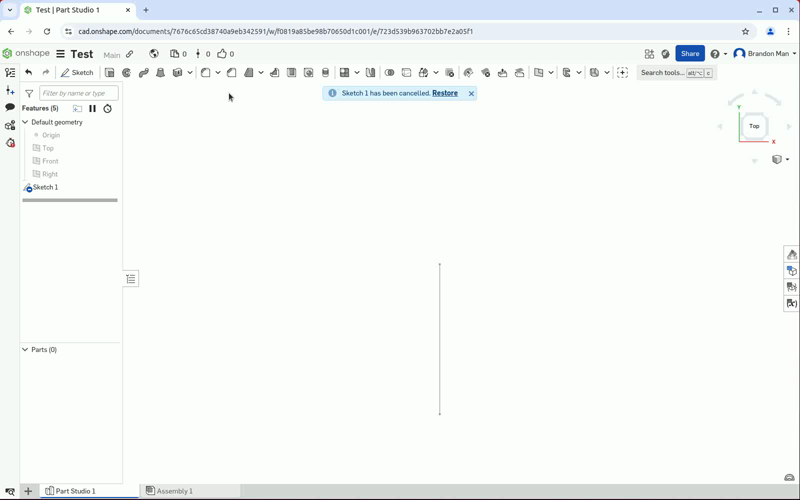
key(shift+h)
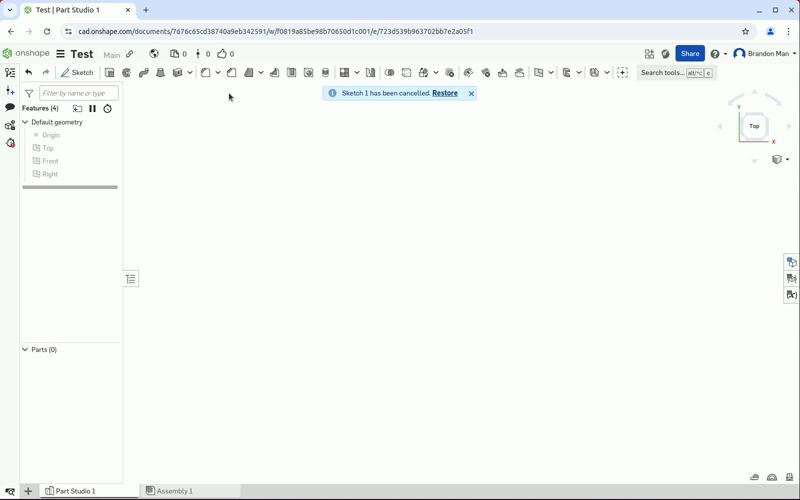
mouse_move(73, 352)
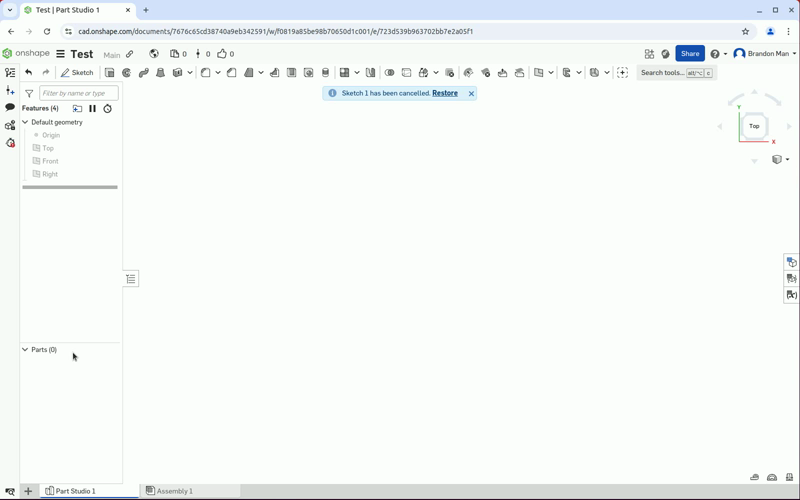
key(y)
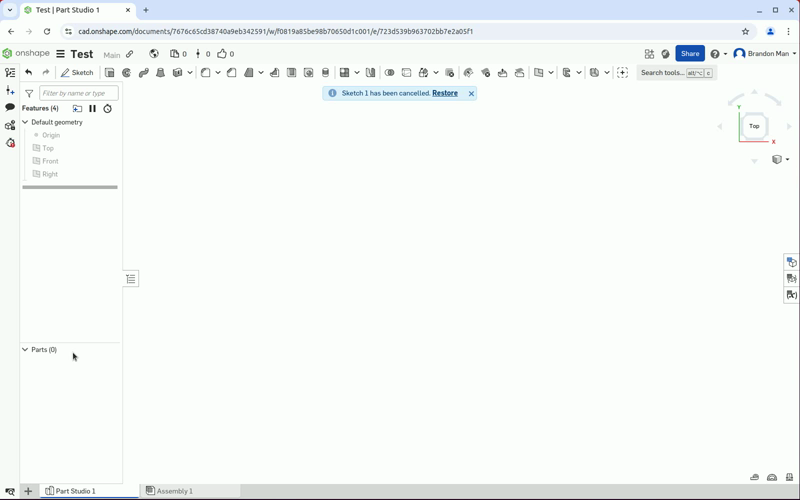
key(shift+p)
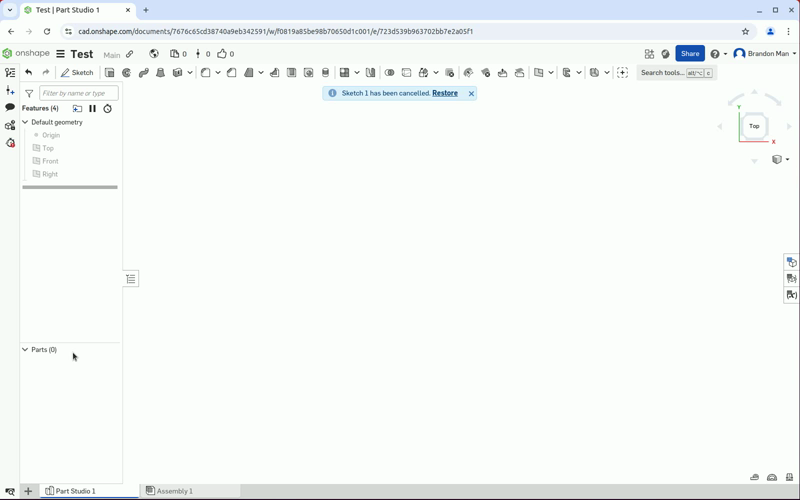
key(space)
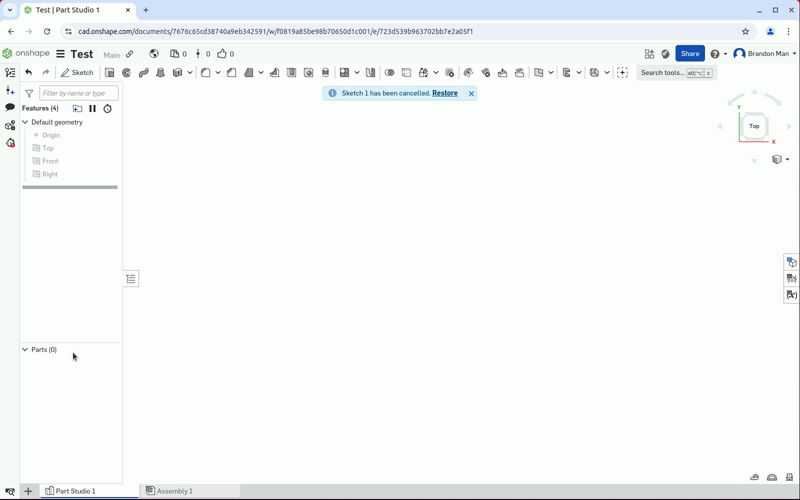
key_down(shift)
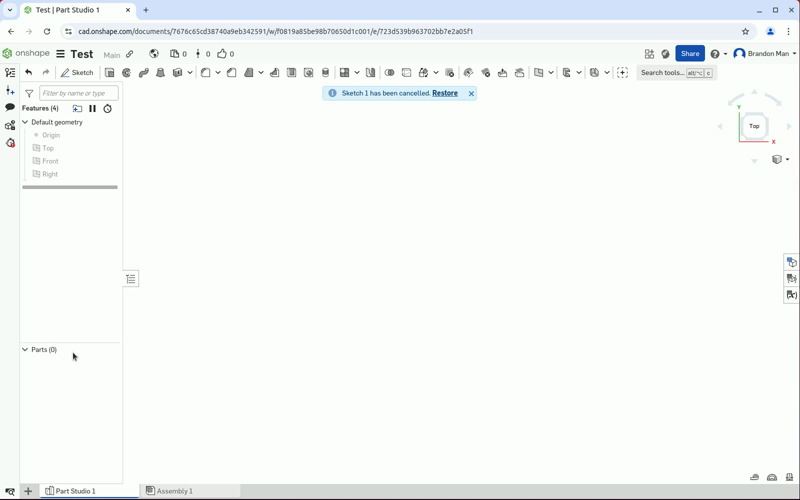
key(up)
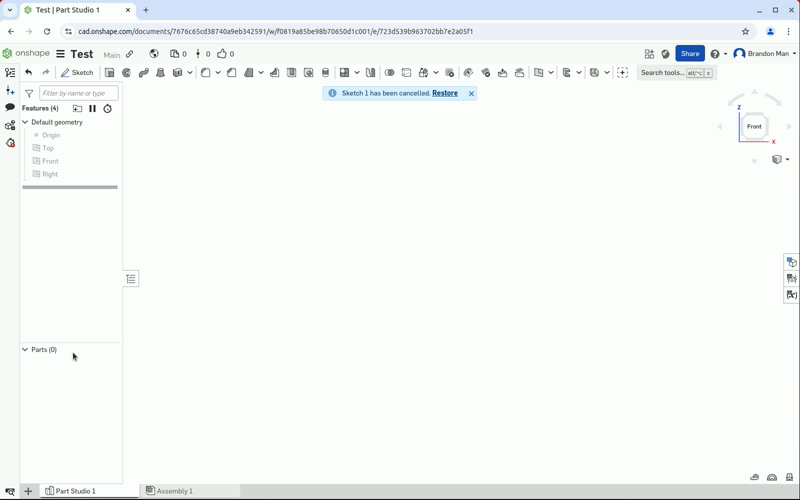
key_up(shift)
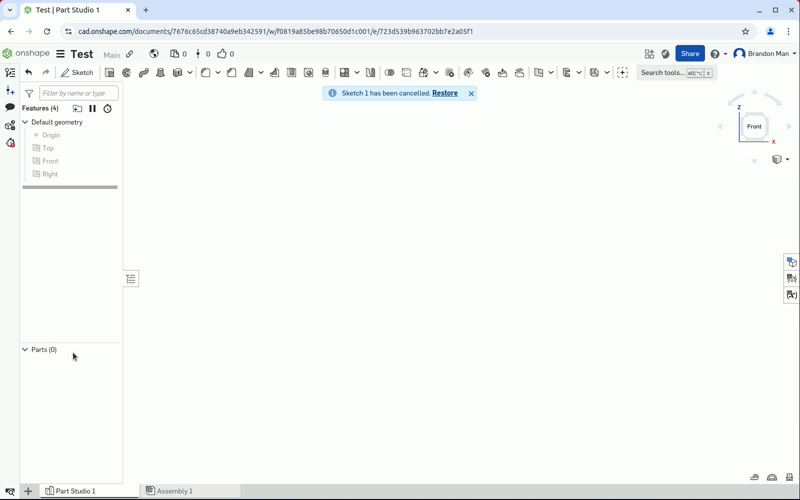
mouse_move(73, 352)
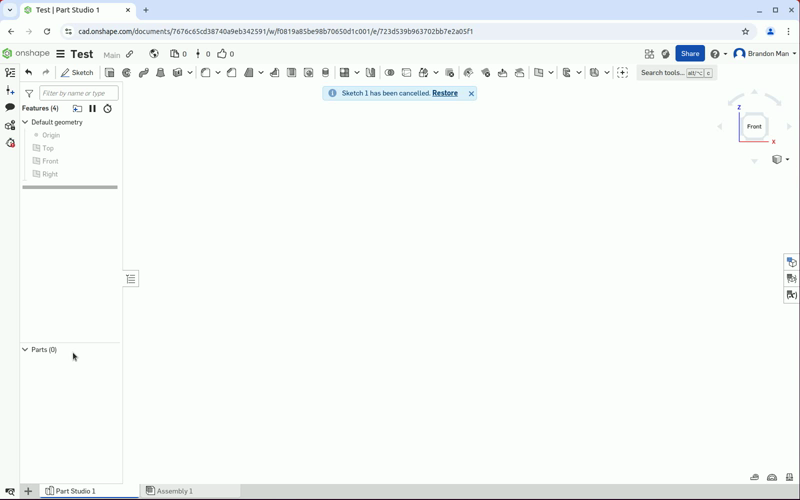
key(shift+y)
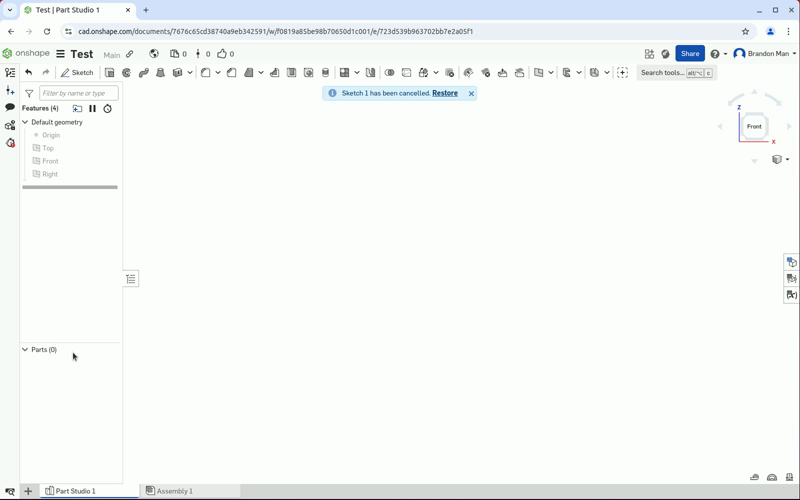
key(shift+s)
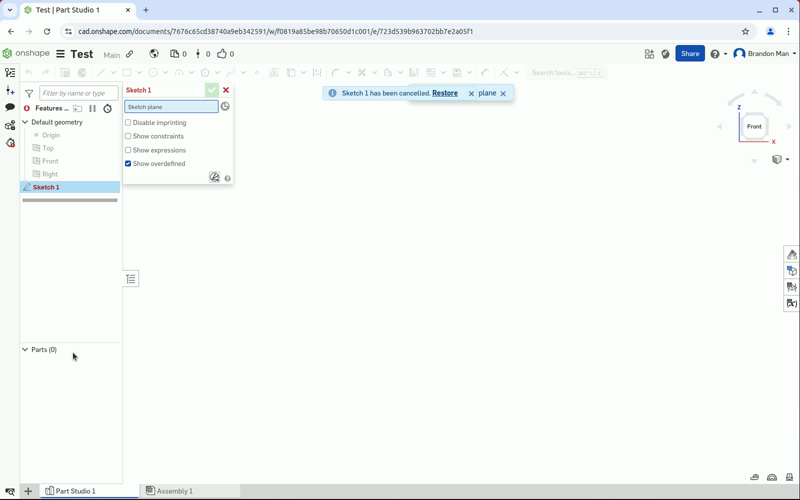
mouse_move(73, 163)
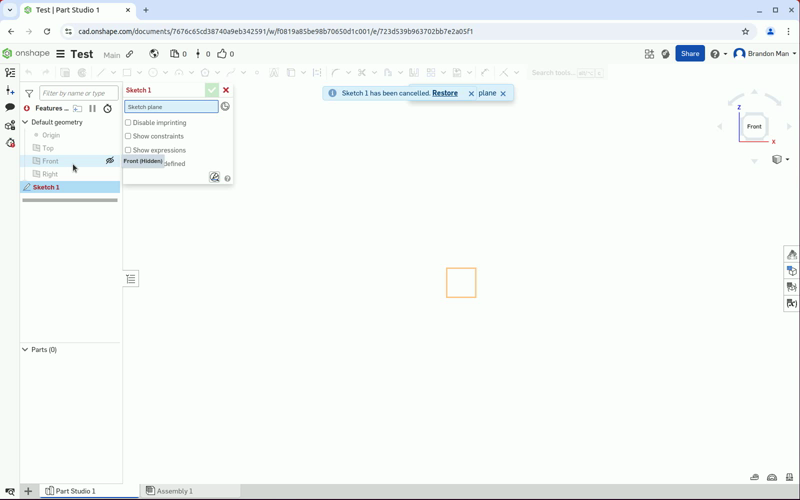
click(73, 163)
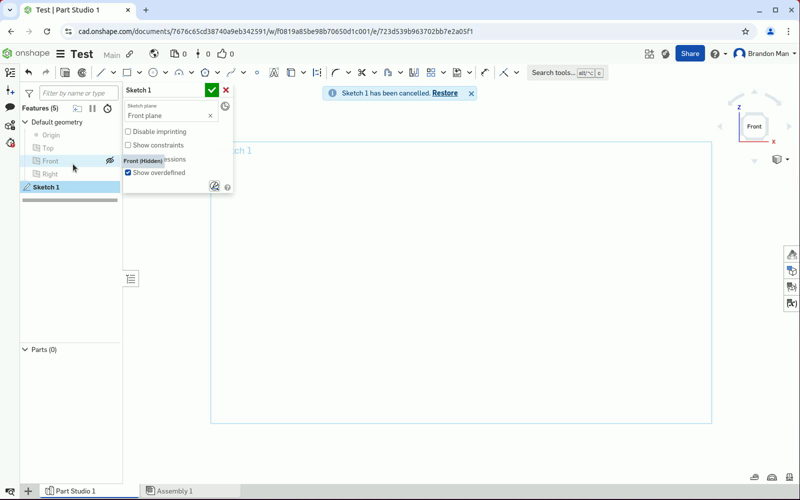
mouse_move(73, 352)
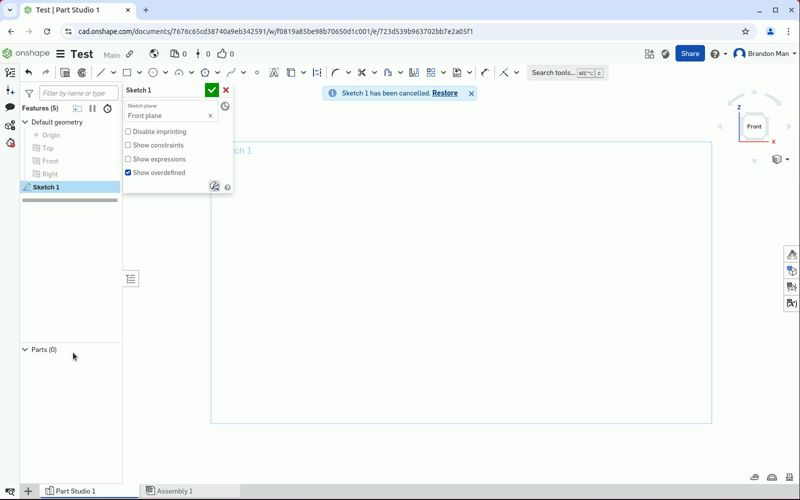
key(y)
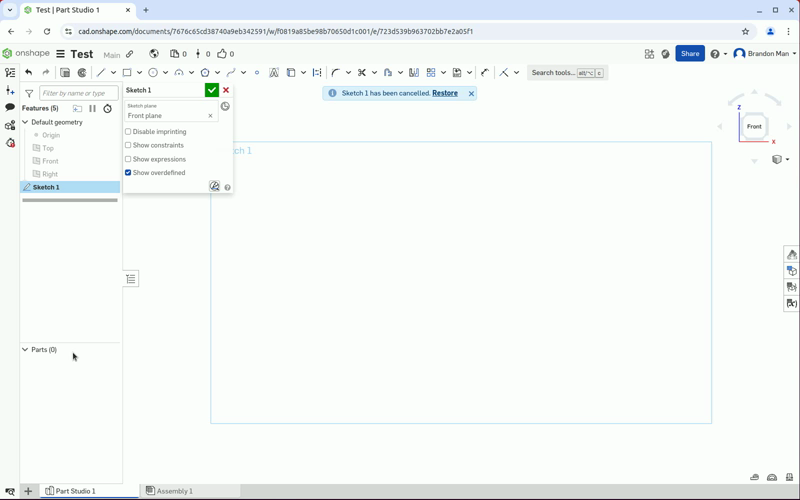
key(l)
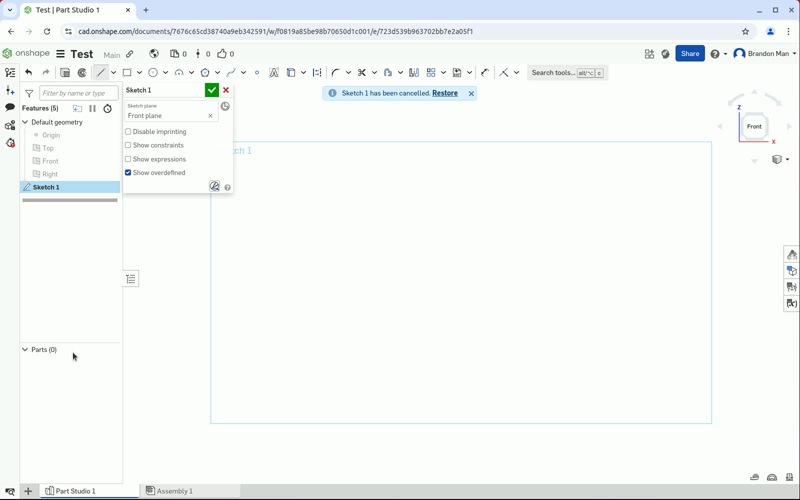
key_down(shift)
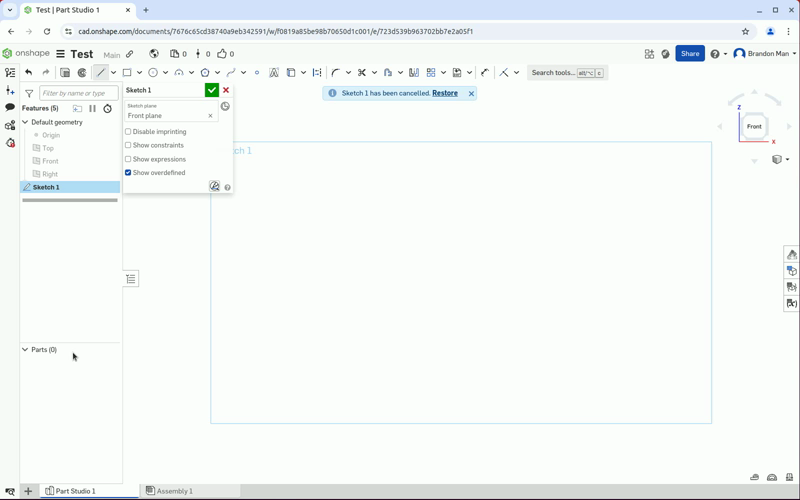
mouse_move(348, 309)
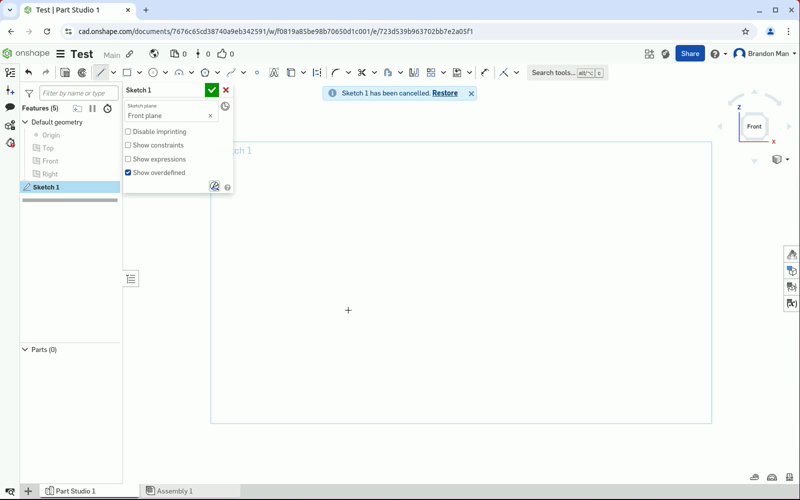
click(348, 309)
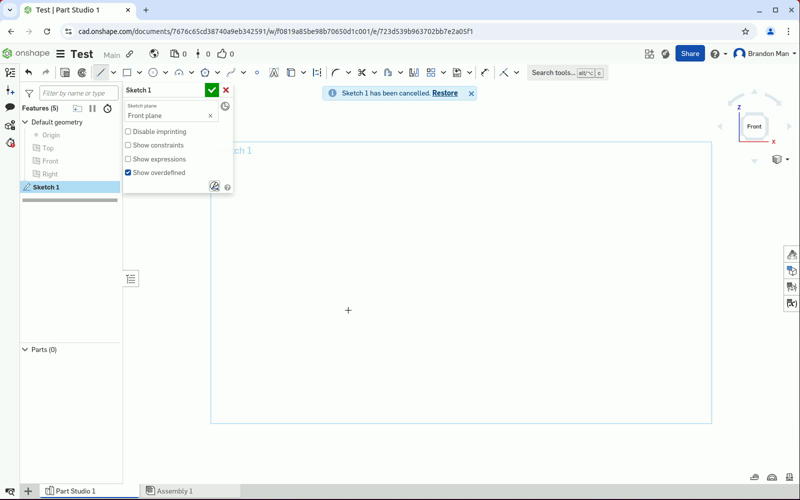
key_up(shift)
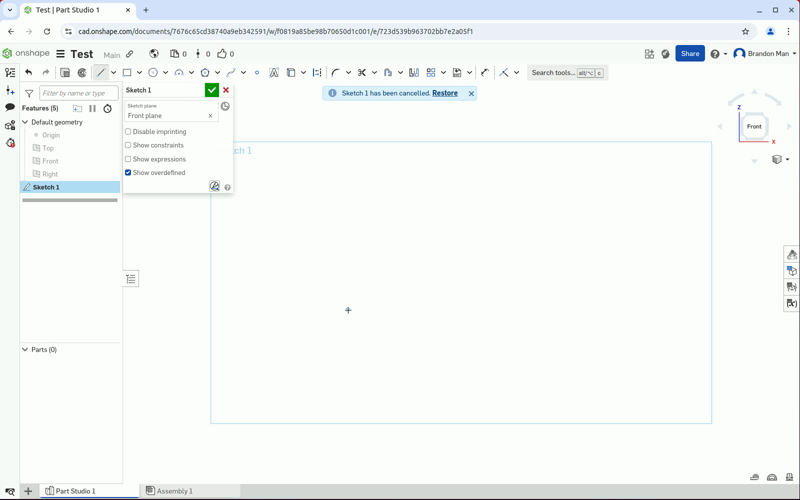
key_down(shift)
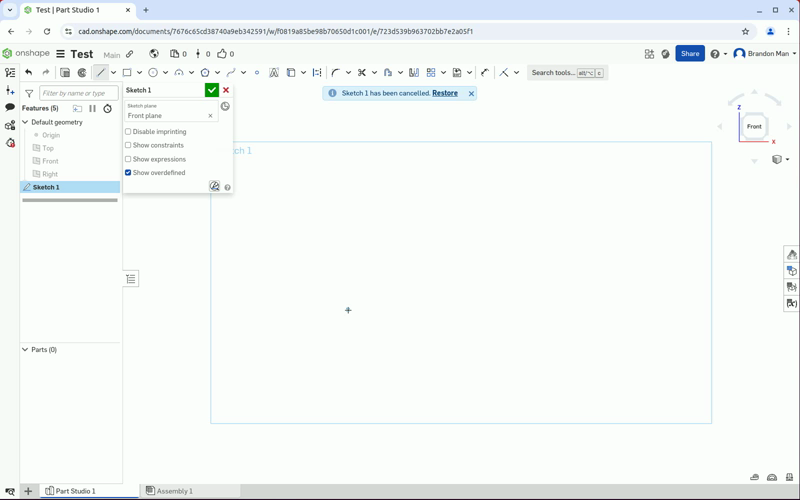
mouse_move(572, 309)
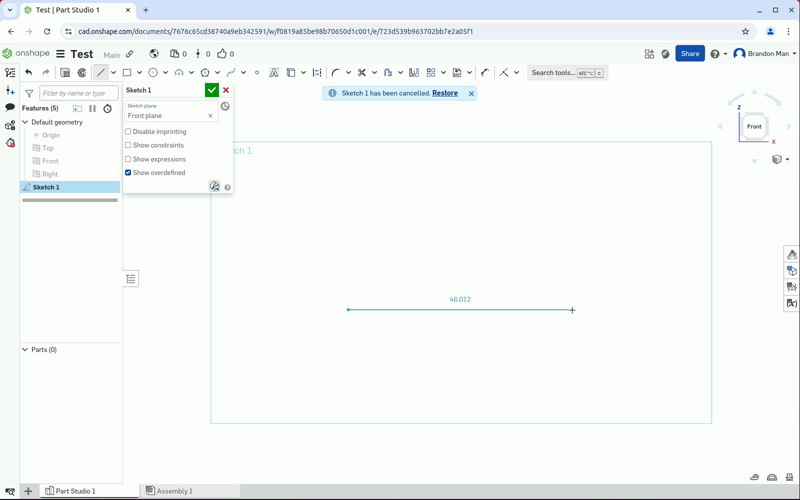
click(572, 309)
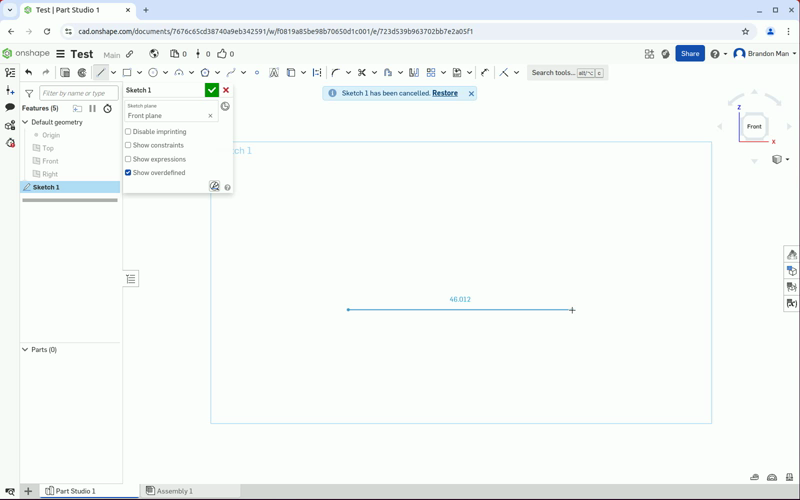
key_up(shift)
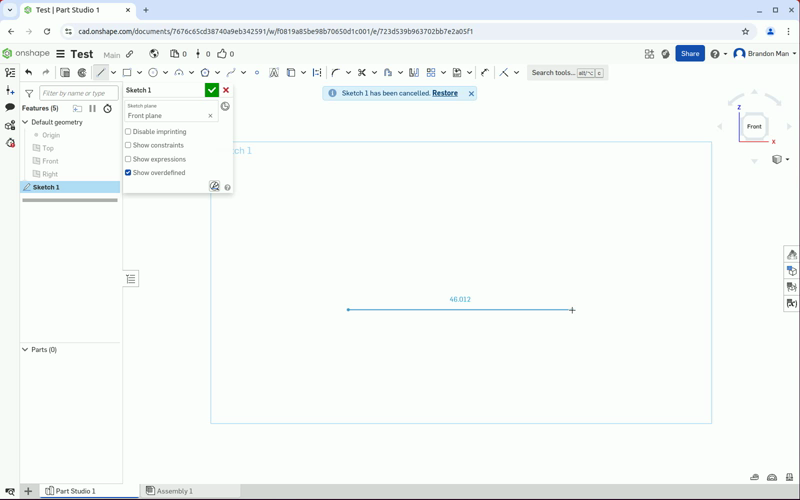
key_down(shift)
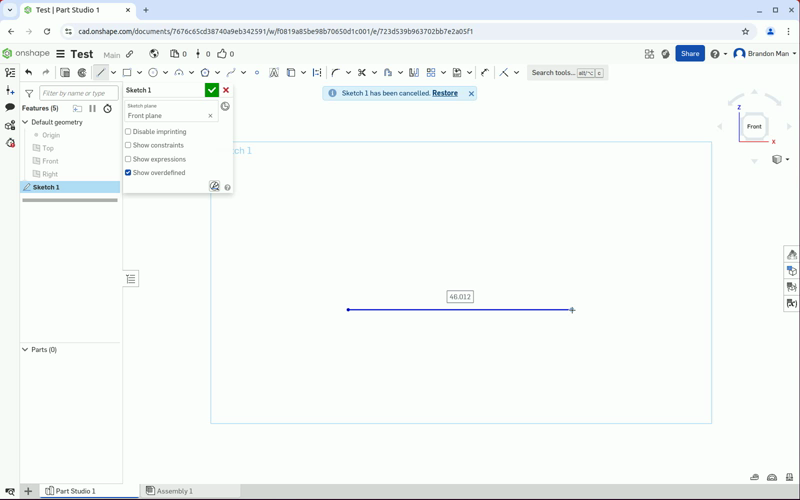
mouse_move(589, 309)
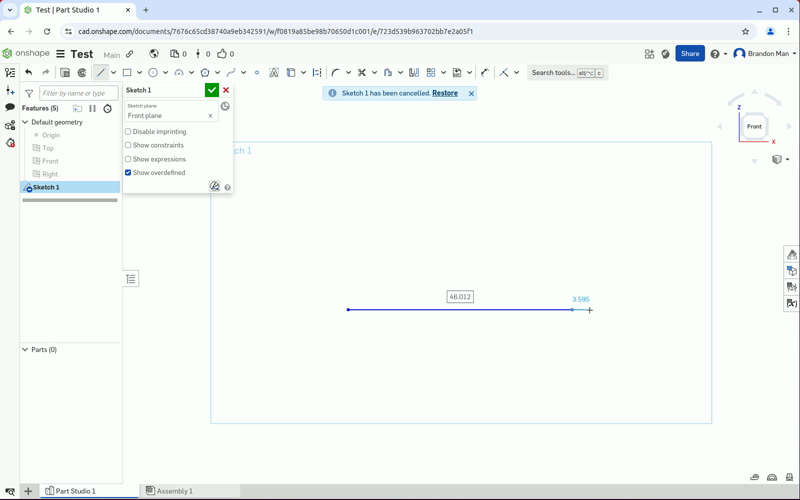
mouse_move(572, 255)
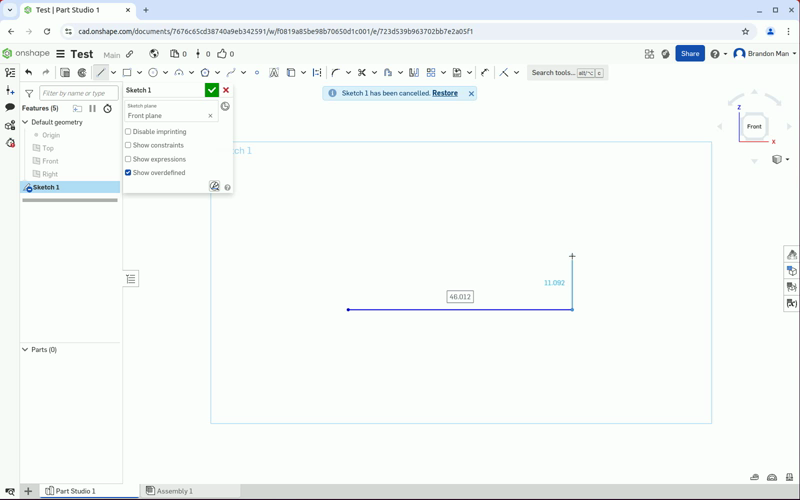
click(572, 255)
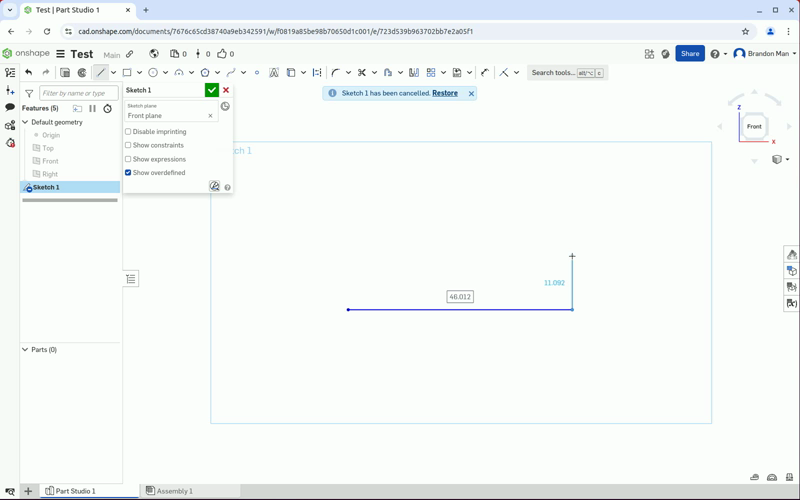
key_up(shift)
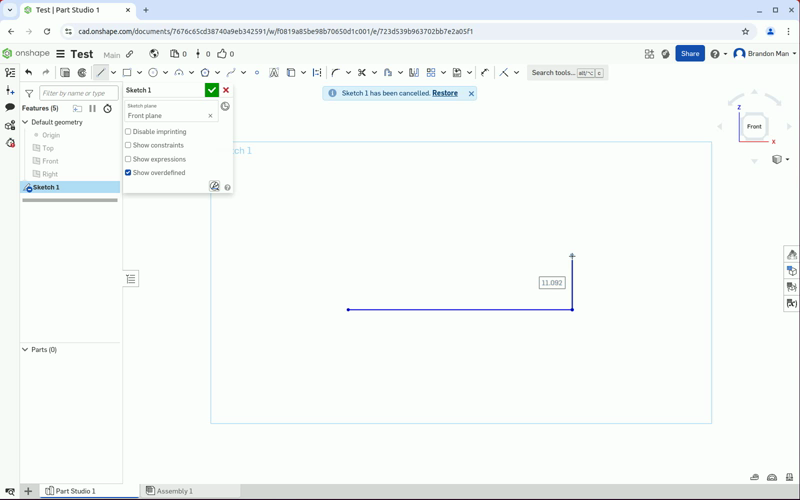
key_down(shift)
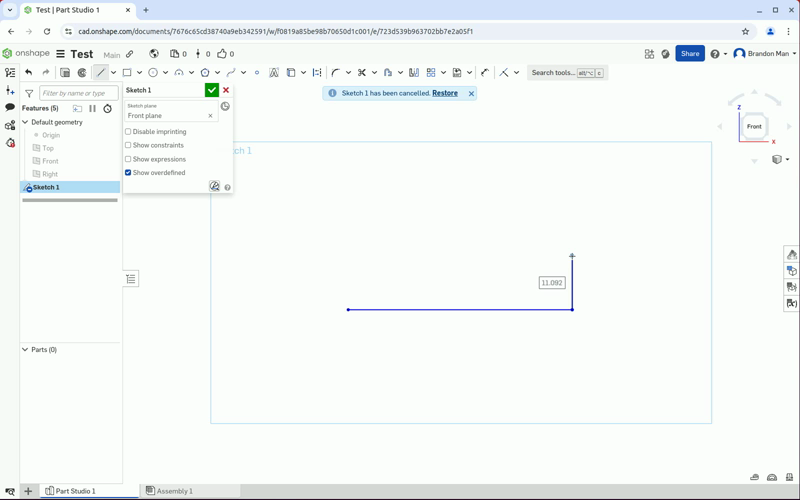
mouse_move(348, 255)
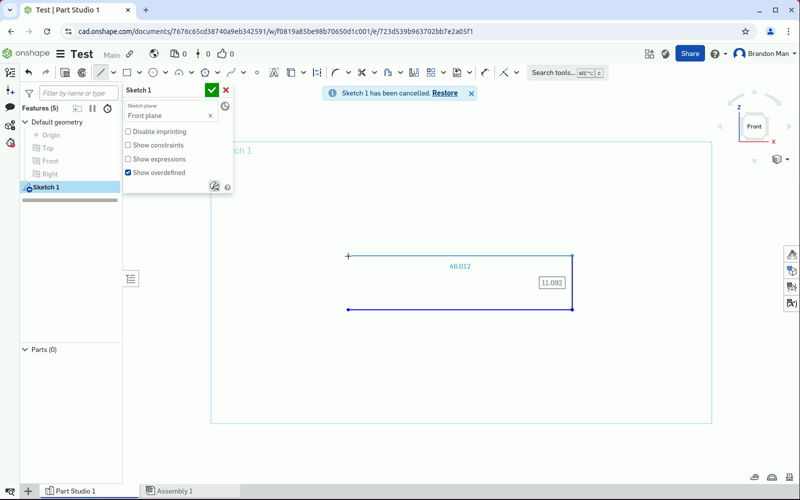
click(348, 255)
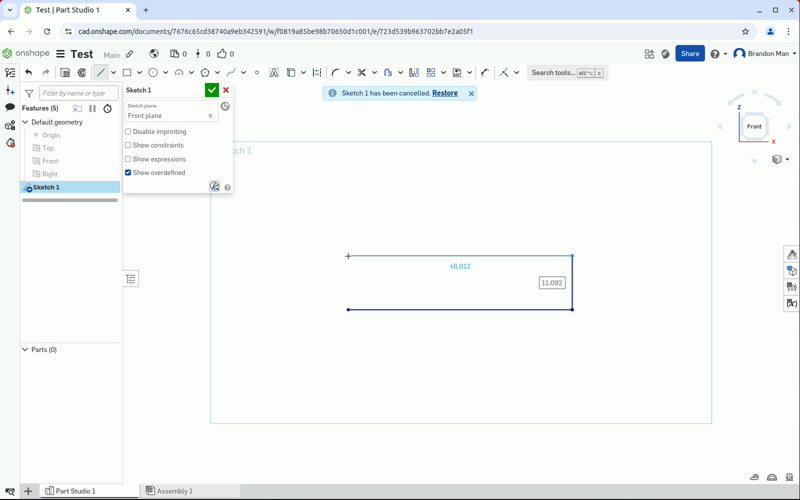
key_up(shift)
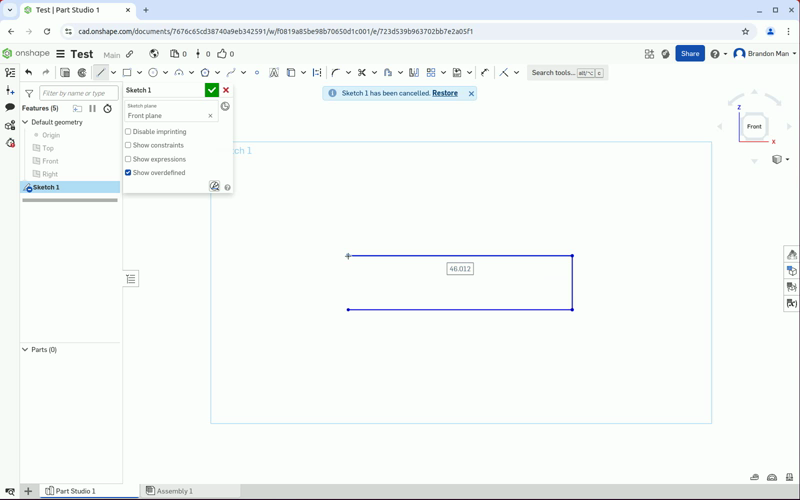
mouse_move(378, 255)
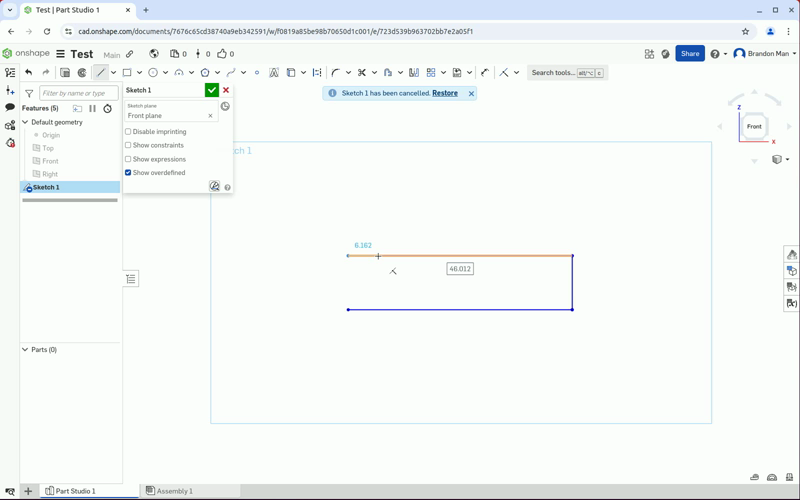
key_down(shift)
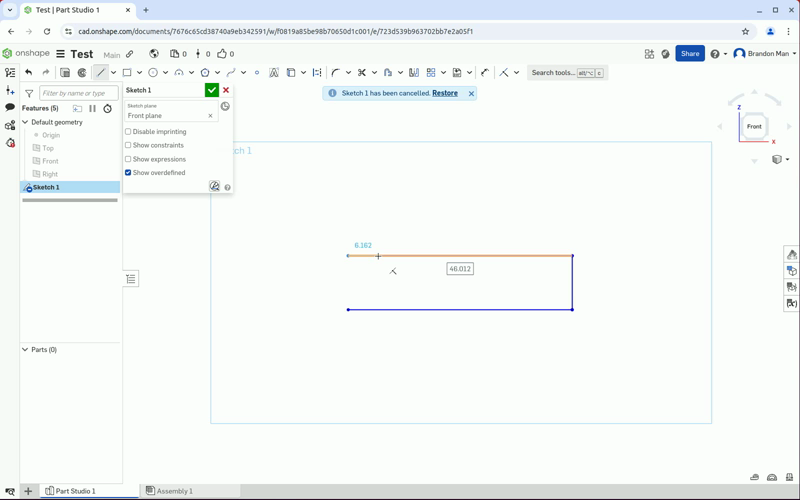
mouse_move(348, 309)
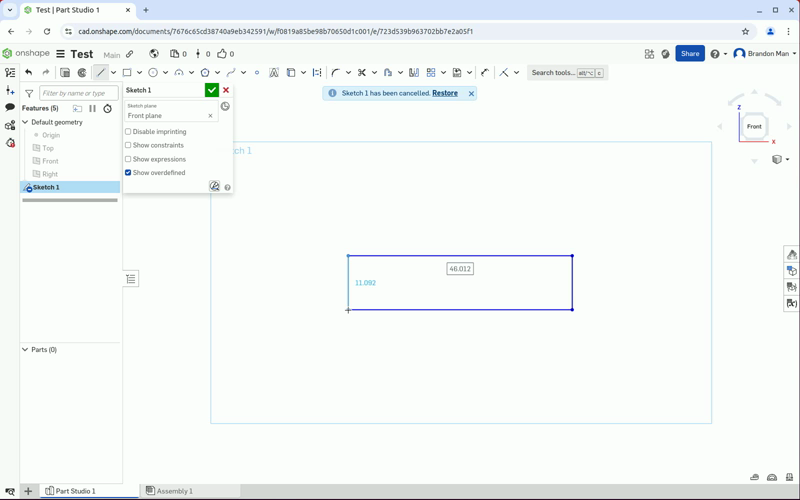
key_up(shift)
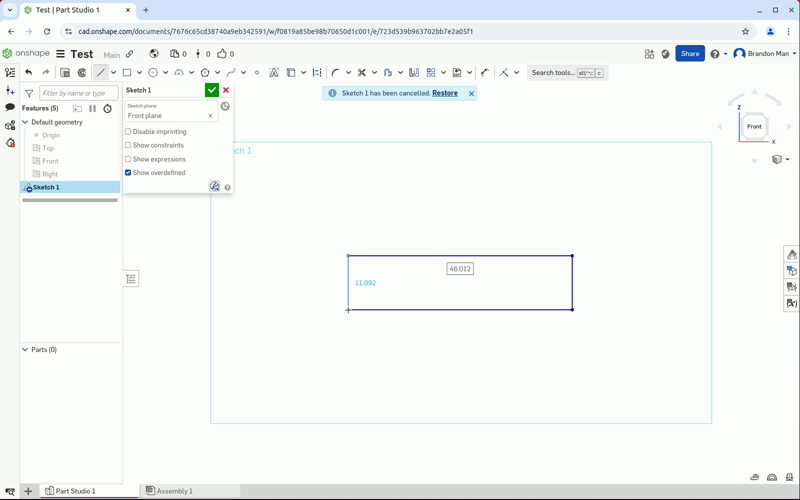
click(348, 309)
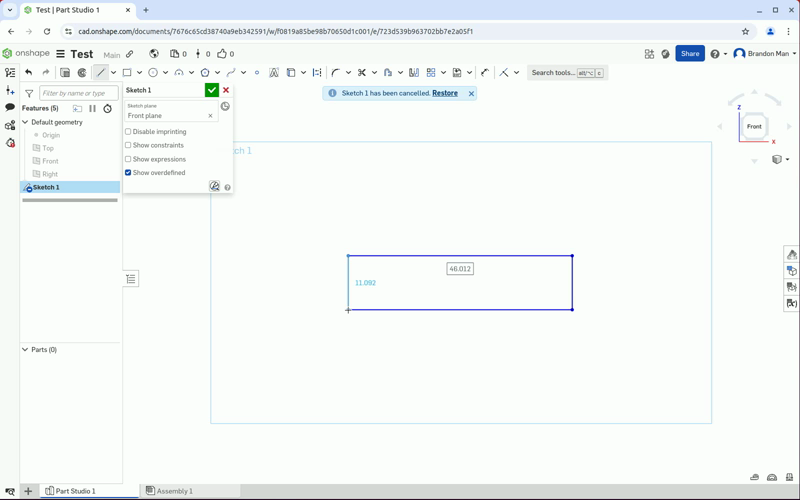
key(esc)
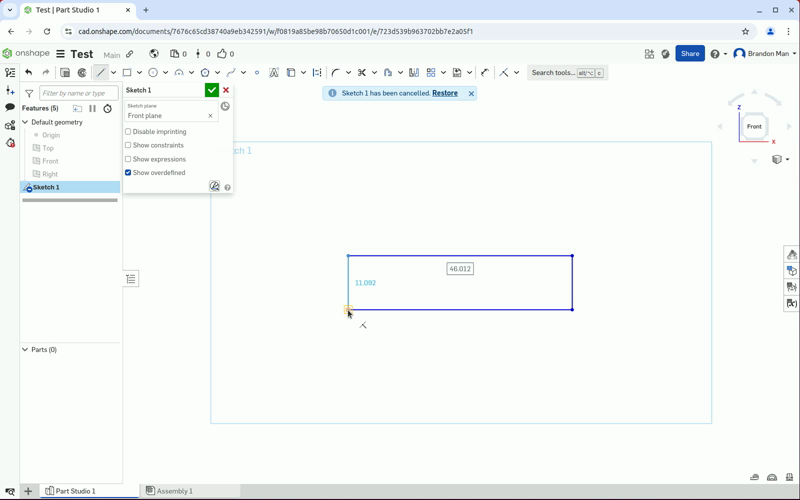
key(c)
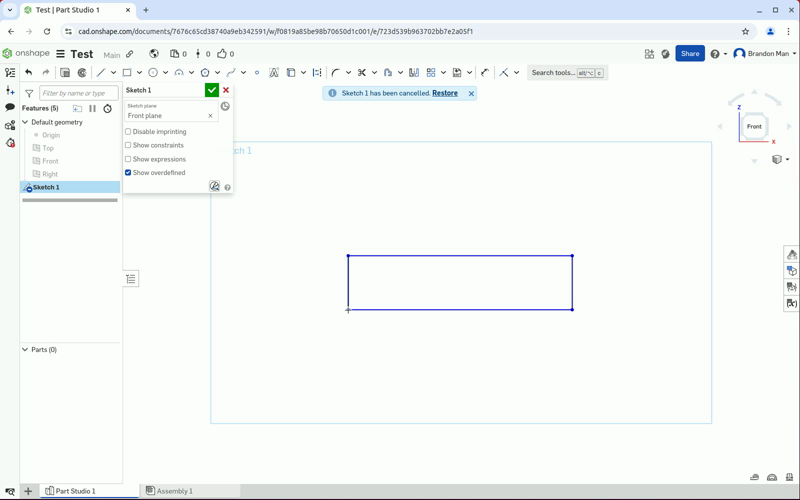
key_down(shift)
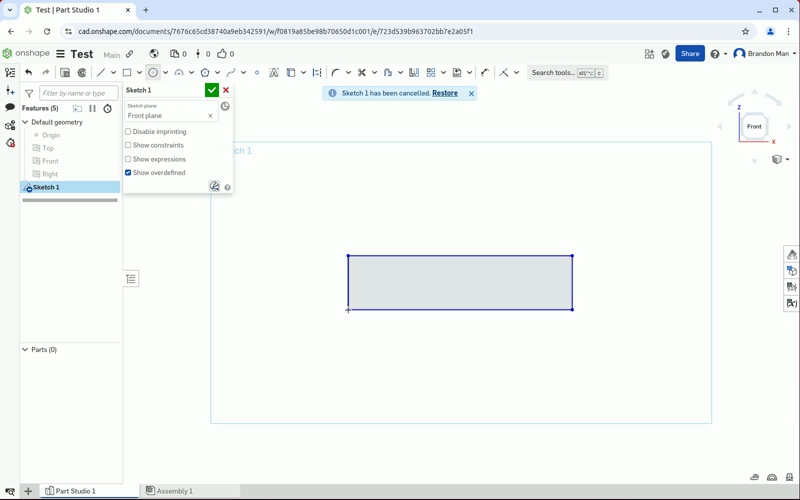
mouse_move(378, 284)
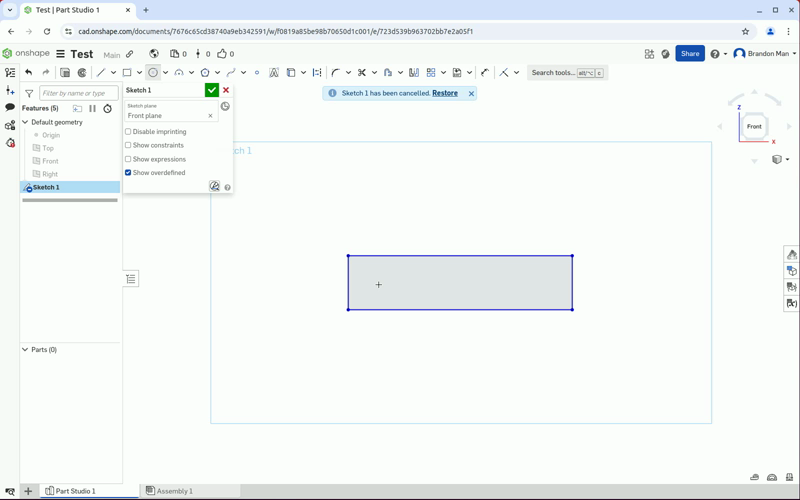
click(378, 284)
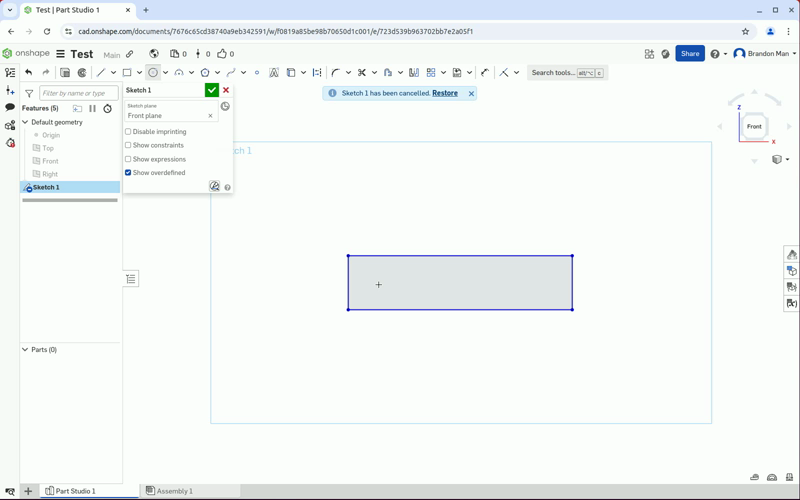
key_up(shift)
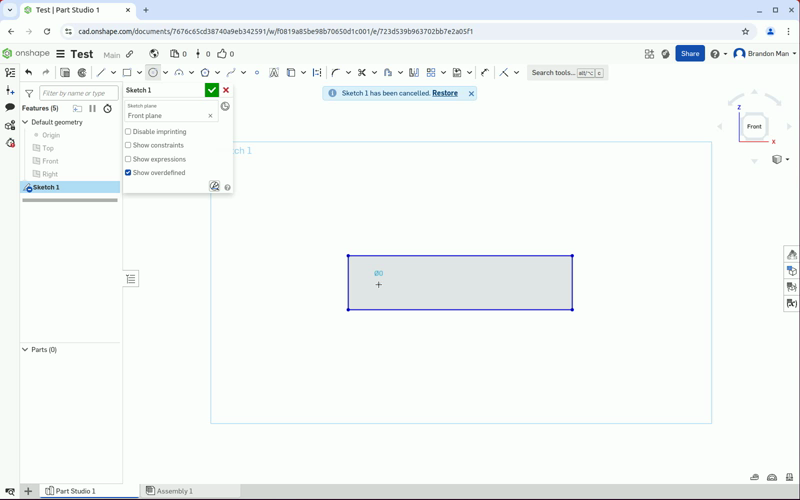
mouse_move(390, 284)
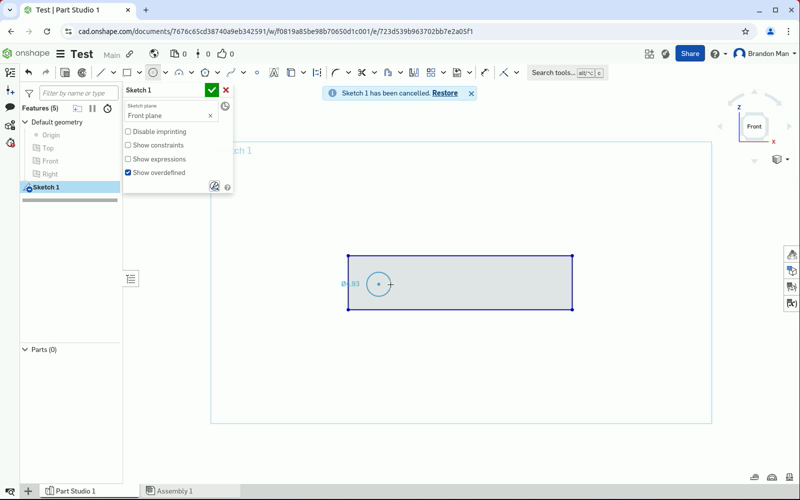
click(390, 284)
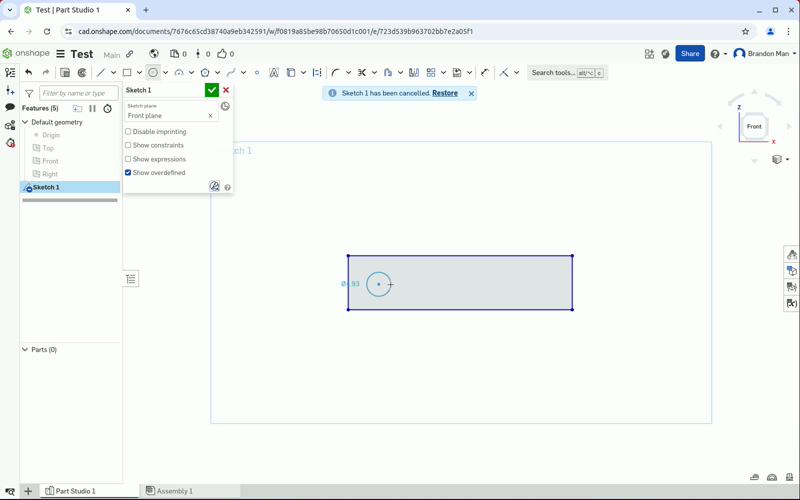
key(esc)
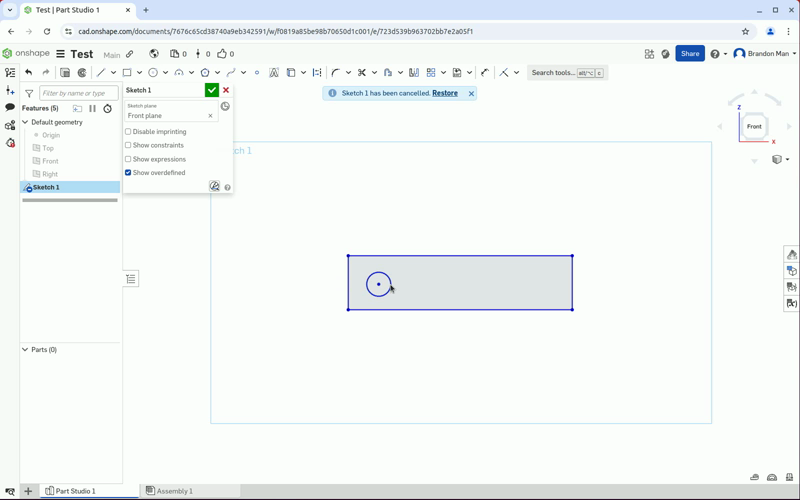
key(c)
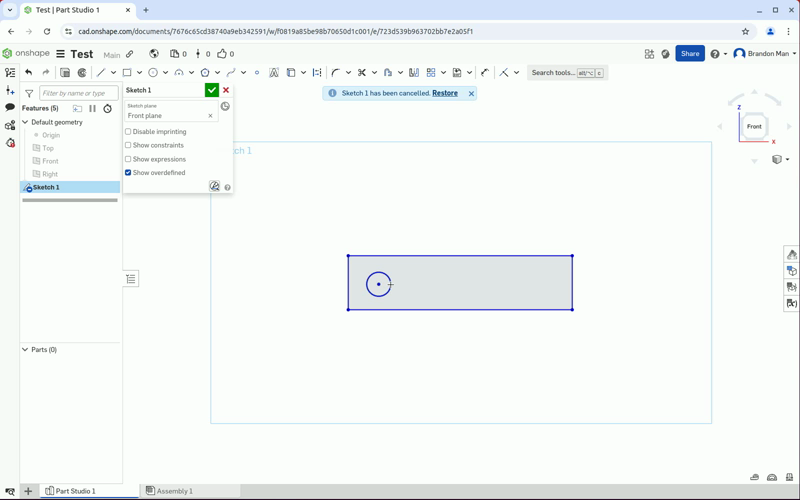
key_down(shift)
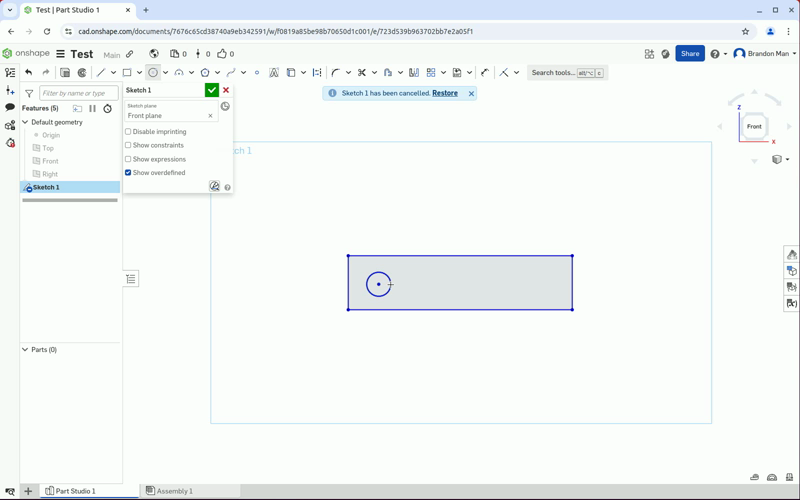
mouse_move(541, 284)
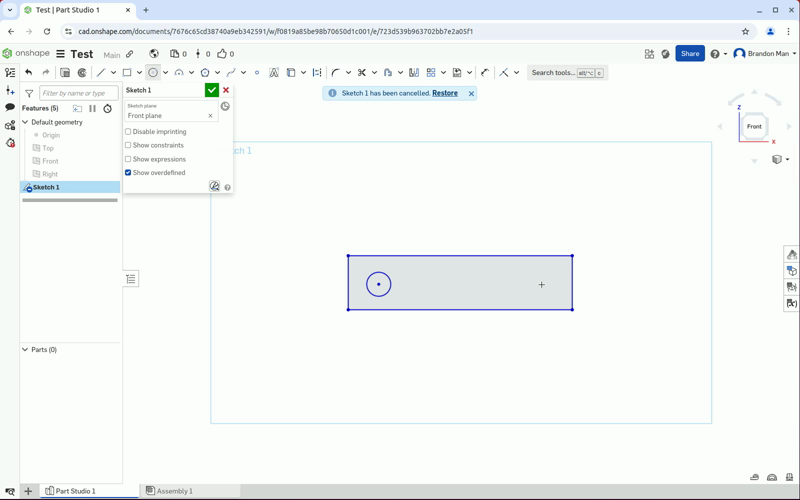
click(541, 284)
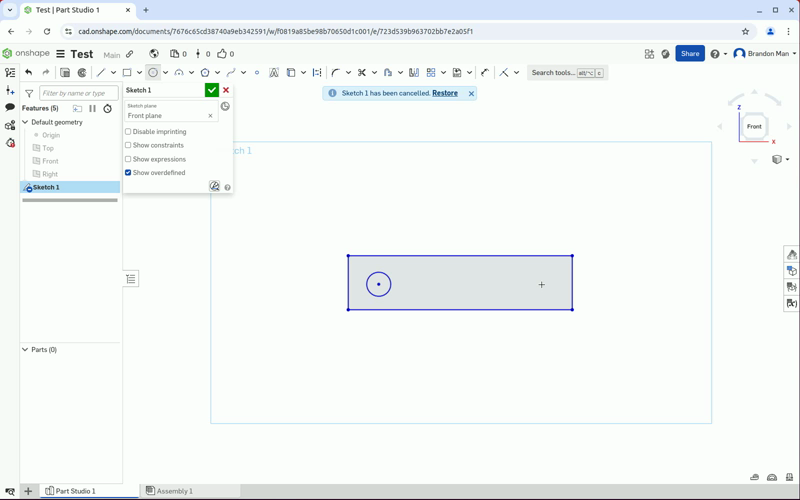
key_up(shift)
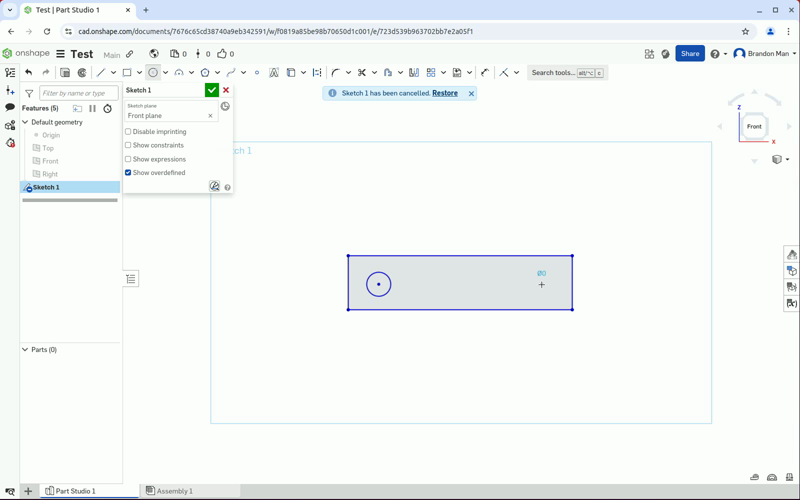
mouse_move(553, 284)
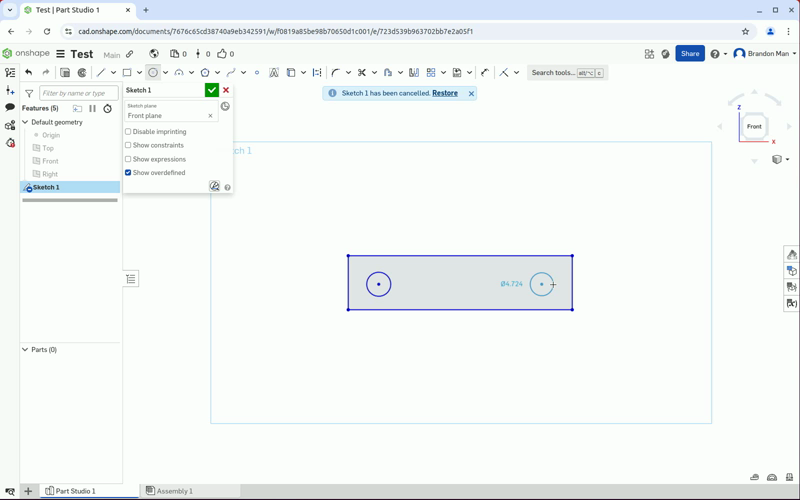
click(553, 284)
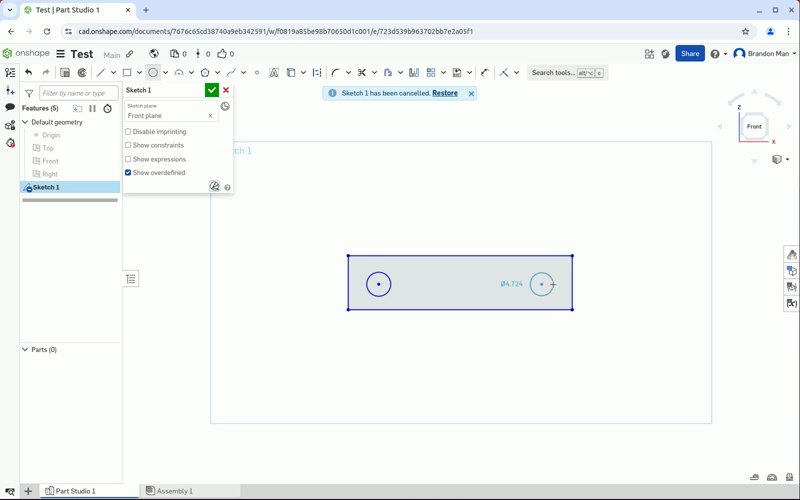
key(esc)
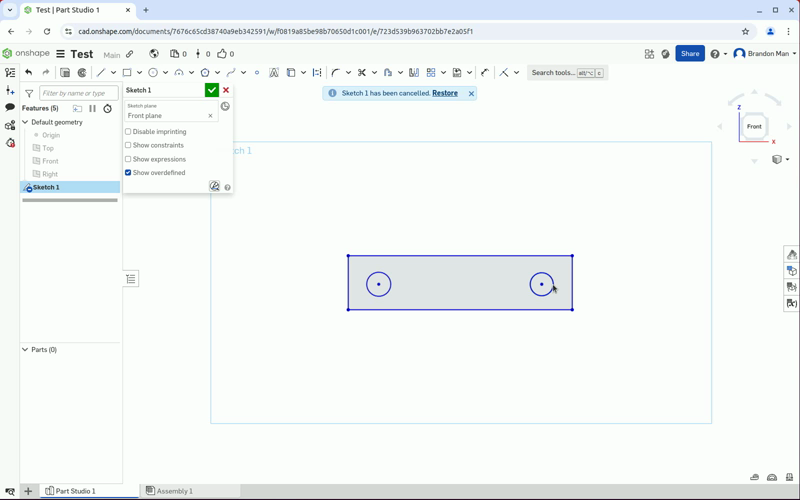
mouse_move(528, 264)
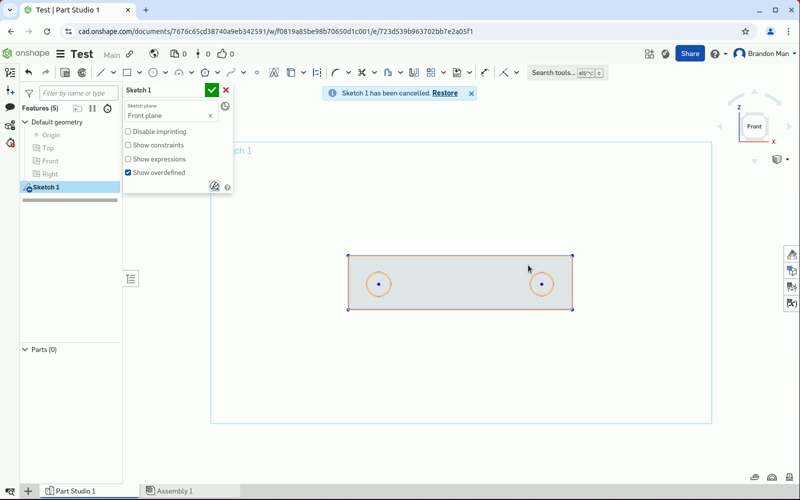
click(528, 264)
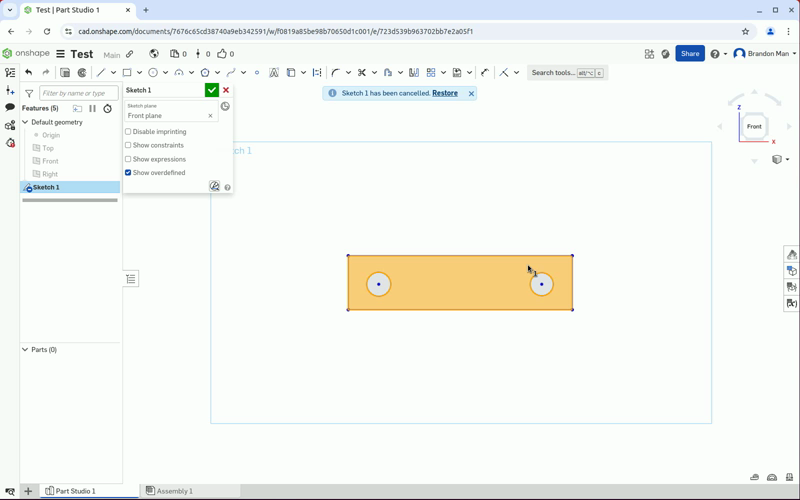
mouse_move(73, 352)
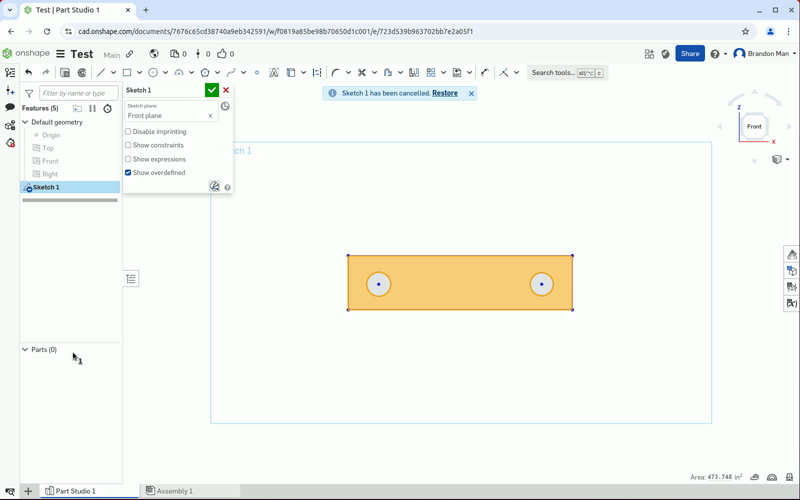
key(shift+y)
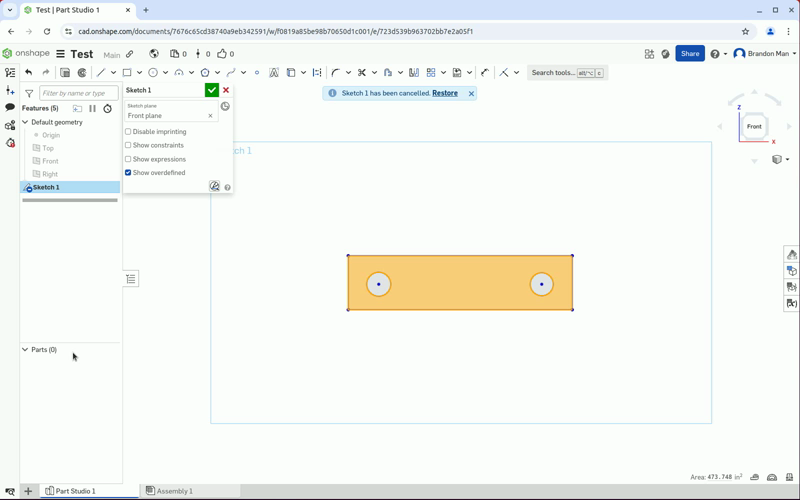
key(shift+e)
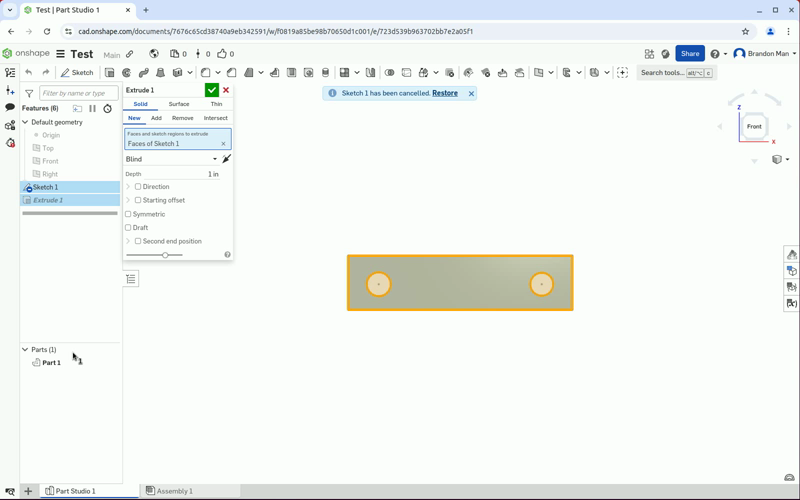
mouse_move(143, 106)
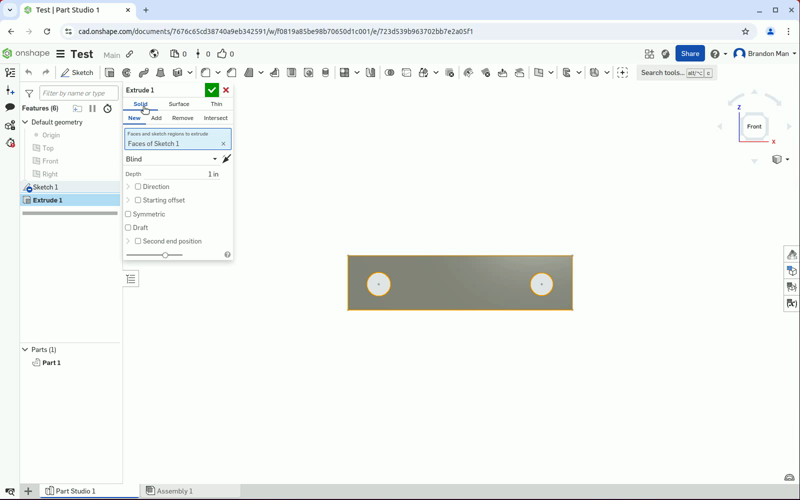
click(143, 106)
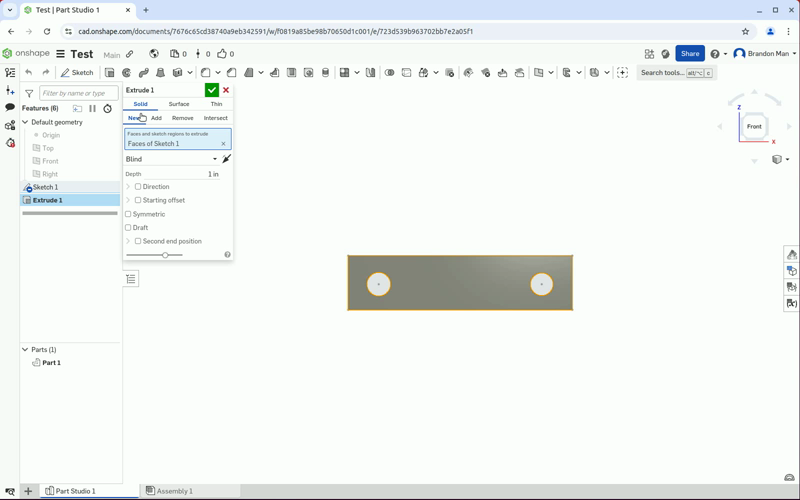
mouse_move(137, 120)
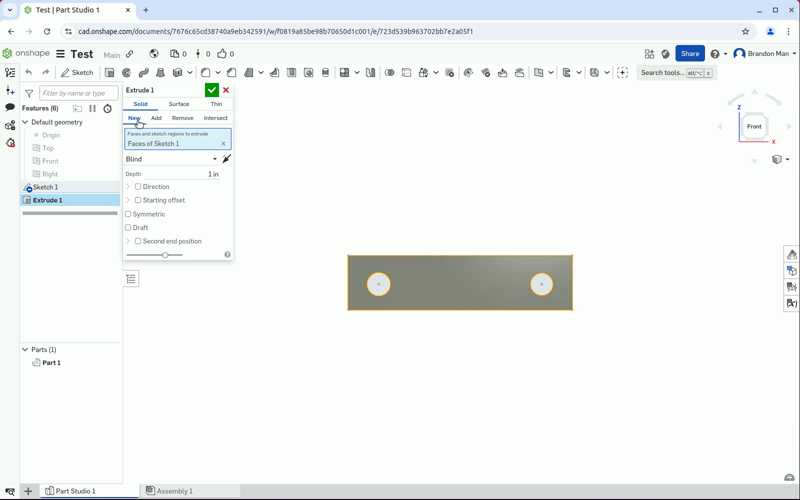
click(137, 120)
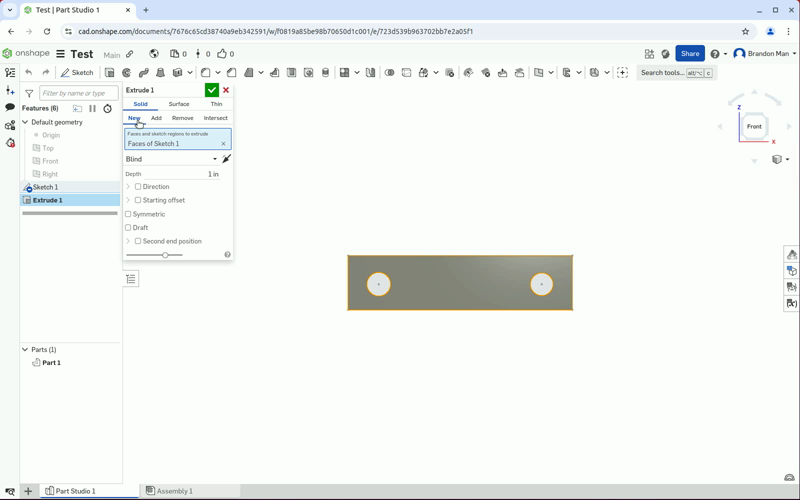
key(tab, 4)
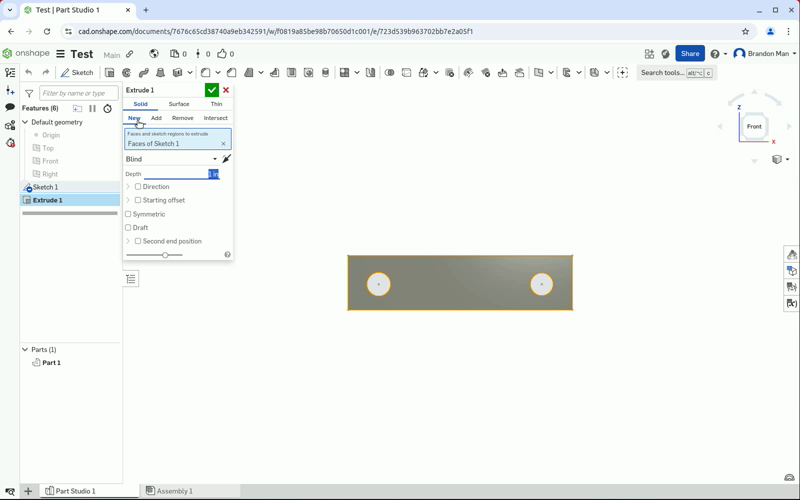
text(16.368)
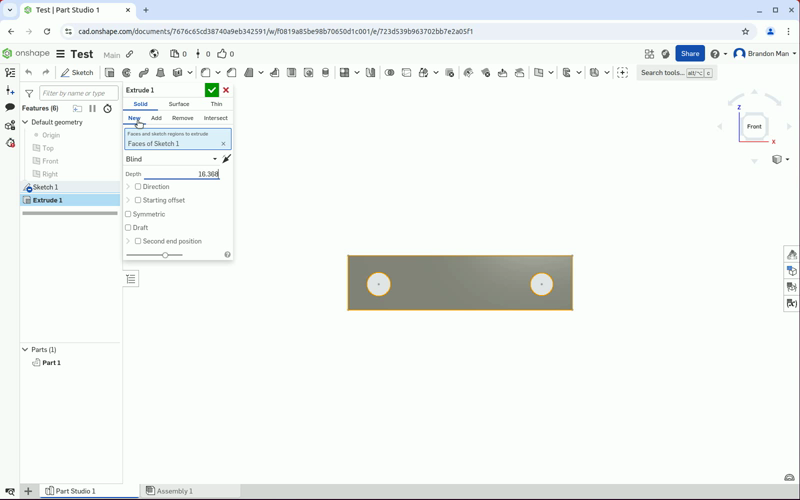
key(enter)
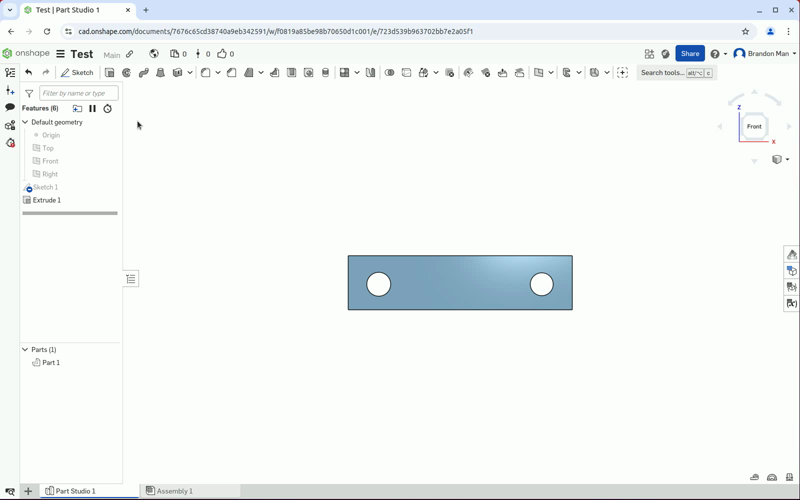
key(shift+h)
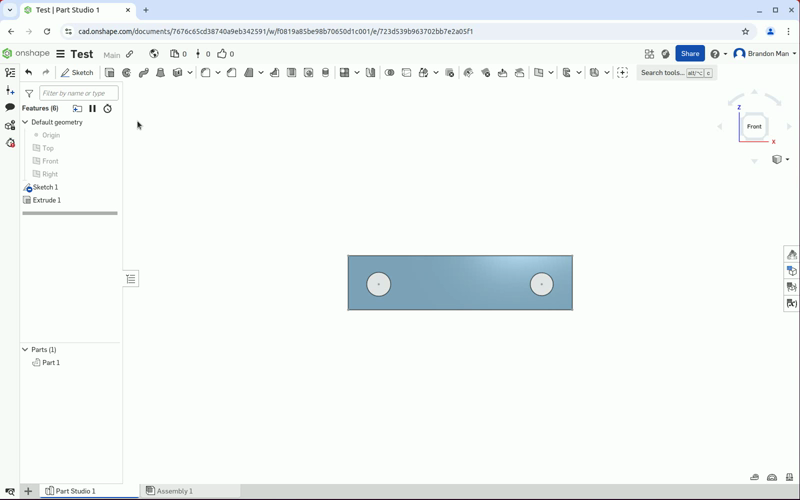
key(shift+h)
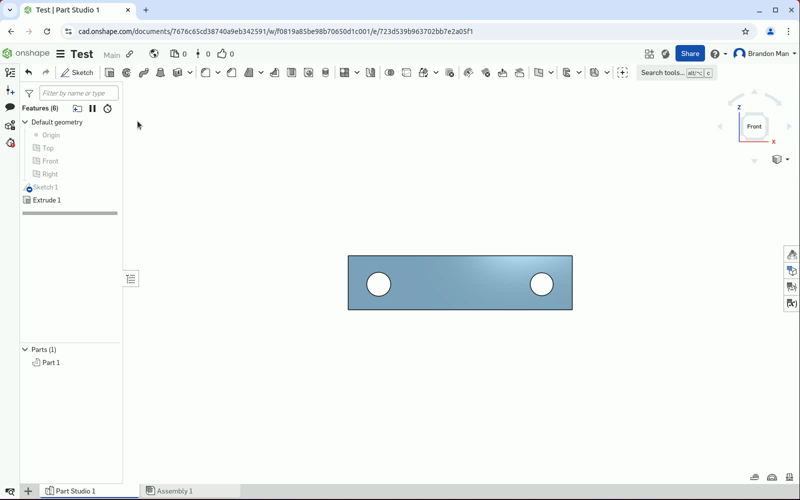
mouse_move(73, 189)
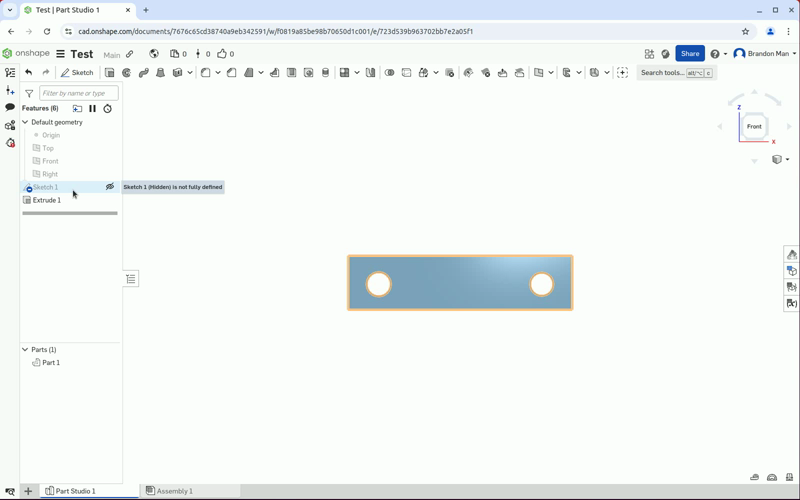
click(73, 189)
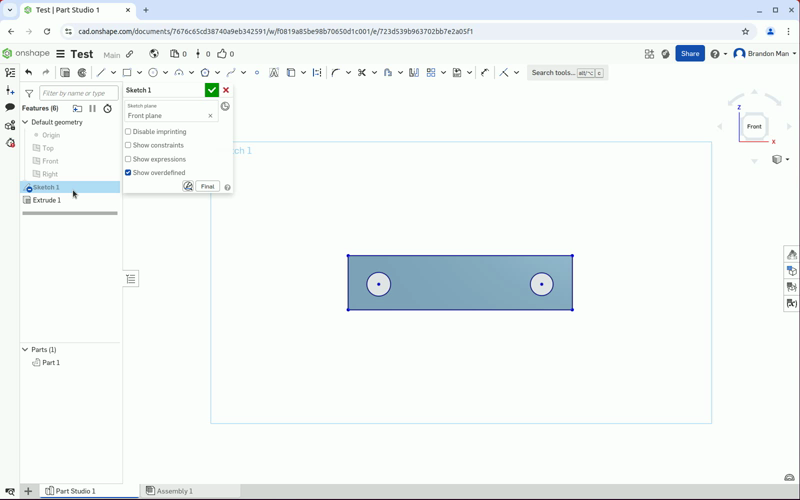
mouse_move(229, 92)
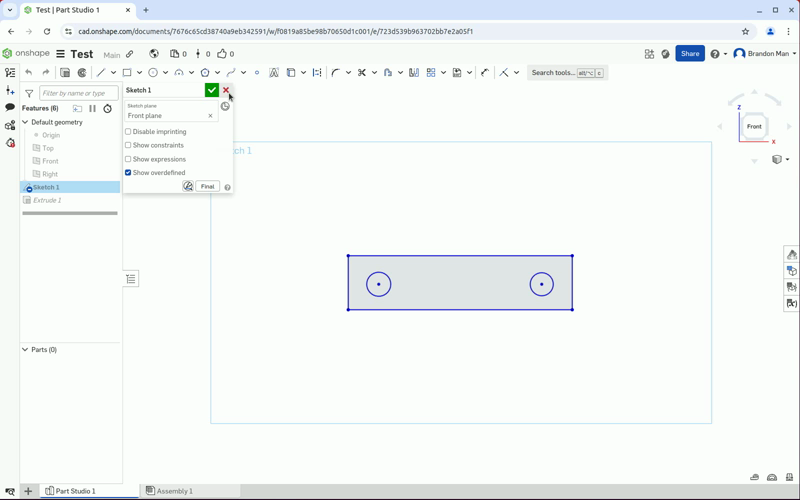
click(229, 92)
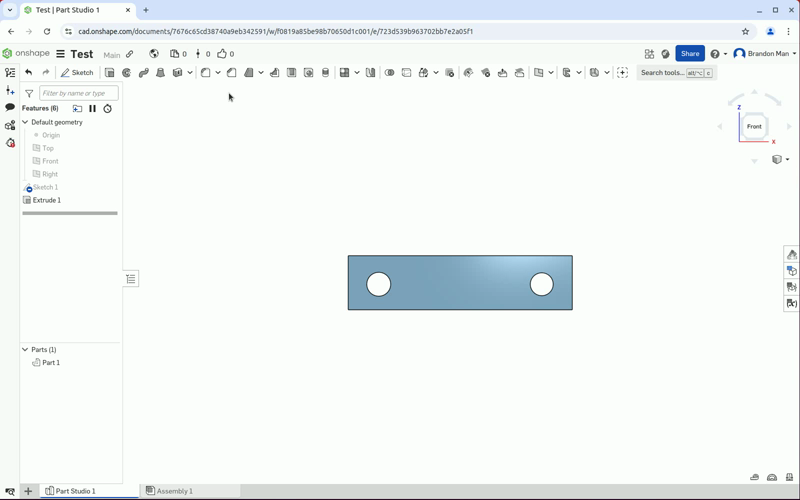
mouse_move(73, 352)
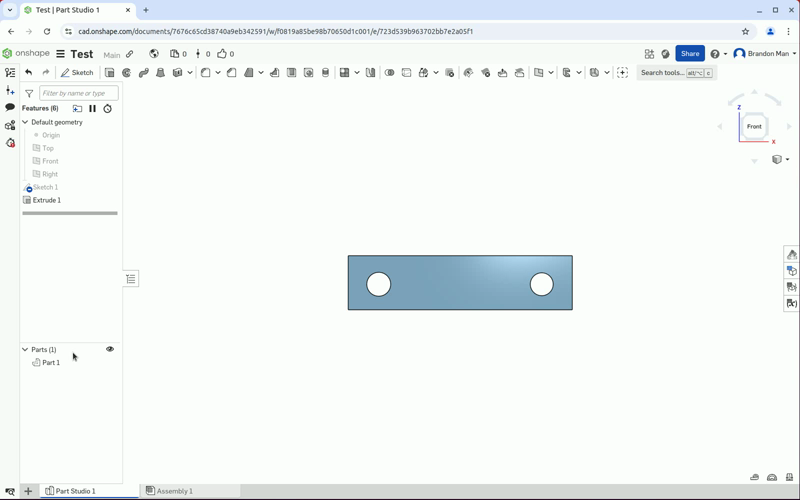
key(y)
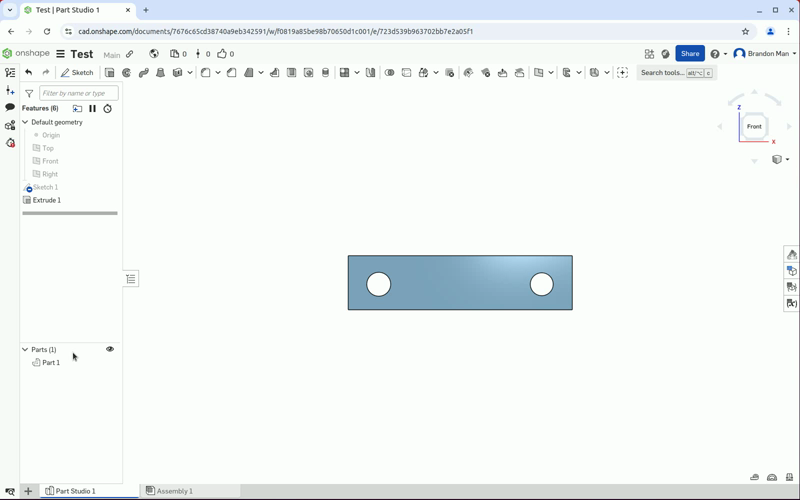
key(shift+p)
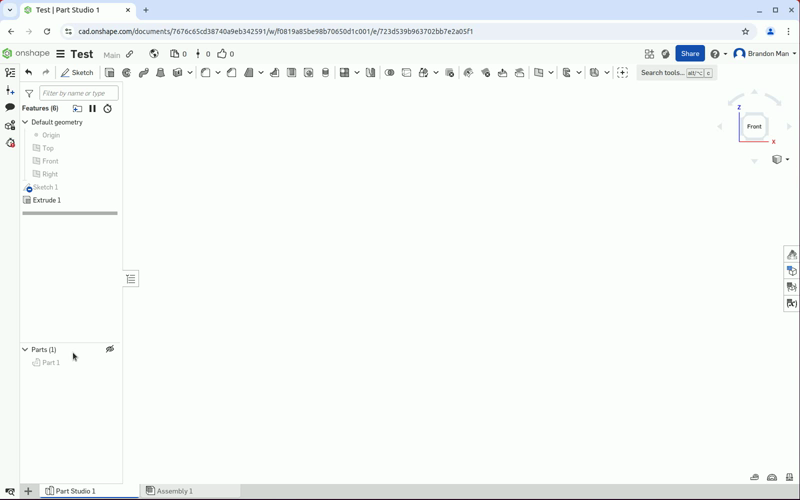
key(space)
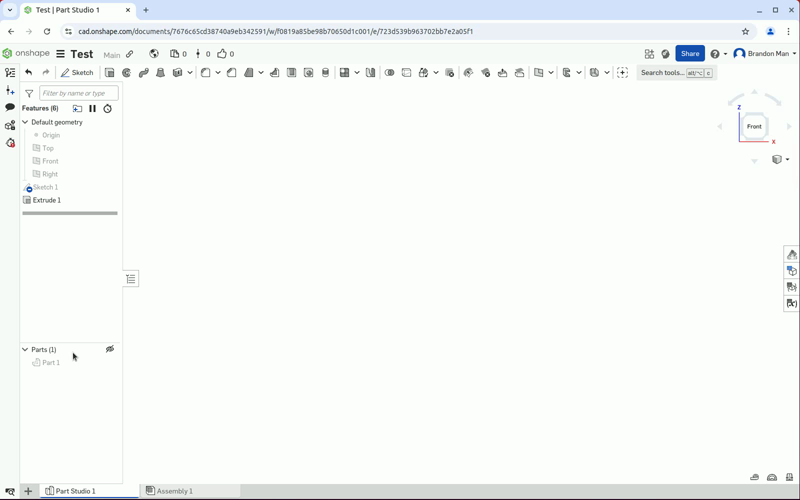
key_down(shift)
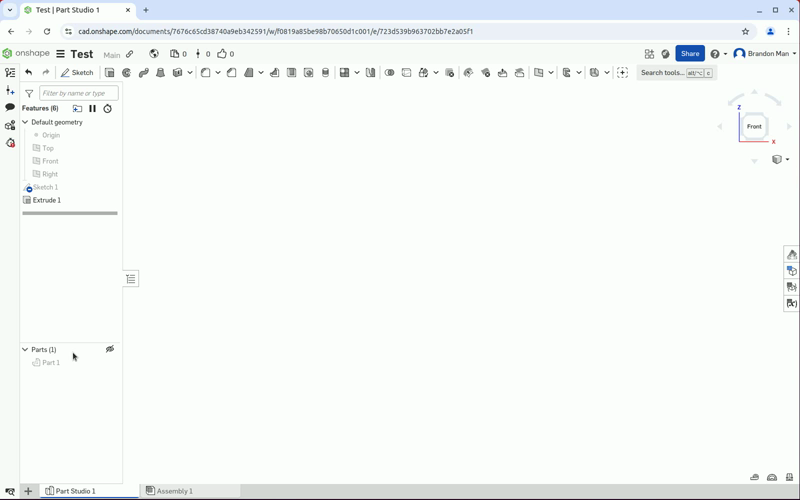
key(down)
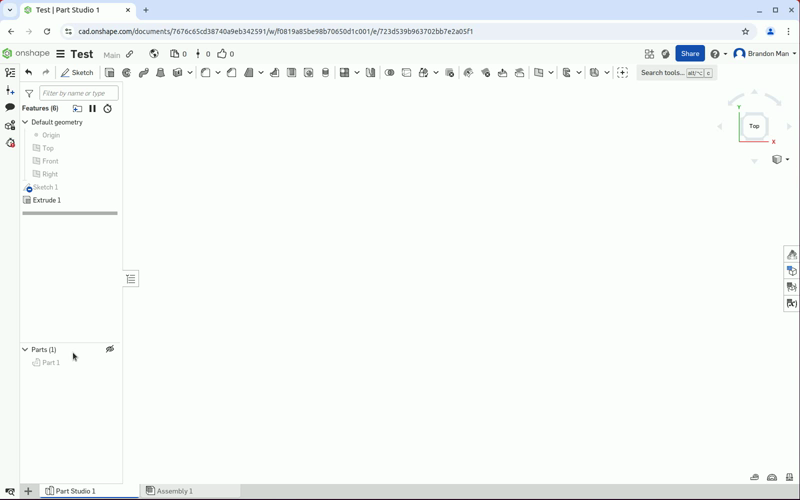
key_up(shift)
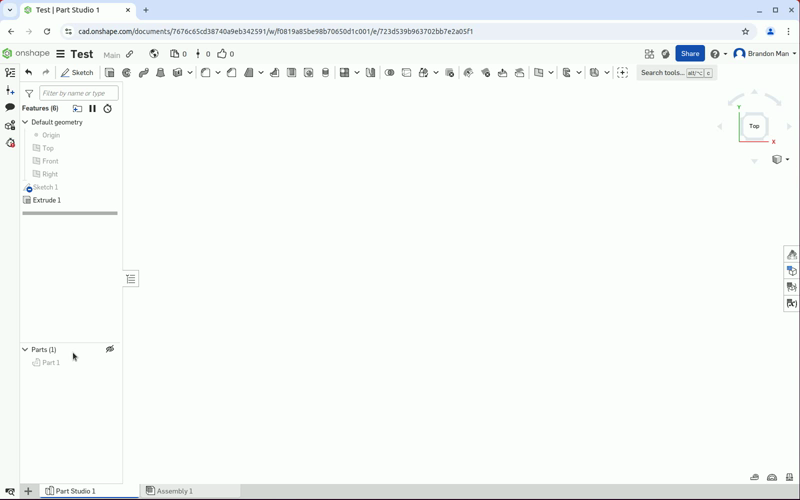
mouse_move(73, 352)
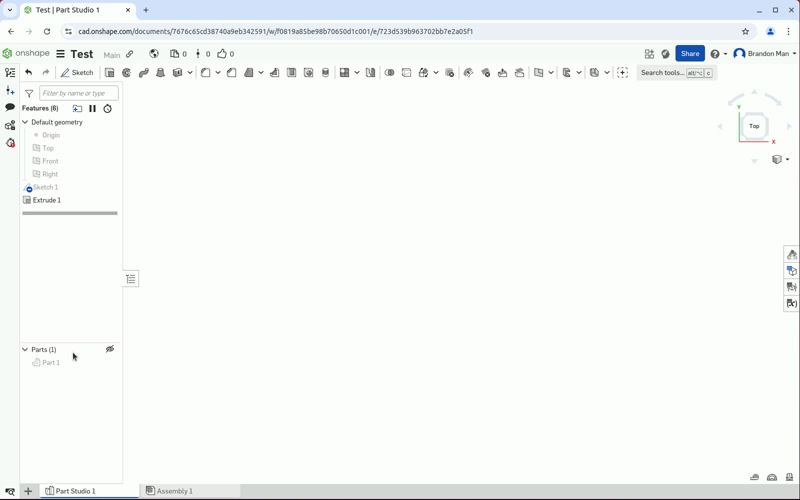
key(shift+y)
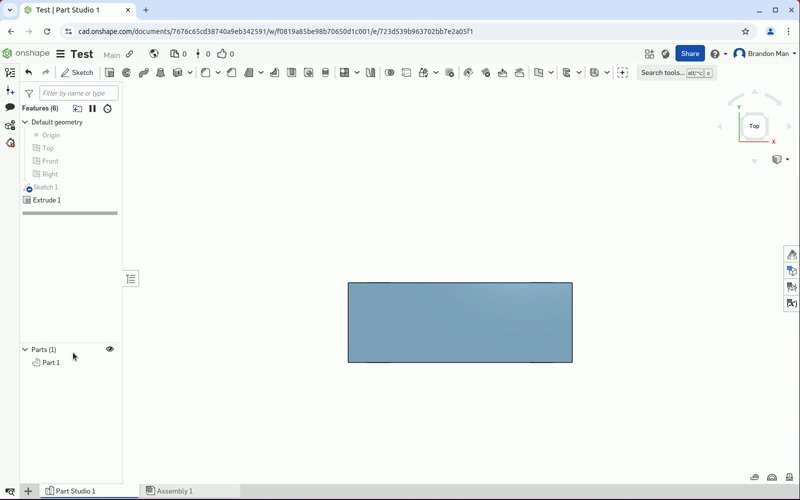
mouse_move(541, 75)
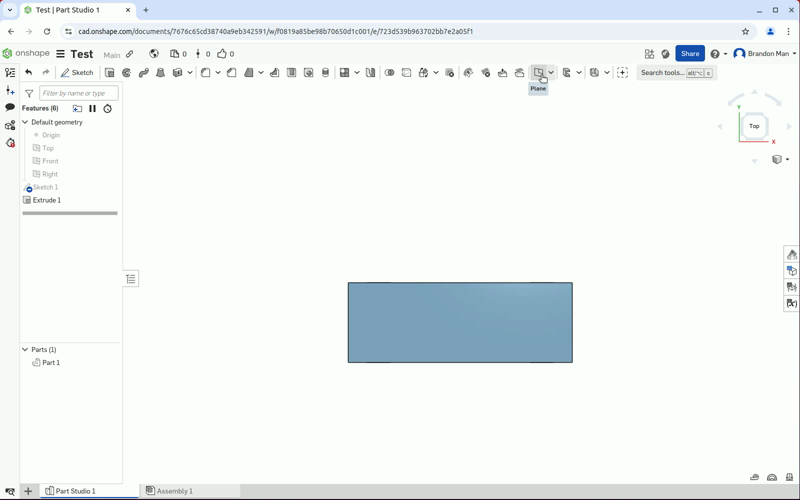
click(541, 75)
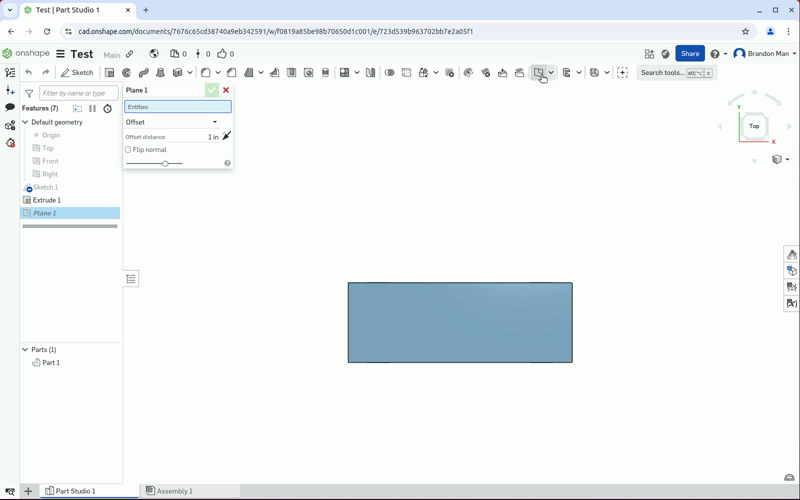
mouse_move(73, 150)
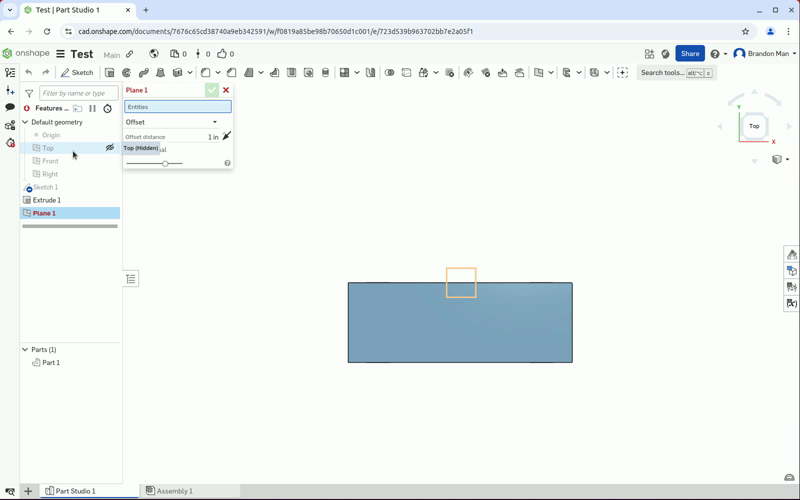
click(73, 150)
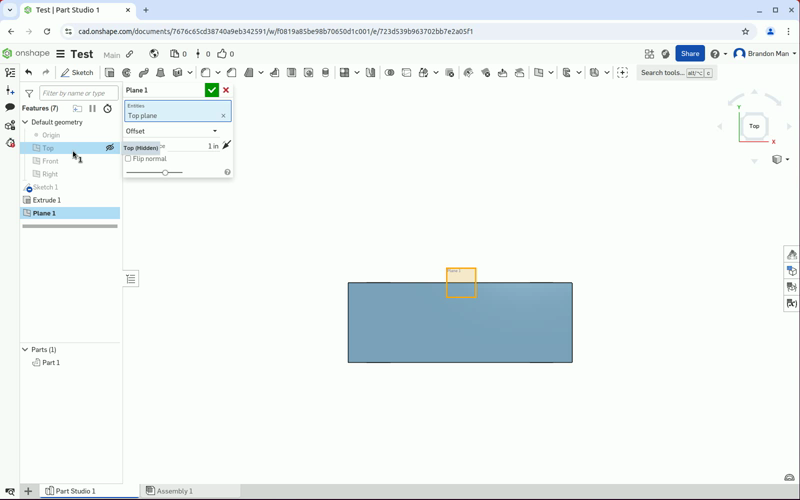
key(tab, 2)
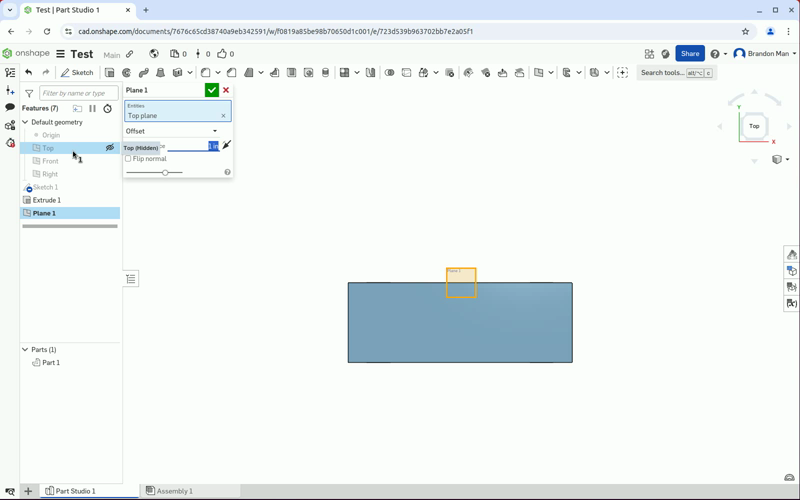
text(5.546)
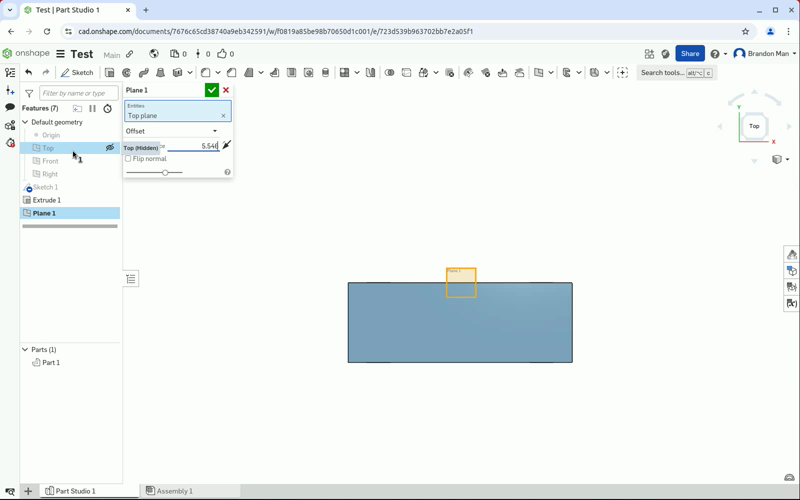
key(enter, 2)
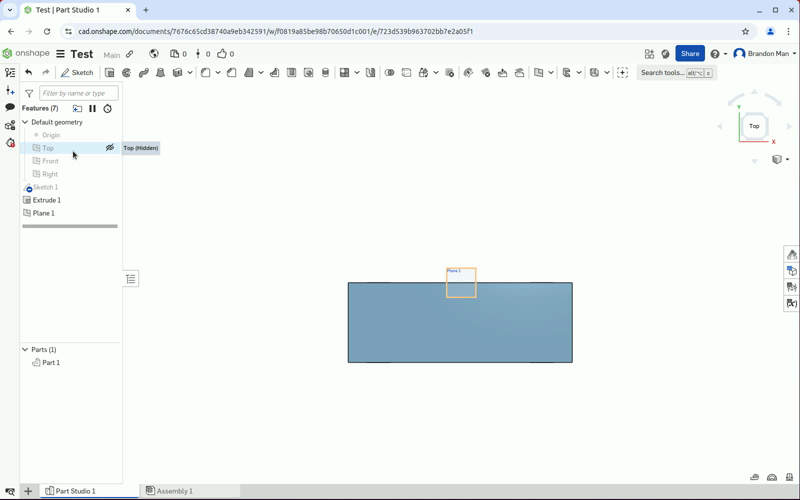
key(shift+s)
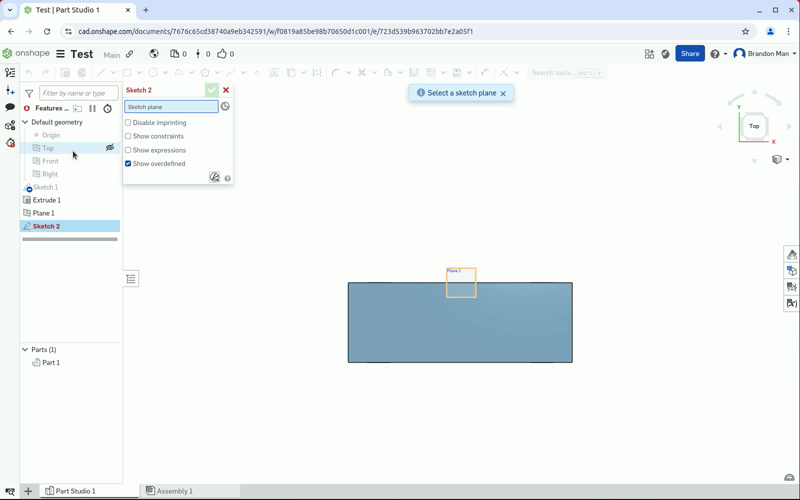
mouse_move(73, 215)
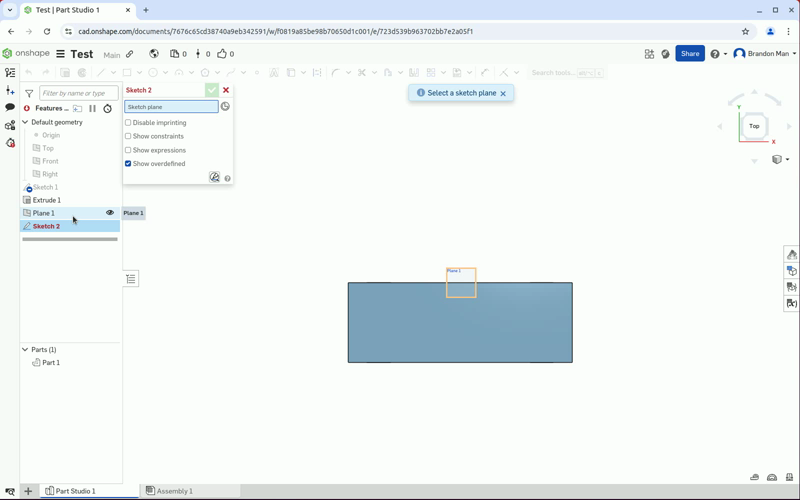
click(73, 215)
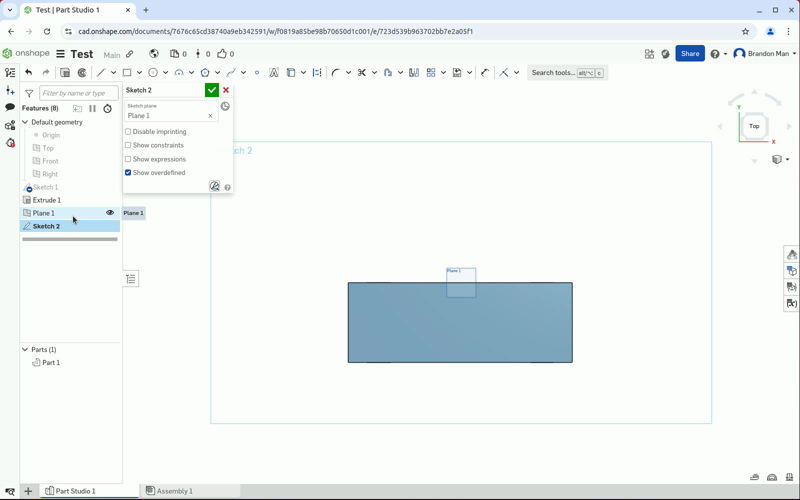
mouse_move(73, 352)
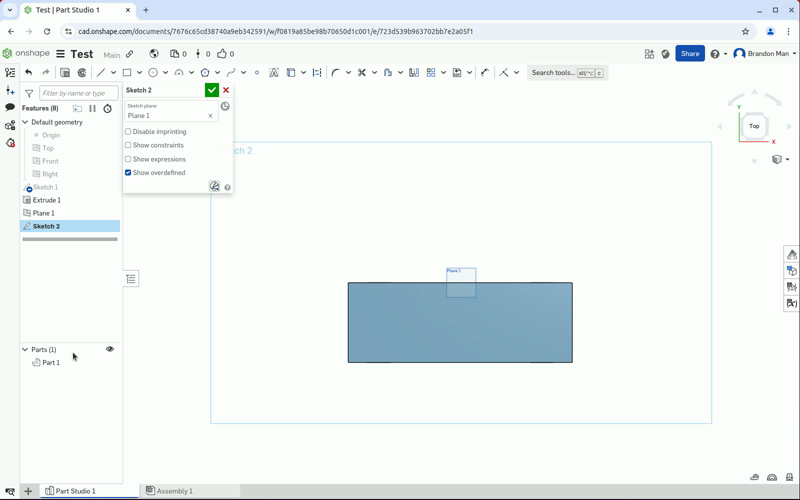
key(y)
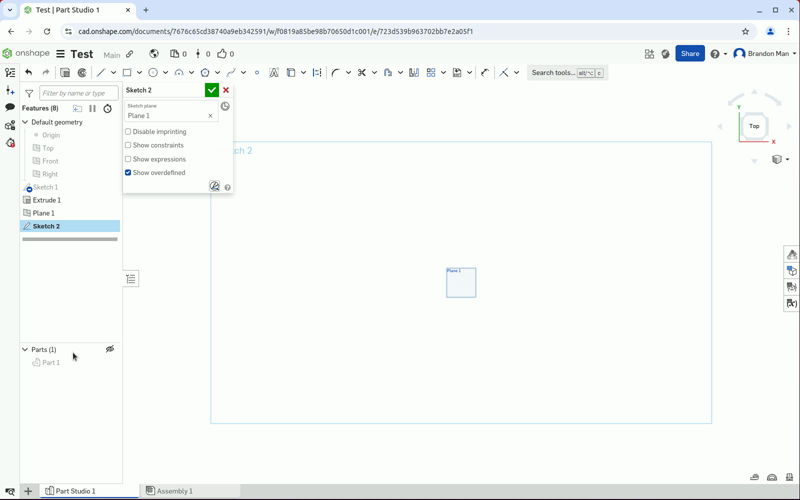
key(c)
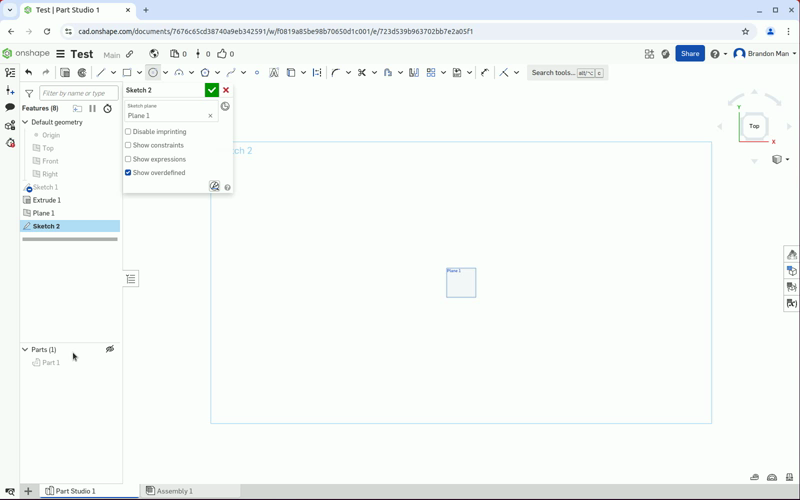
key_down(shift)
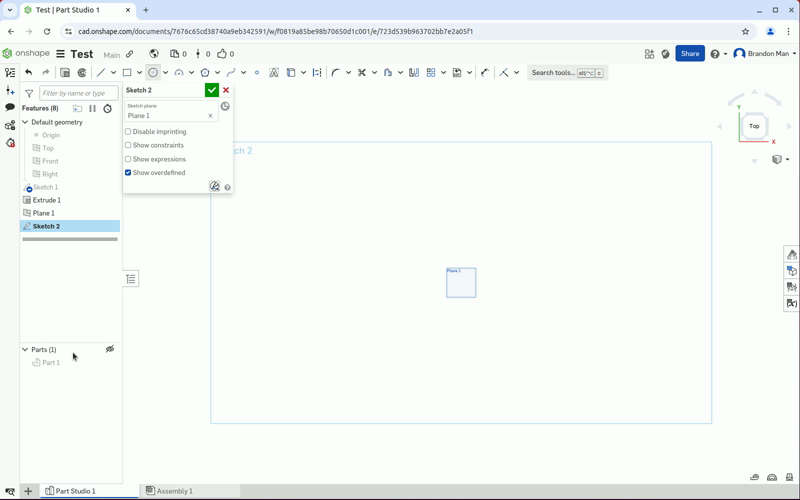
mouse_move(436, 335)
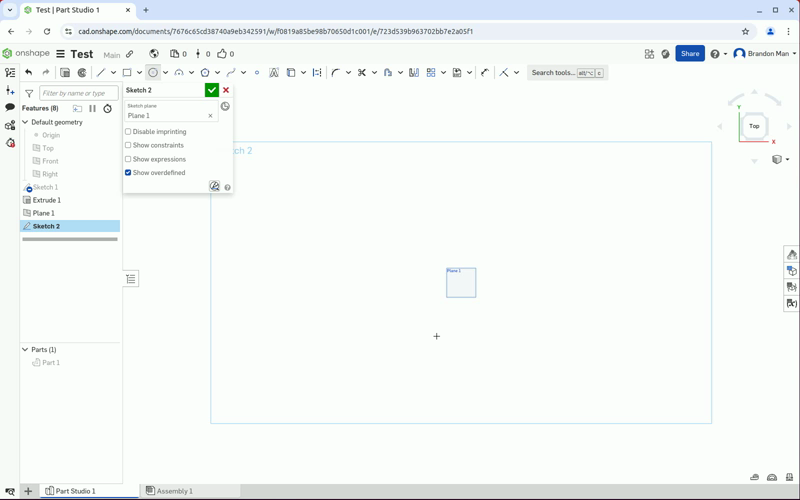
click(436, 335)
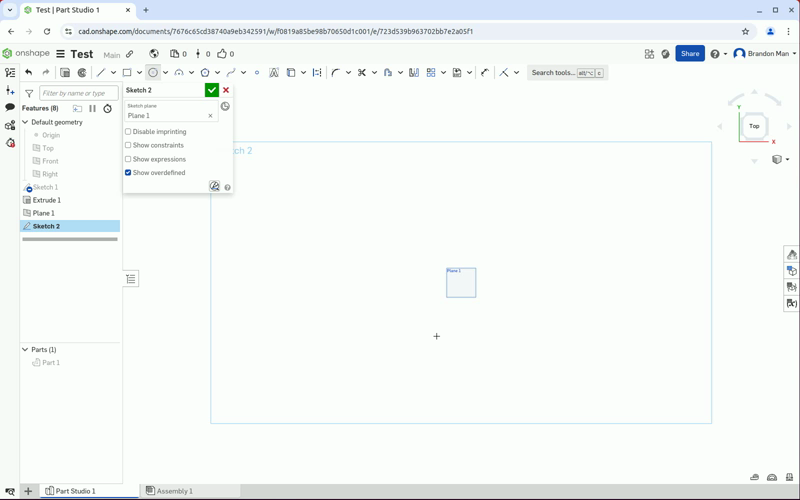
key_up(shift)
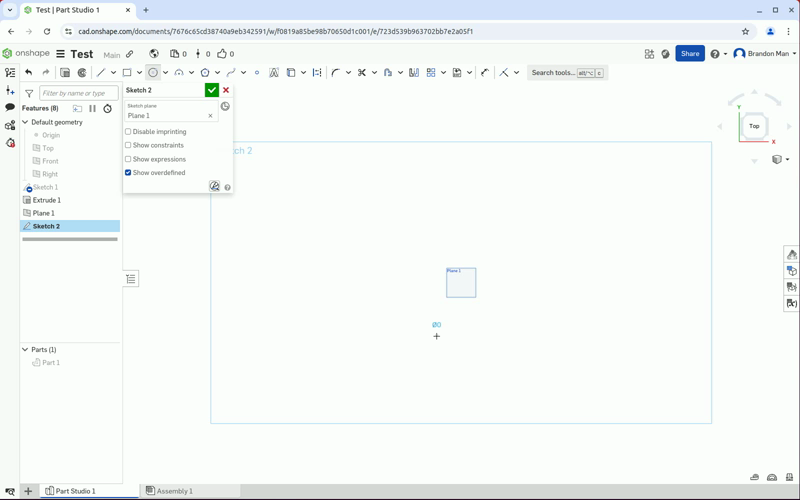
mouse_move(453, 335)
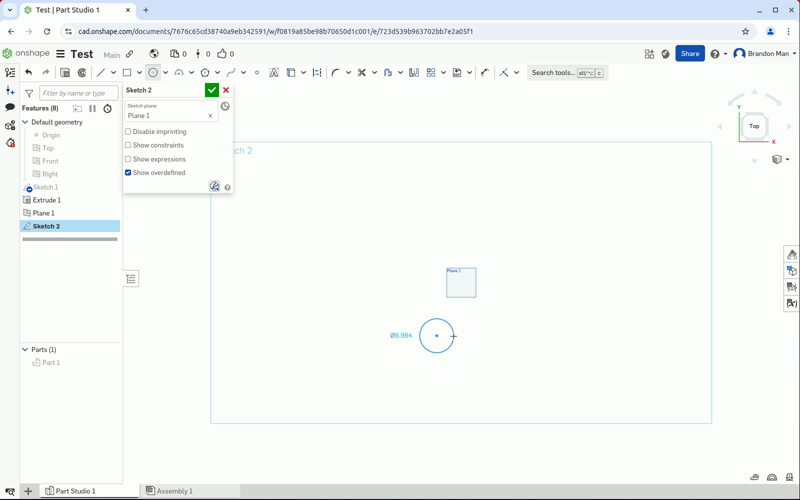
click(453, 335)
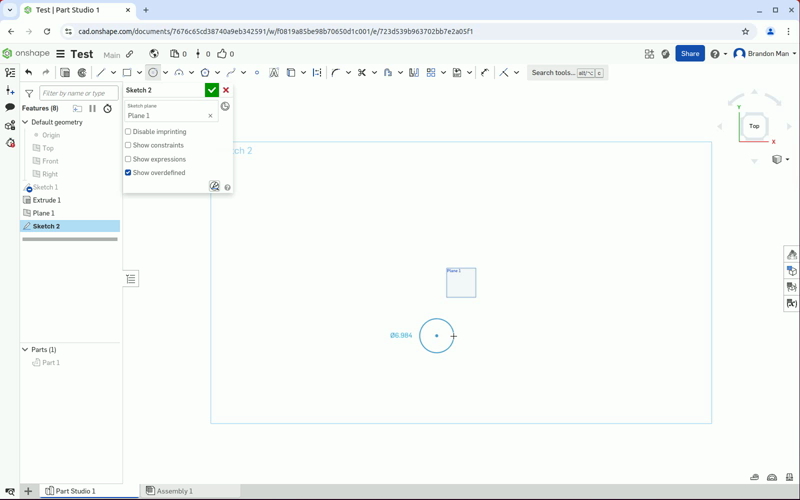
key(esc)
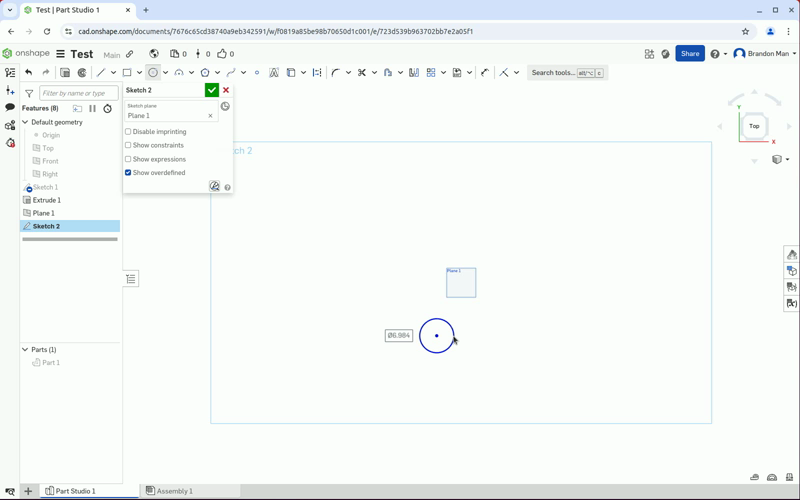
mouse_move(439, 337)
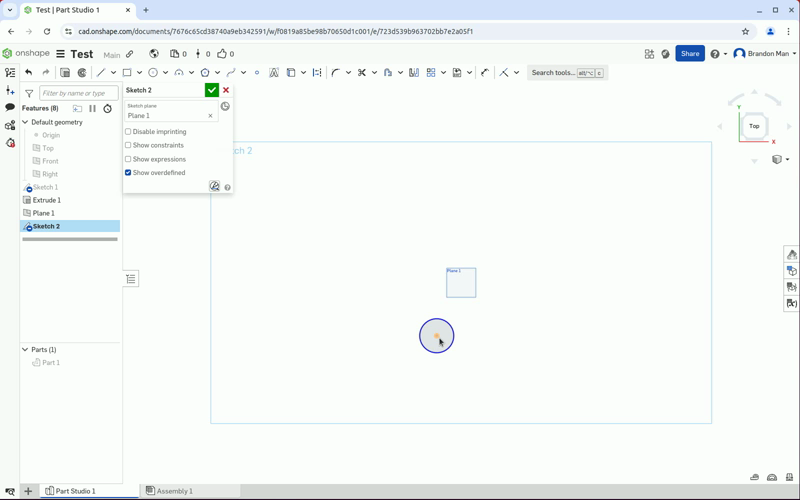
scroll(6)
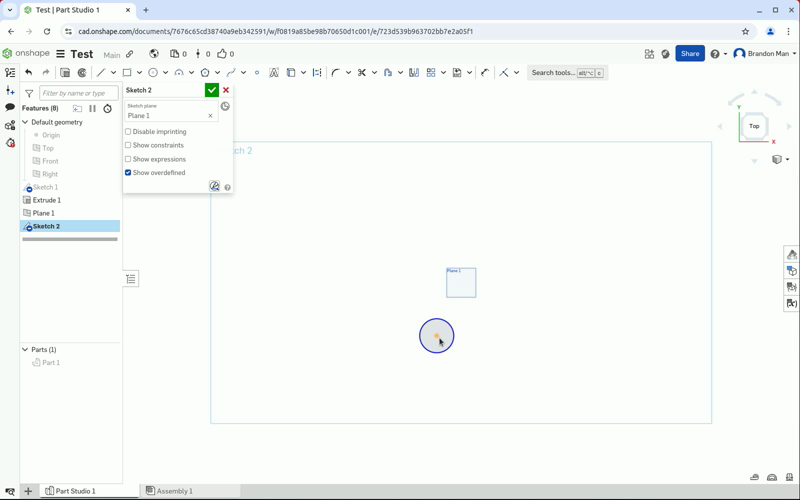
scroll(6)
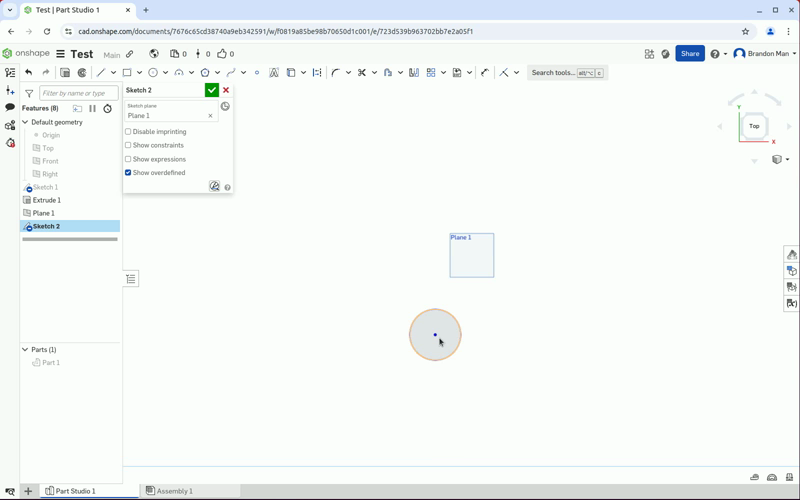
scroll(6)
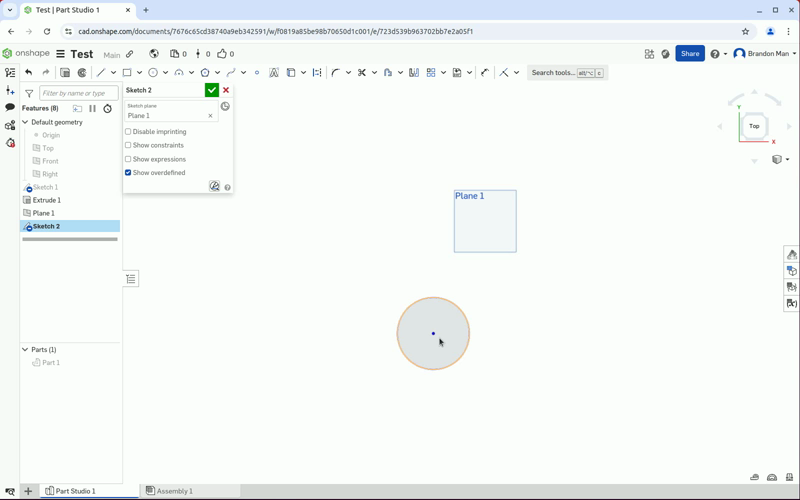
scroll(6)
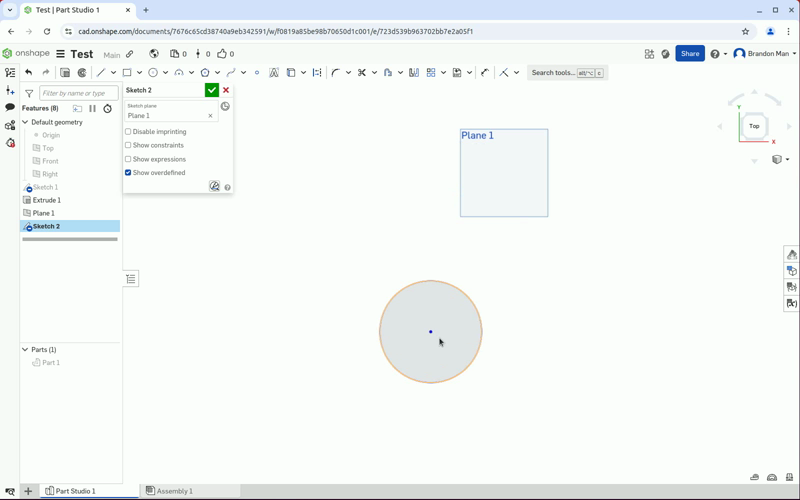
scroll(6)
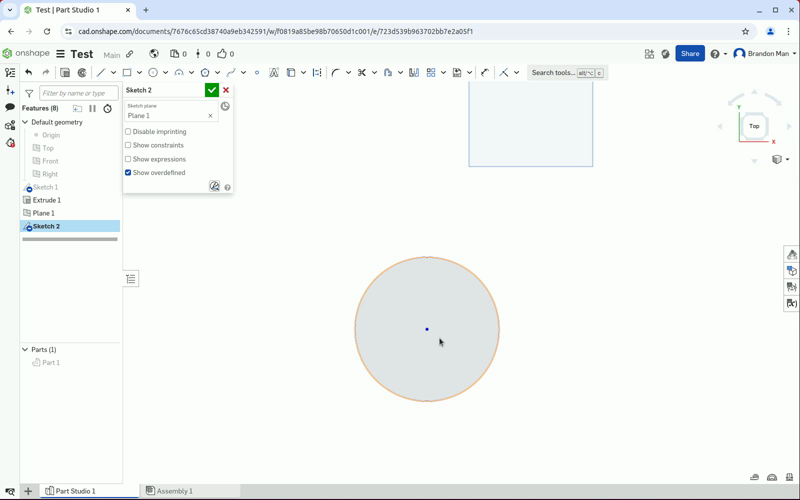
scroll(6)
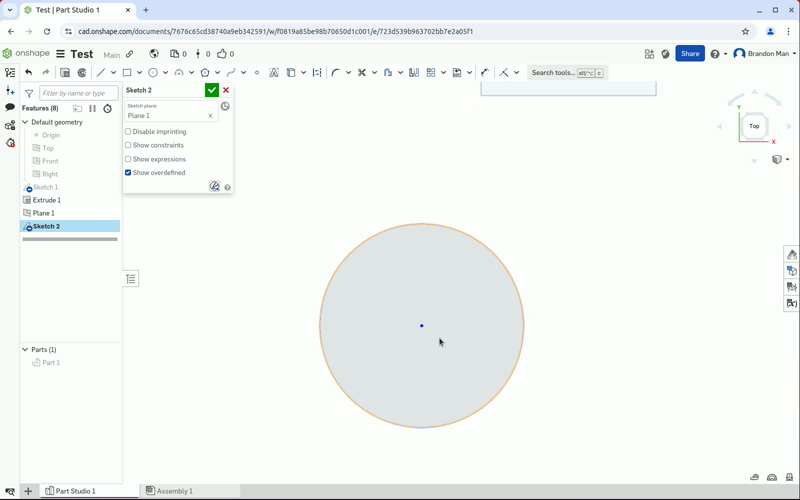
scroll(6)
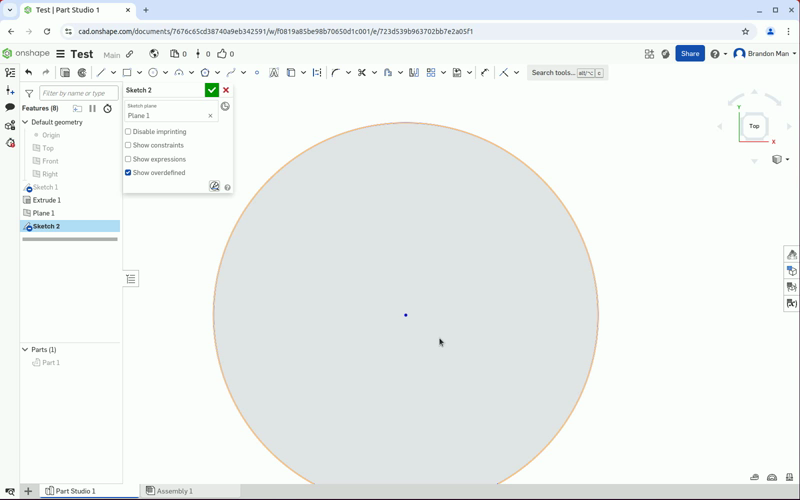
click(439, 337)
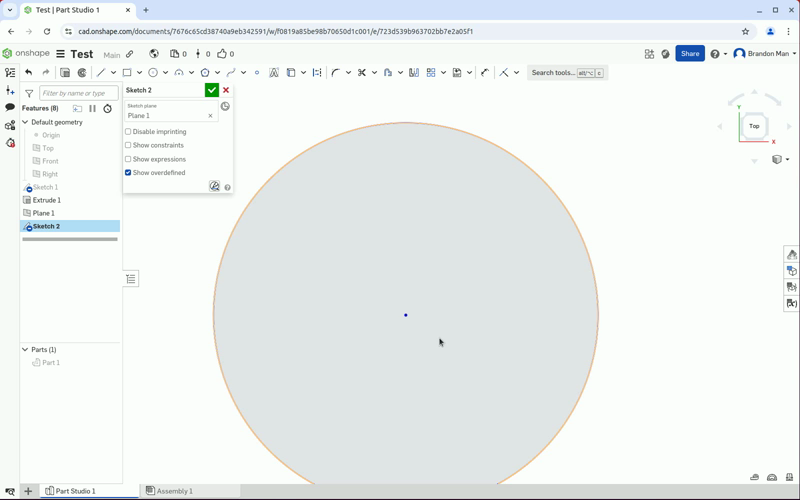
scroll(-6)
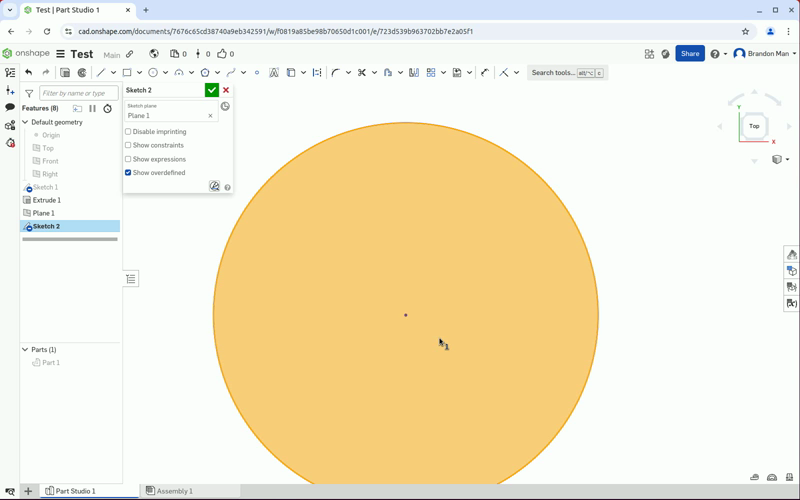
scroll(-6)
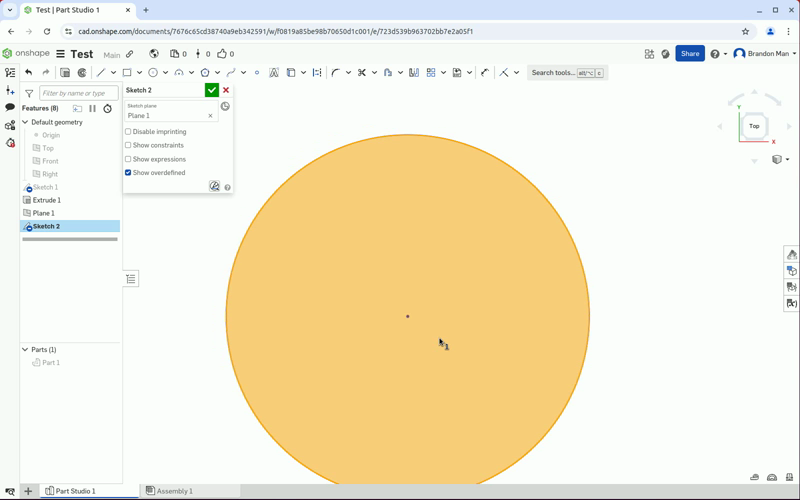
scroll(-6)
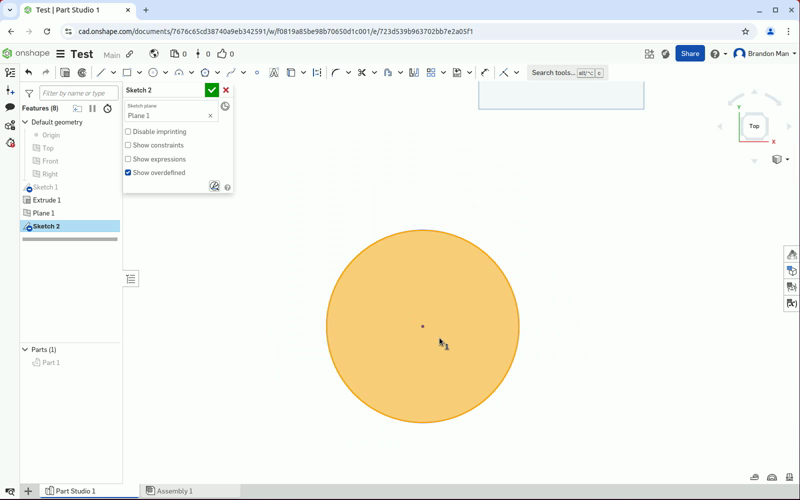
scroll(-6)
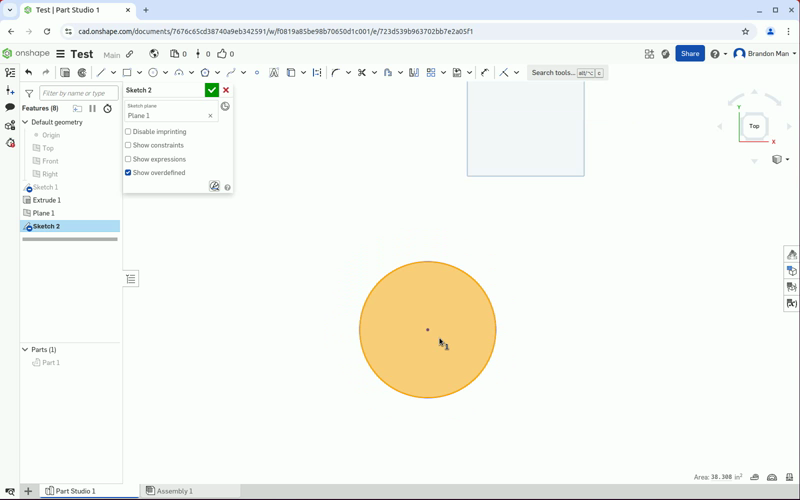
scroll(-6)
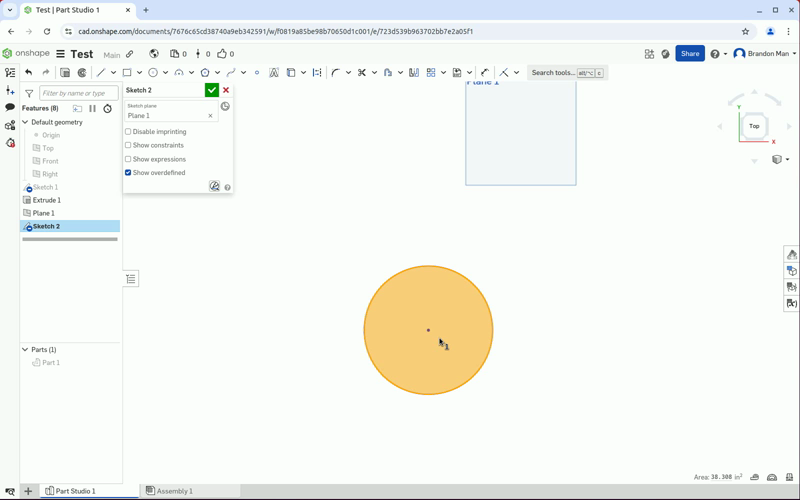
scroll(-6)
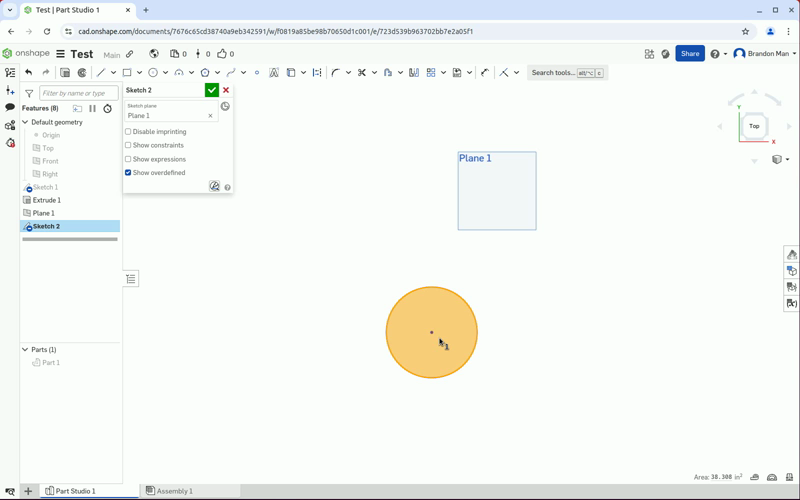
scroll(-6)
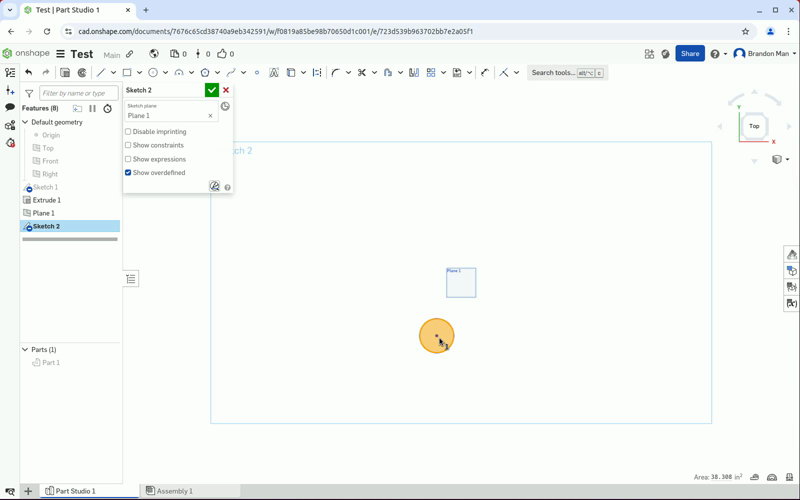
mouse_move(73, 352)
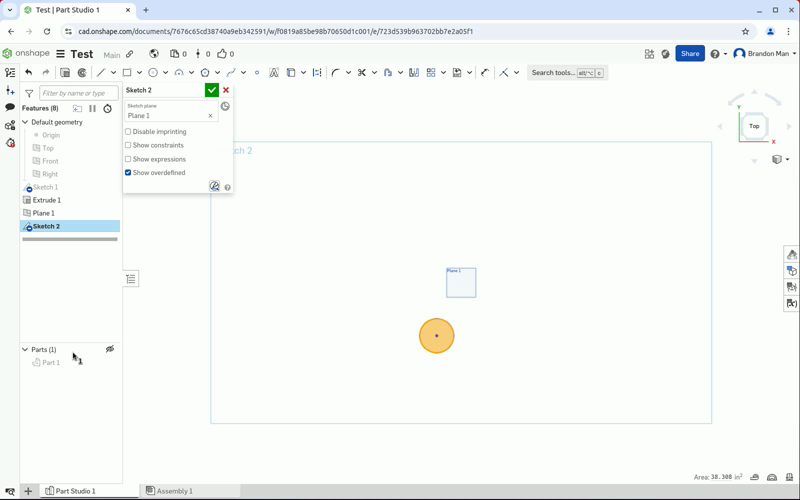
key(shift+y)
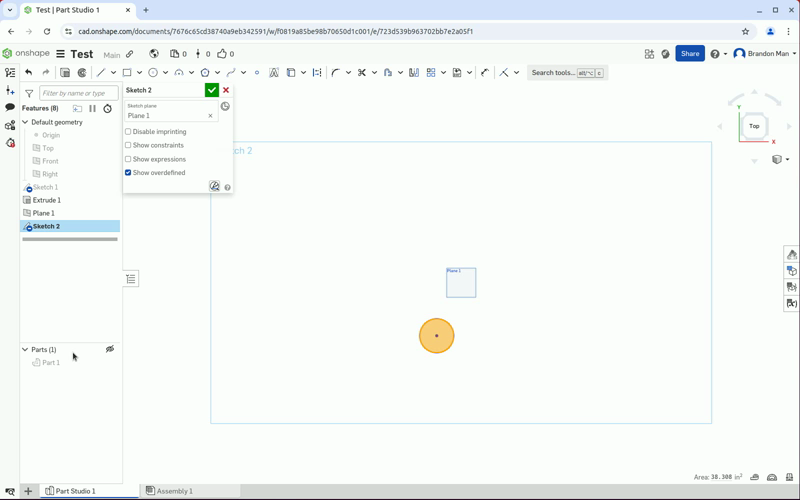
key(shift+e)
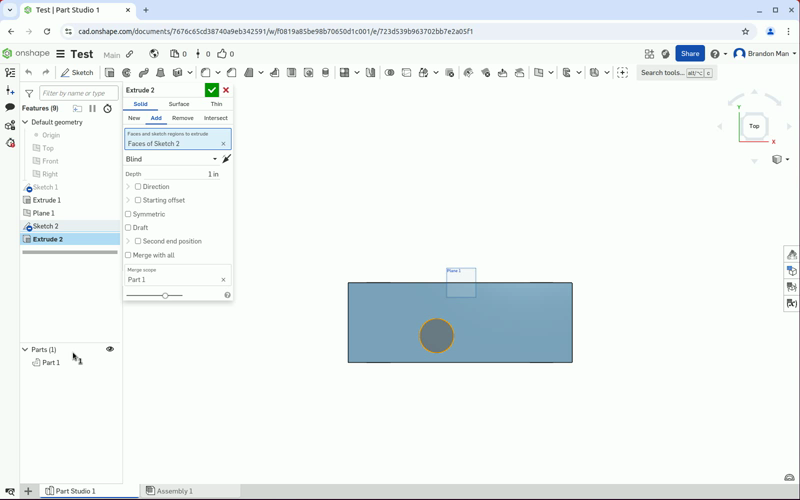
mouse_move(143, 106)
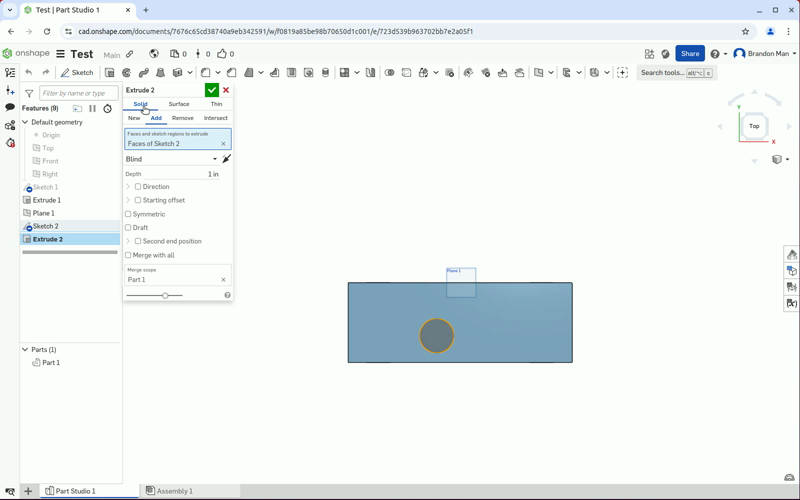
click(143, 106)
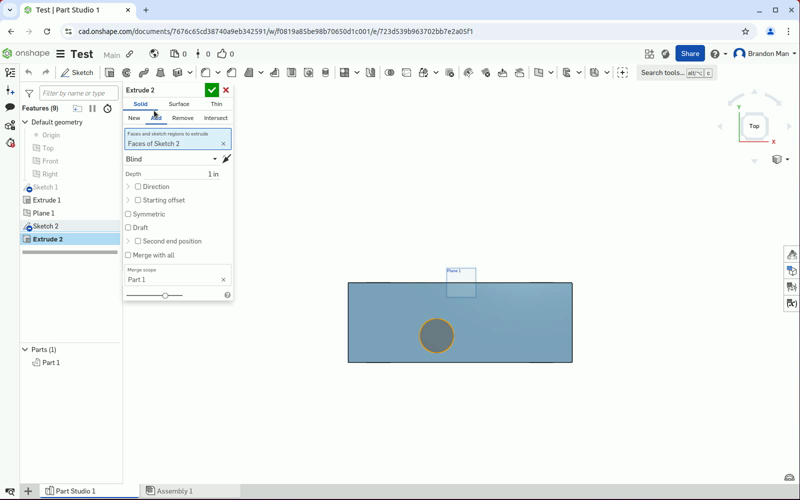
mouse_move(186, 120)
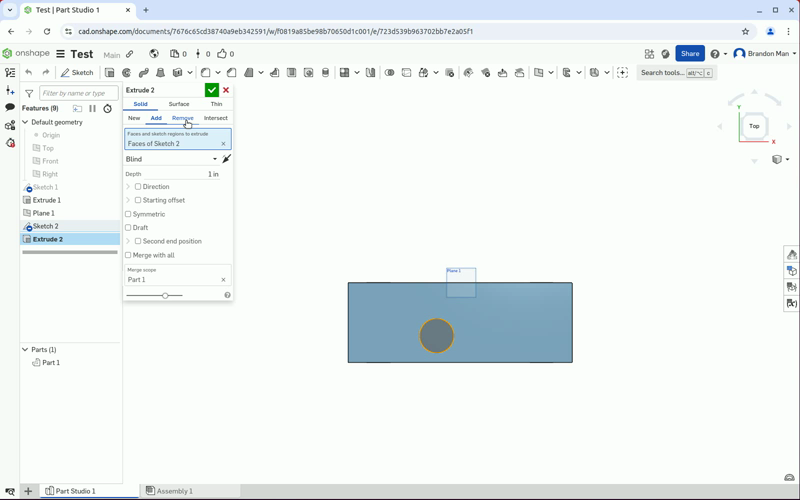
click(186, 120)
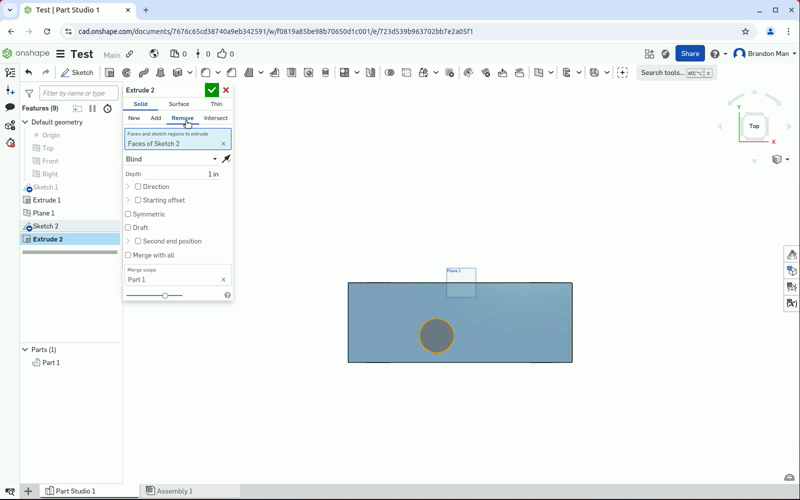
key(tab, 4)
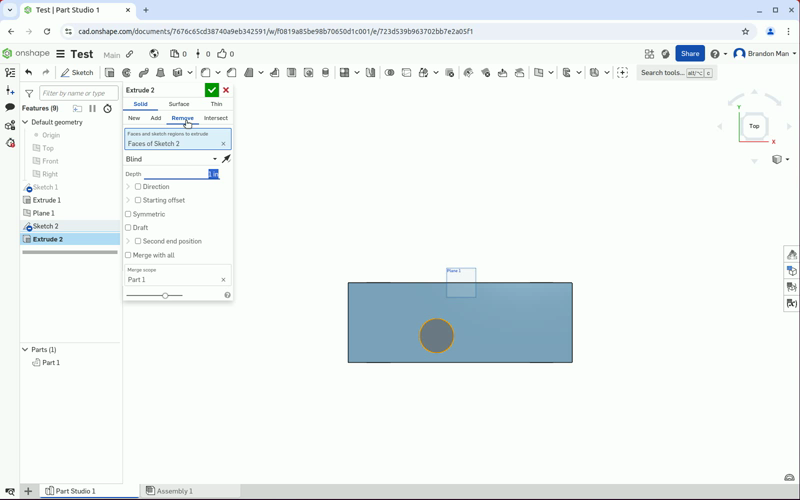
text(27.441)
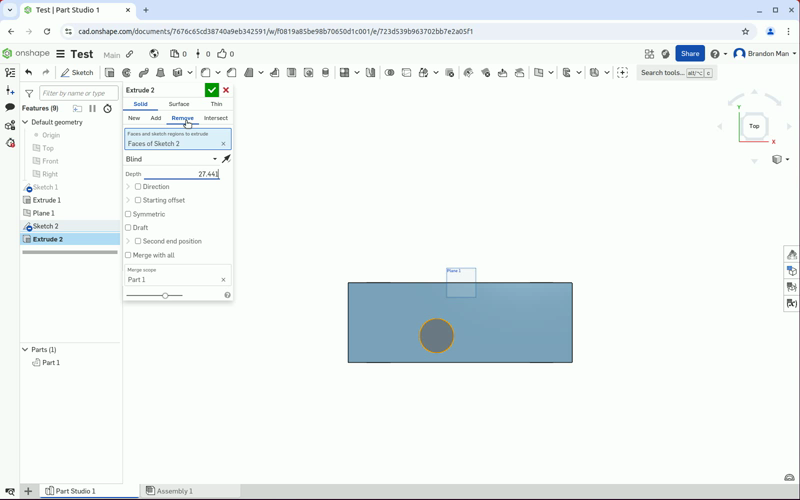
key(tab, 6)
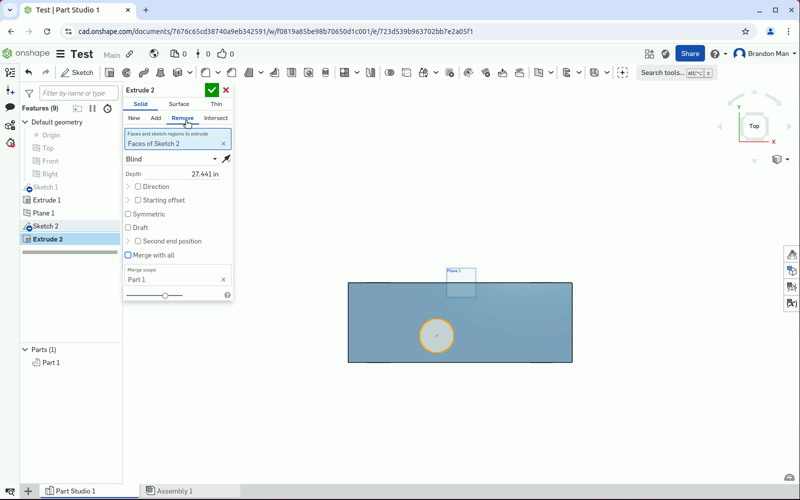
key(space)
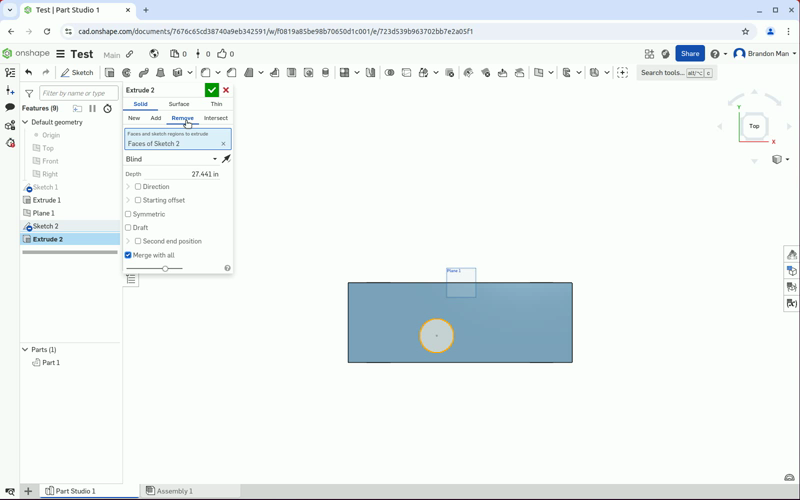
key(enter)
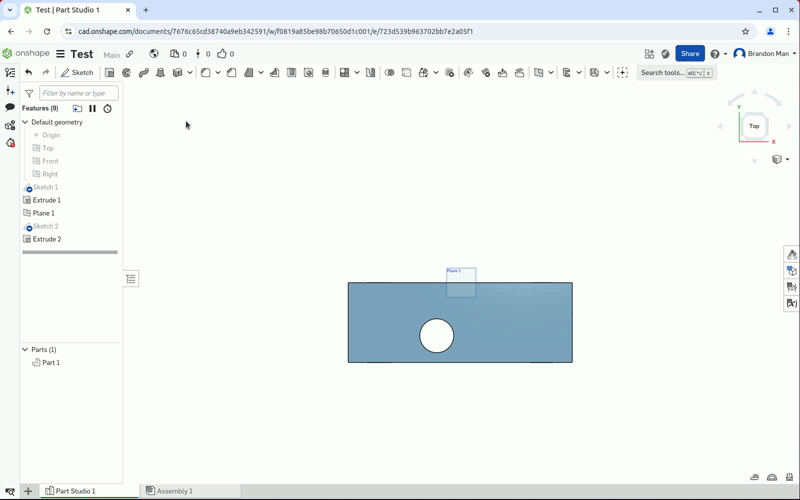
key(shift+h)
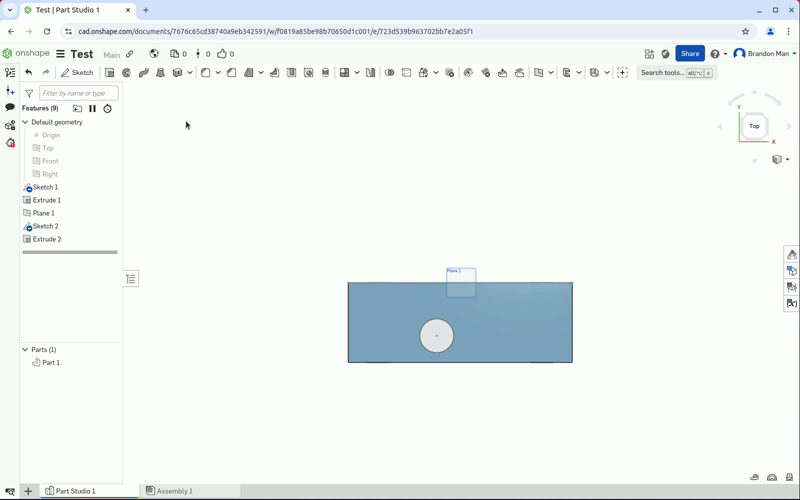
key(shift+h)
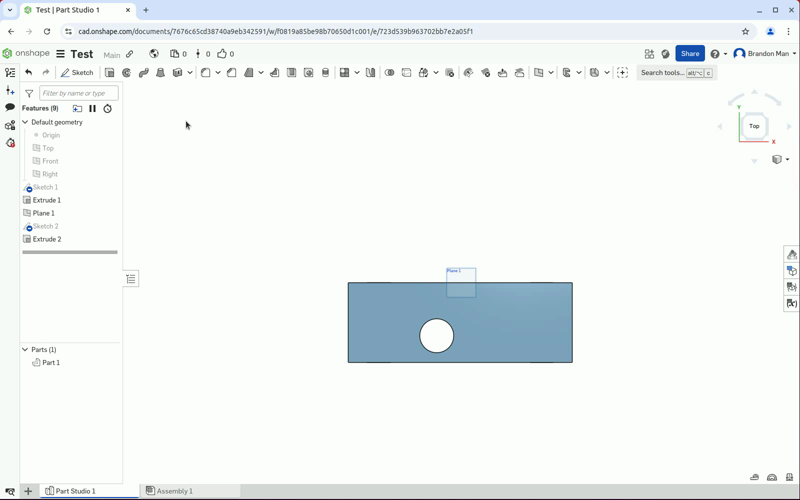
mouse_move(73, 189)
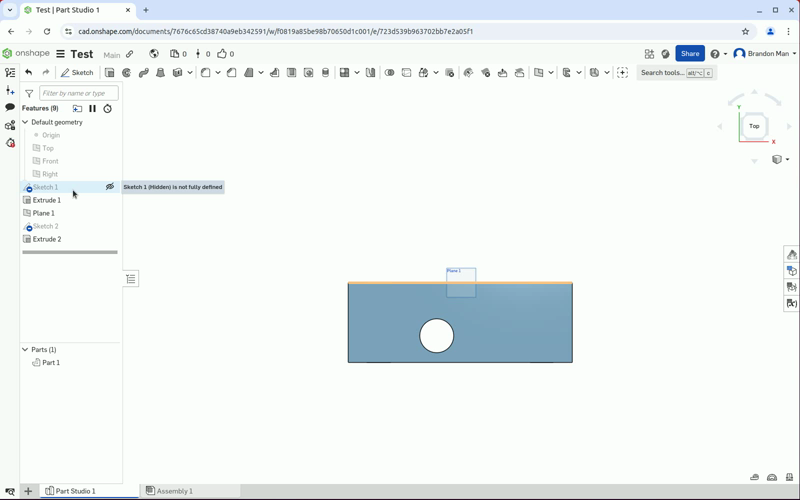
click(73, 189)
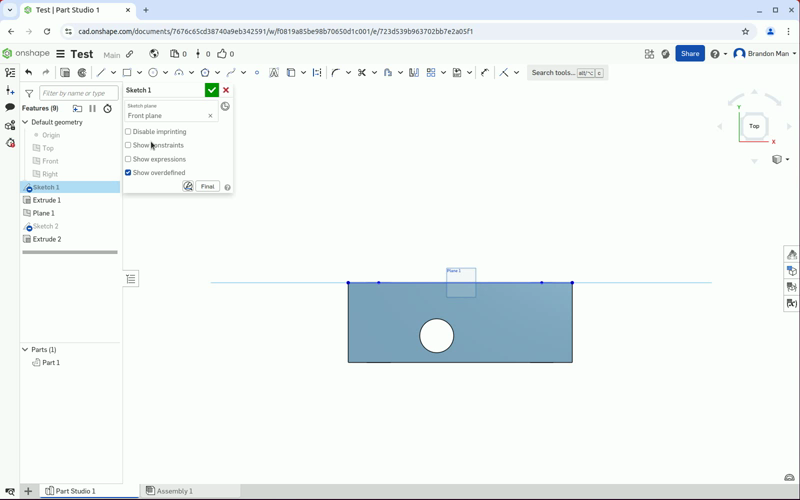
mouse_move(229, 92)
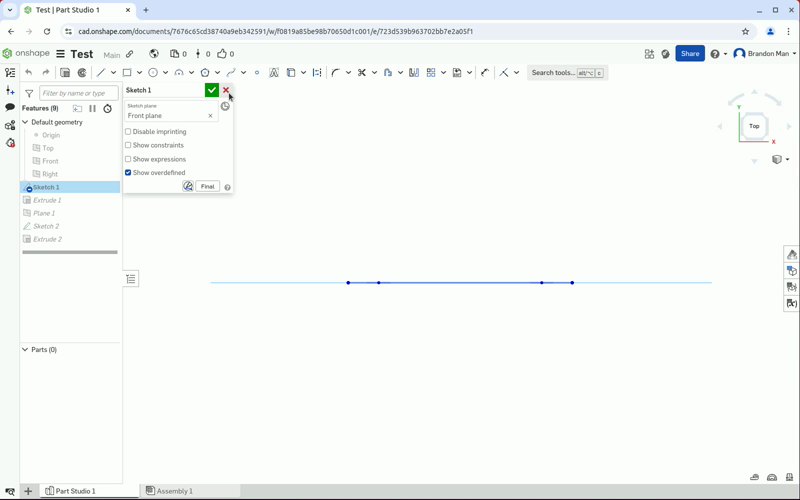
click(229, 92)
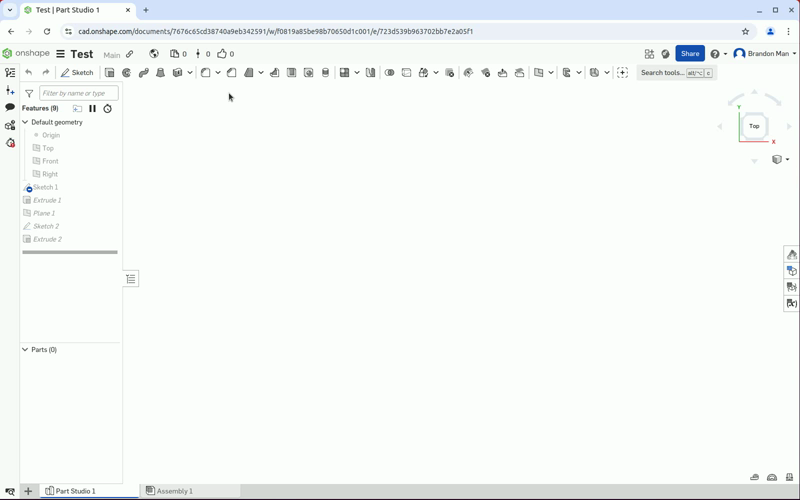
mouse_move(73, 352)
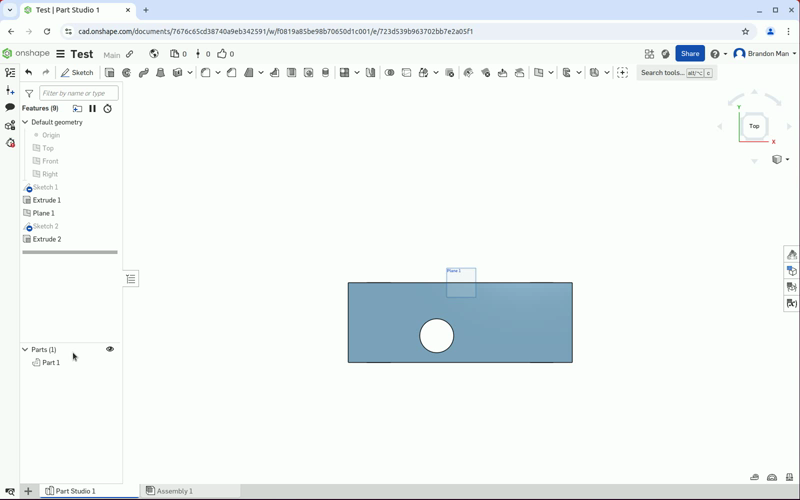
key(y)
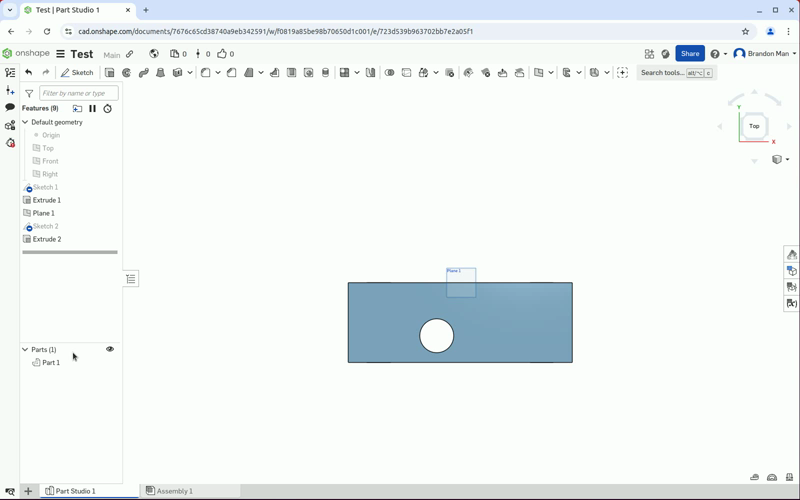
key(shift+p)
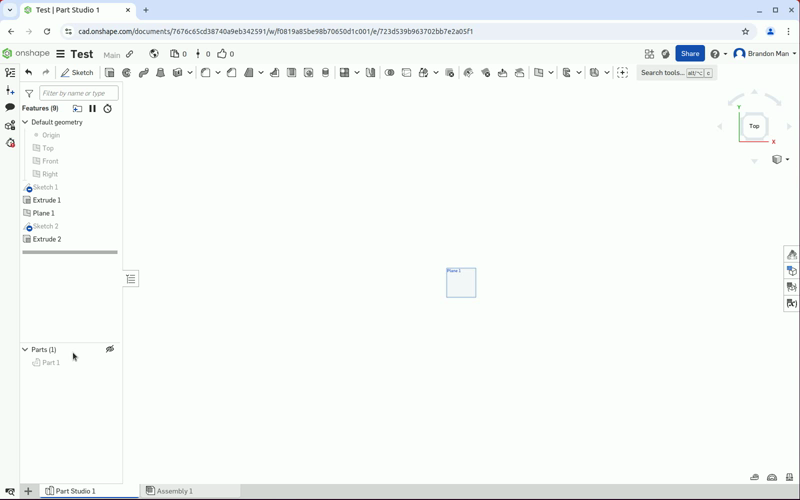
key(space)
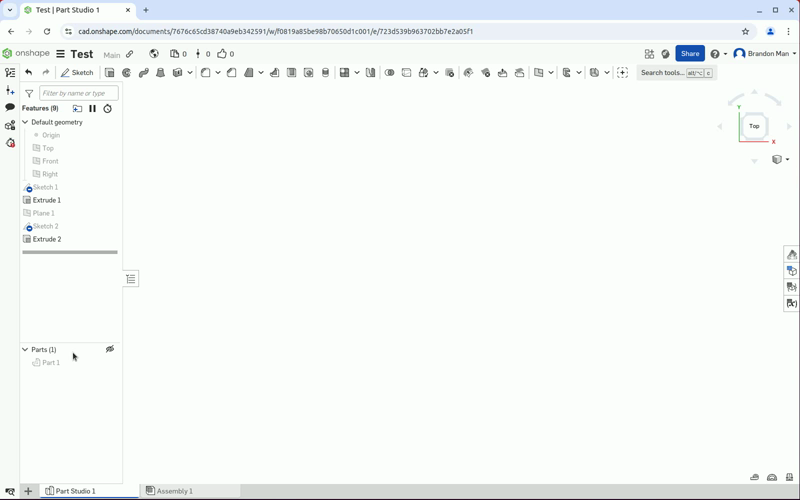
key_down(shift)
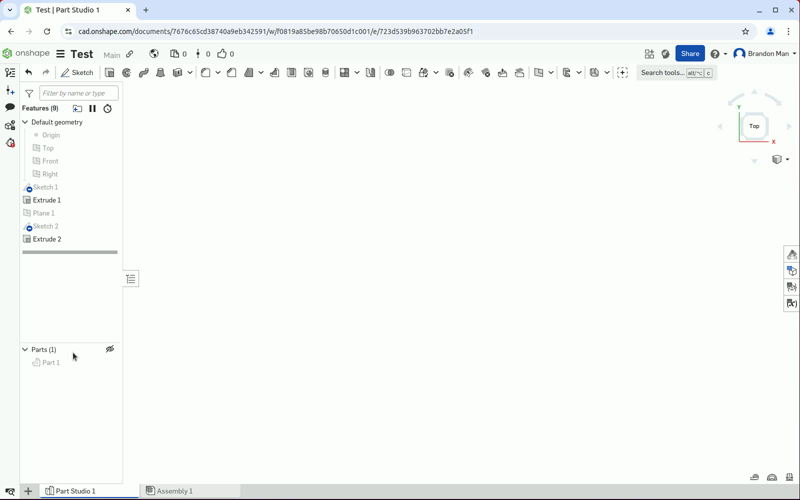
key(up)
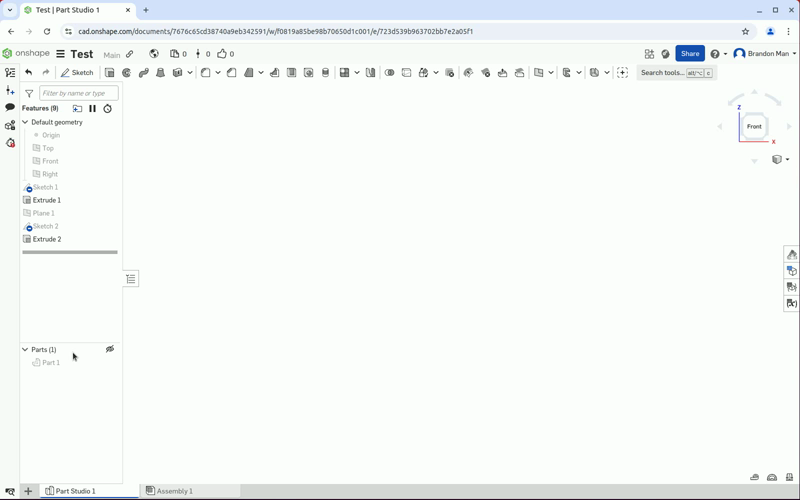
key_up(shift)
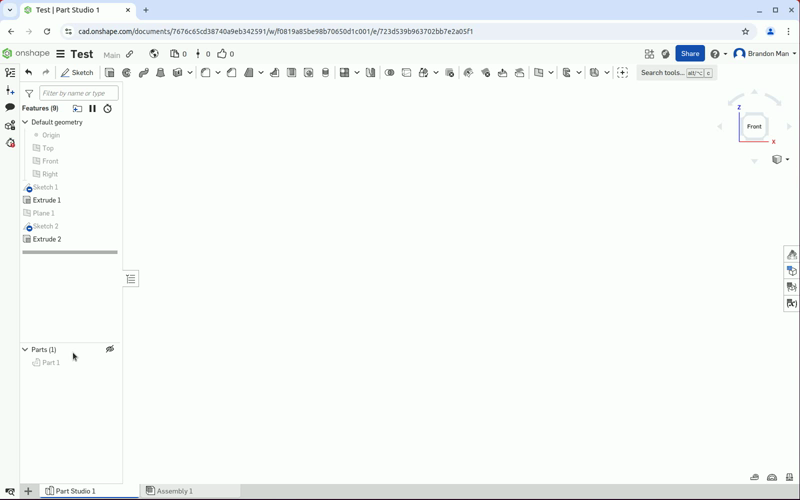
mouse_move(73, 352)
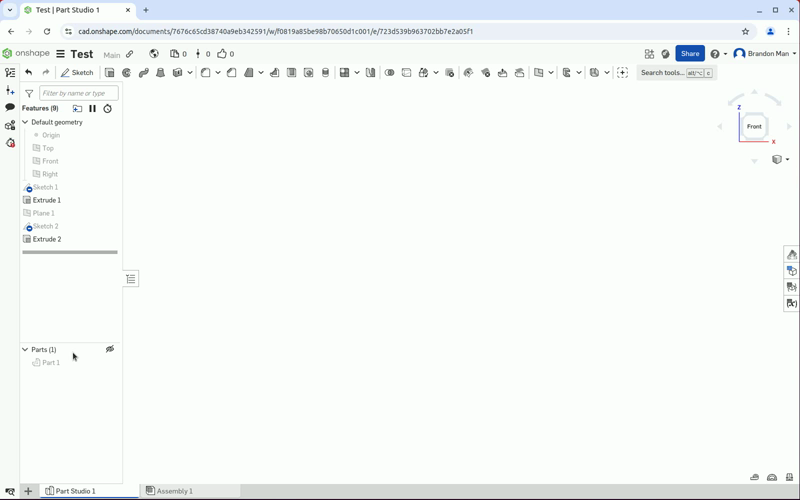
key(shift+y)
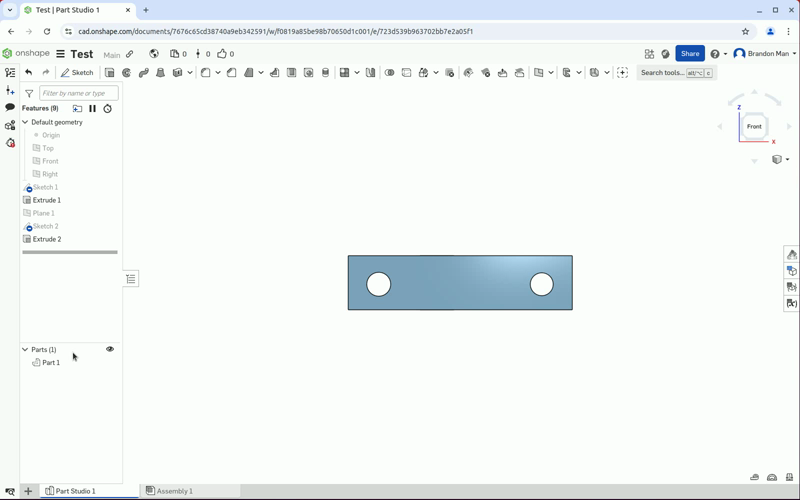
mouse_move(541, 75)
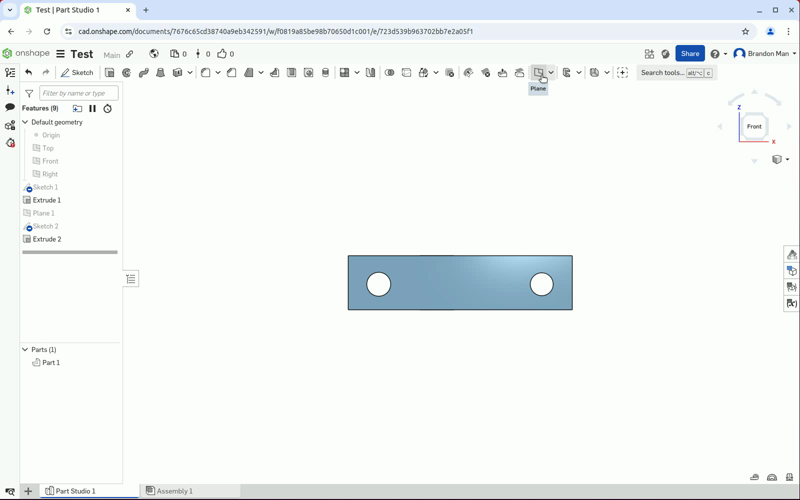
click(541, 75)
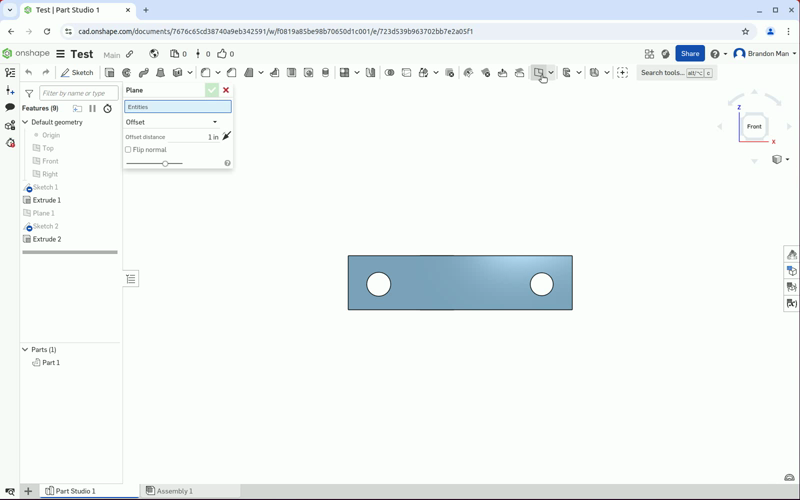
mouse_move(73, 163)
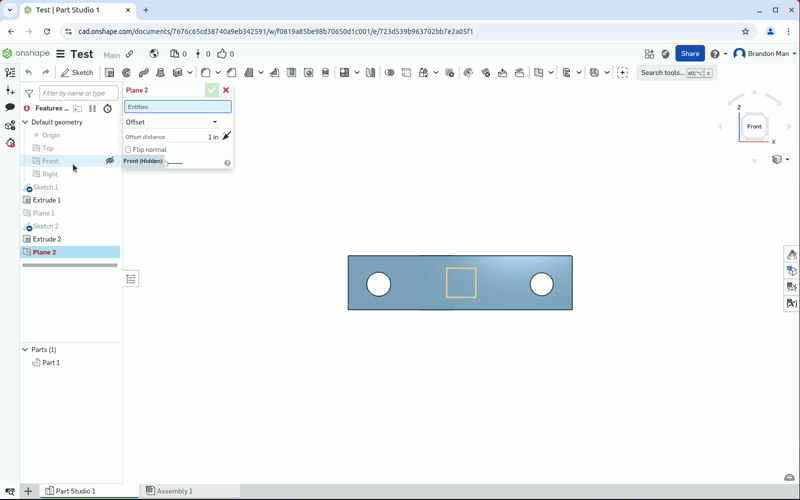
click(73, 163)
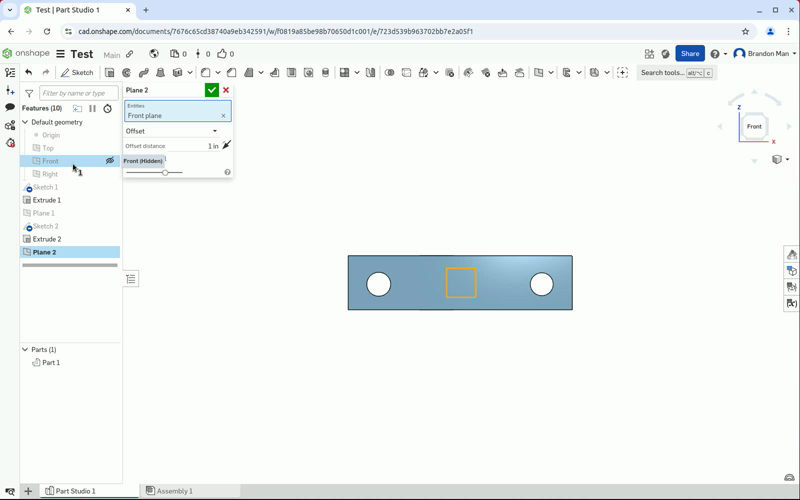
key(tab, 2)
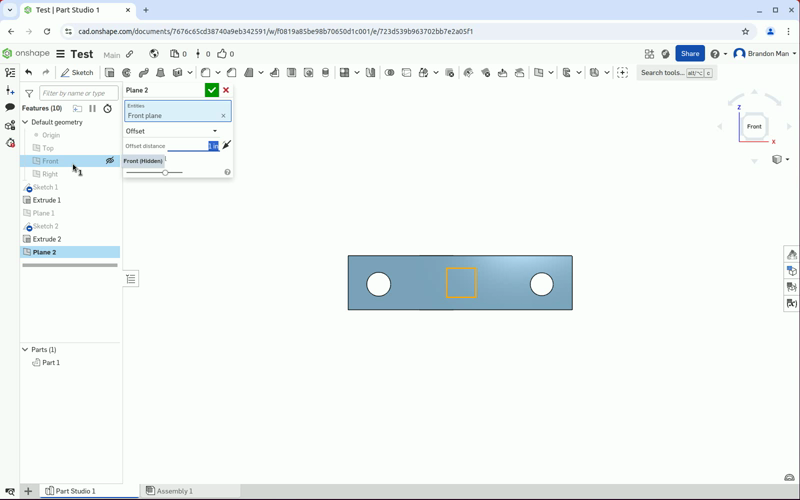
text(16.361)
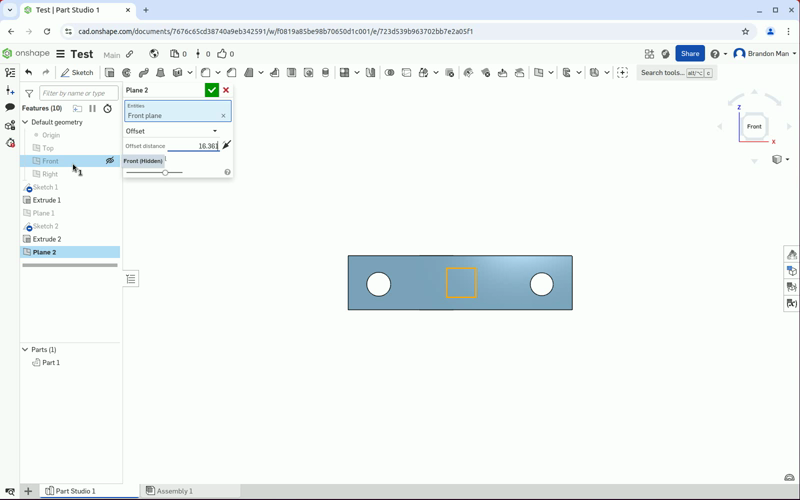
key(enter, 2)
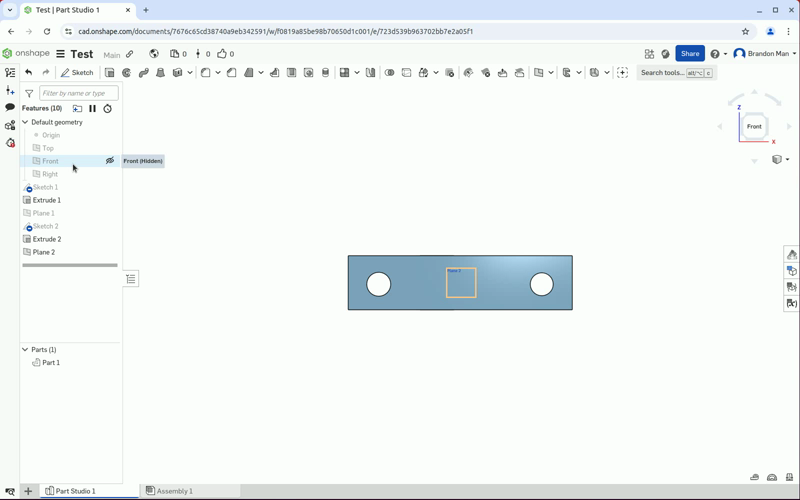
key(shift+s)
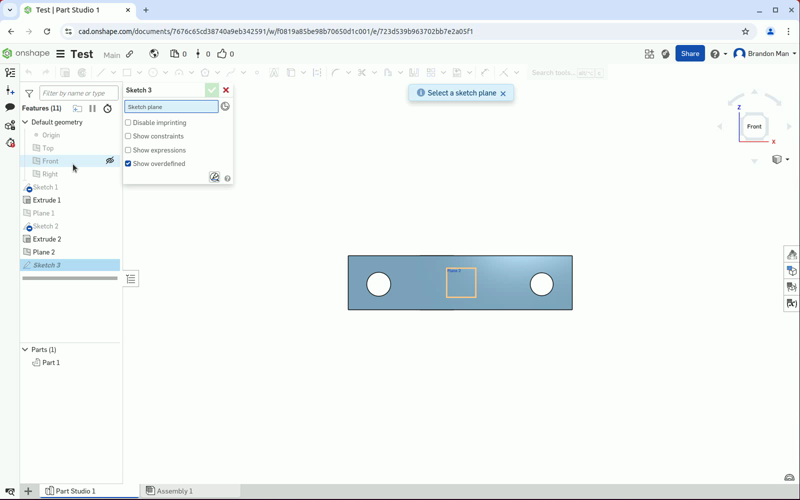
mouse_move(73, 254)
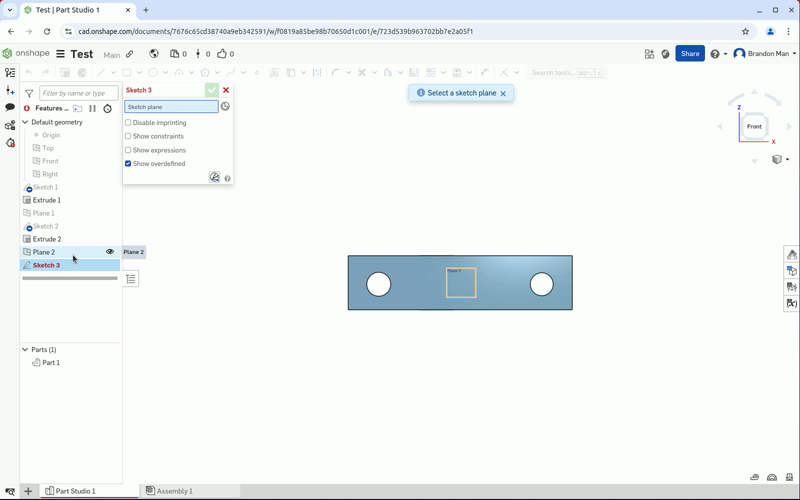
click(73, 254)
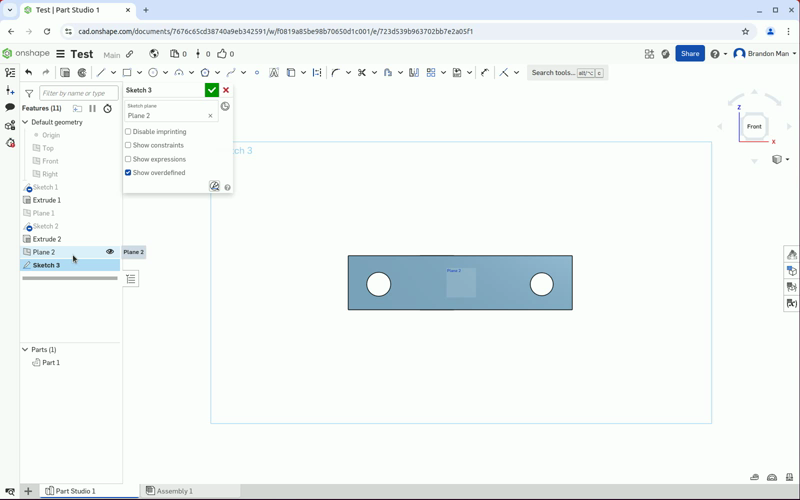
mouse_move(73, 352)
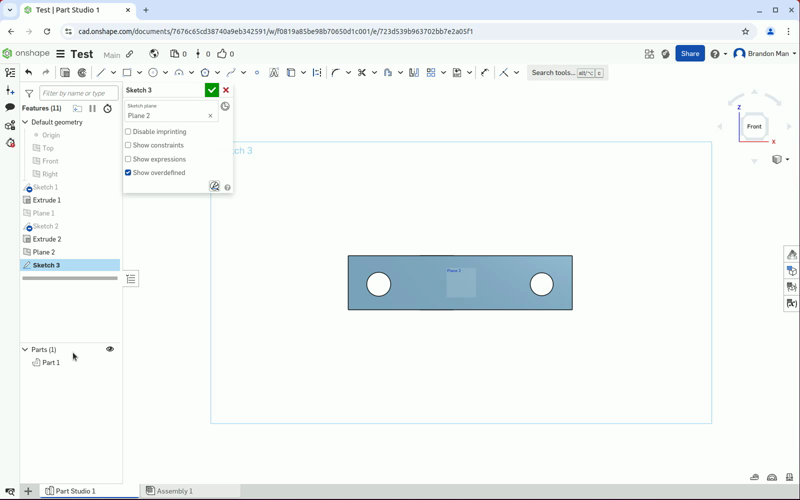
key(y)
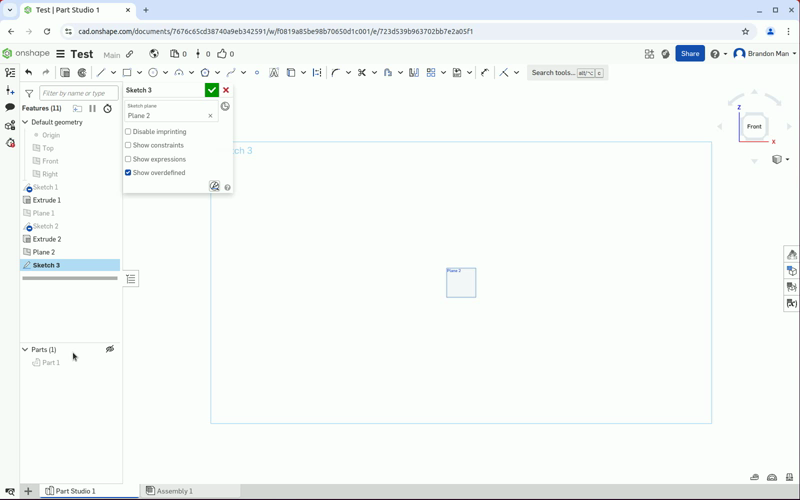
key(c)
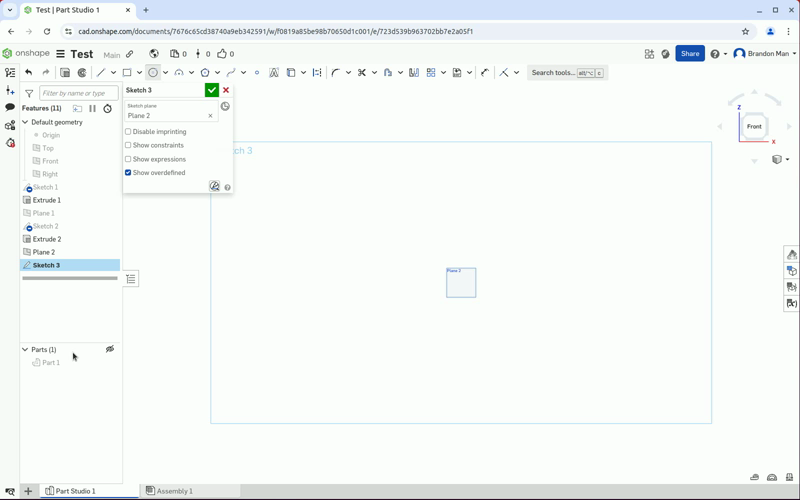
key_down(shift)
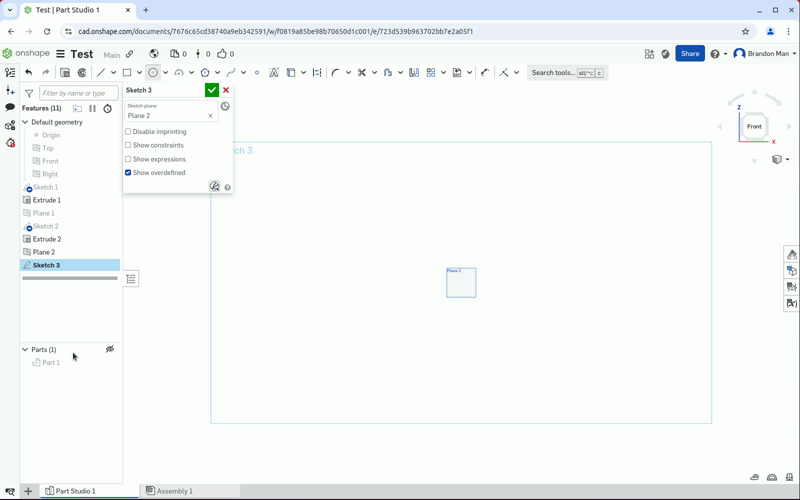
mouse_move(377, 282)
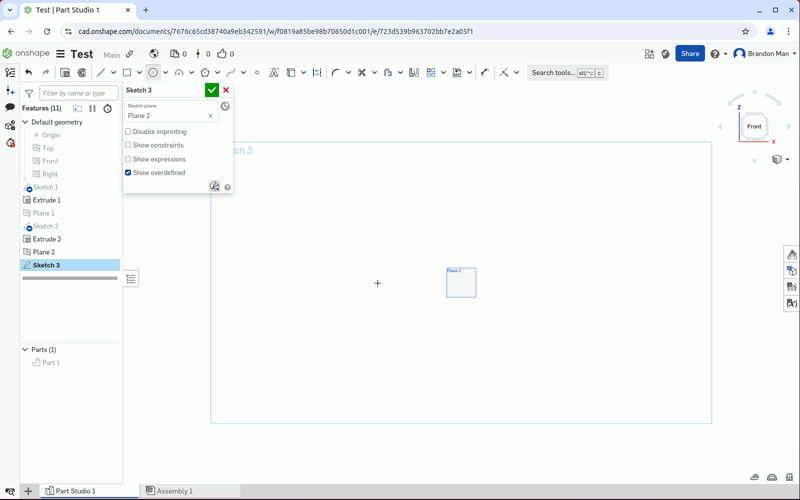
click(377, 282)
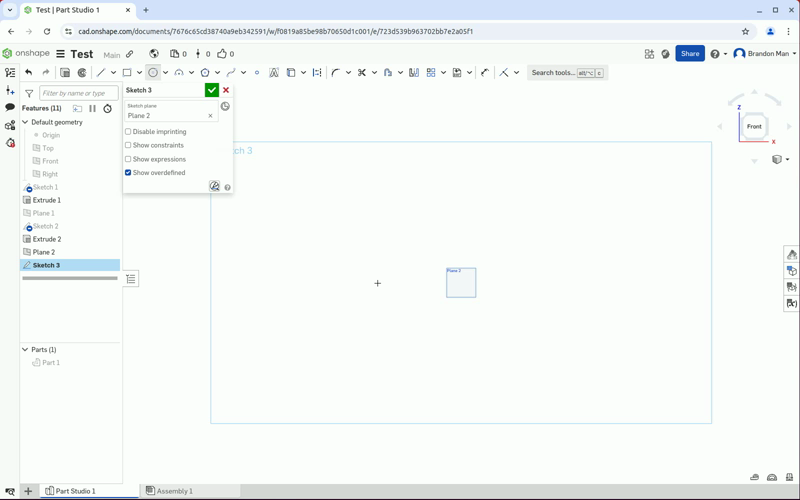
key_up(shift)
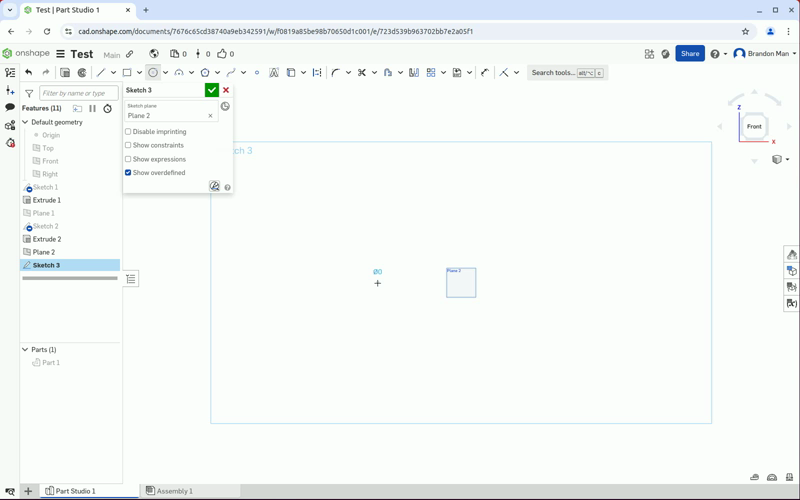
mouse_move(390, 282)
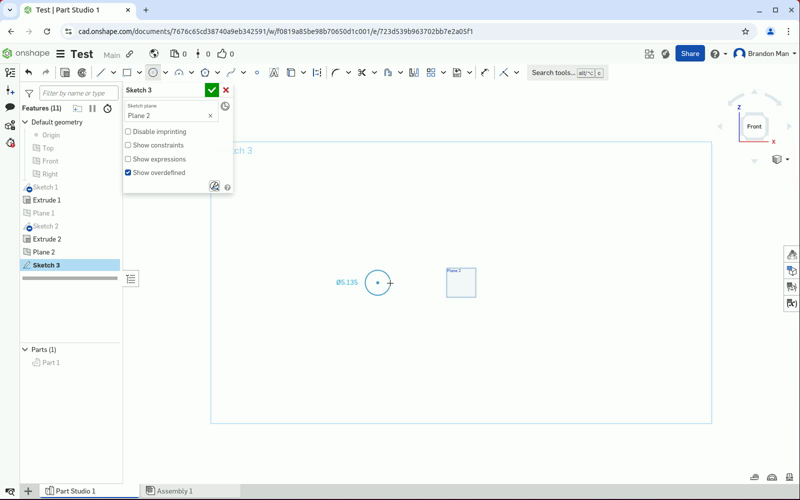
click(390, 282)
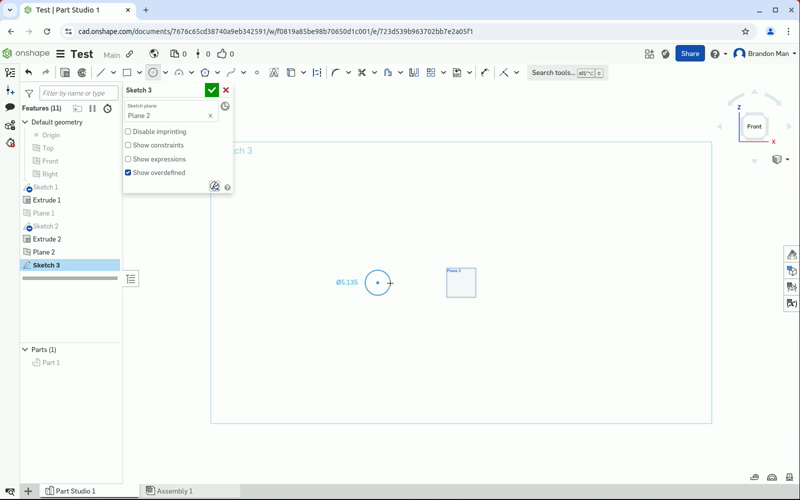
key(esc)
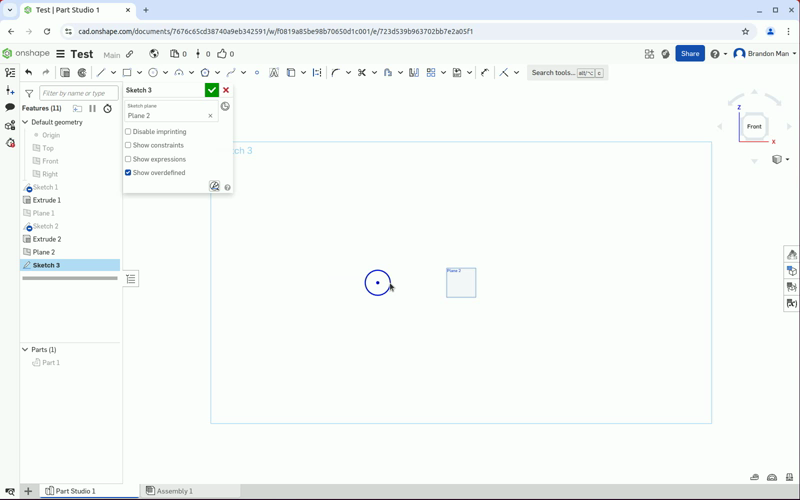
mouse_move(378, 280)
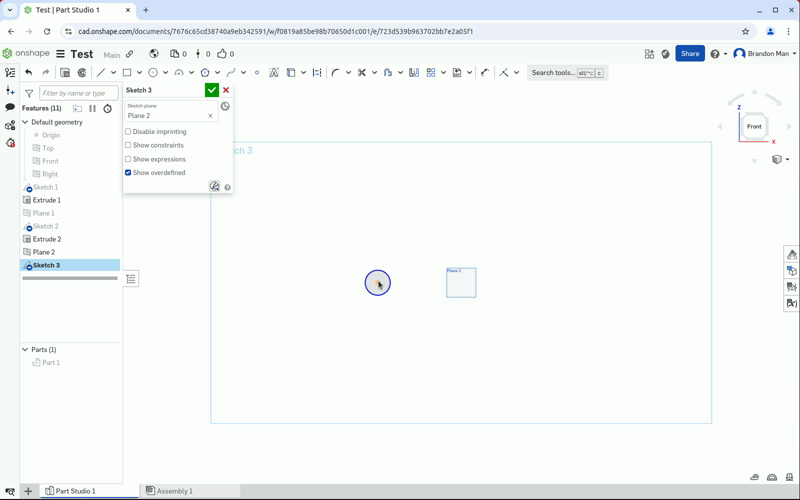
scroll(6)
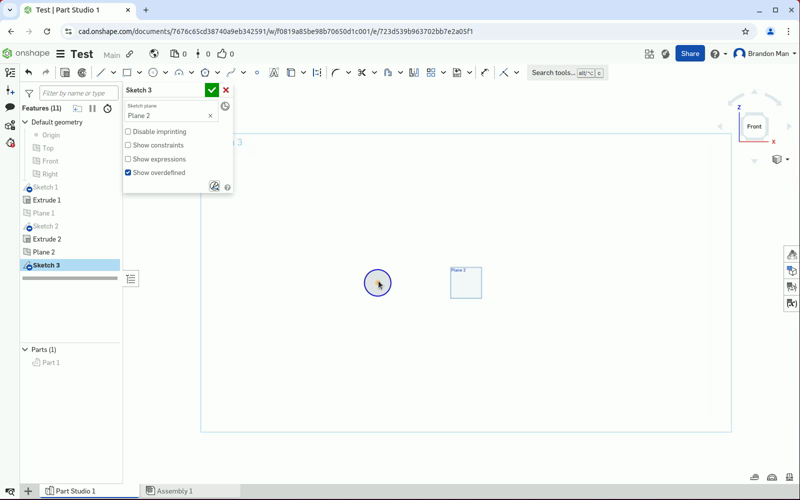
scroll(6)
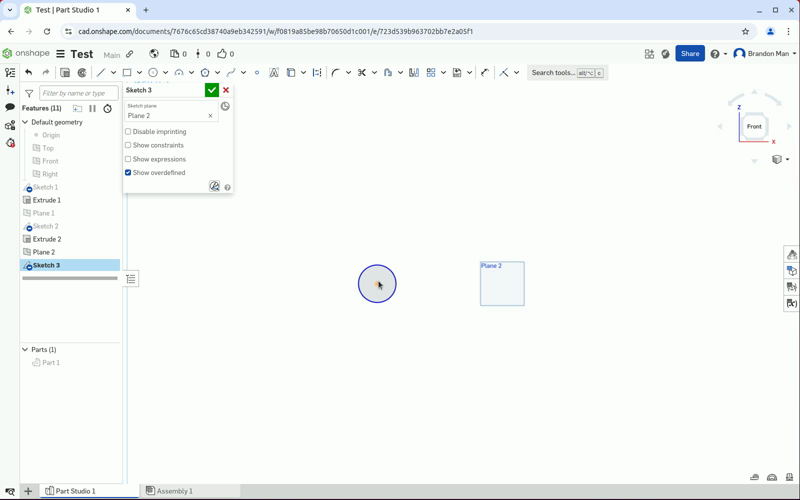
scroll(6)
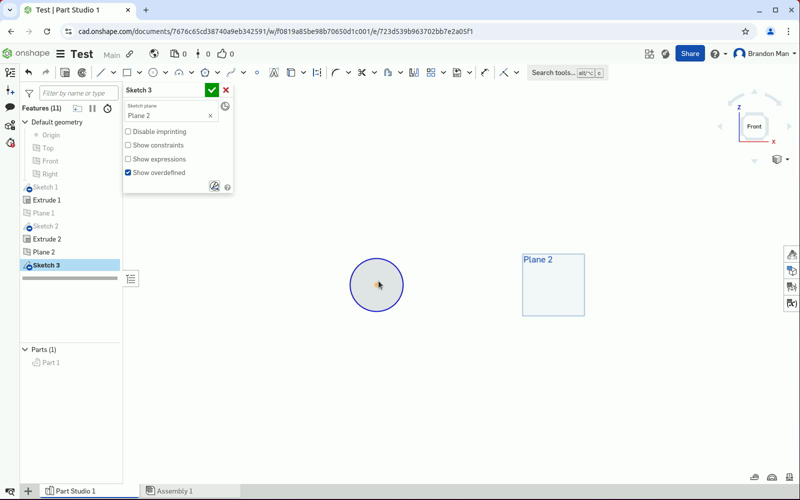
scroll(6)
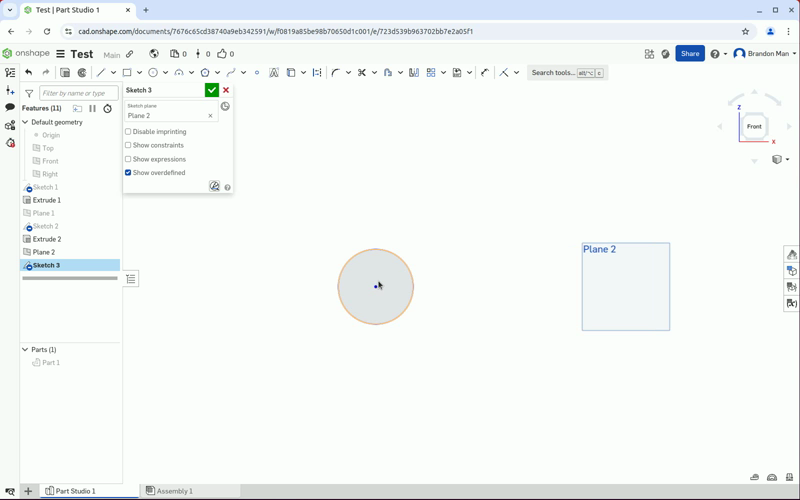
scroll(6)
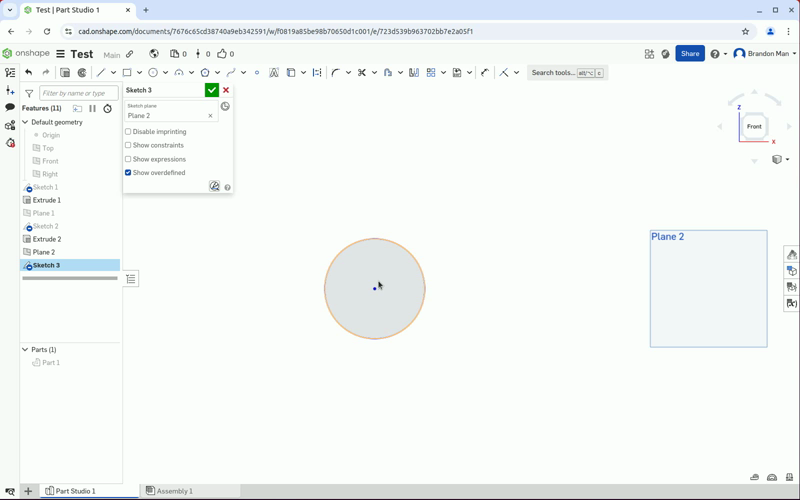
scroll(6)
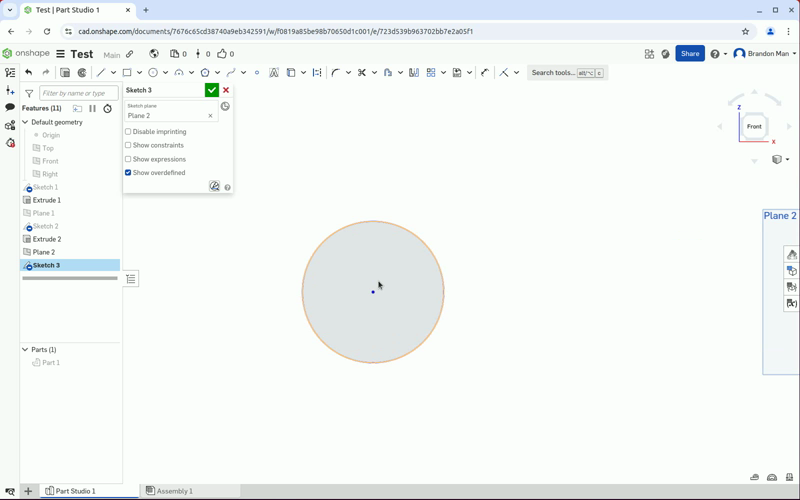
scroll(6)
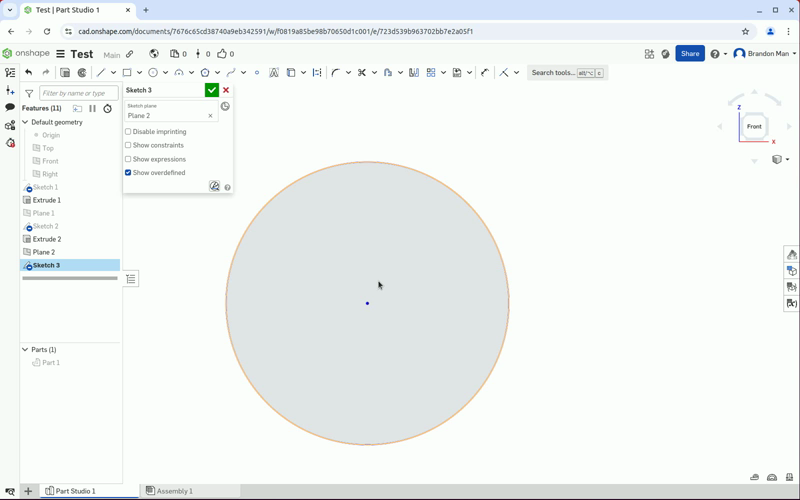
click(378, 280)
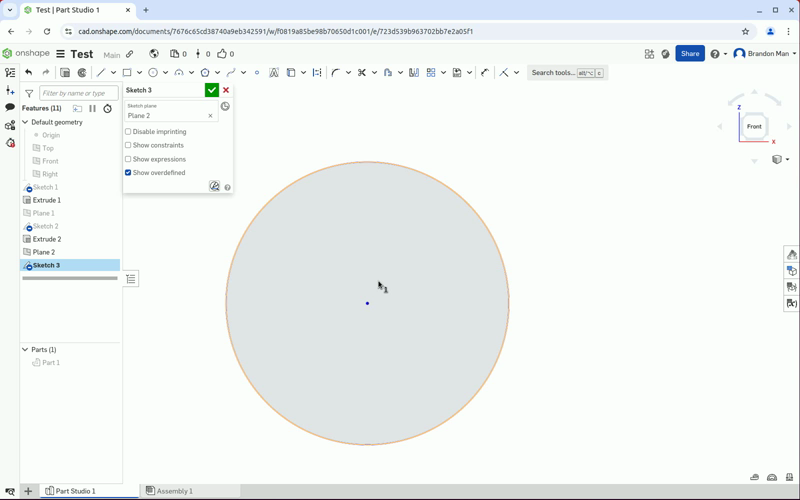
scroll(-6)
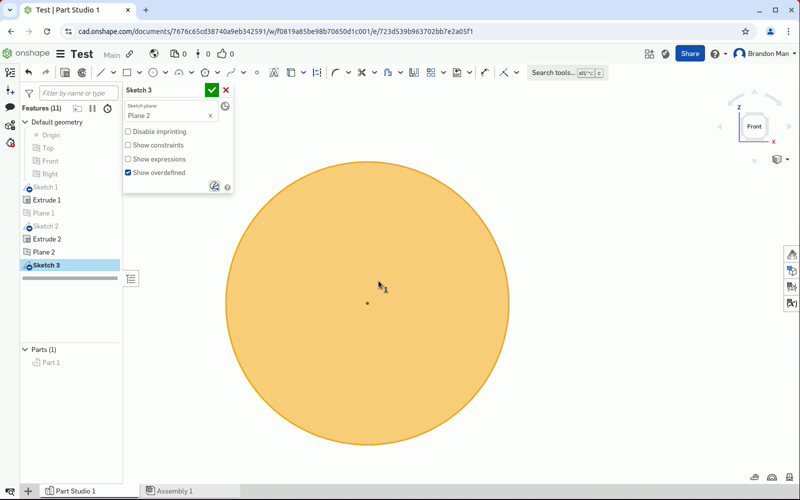
scroll(-6)
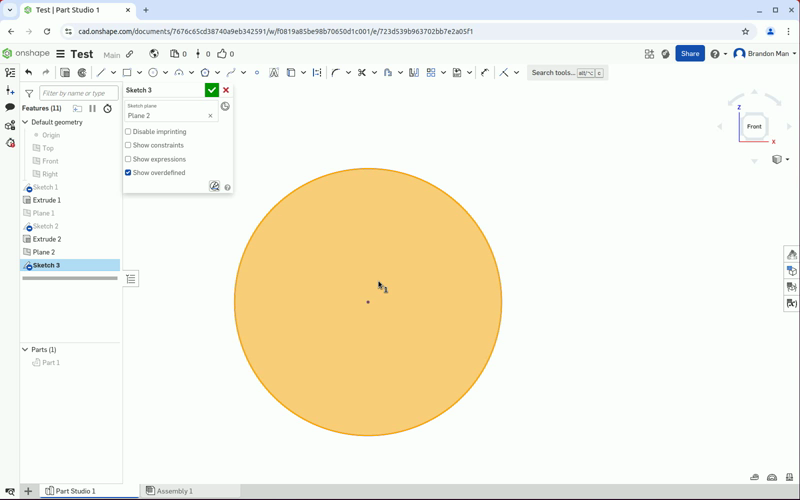
scroll(-6)
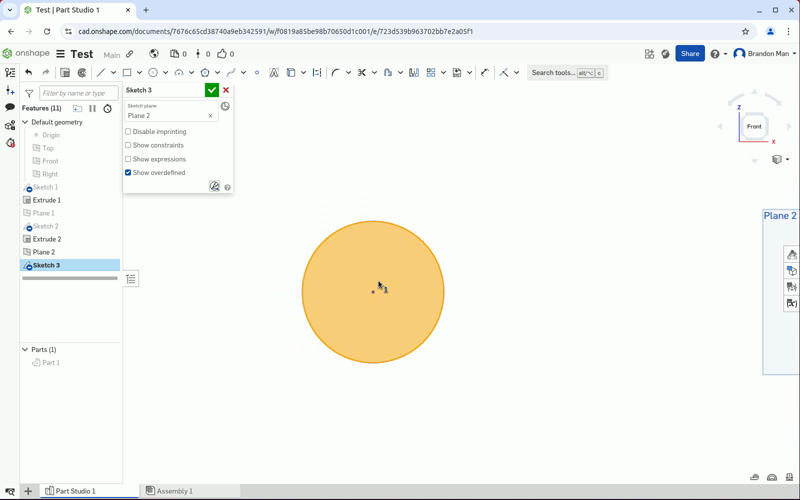
scroll(-6)
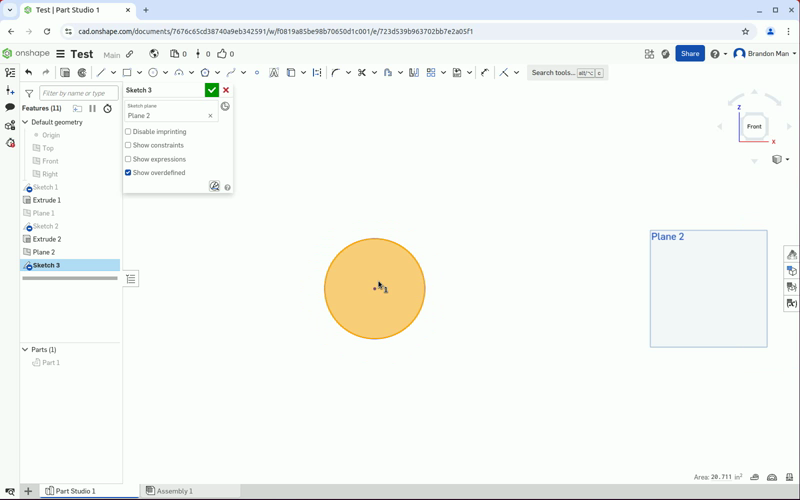
scroll(-6)
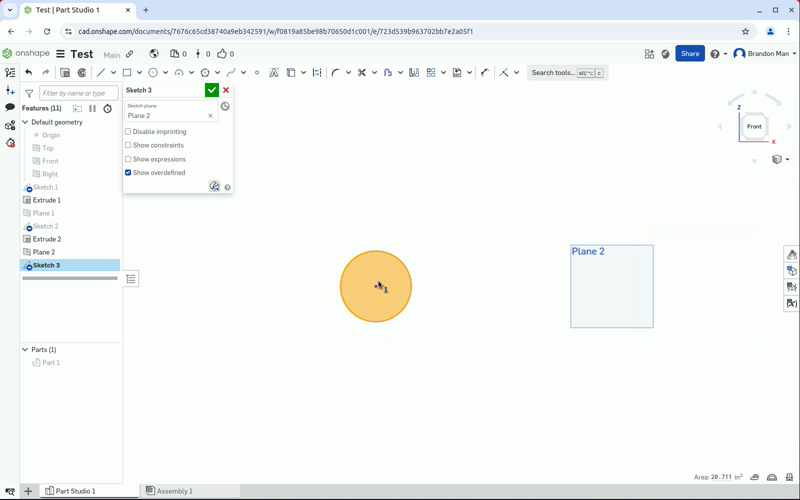
scroll(-6)
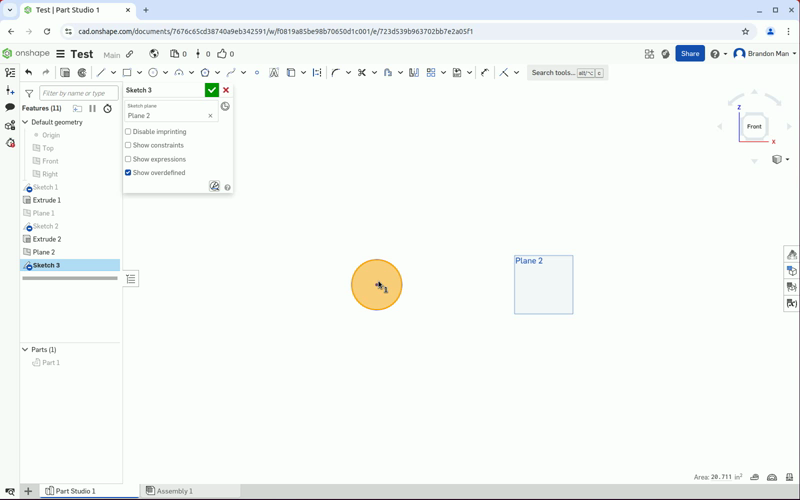
scroll(-6)
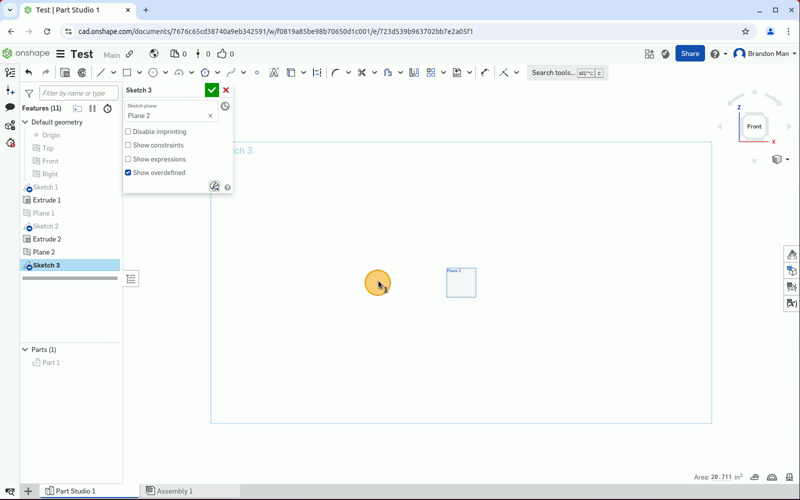
mouse_move(73, 352)
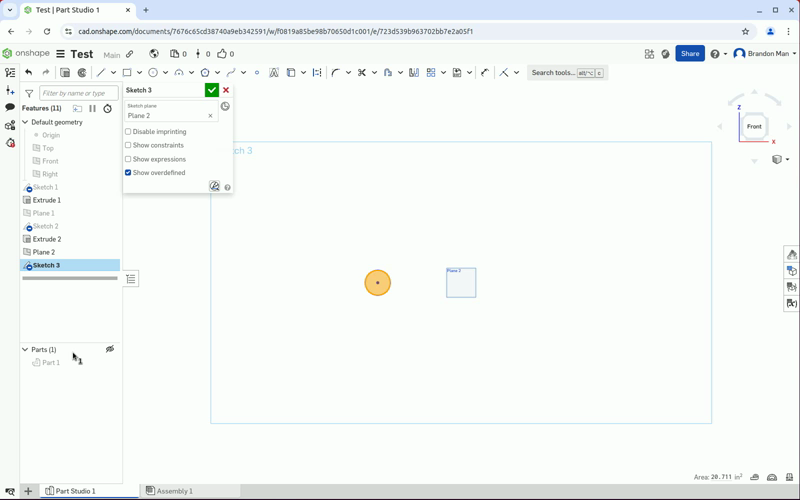
key(shift+y)
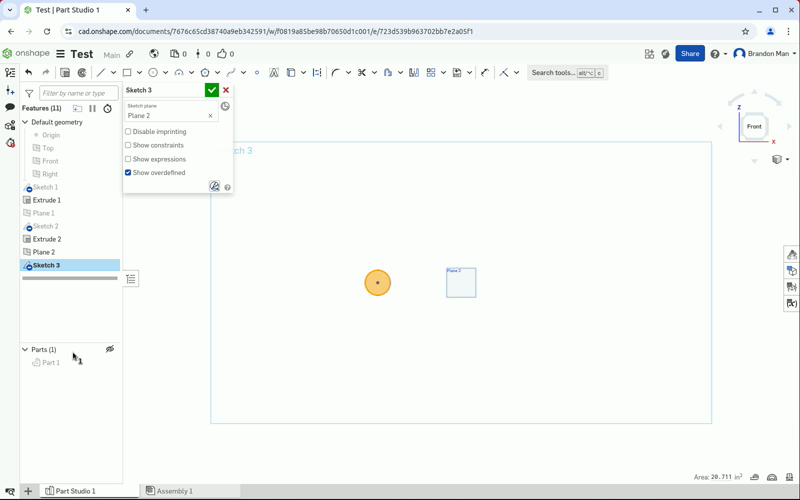
key(shift+e)
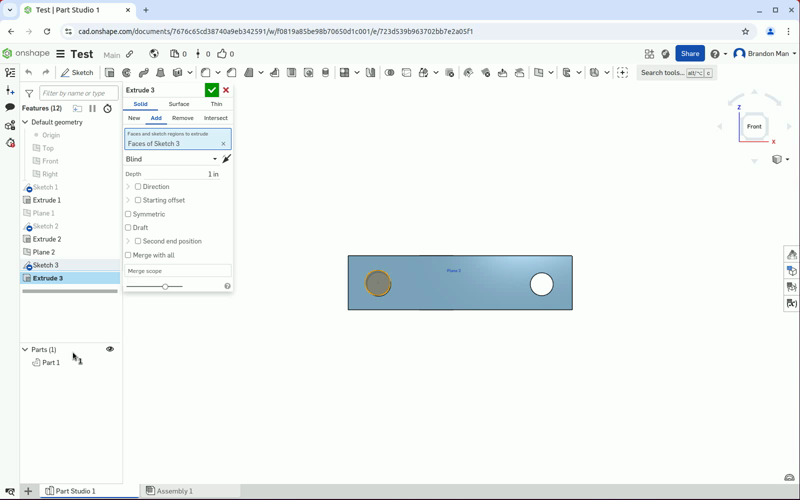
mouse_move(143, 106)
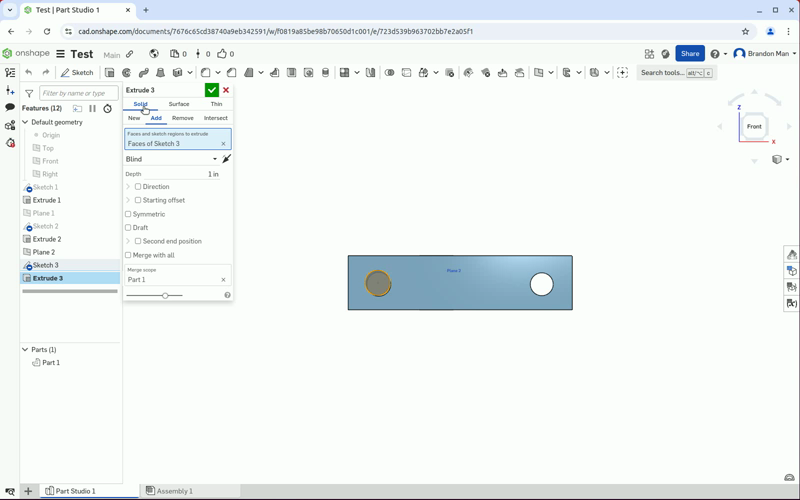
click(143, 106)
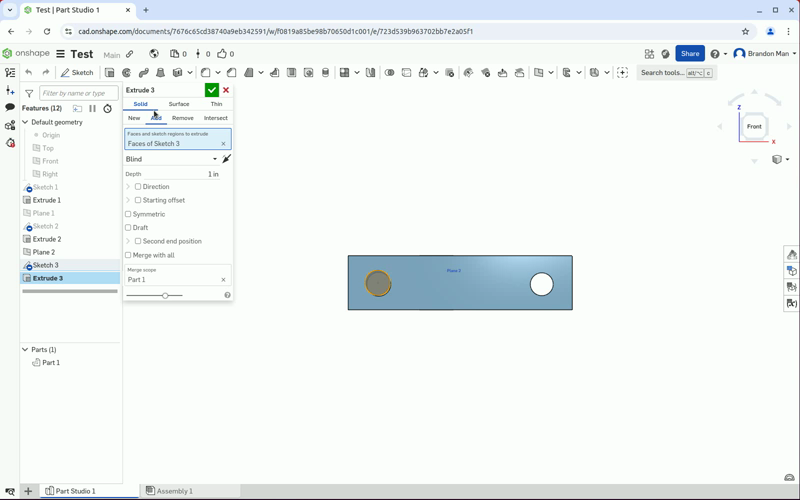
mouse_move(186, 120)
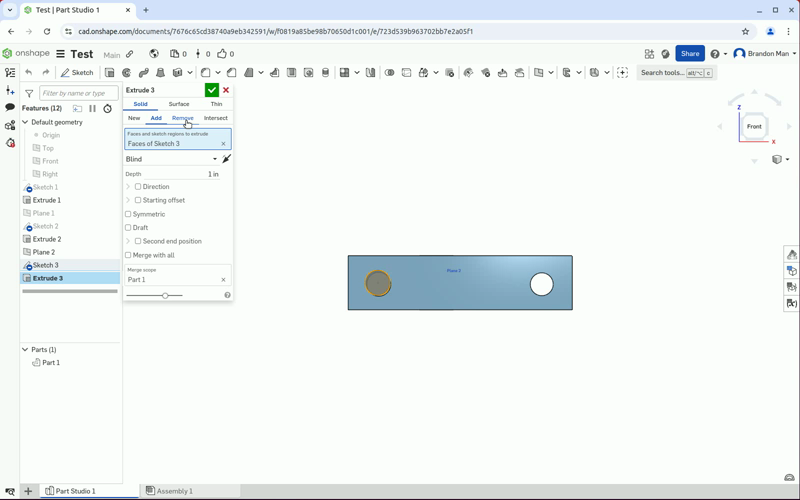
click(186, 120)
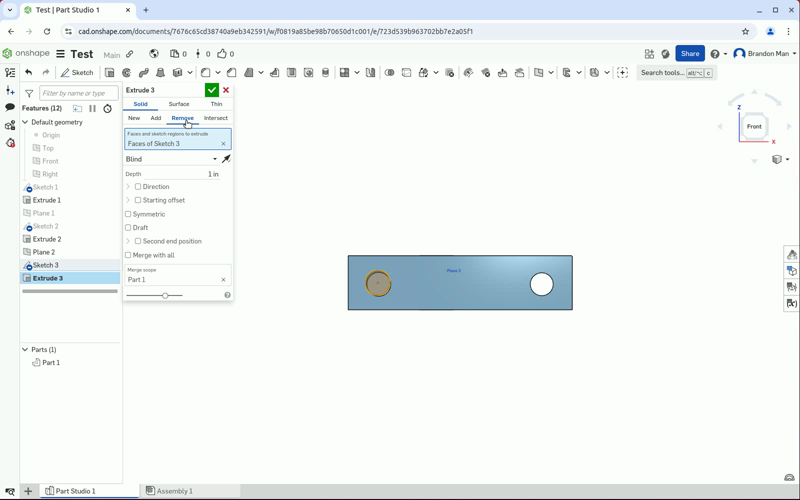
key(tab, 4)
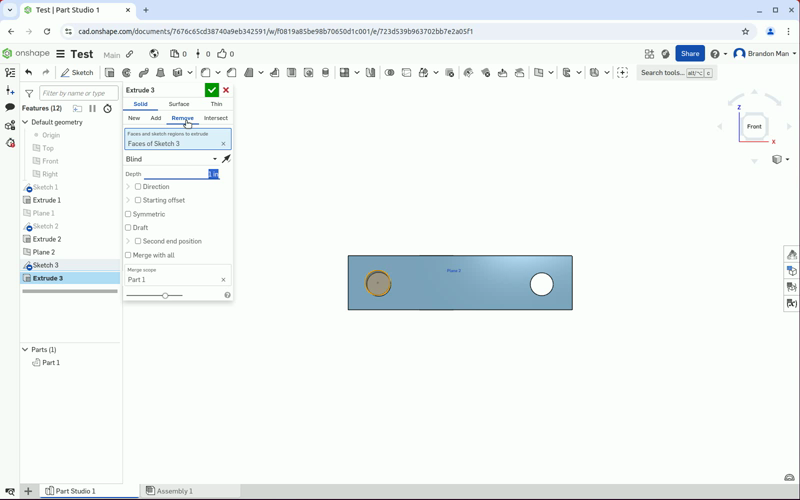
text(3.37)
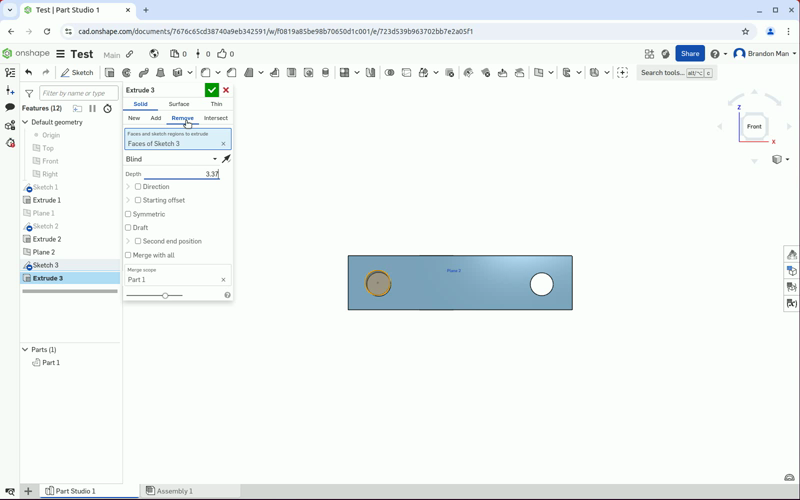
key(tab, 6)
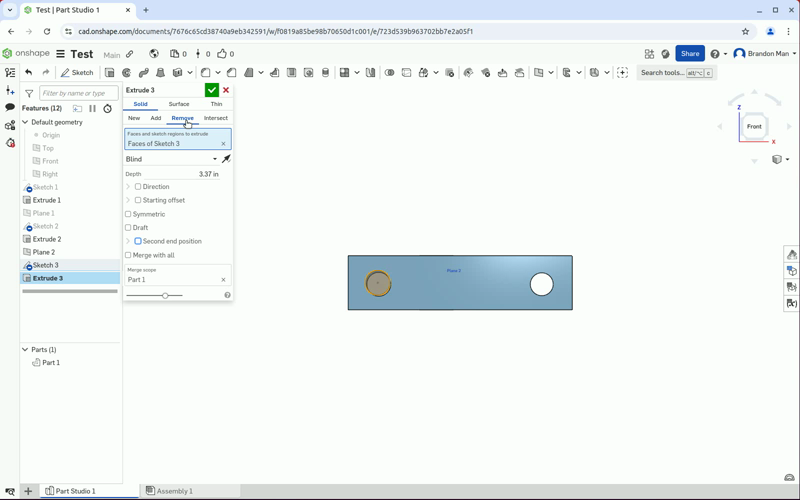
key(space)
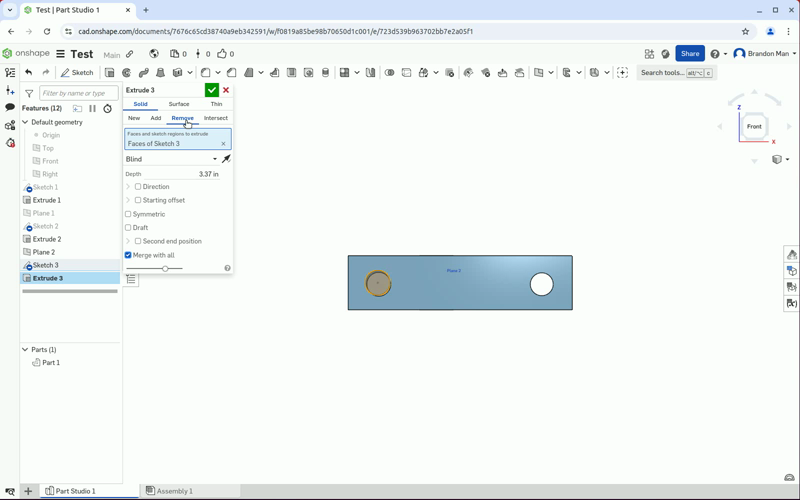
key(enter)
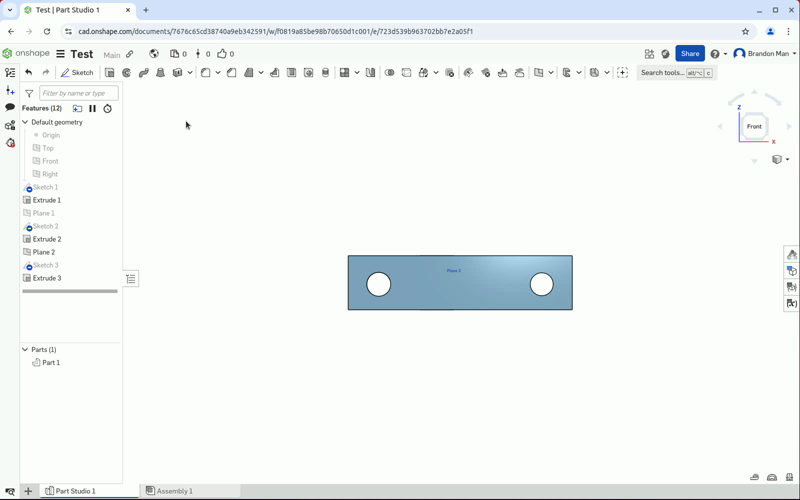
key(shift+h)
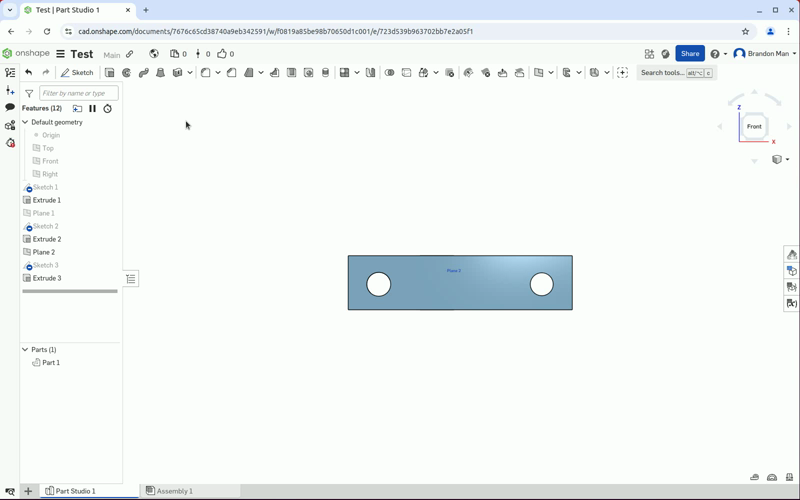
key(shift+h)
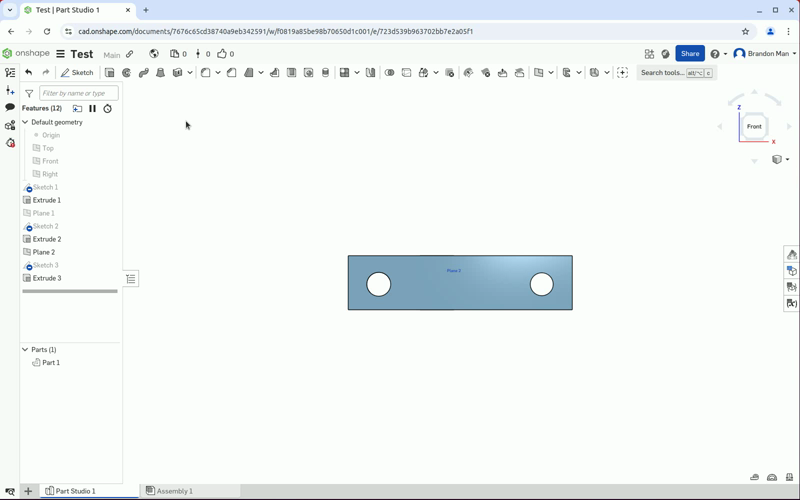
mouse_move(73, 189)
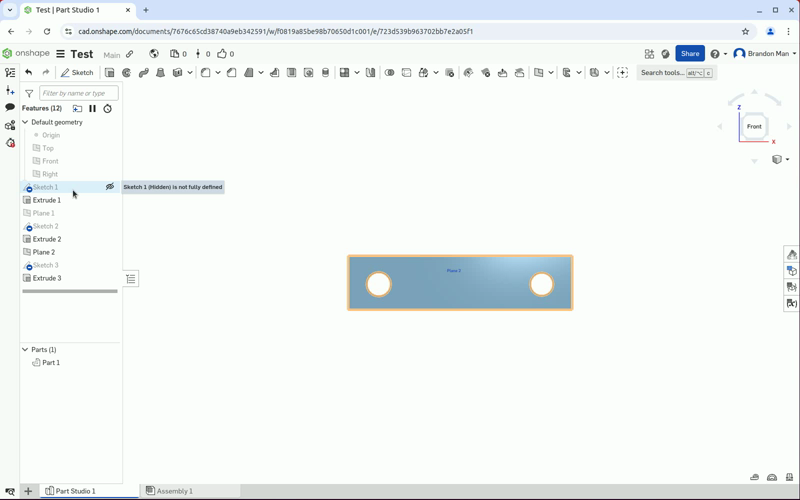
click(73, 189)
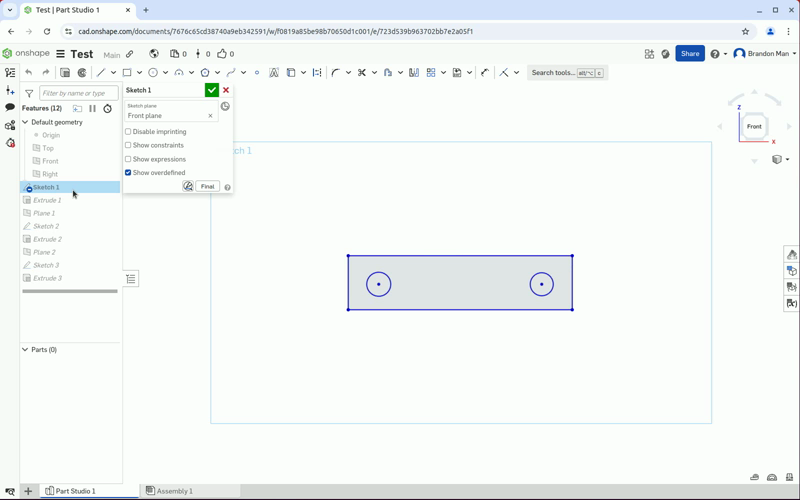
mouse_move(229, 92)
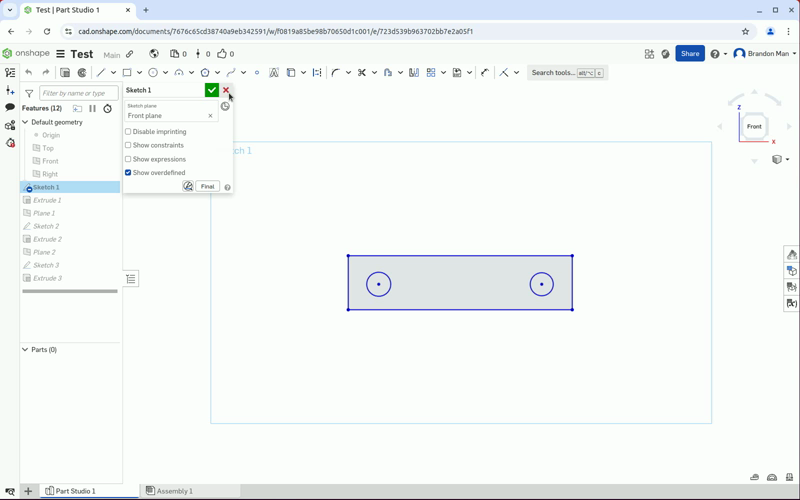
click(229, 92)
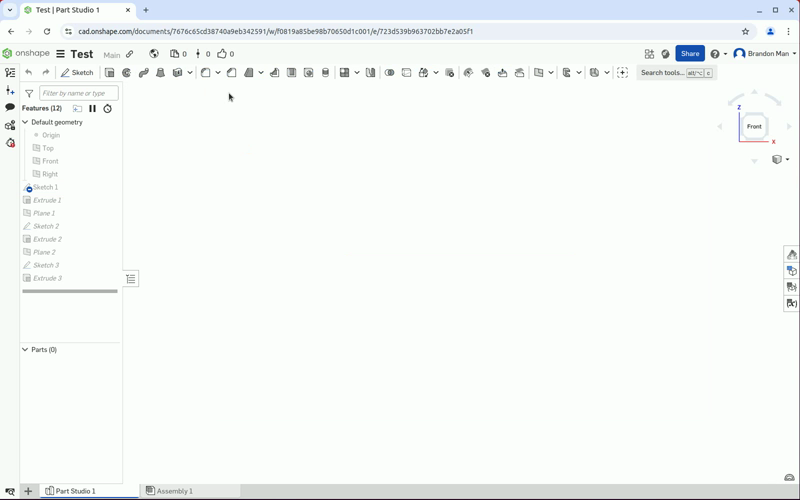
key(shift+s)
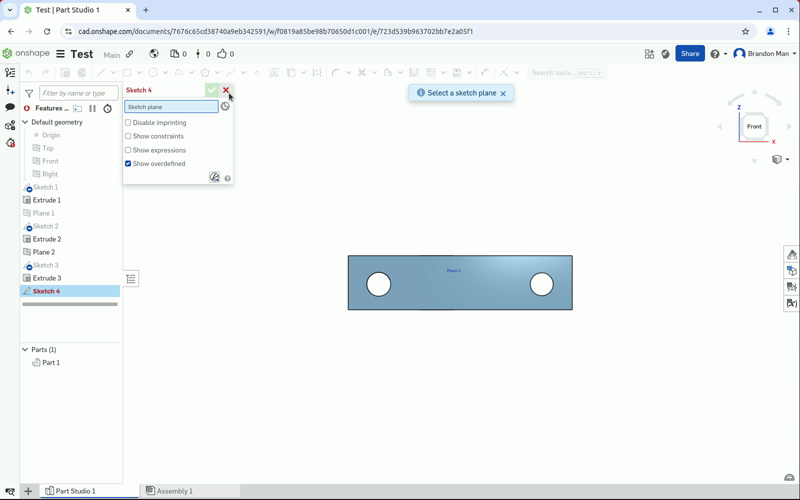
mouse_move(73, 254)
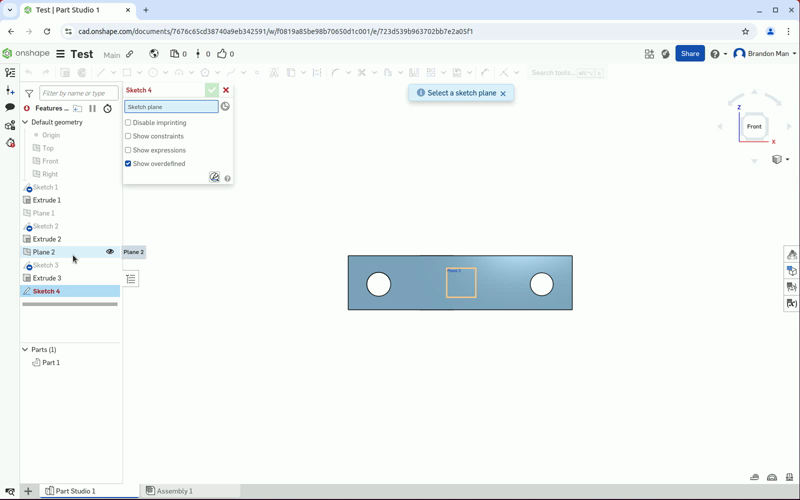
click(73, 254)
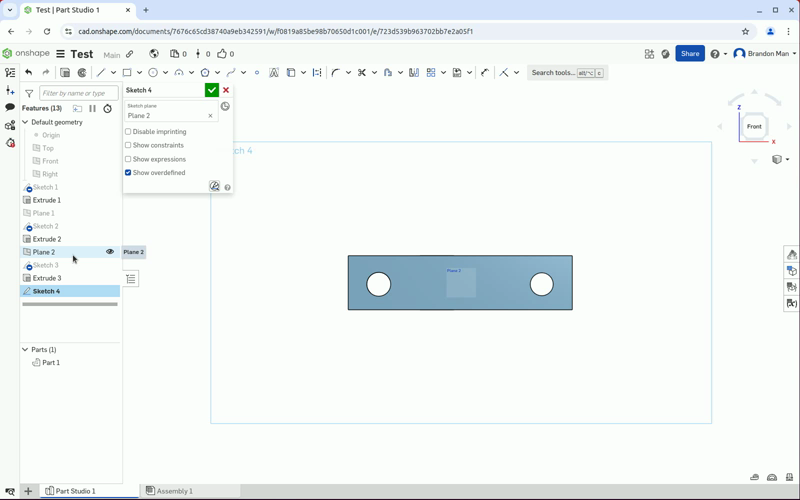
mouse_move(73, 352)
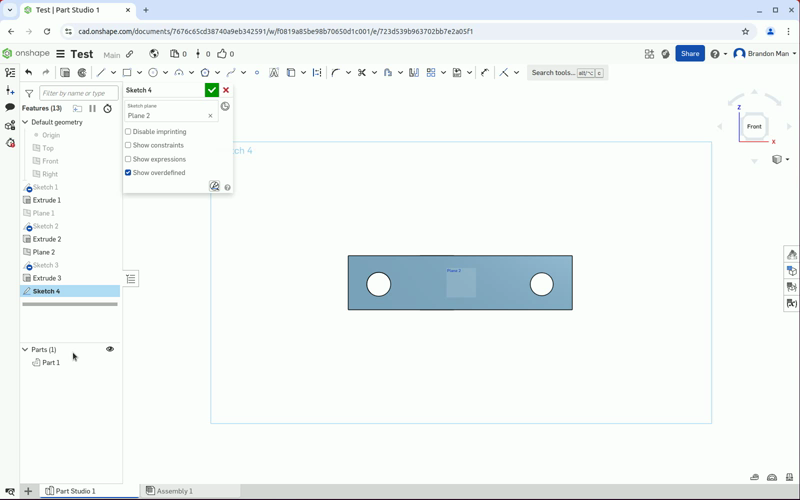
key(y)
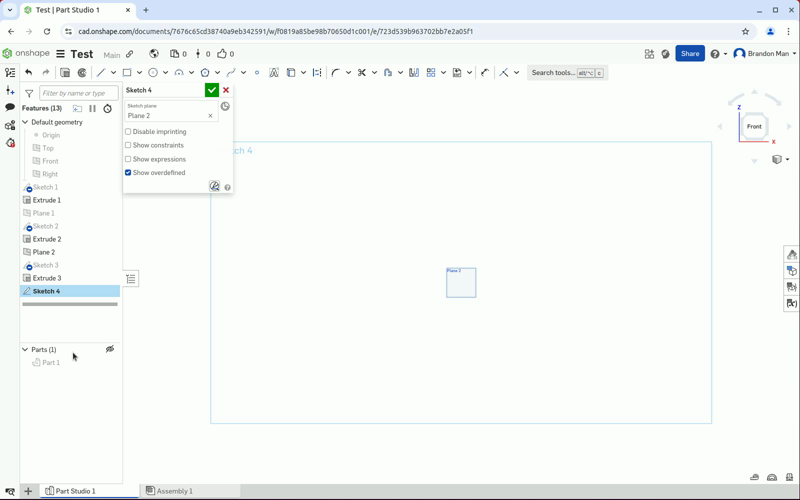
key(c)
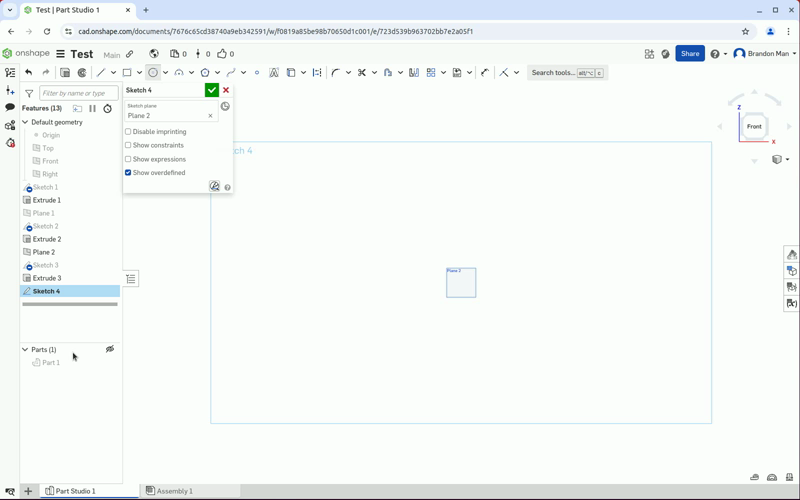
key_down(shift)
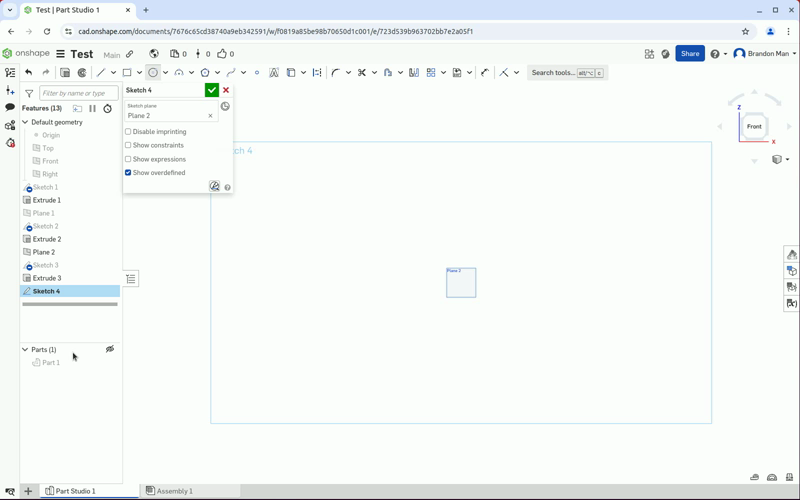
mouse_move(543, 282)
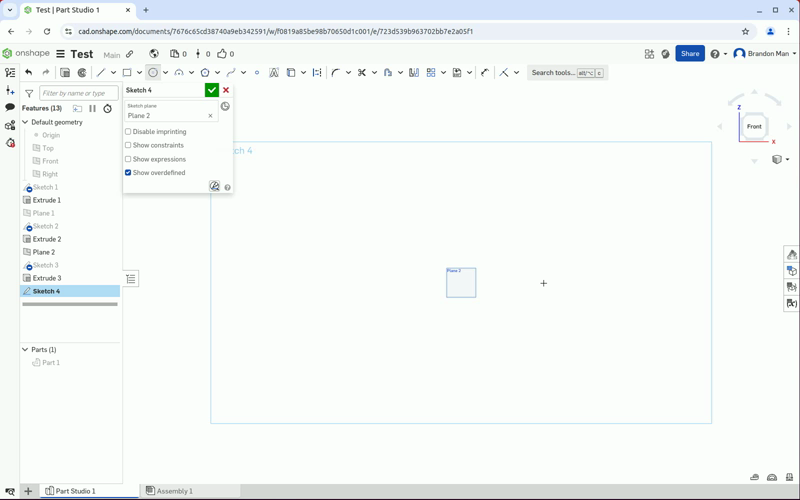
click(543, 282)
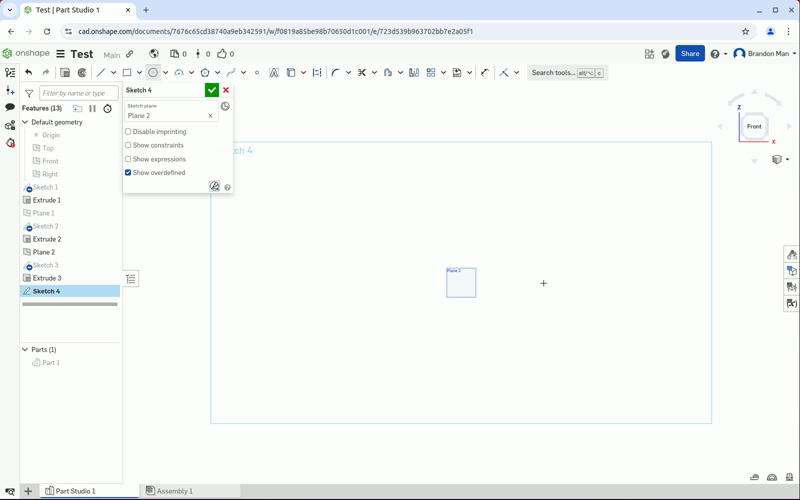
key_up(shift)
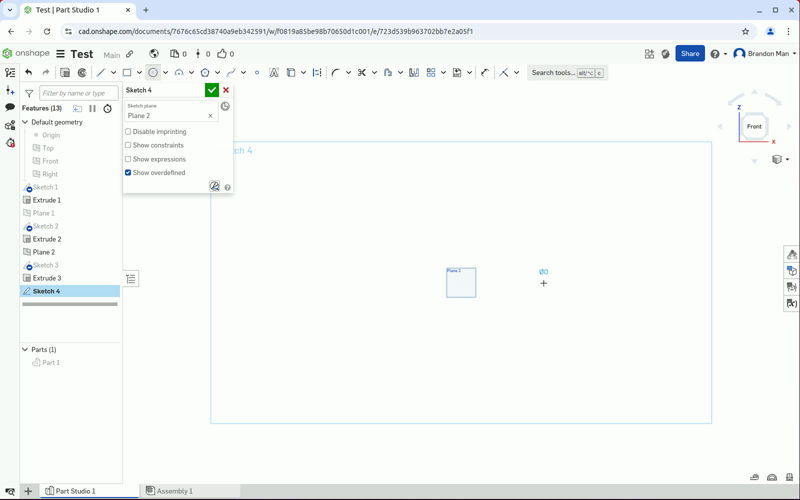
mouse_move(555, 282)
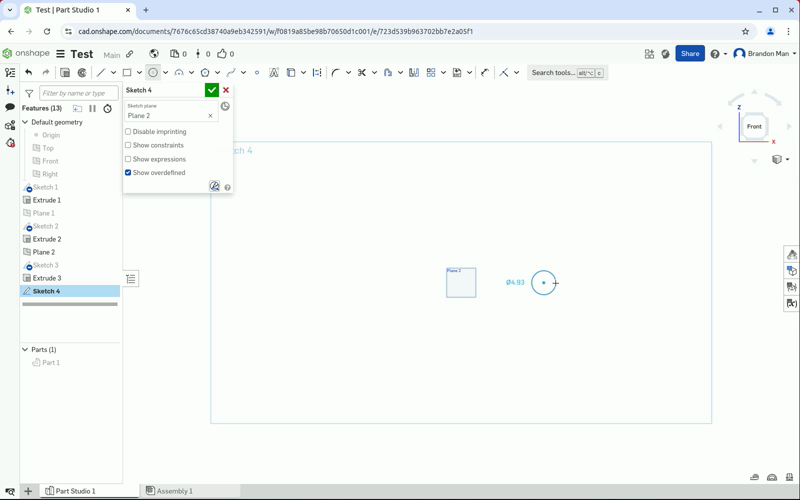
click(555, 282)
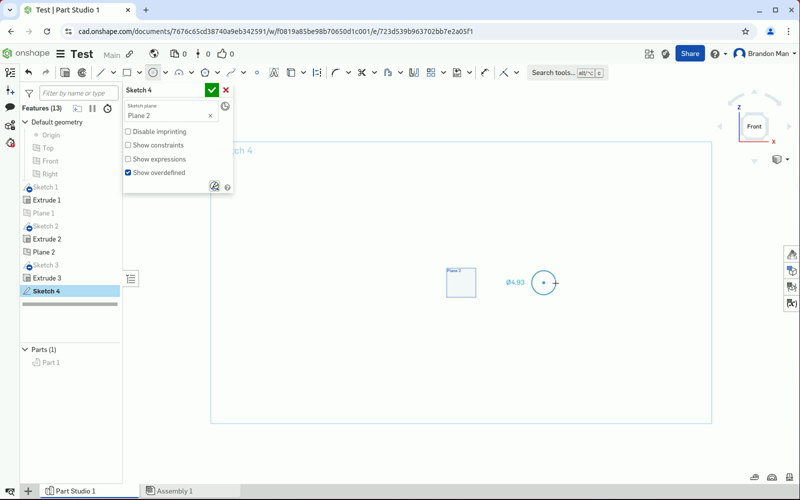
key(esc)
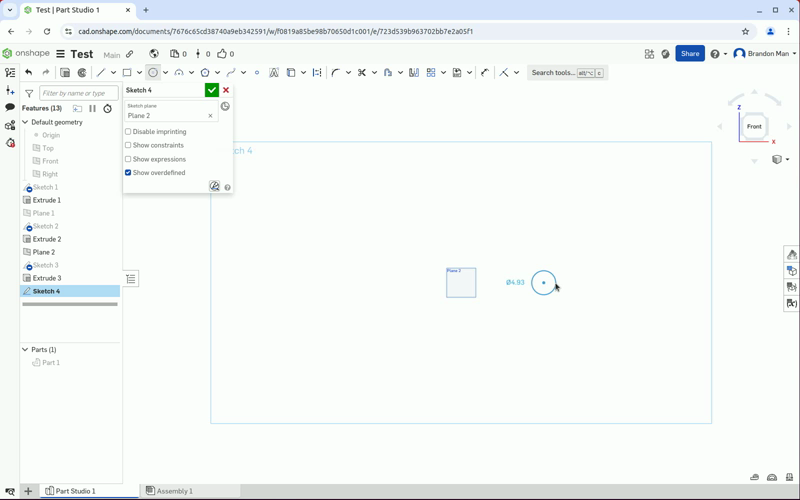
mouse_move(536, 282)
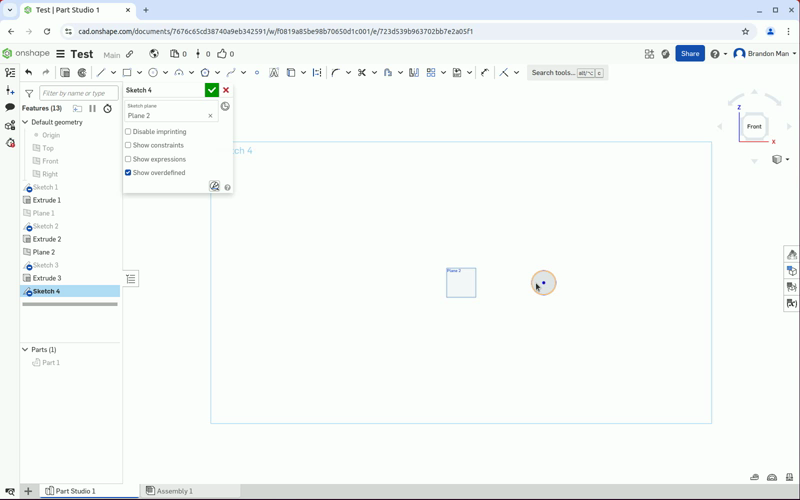
scroll(6)
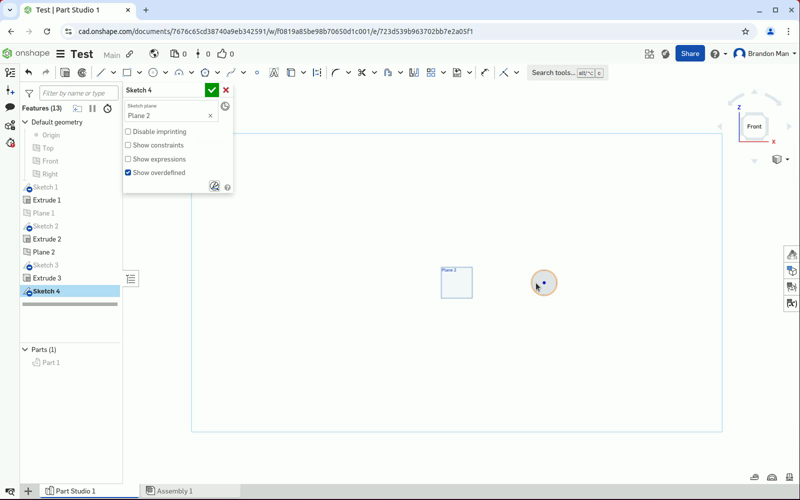
scroll(6)
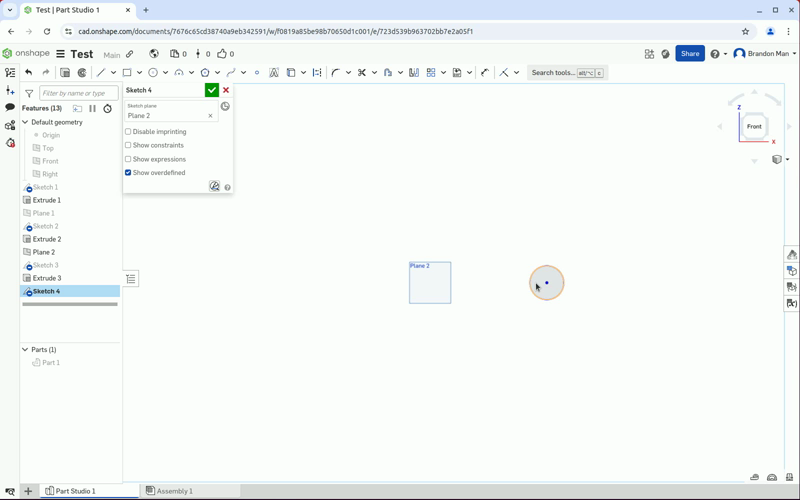
scroll(6)
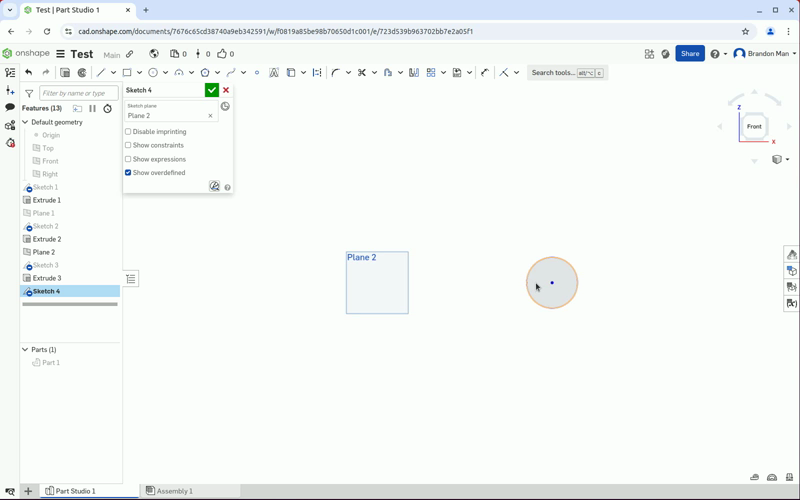
scroll(6)
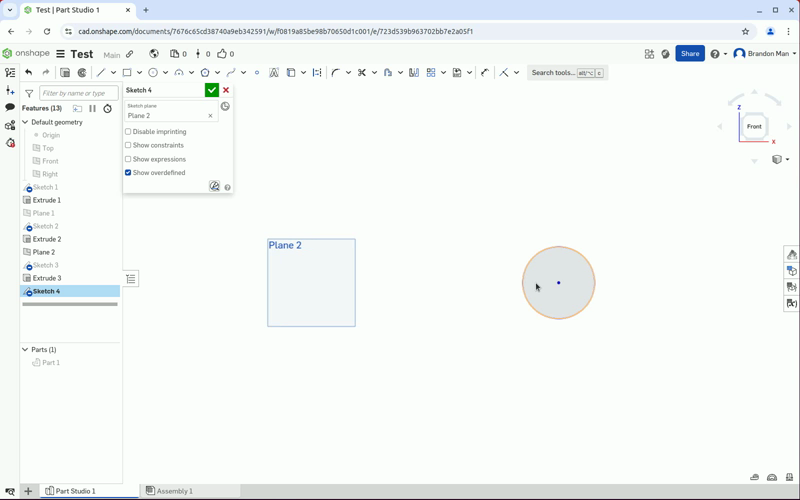
scroll(6)
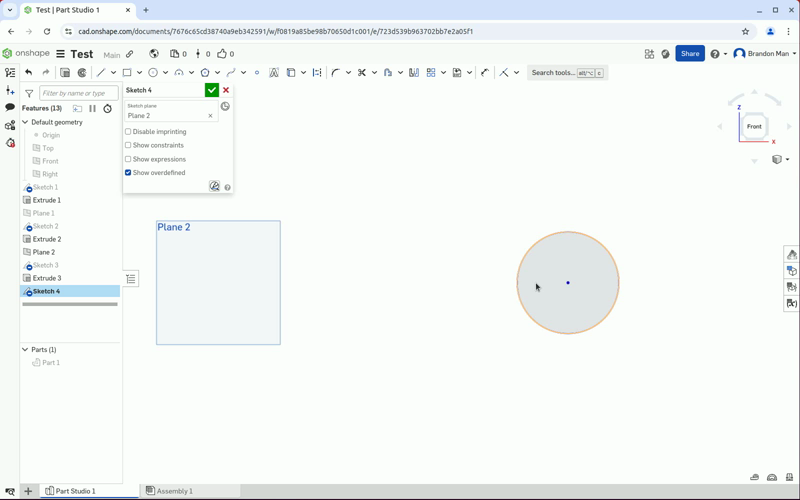
scroll(6)
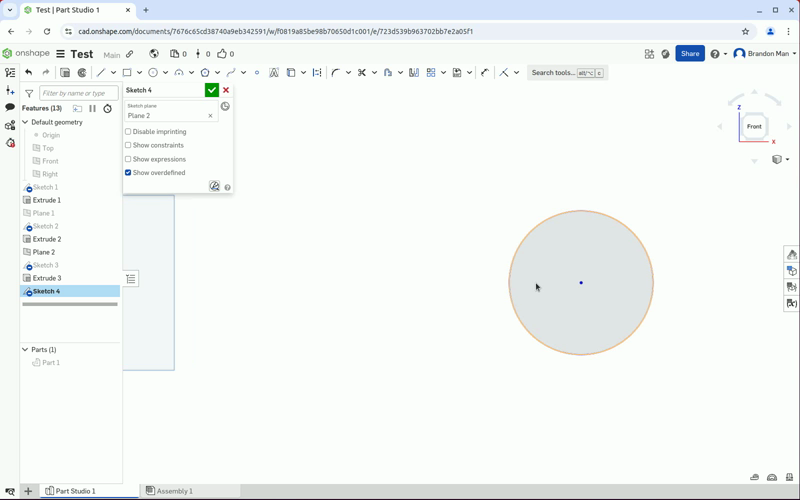
scroll(6)
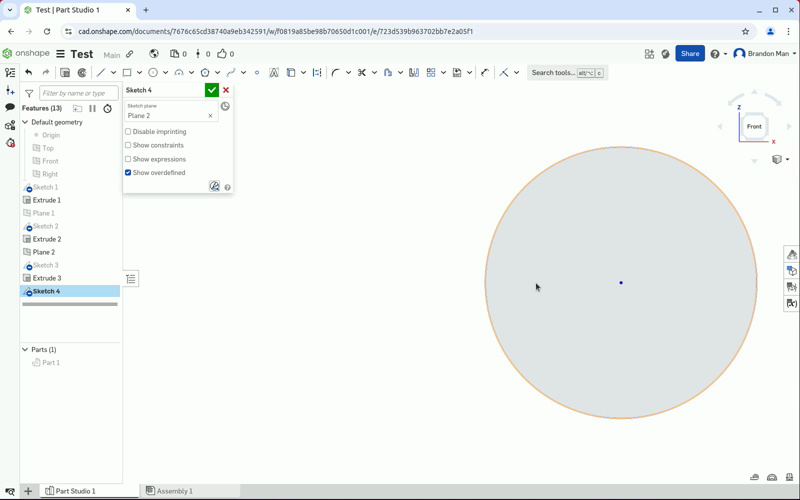
click(536, 282)
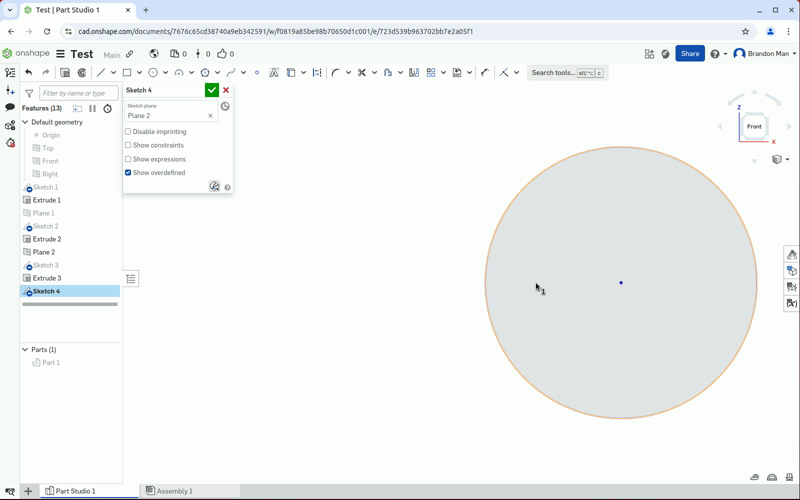
scroll(-6)
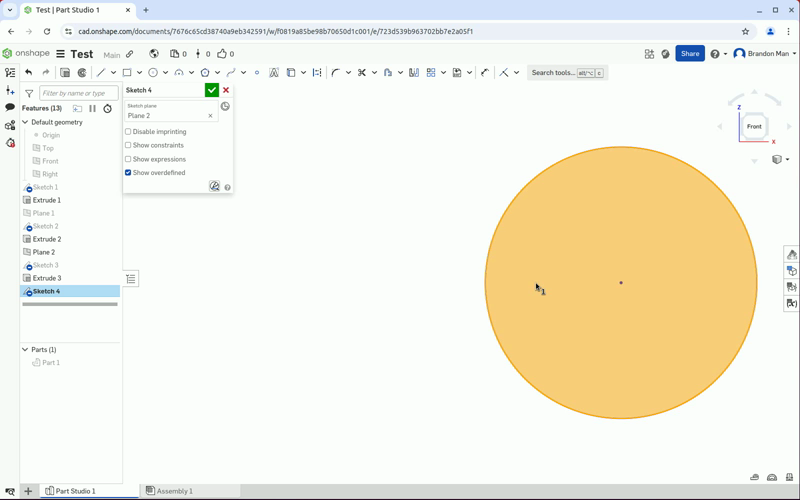
scroll(-6)
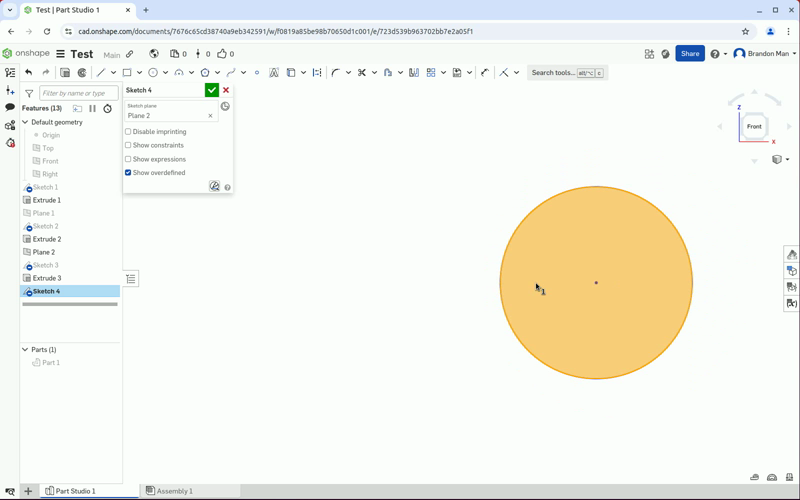
scroll(-6)
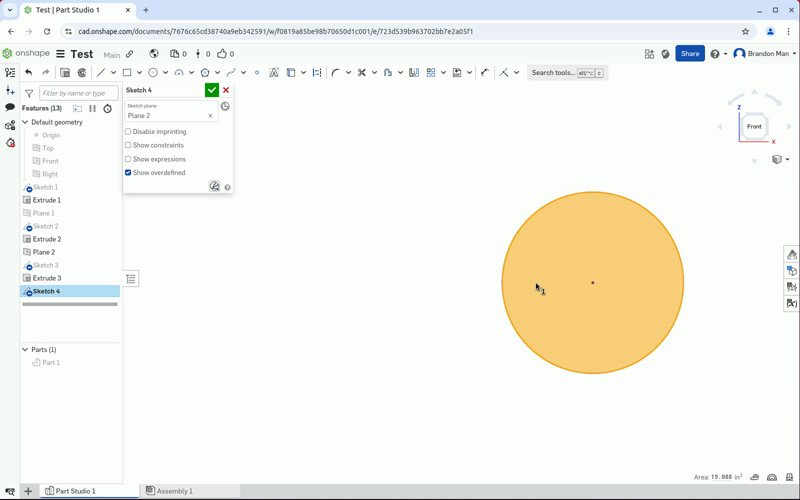
scroll(-6)
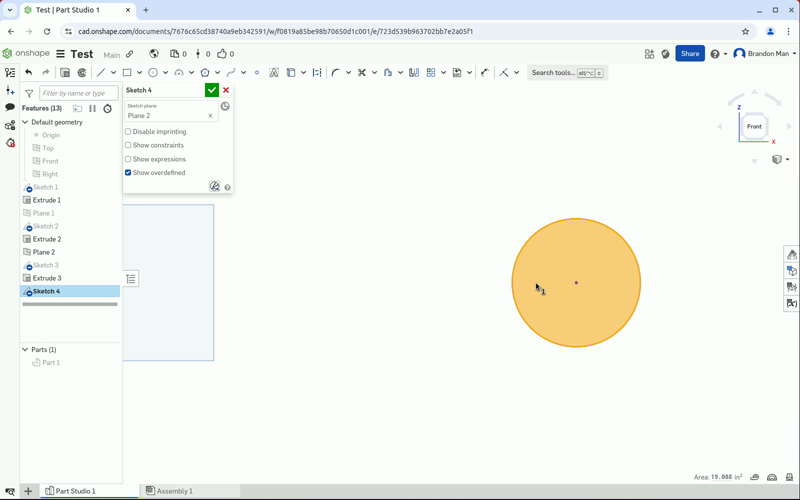
scroll(-6)
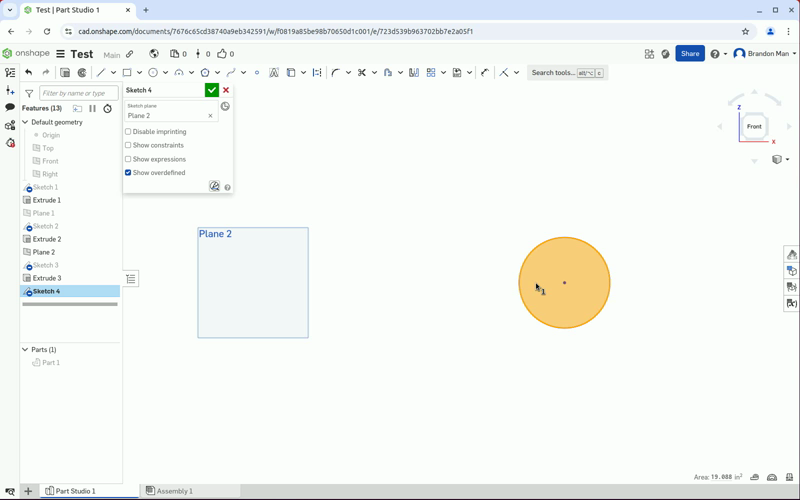
scroll(-6)
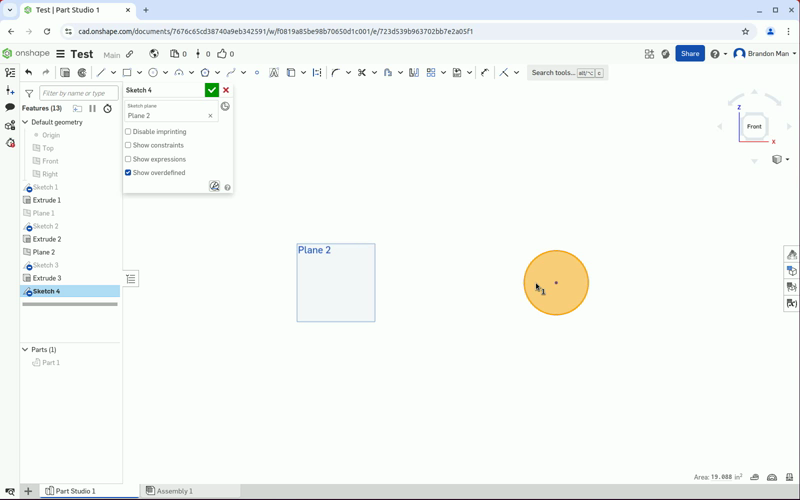
scroll(-6)
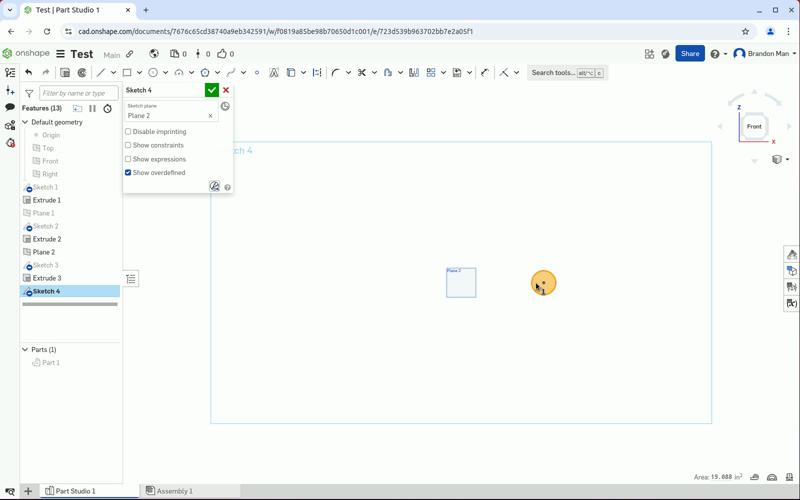
mouse_move(73, 352)
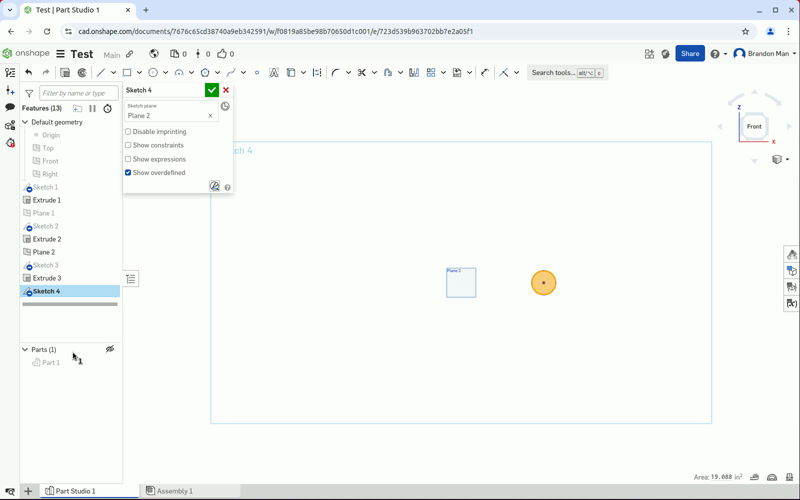
key(shift+y)
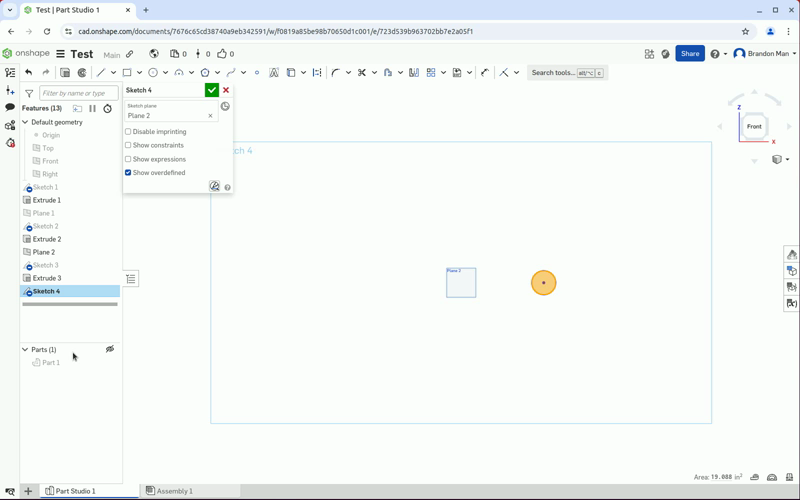
key(shift+e)
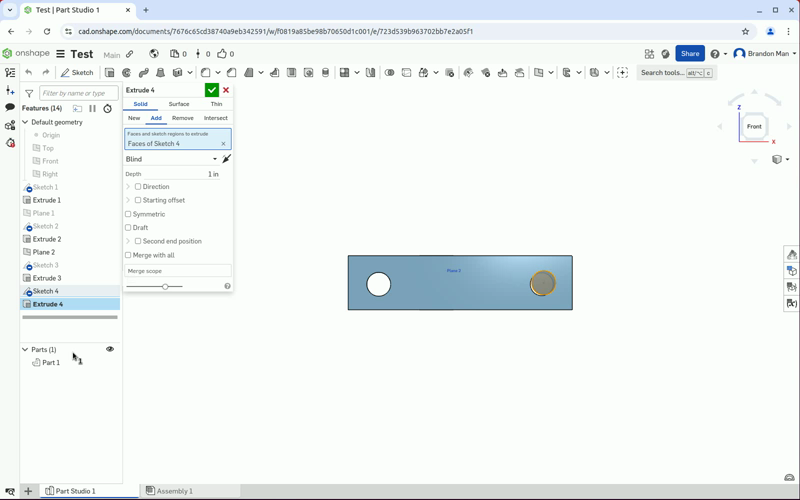
mouse_move(143, 106)
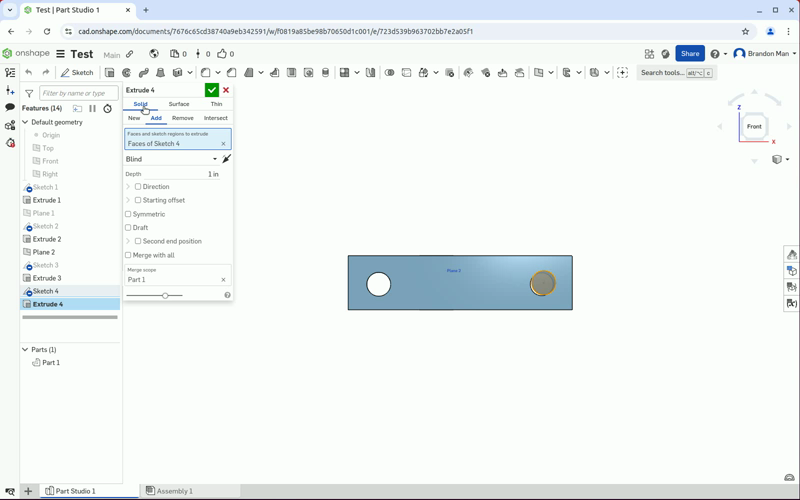
click(143, 106)
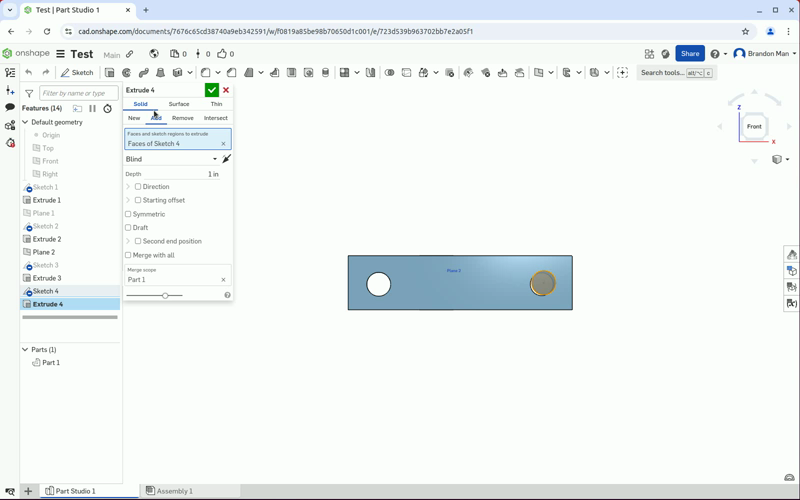
mouse_move(186, 120)
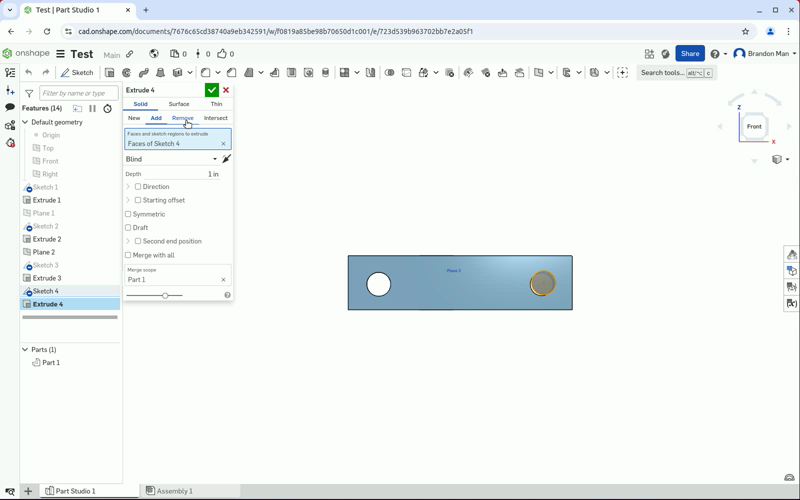
click(186, 120)
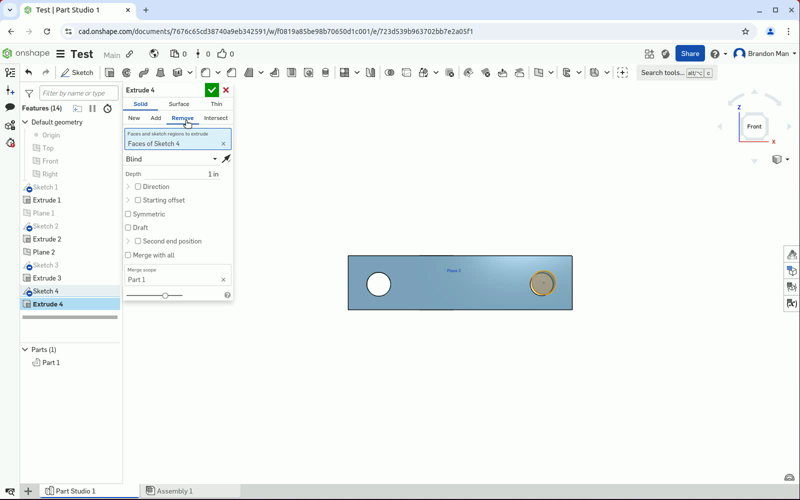
key(tab, 4)
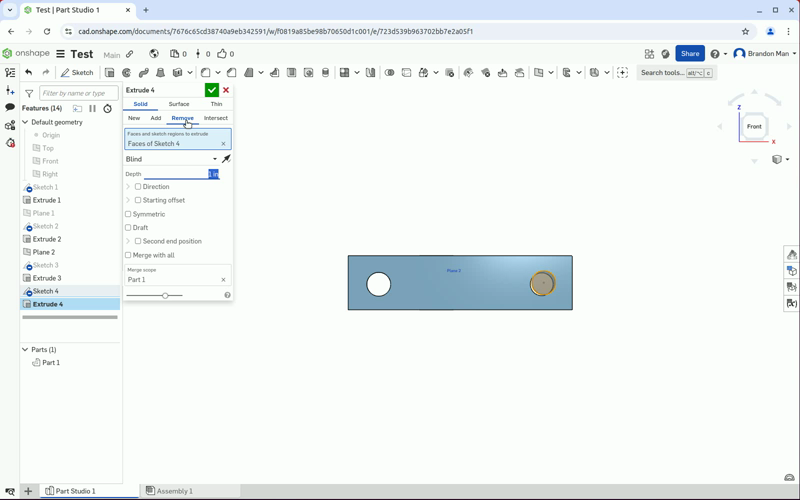
text(3.37)
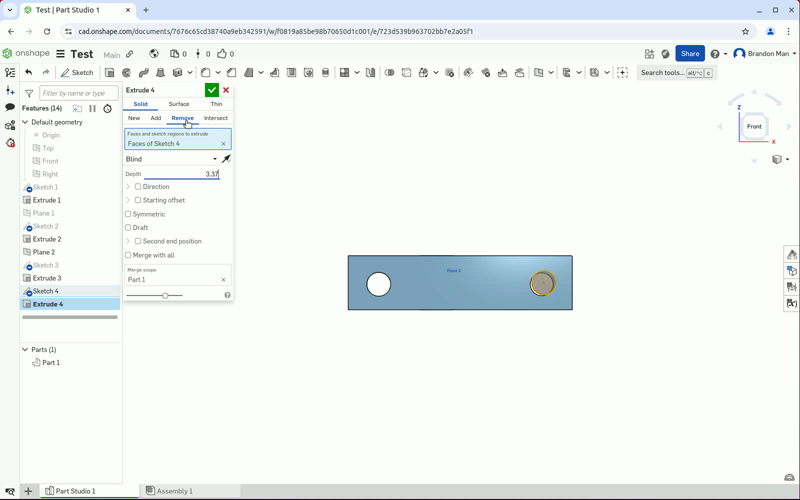
key(tab, 6)
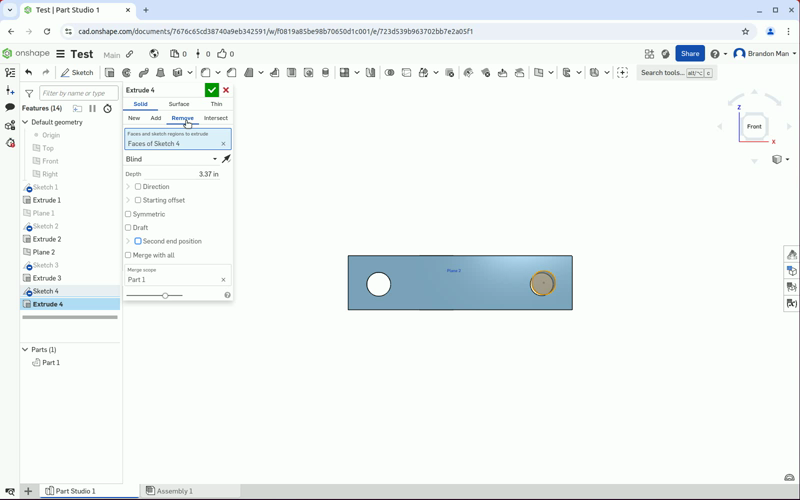
key(space)
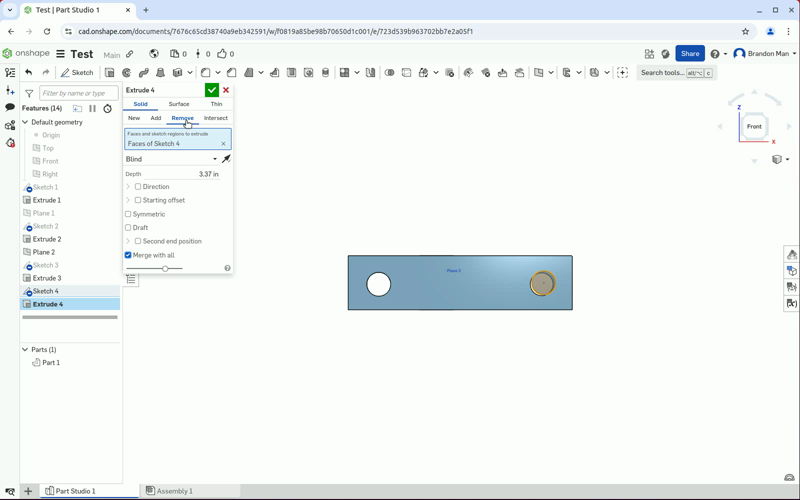
key(enter)
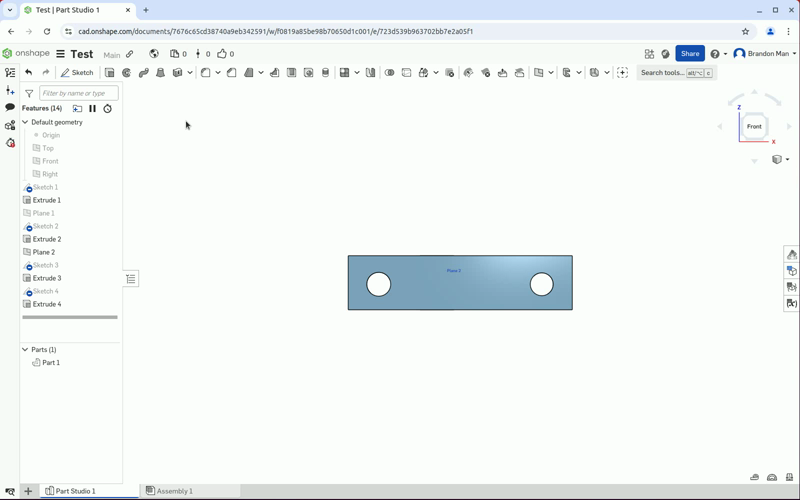
key(shift+h)
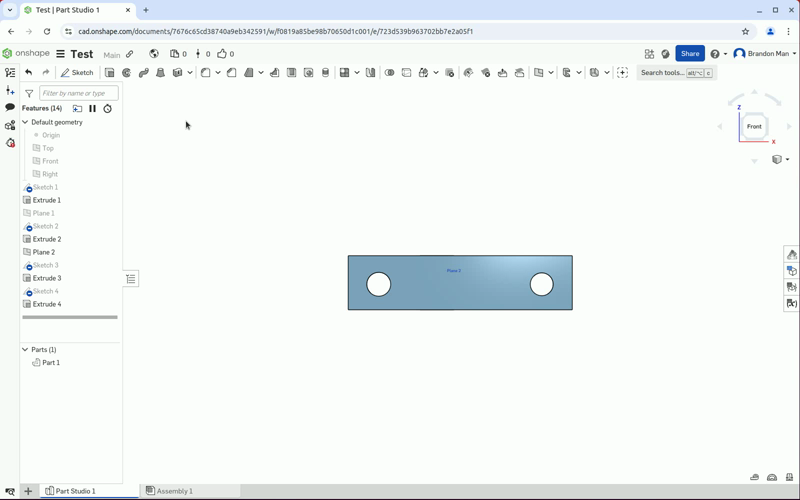
key(shift+h)
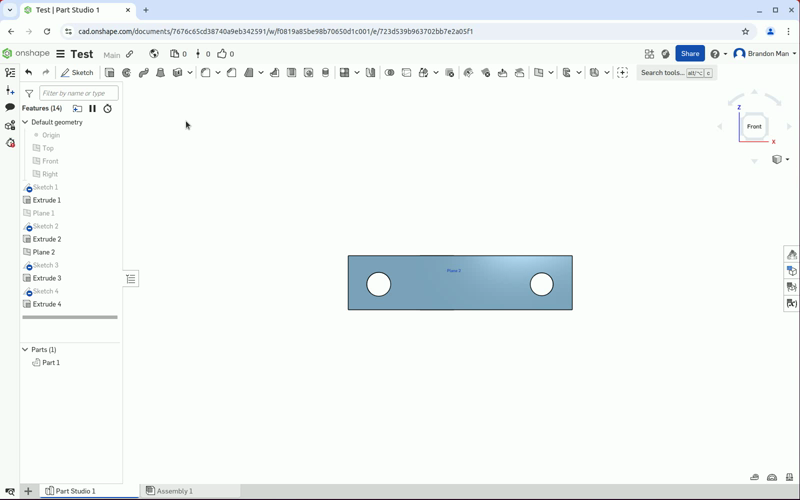
mouse_move(73, 189)
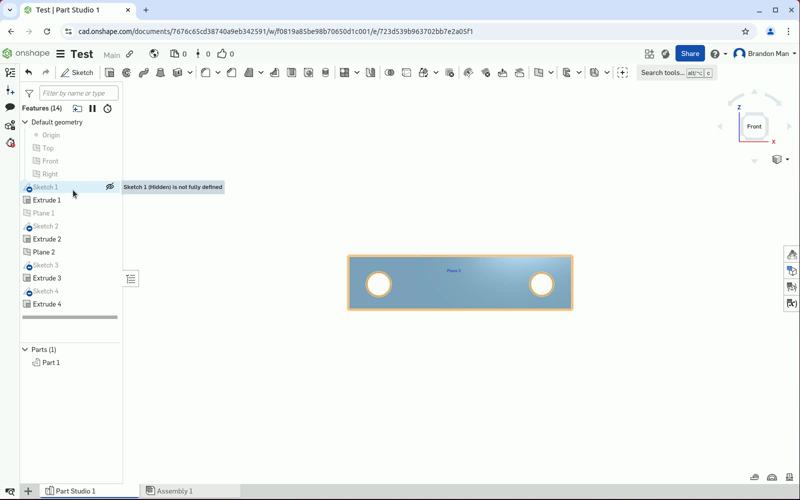
click(73, 189)
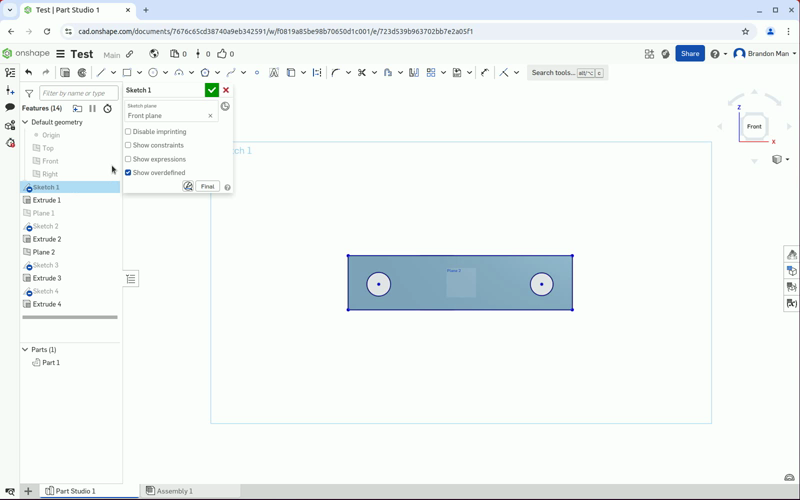
mouse_move(229, 92)
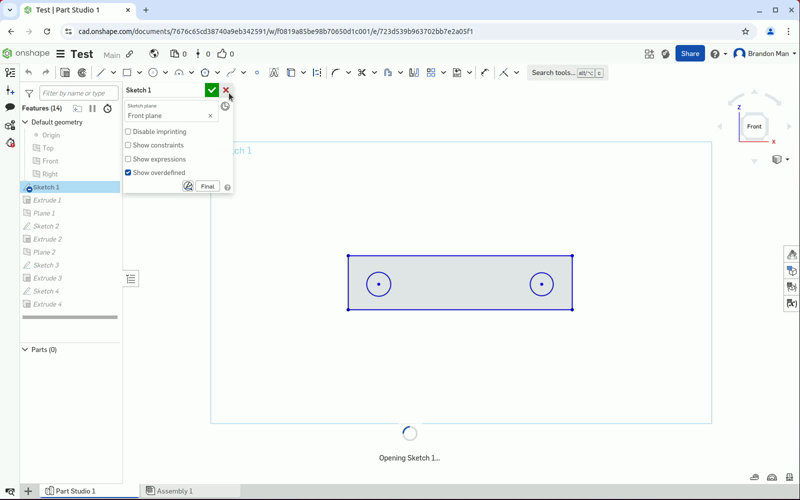
click(229, 92)
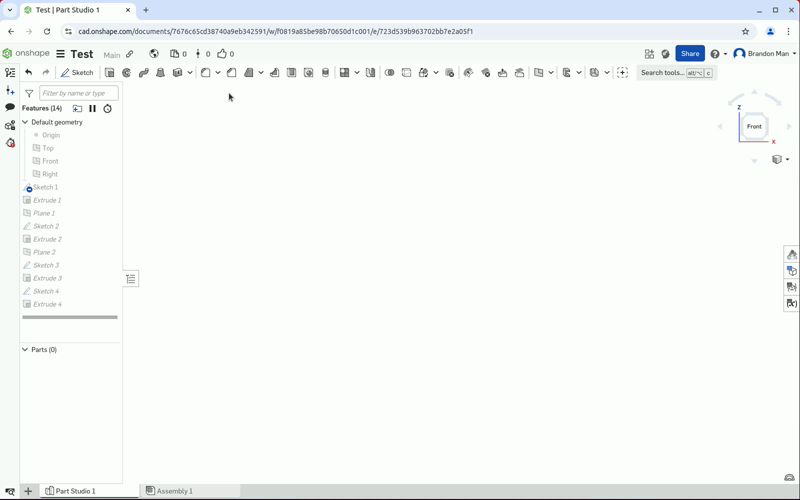
key(shift+s)
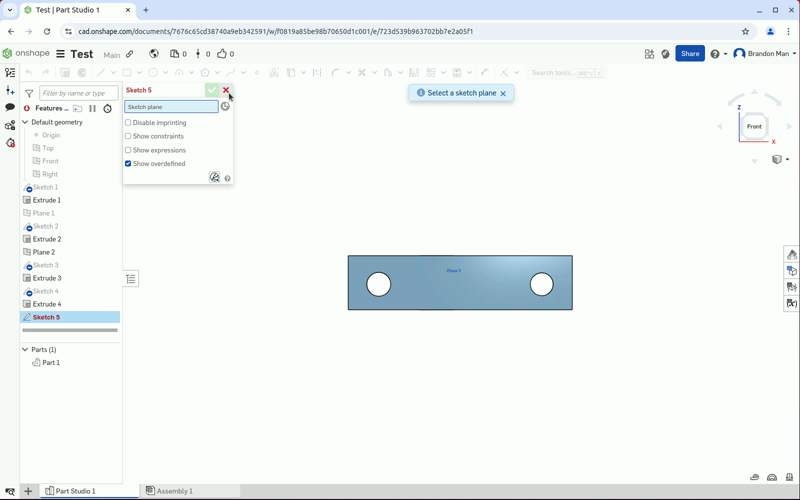
mouse_move(73, 254)
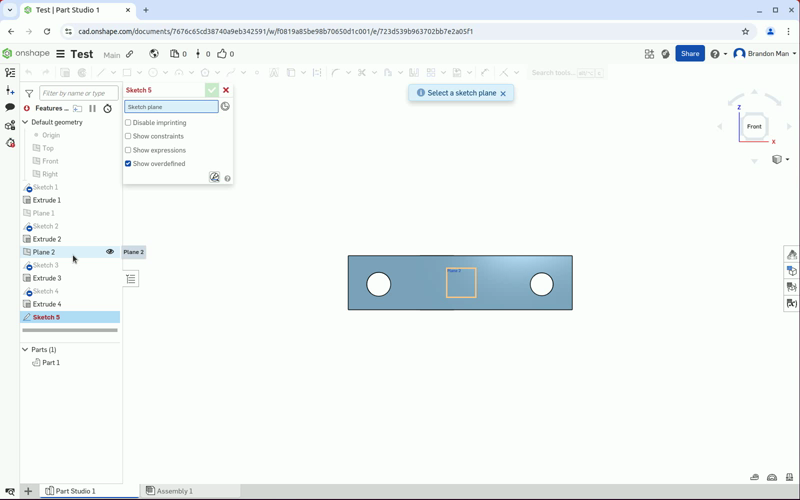
click(73, 254)
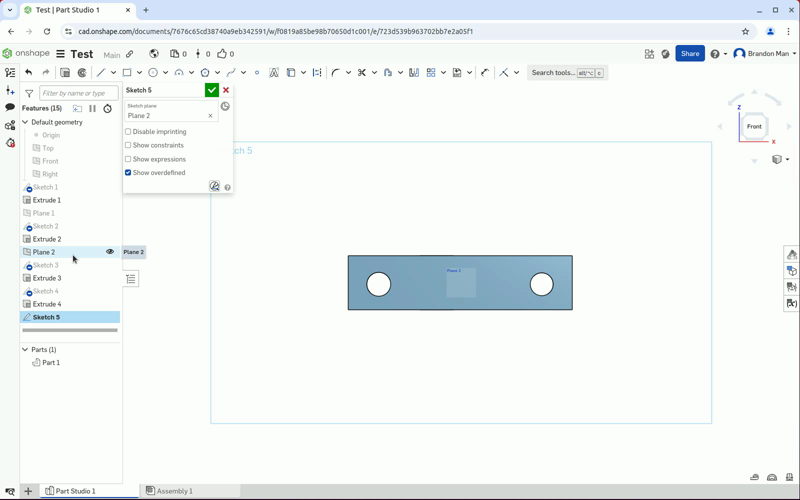
mouse_move(73, 352)
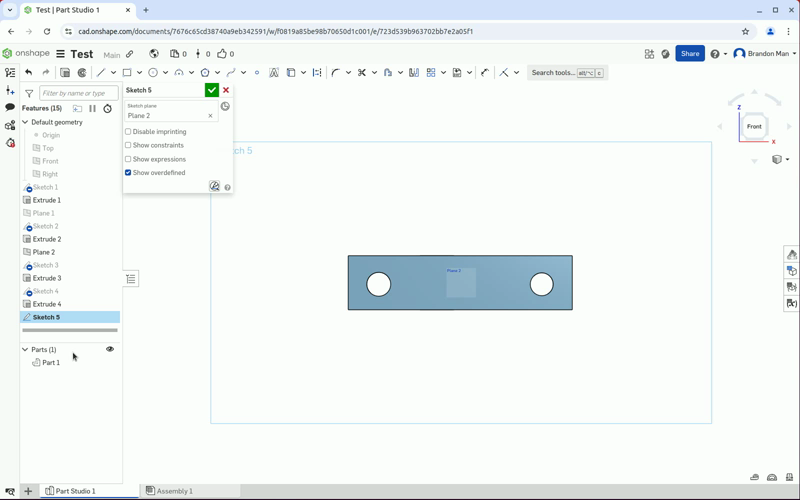
key(y)
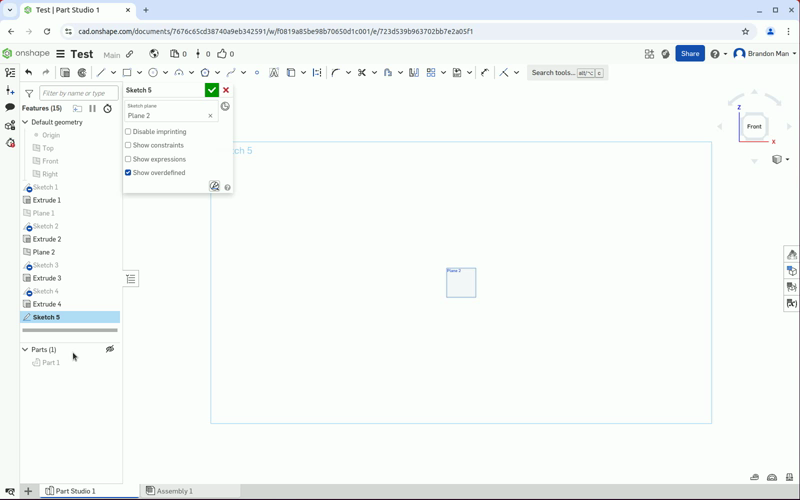
key(c)
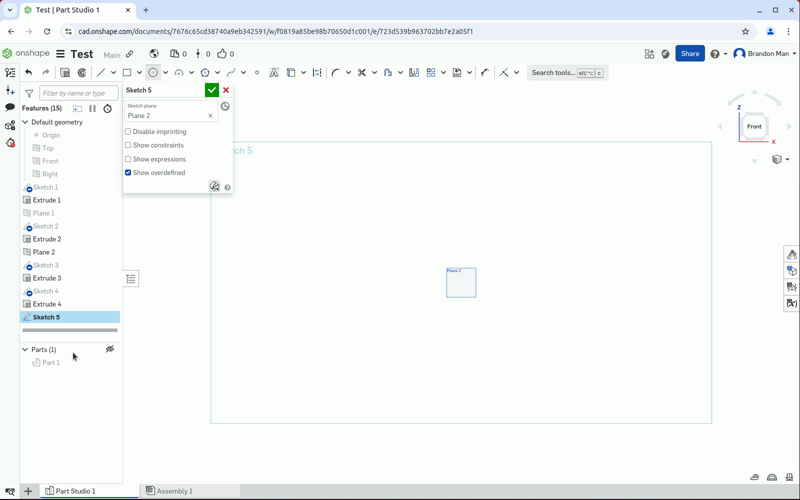
key_down(shift)
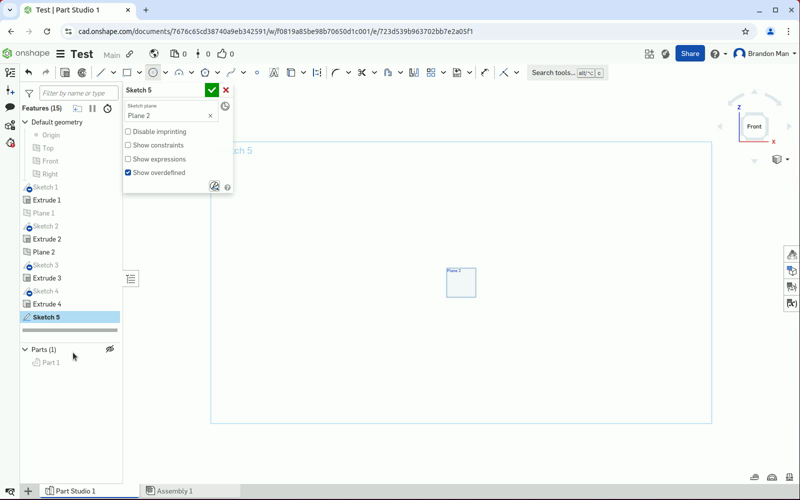
mouse_move(379, 282)
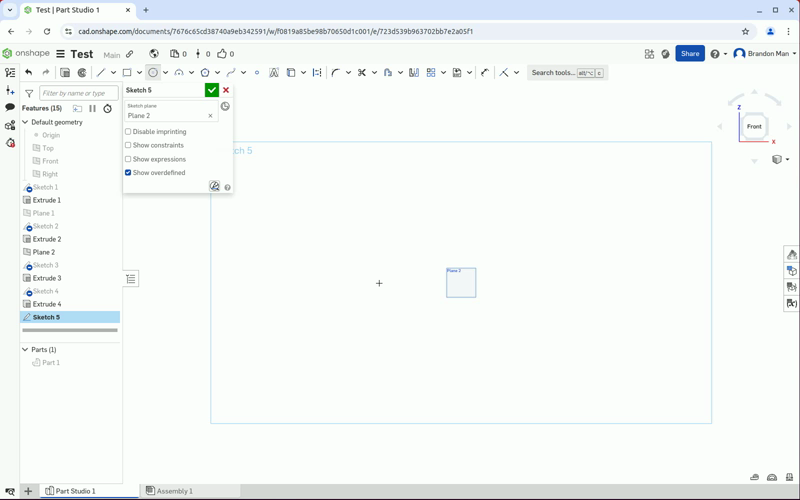
click(379, 282)
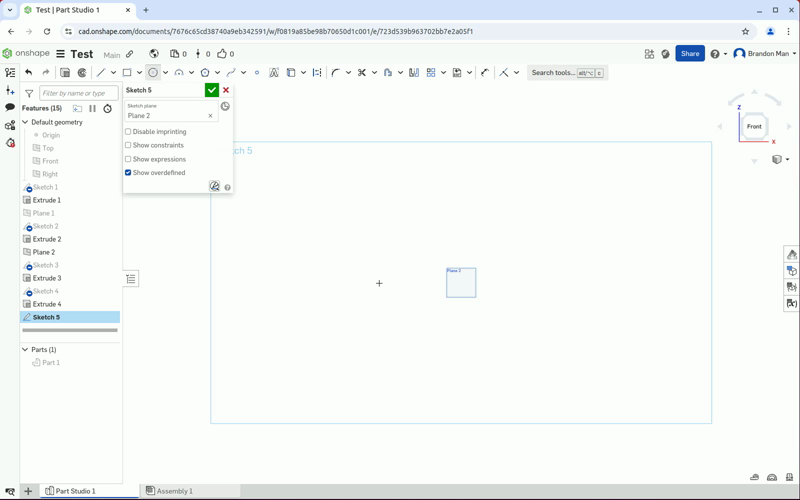
key_up(shift)
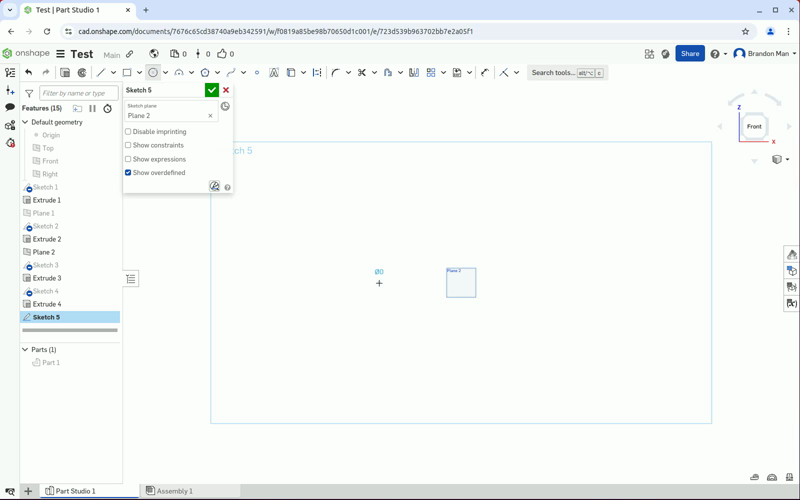
mouse_move(397, 282)
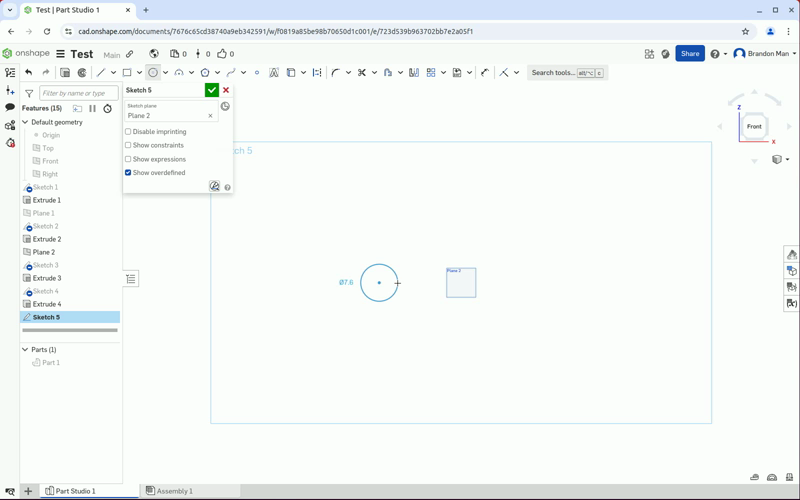
click(397, 282)
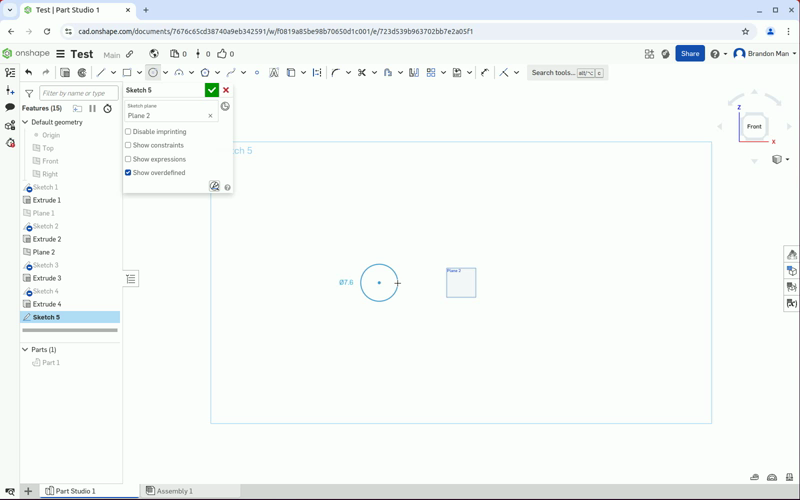
key(esc)
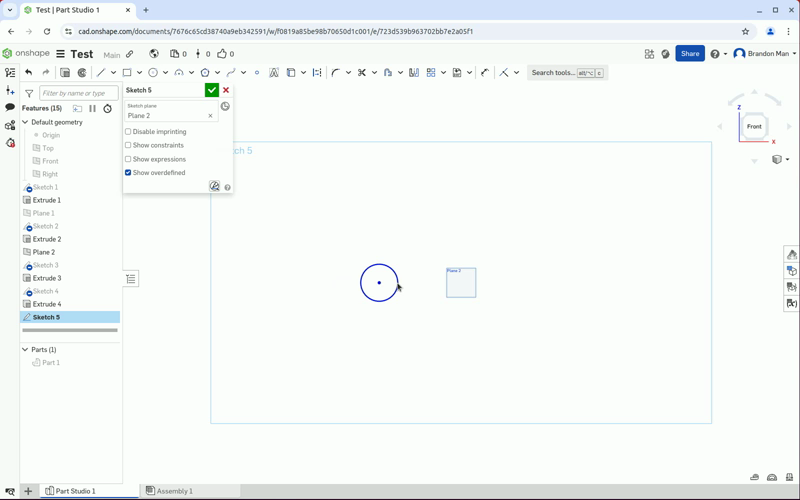
key(c)
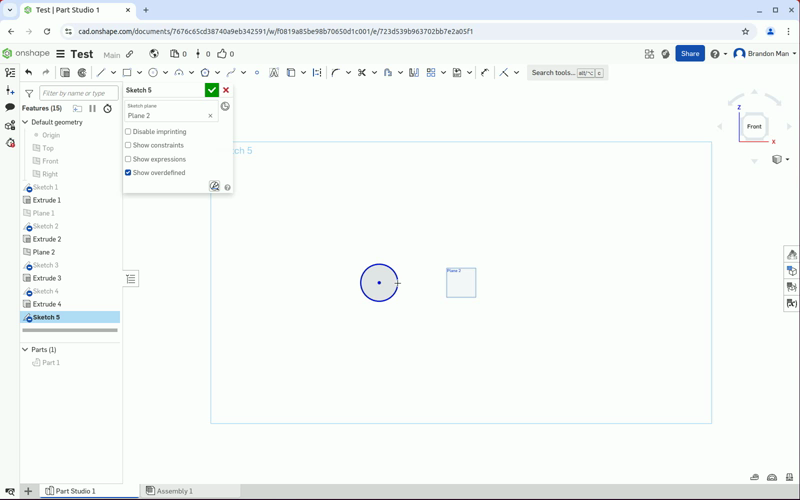
key_down(shift)
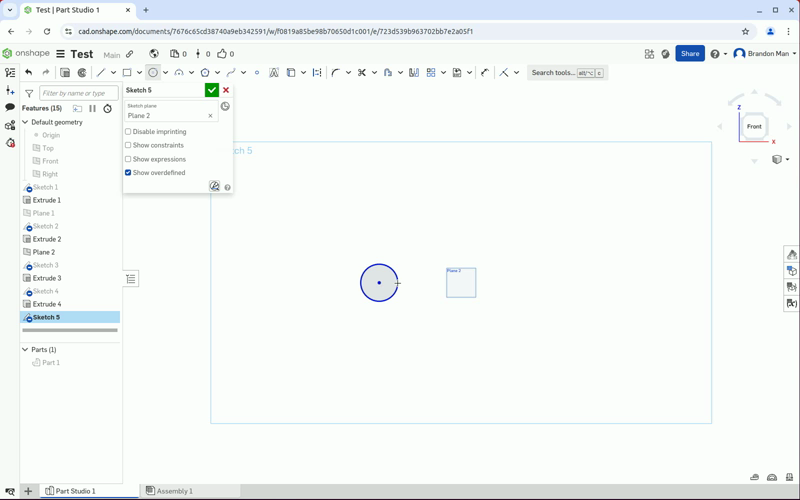
mouse_move(379, 282)
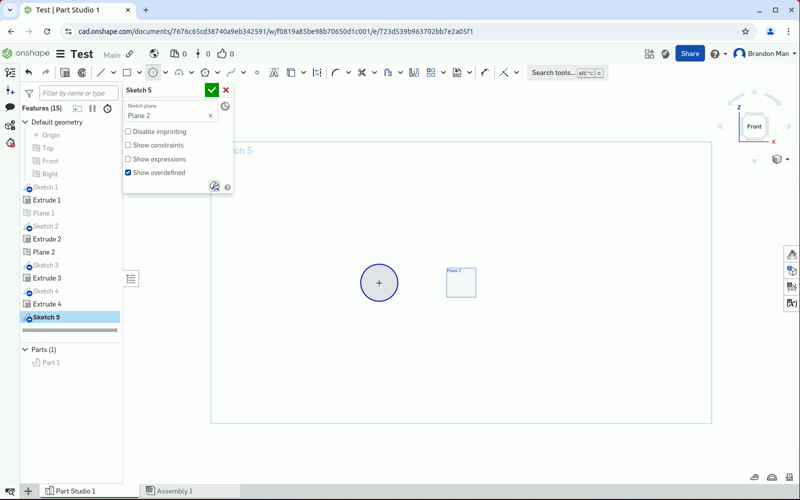
click(379, 282)
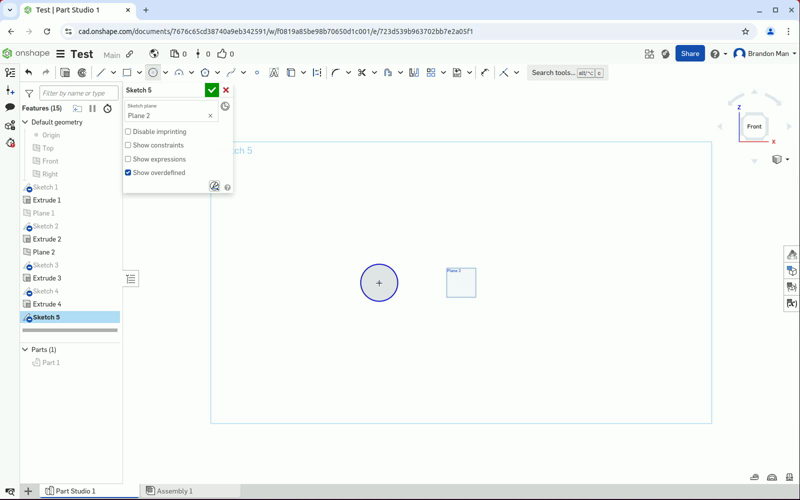
key_up(shift)
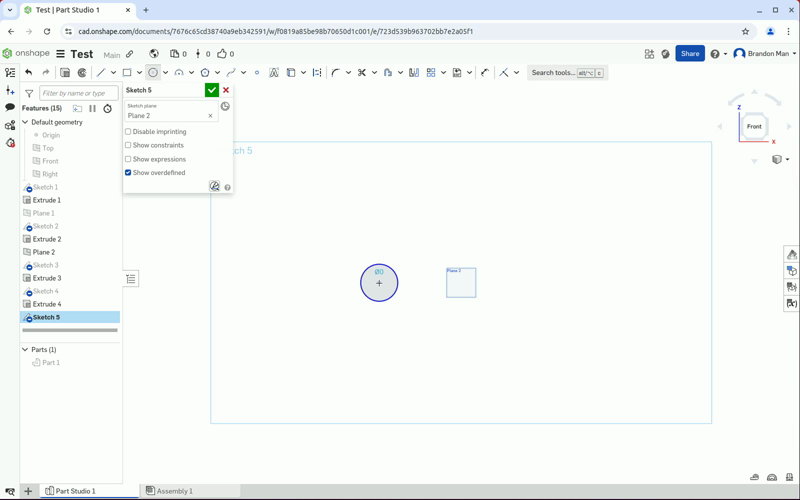
mouse_move(392, 282)
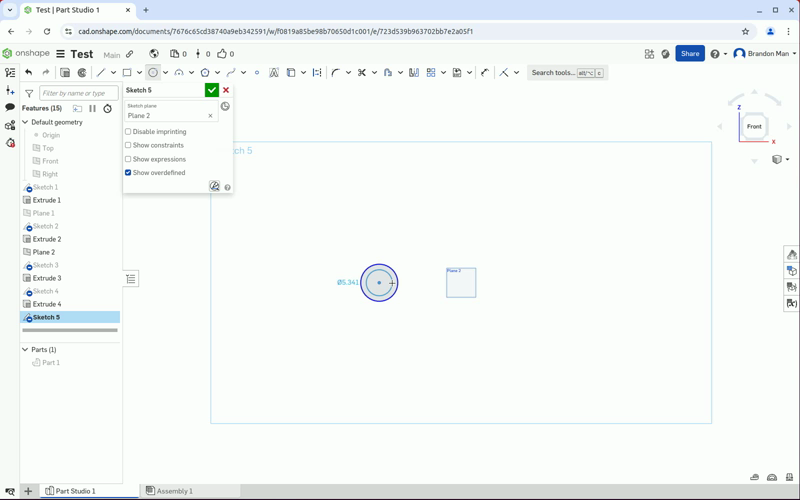
click(392, 282)
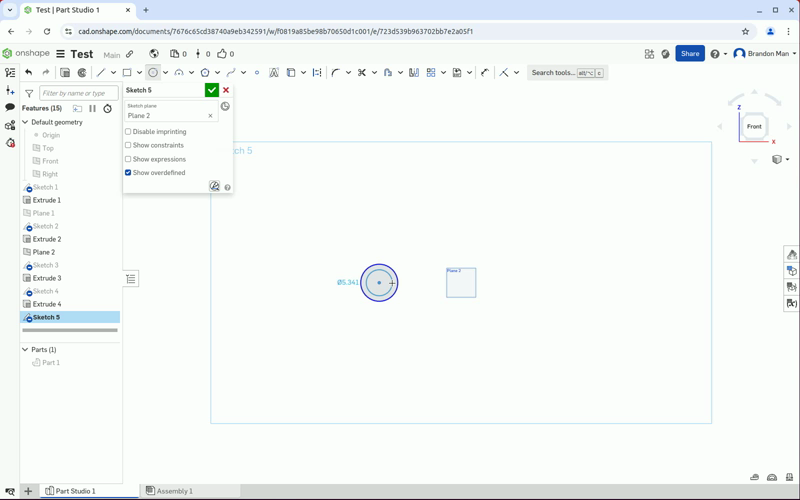
key(esc)
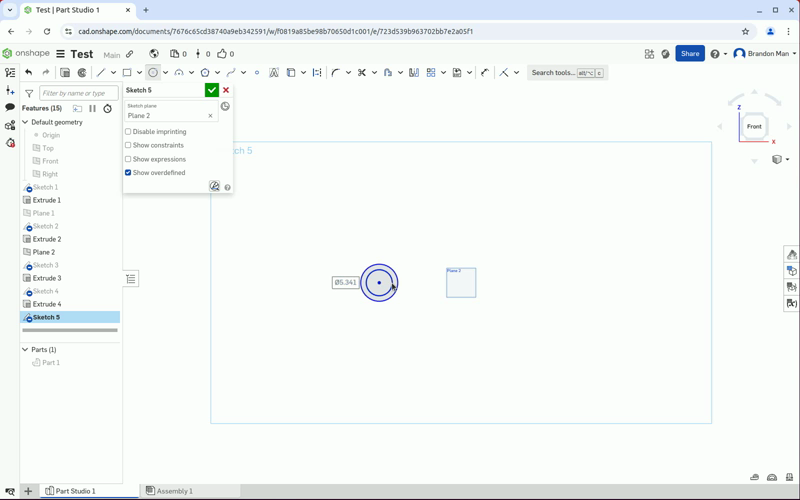
mouse_move(396, 280)
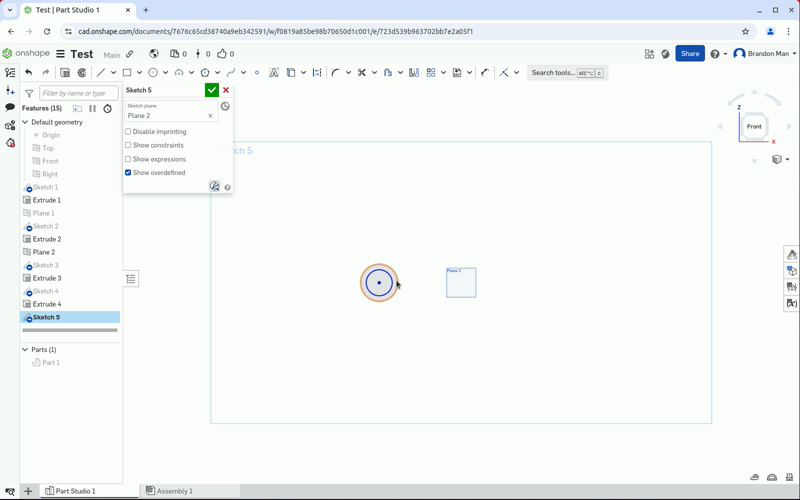
scroll(6)
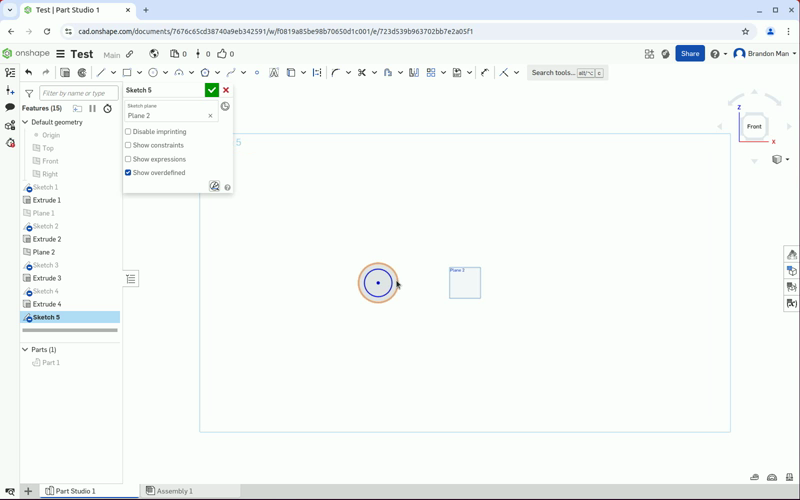
scroll(6)
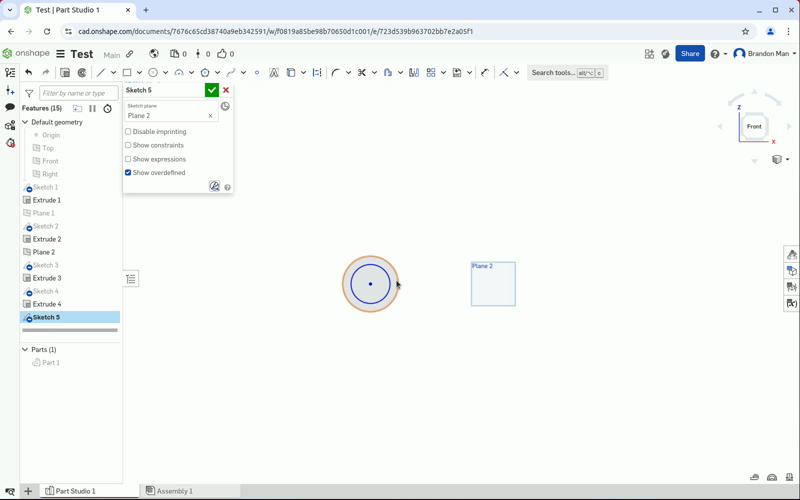
scroll(6)
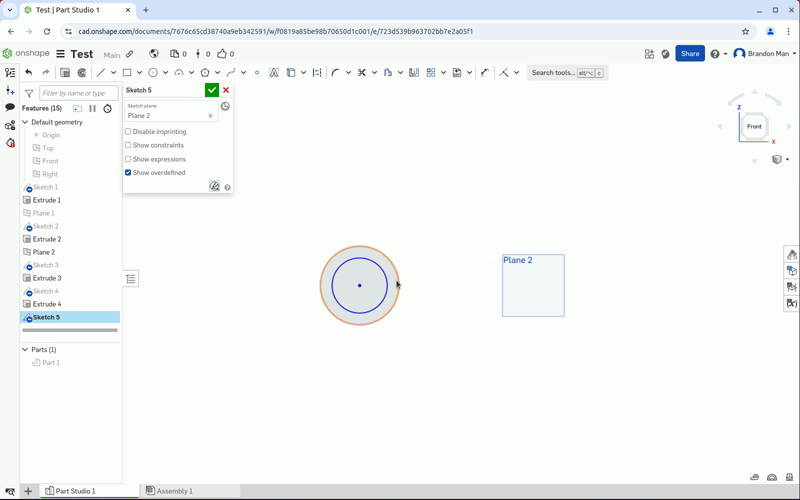
scroll(6)
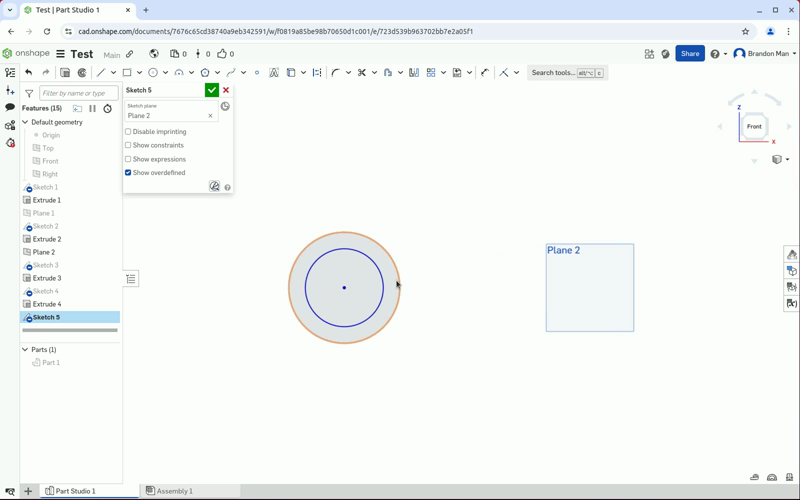
scroll(6)
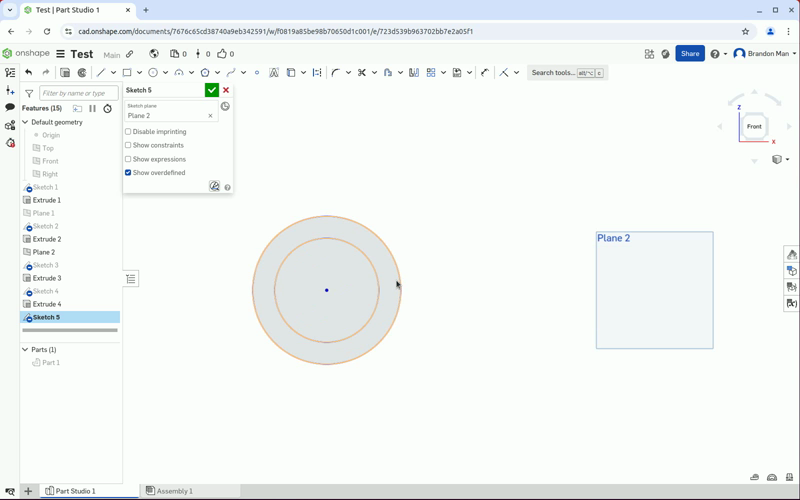
scroll(6)
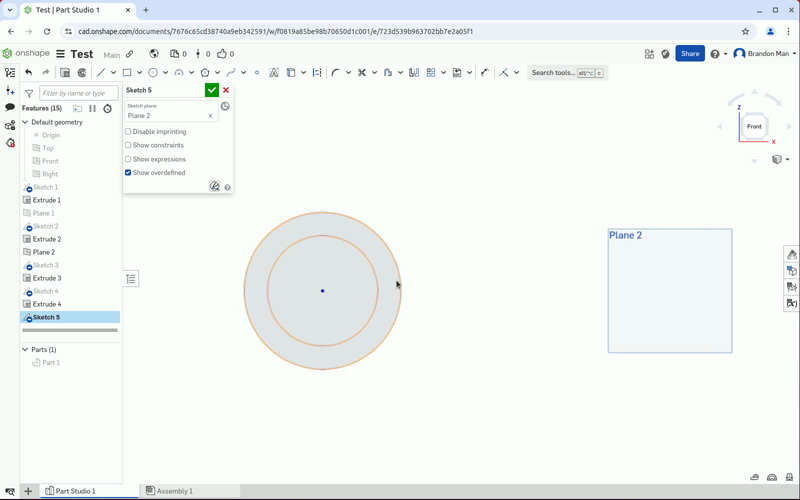
scroll(6)
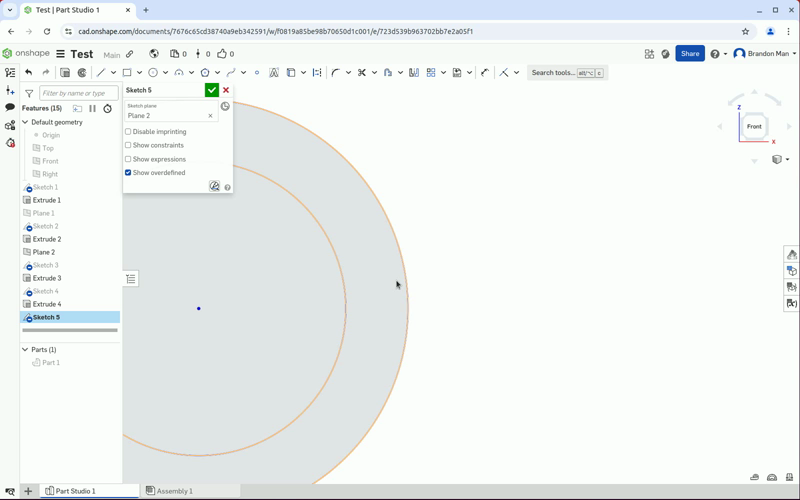
click(396, 280)
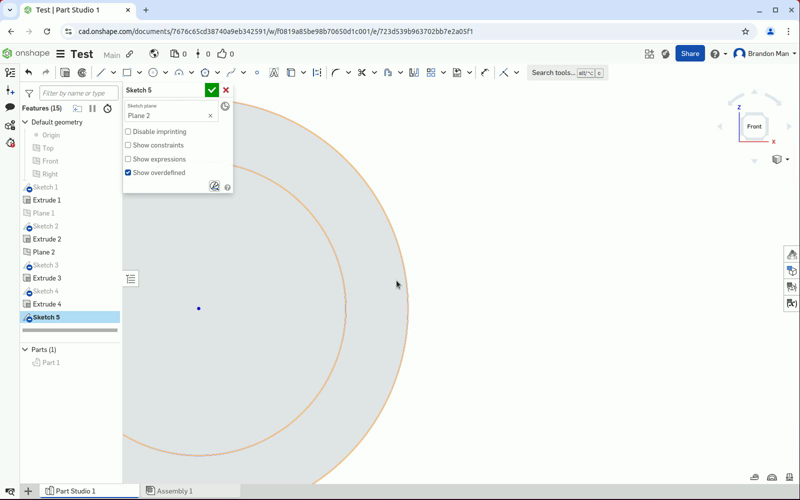
scroll(-6)
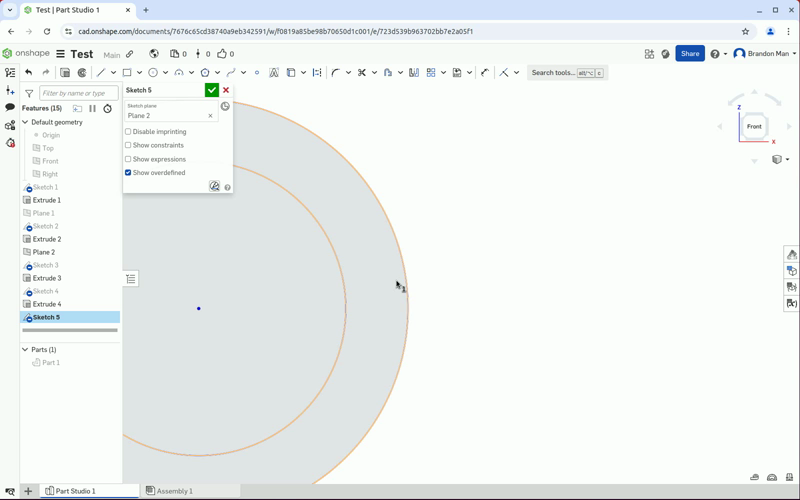
scroll(-6)
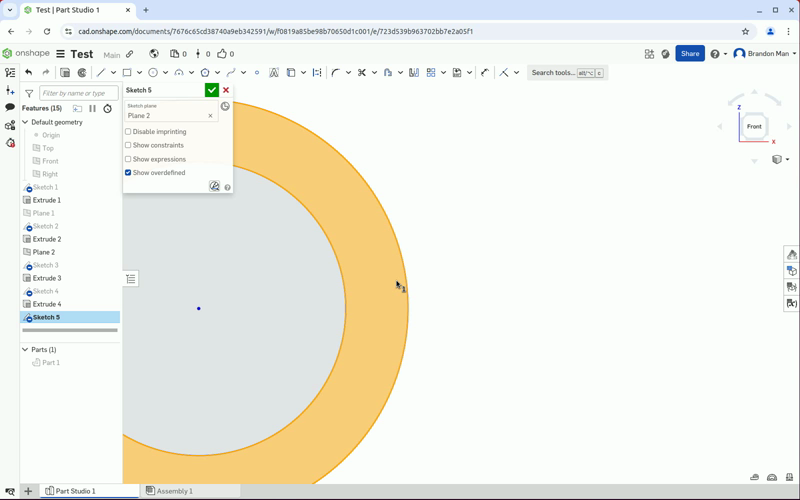
scroll(-6)
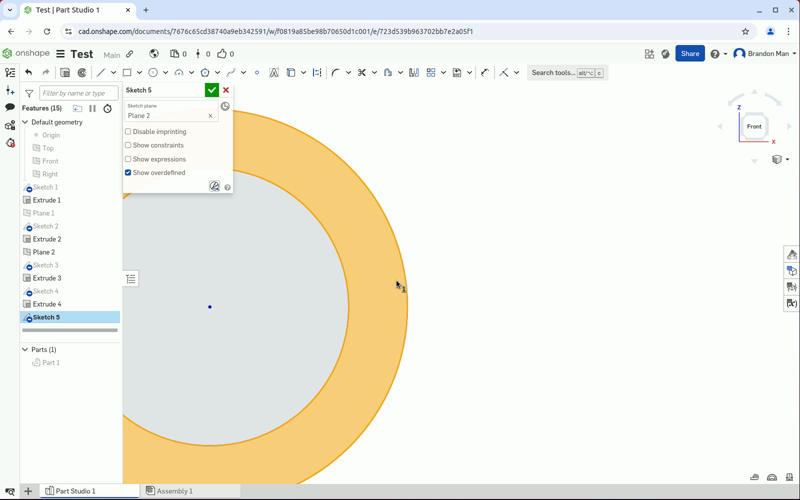
scroll(-6)
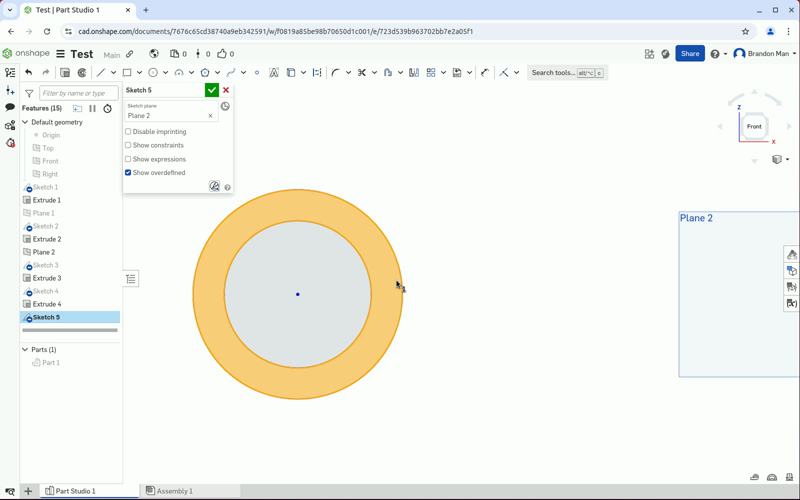
scroll(-6)
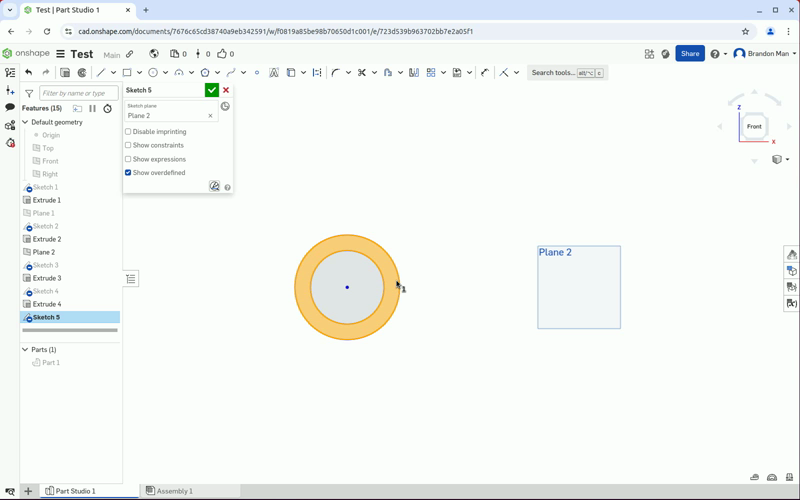
scroll(-6)
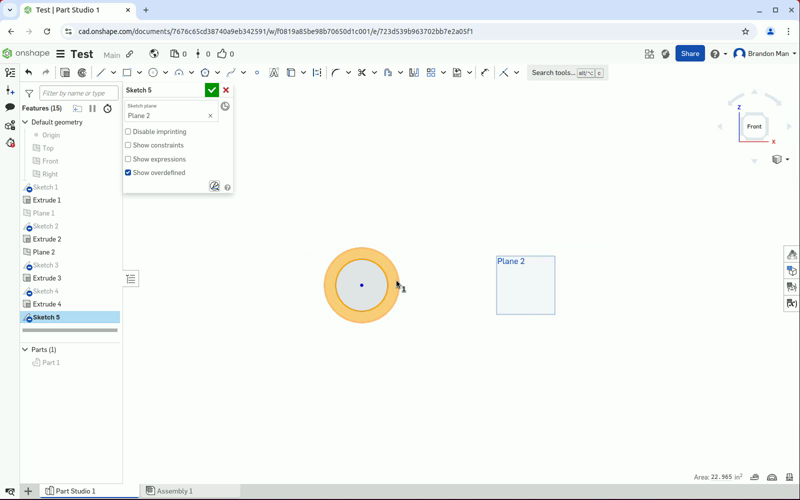
scroll(-6)
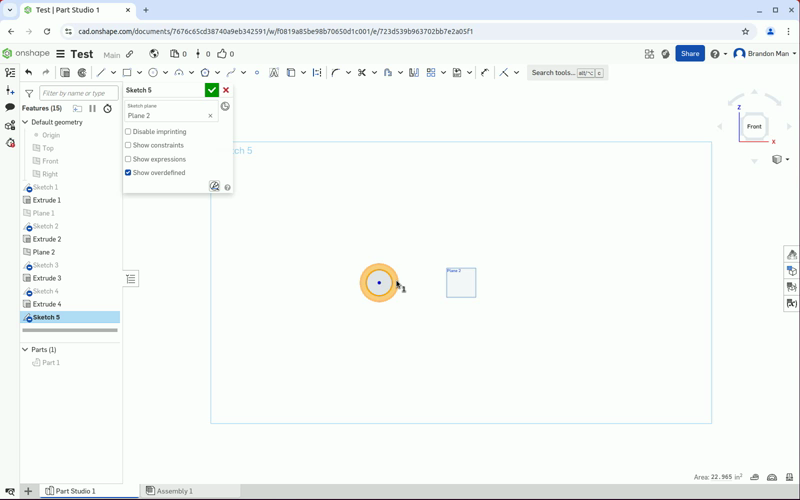
mouse_move(73, 352)
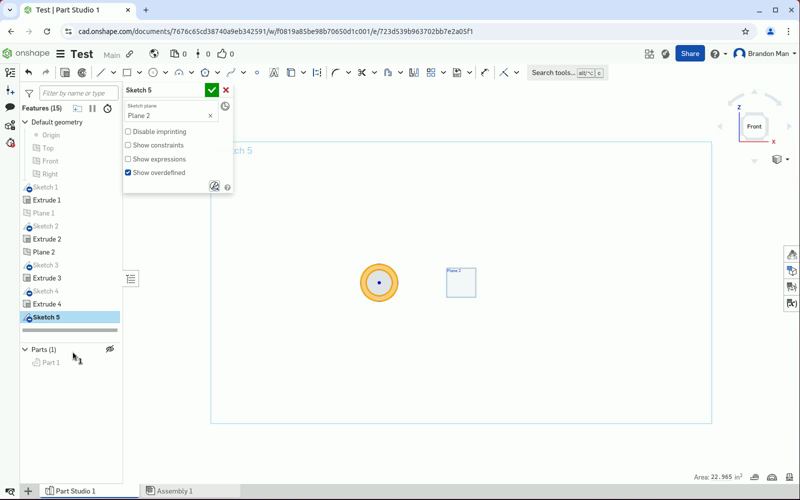
key(shift+y)
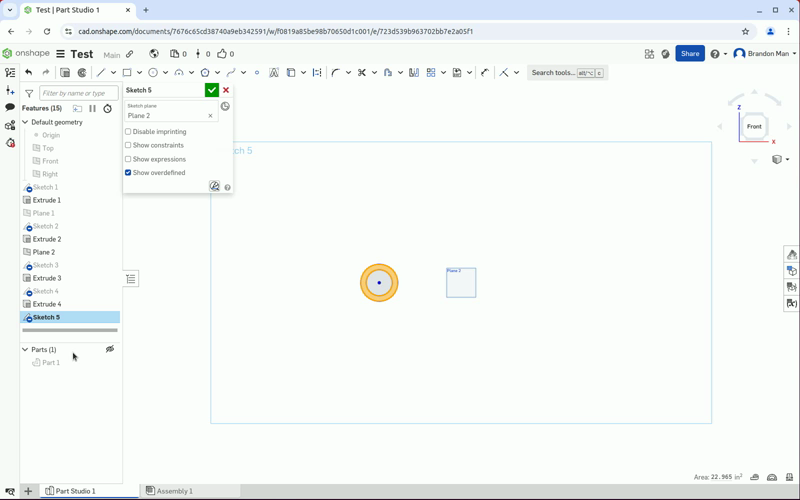
key(shift+e)
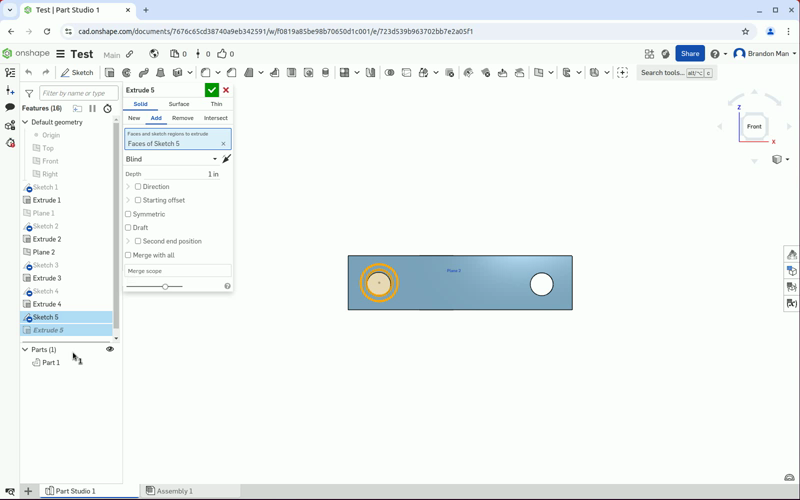
mouse_move(143, 106)
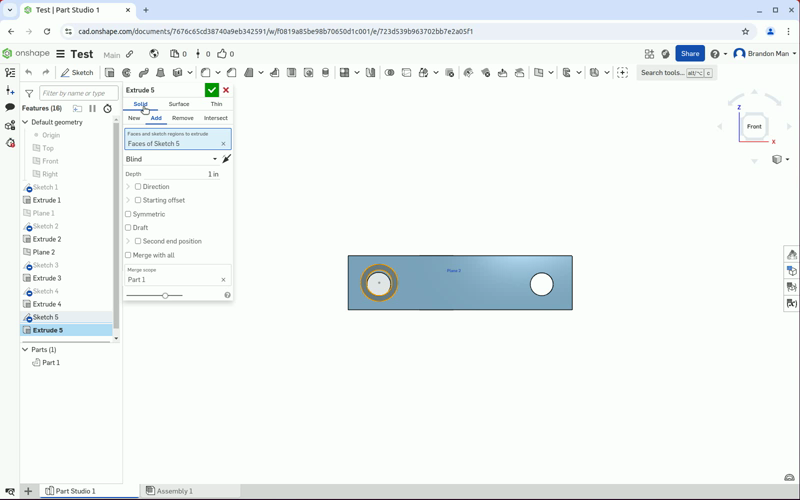
click(143, 106)
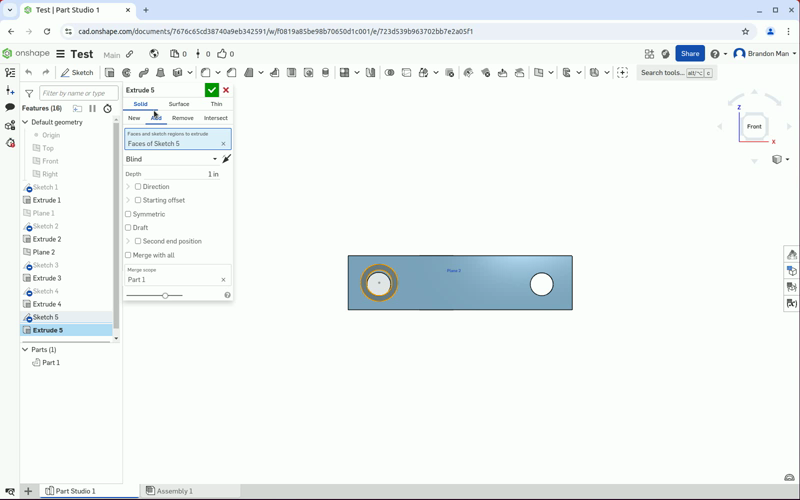
mouse_move(186, 120)
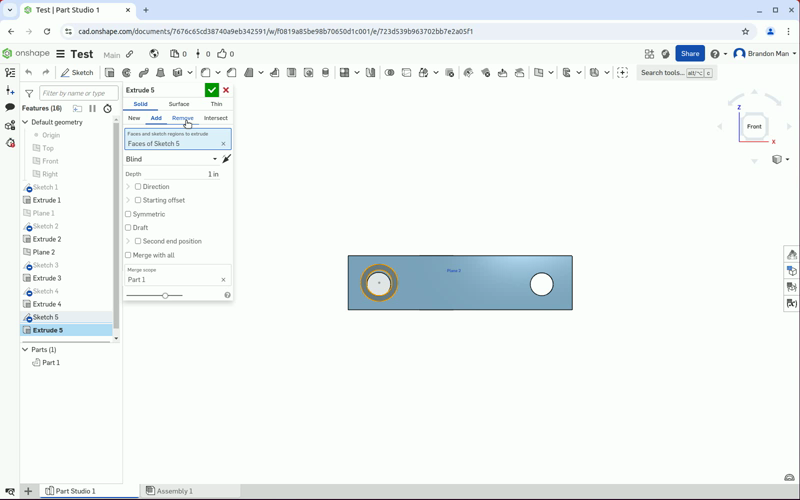
click(186, 120)
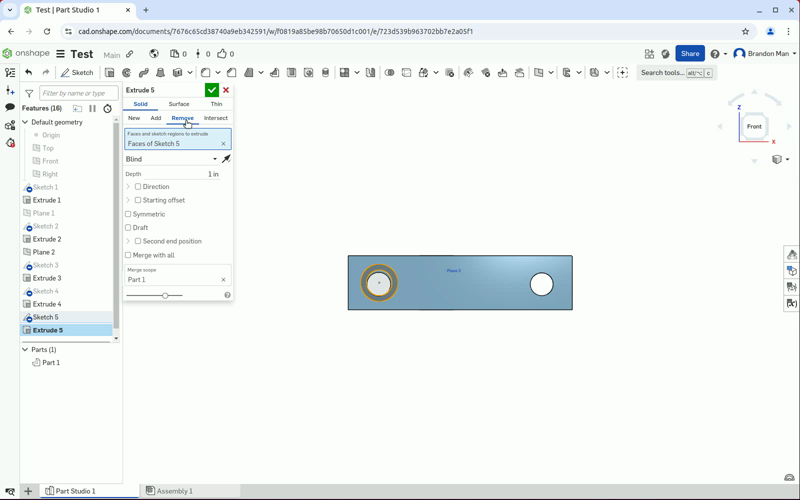
key(tab, 4)
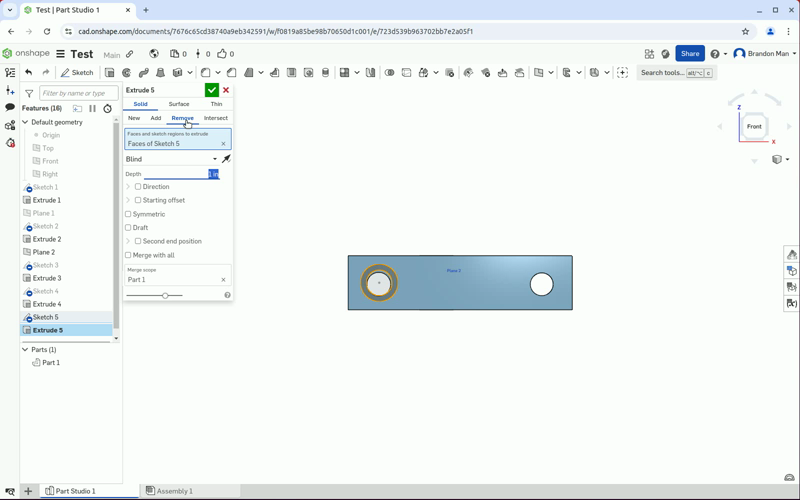
text(3.37)
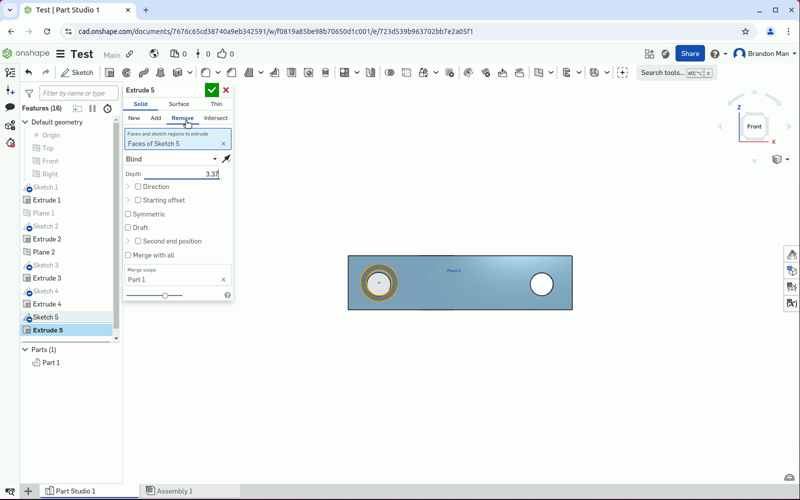
key(tab, 6)
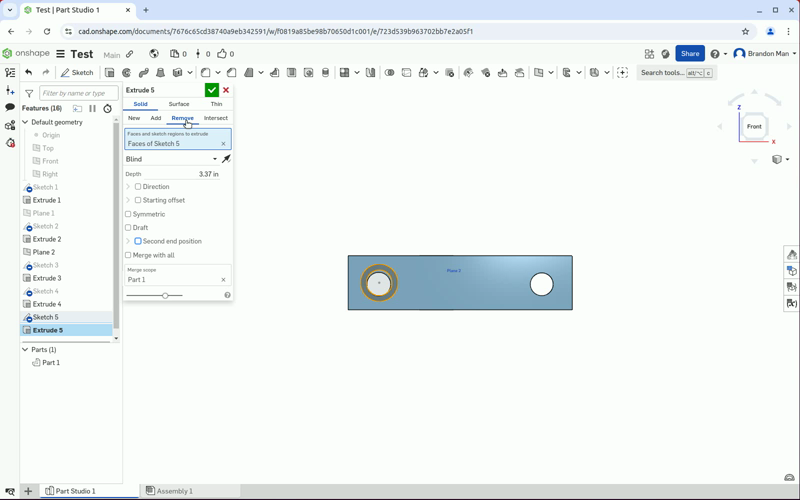
key(space)
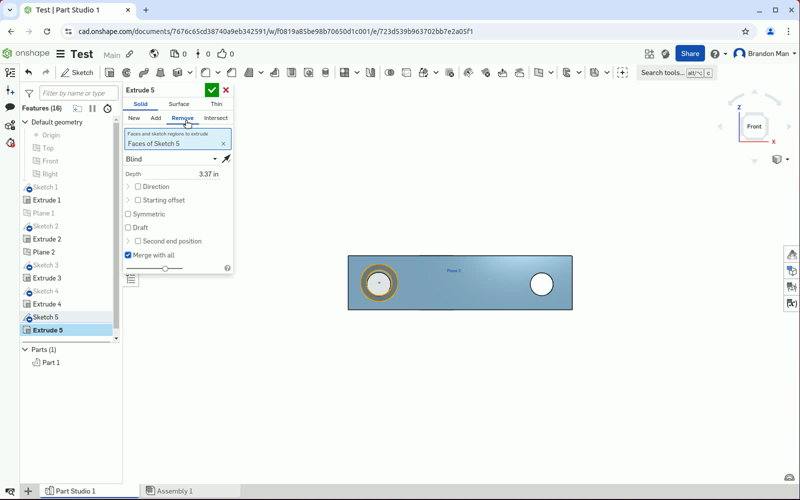
key(enter)
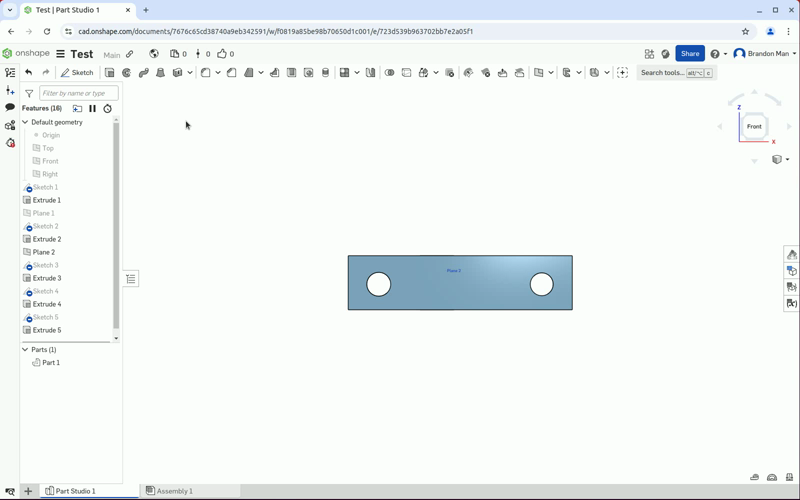
key(shift+h)
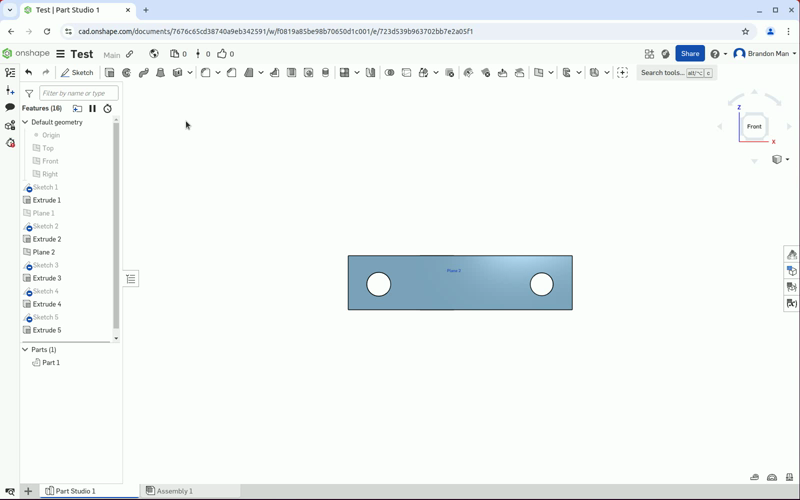
key(shift+h)
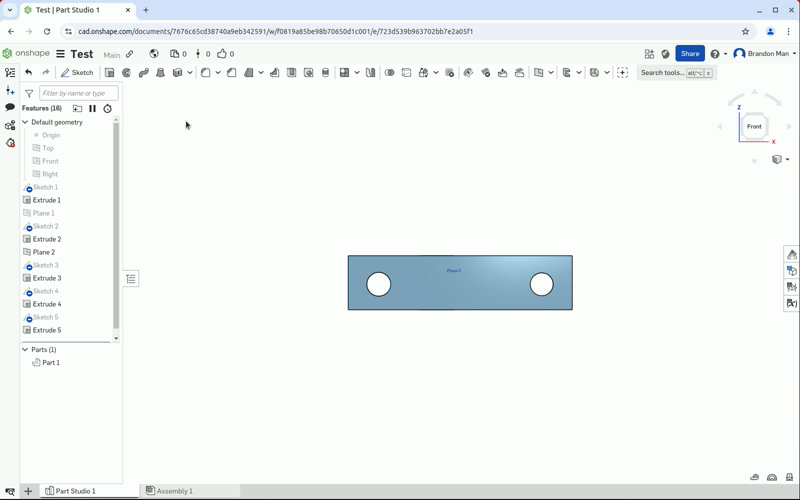
mouse_move(69, 189)
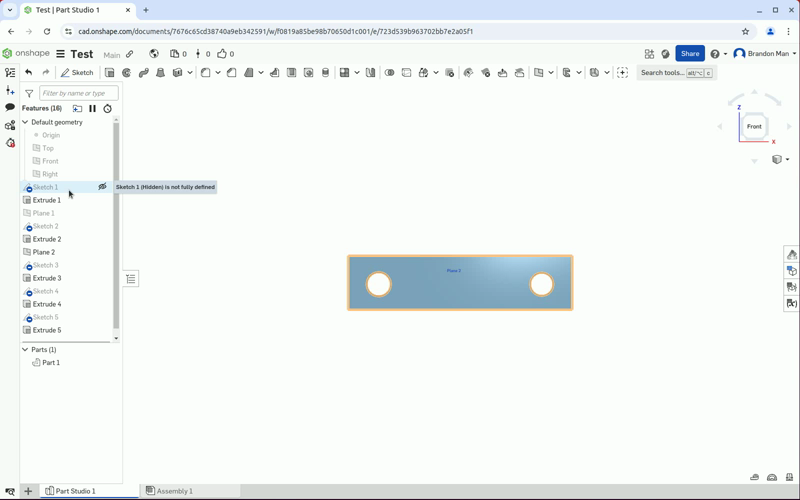
click(69, 189)
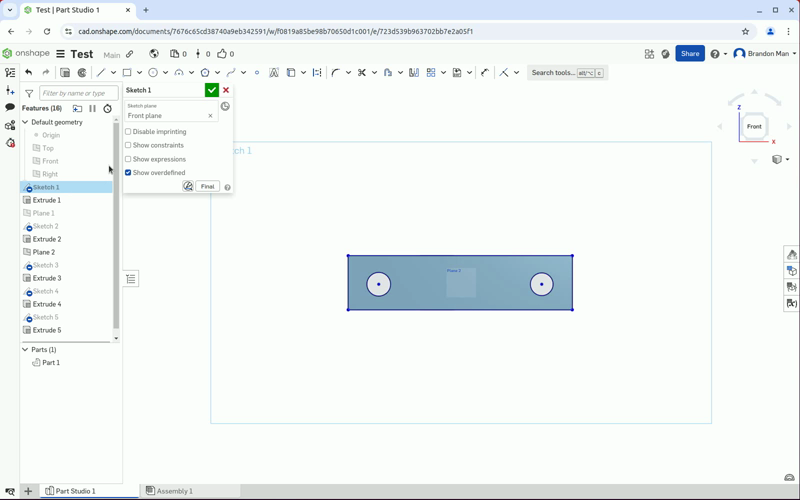
mouse_move(229, 92)
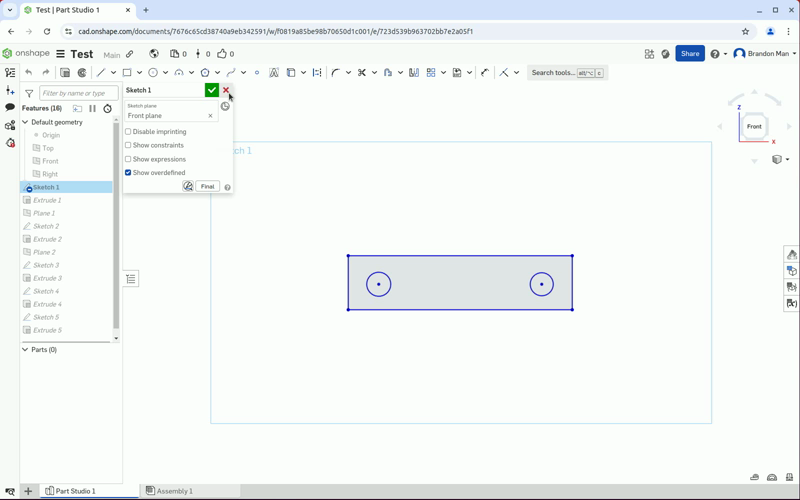
click(229, 92)
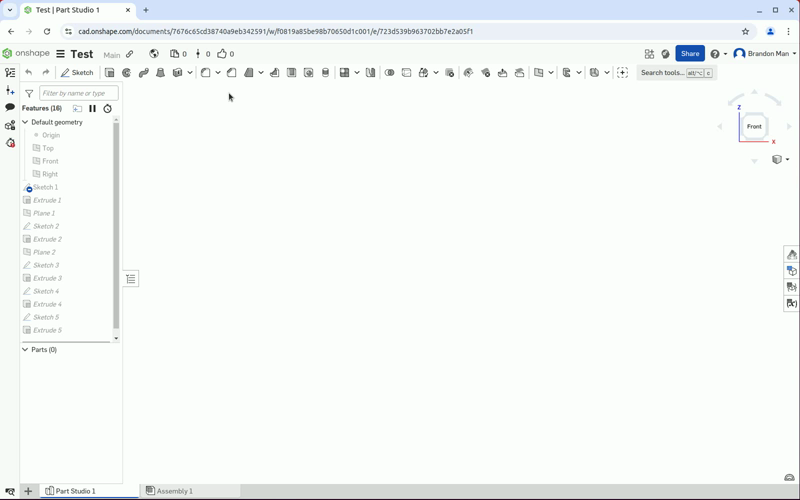
key(shift+s)
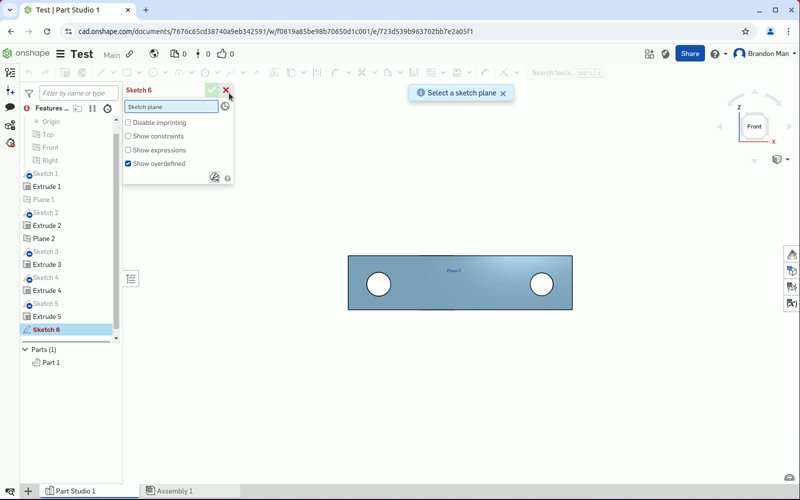
mouse_move(69, 241)
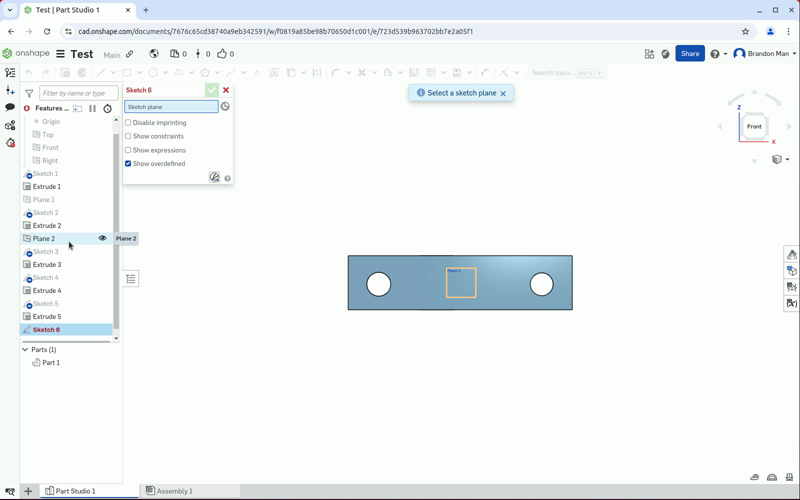
click(69, 241)
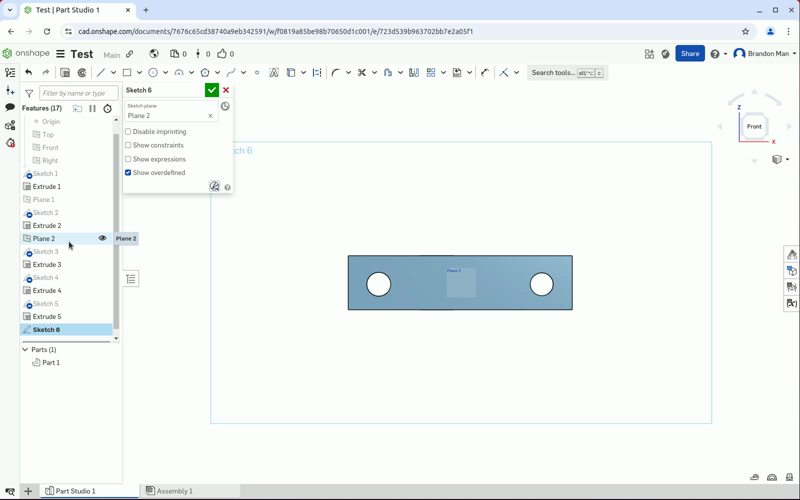
mouse_move(73, 352)
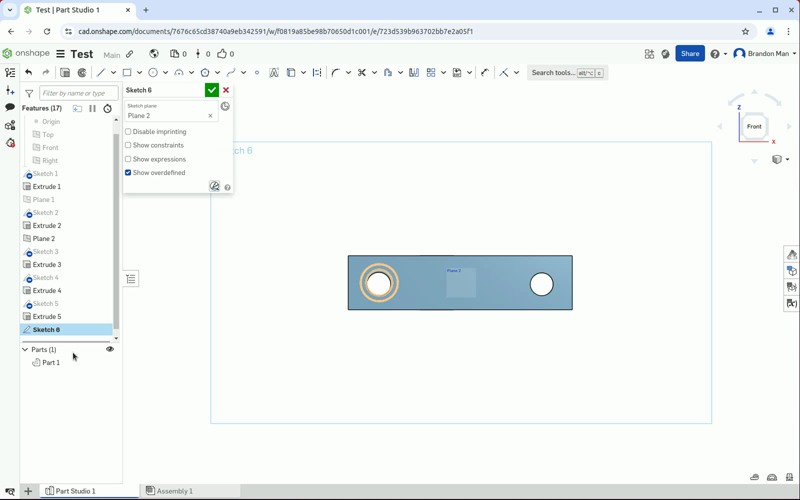
key(y)
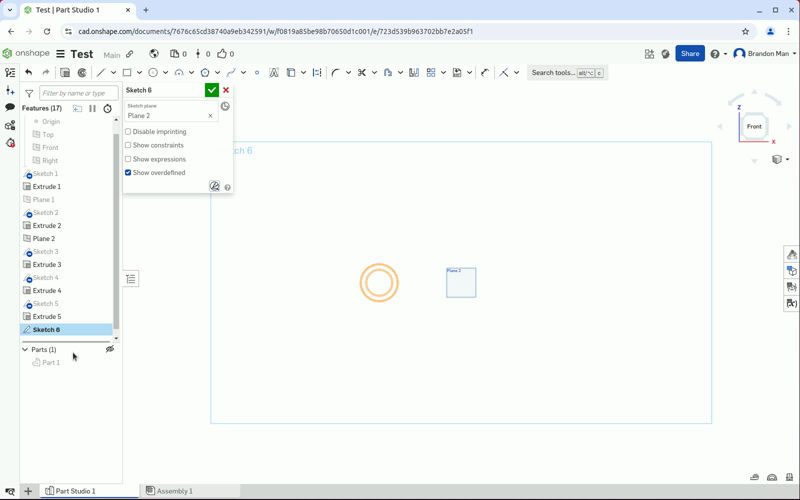
key(c)
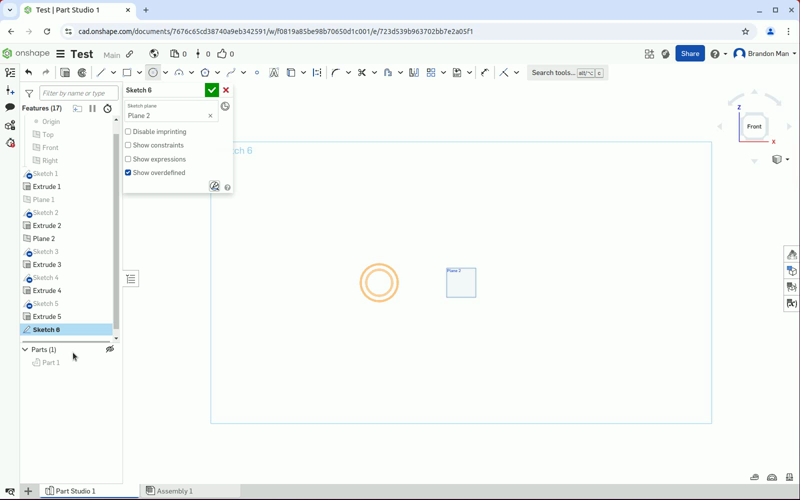
key_down(shift)
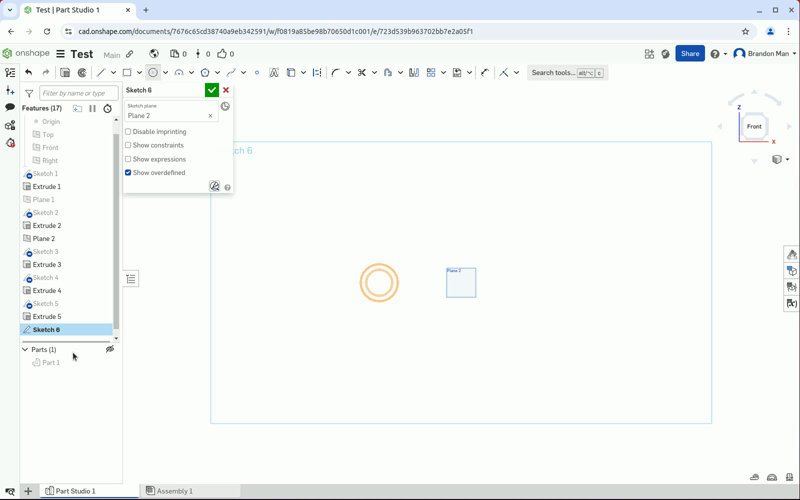
mouse_move(544, 282)
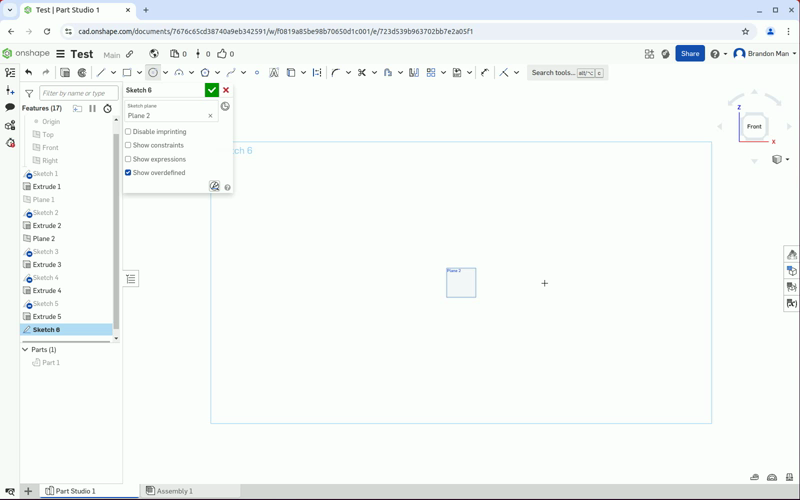
click(544, 282)
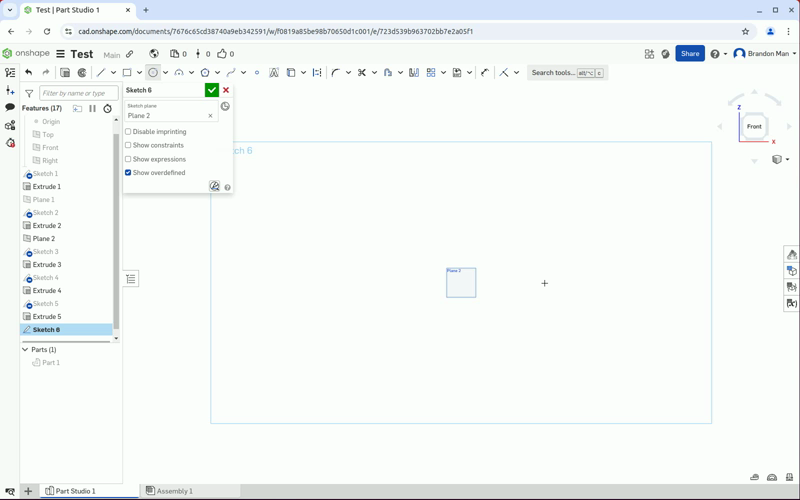
key_up(shift)
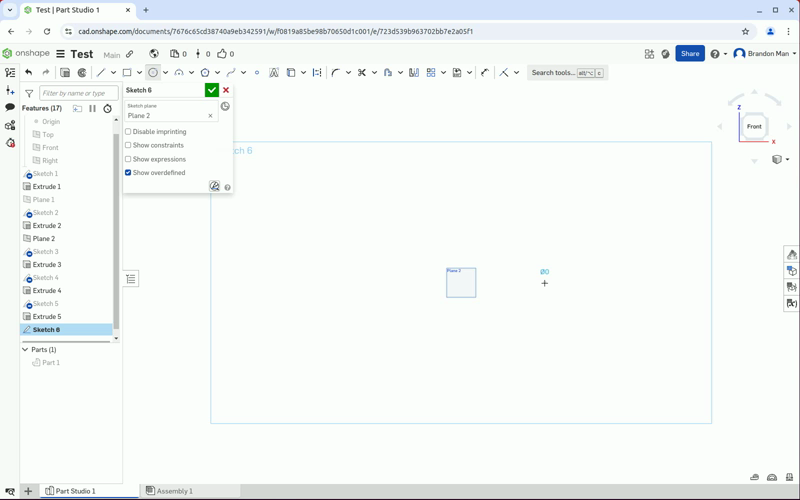
mouse_move(563, 282)
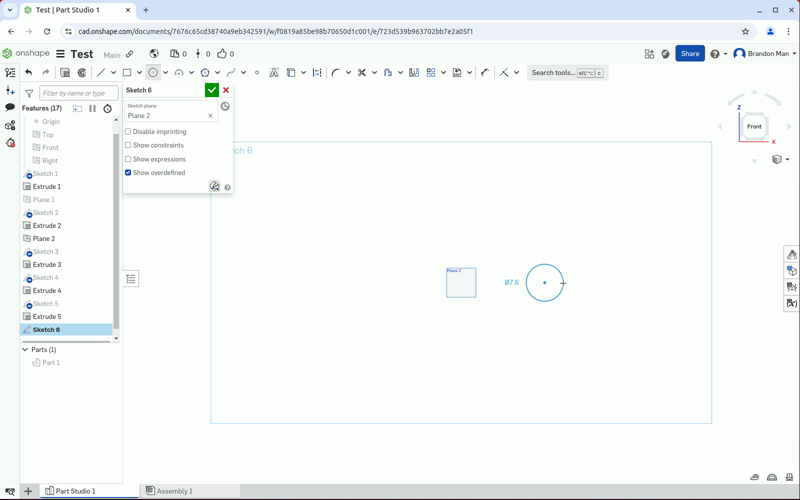
click(563, 282)
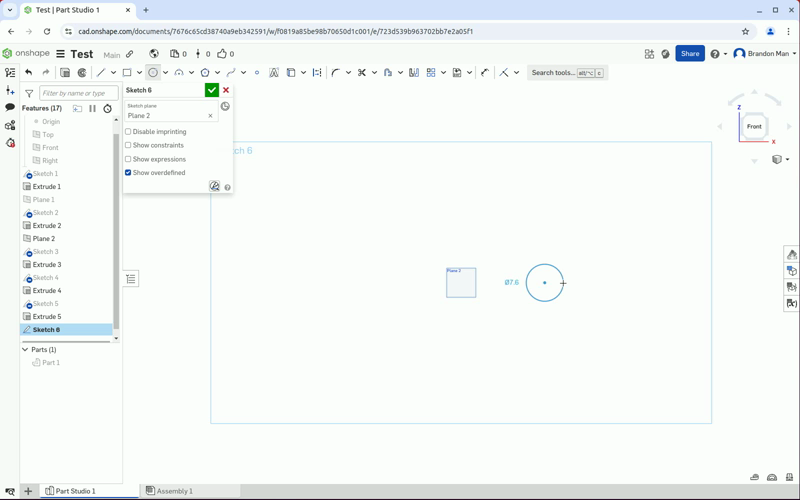
key(esc)
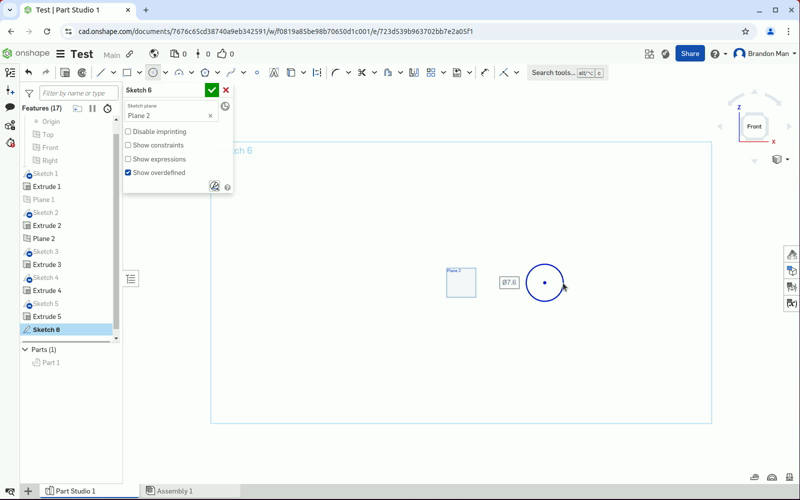
key(c)
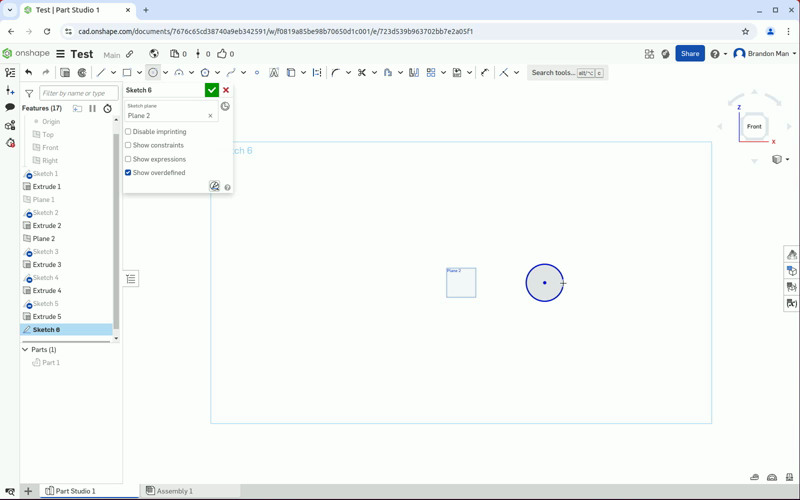
key_down(shift)
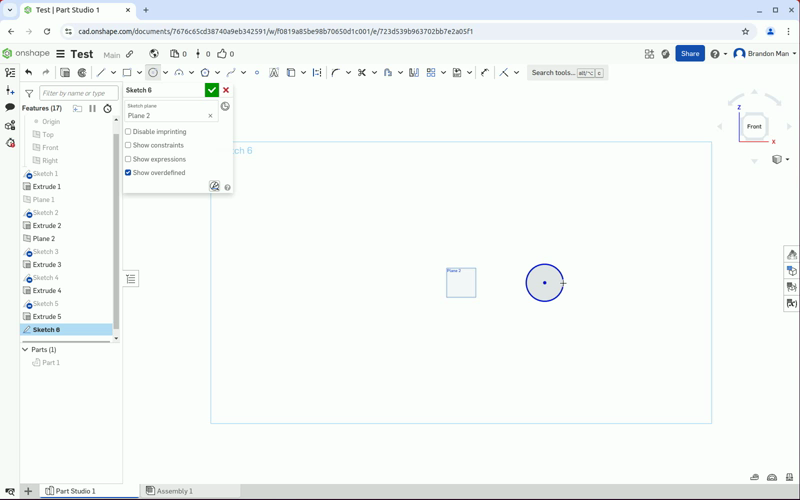
mouse_move(544, 282)
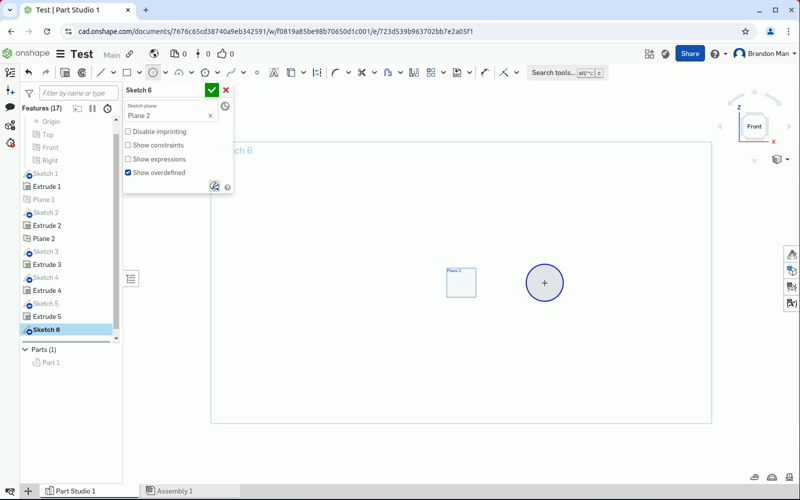
click(544, 282)
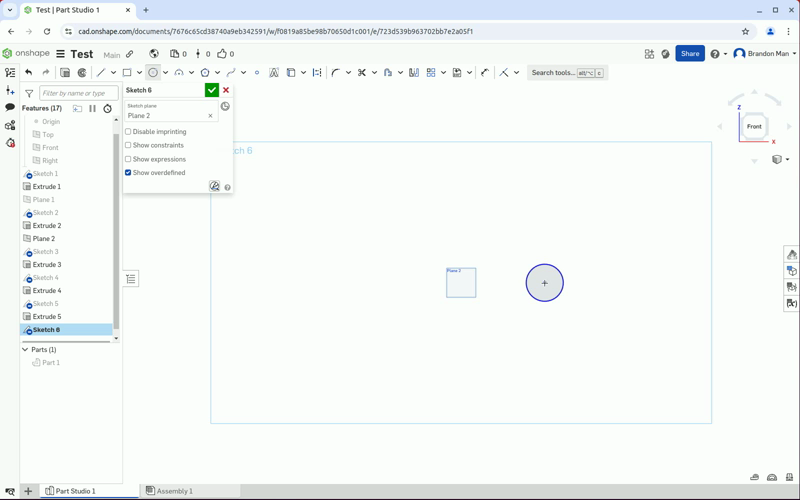
key_up(shift)
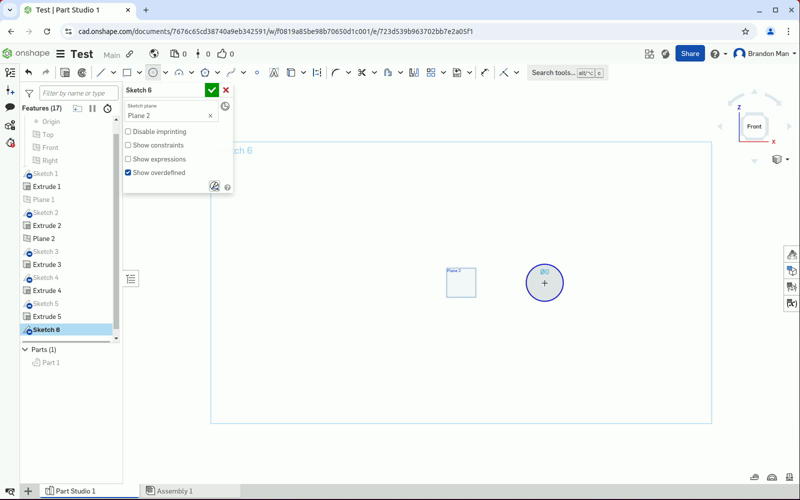
mouse_move(557, 282)
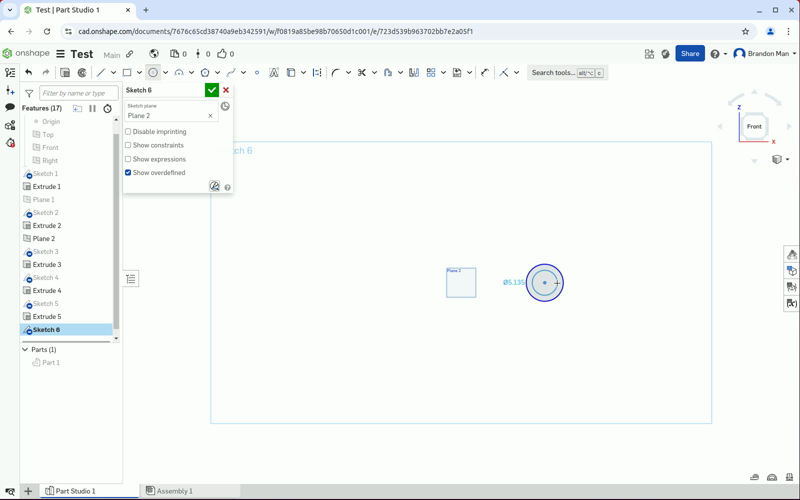
click(557, 282)
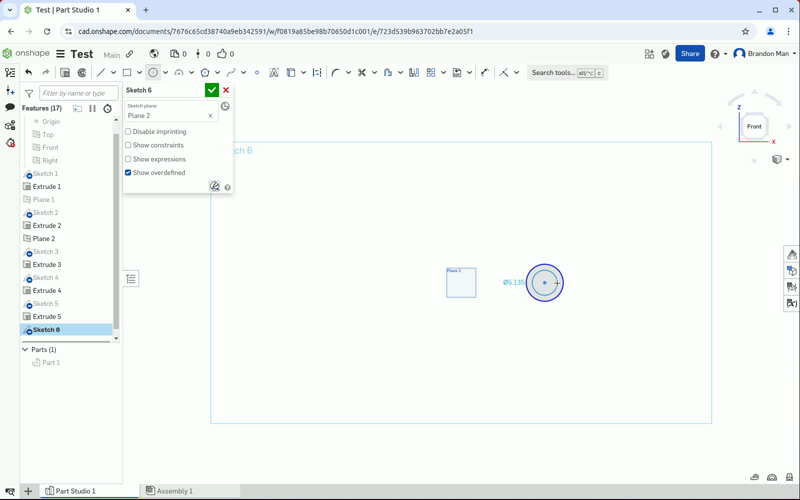
key(esc)
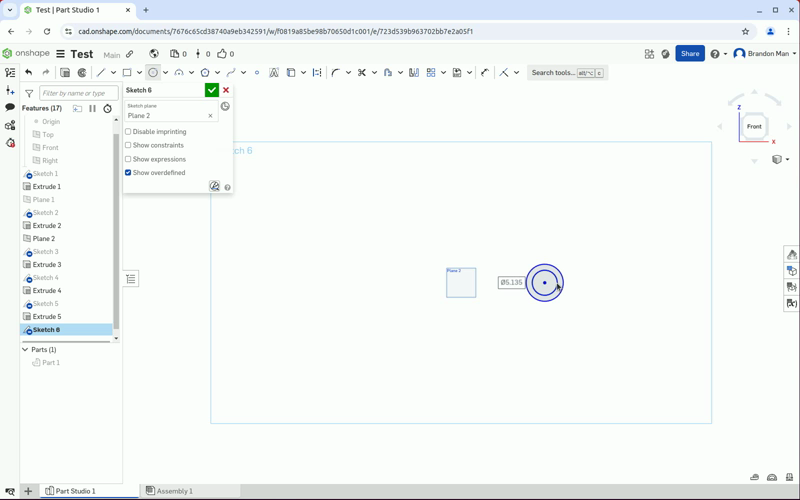
mouse_move(557, 294)
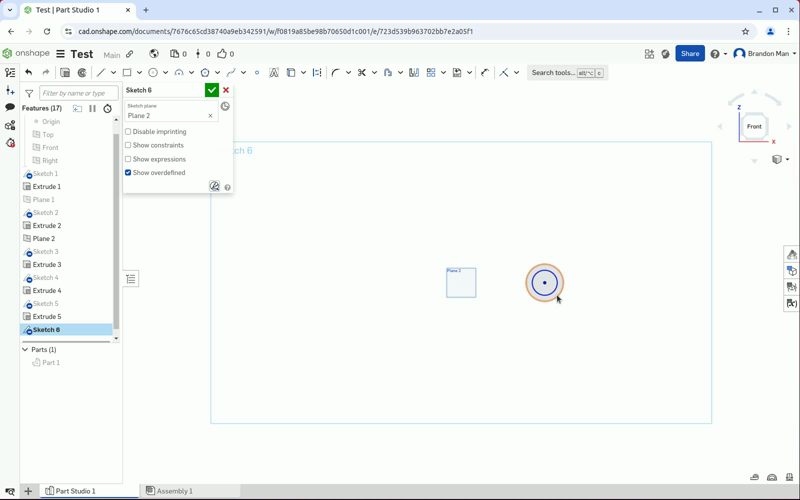
scroll(6)
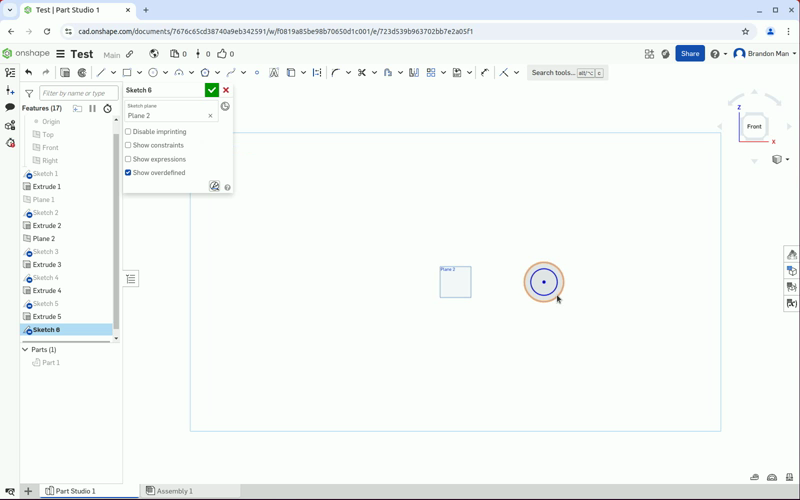
scroll(6)
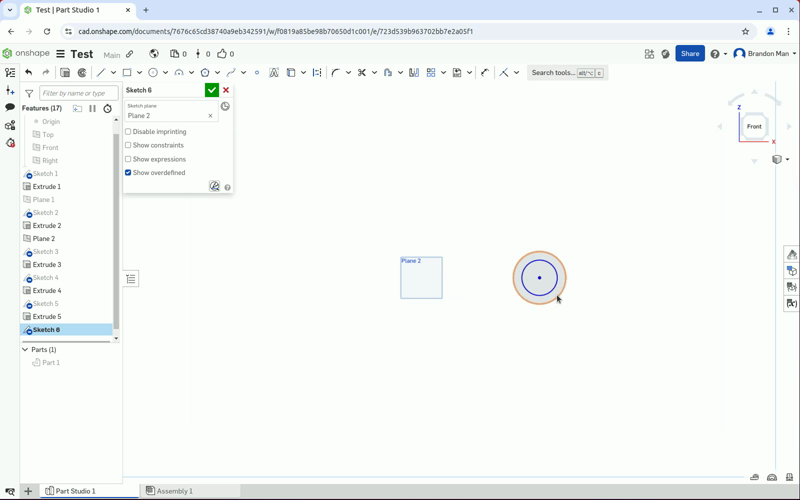
scroll(6)
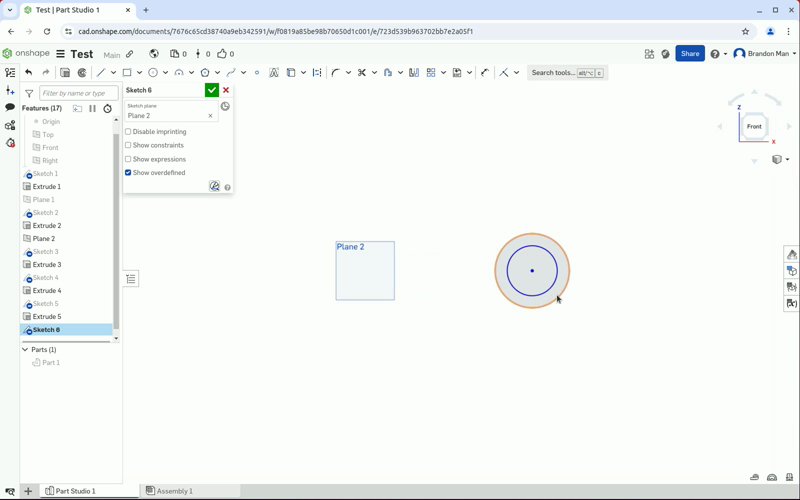
scroll(6)
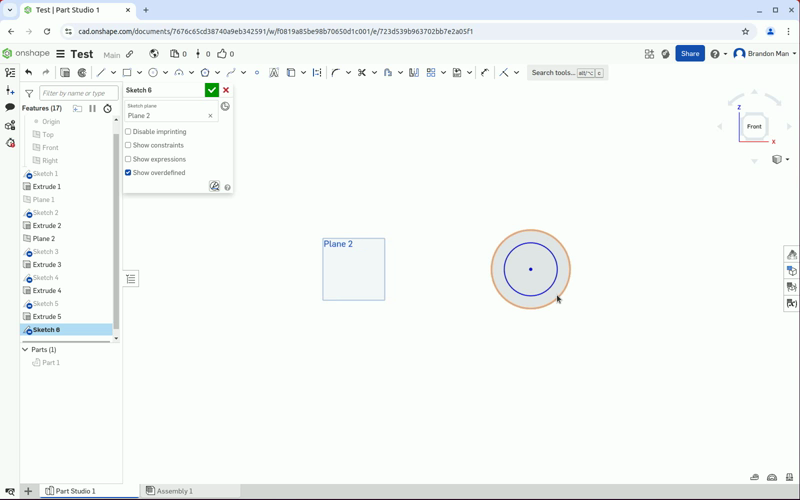
scroll(6)
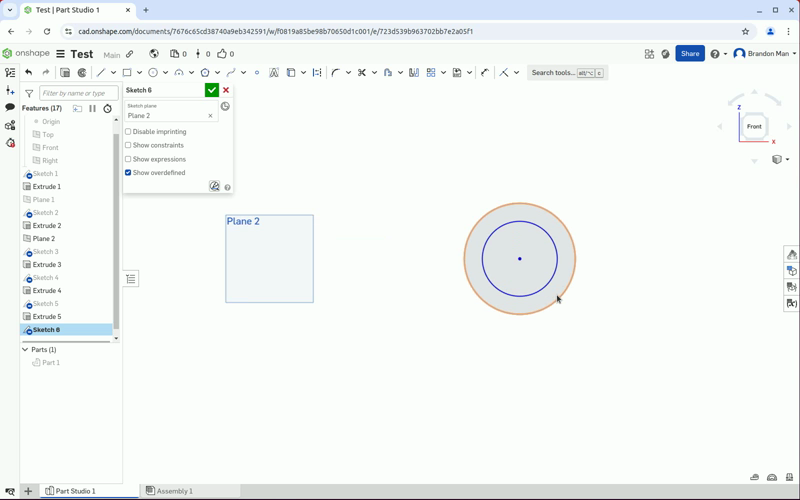
scroll(6)
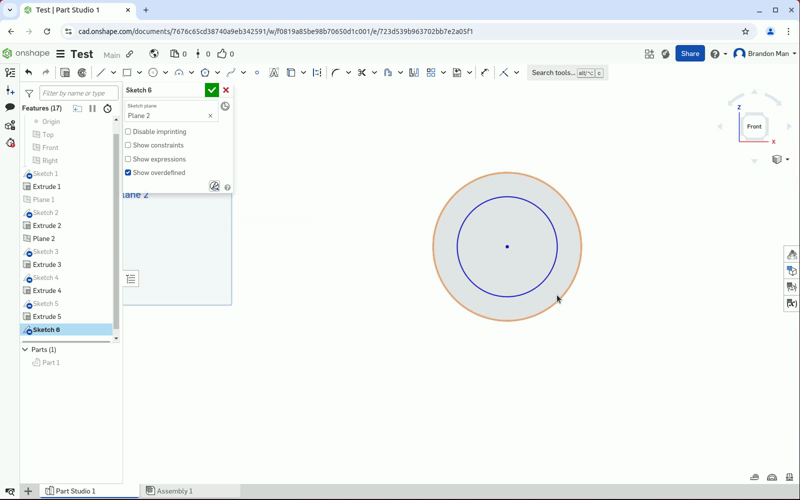
scroll(6)
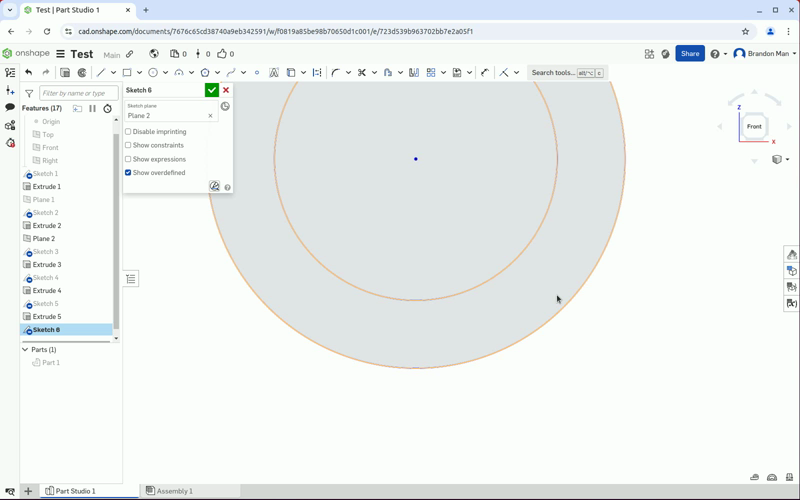
click(557, 294)
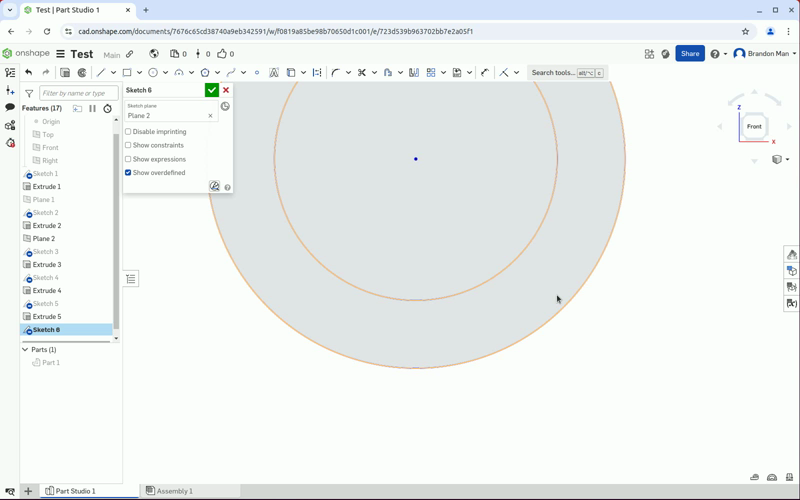
scroll(-6)
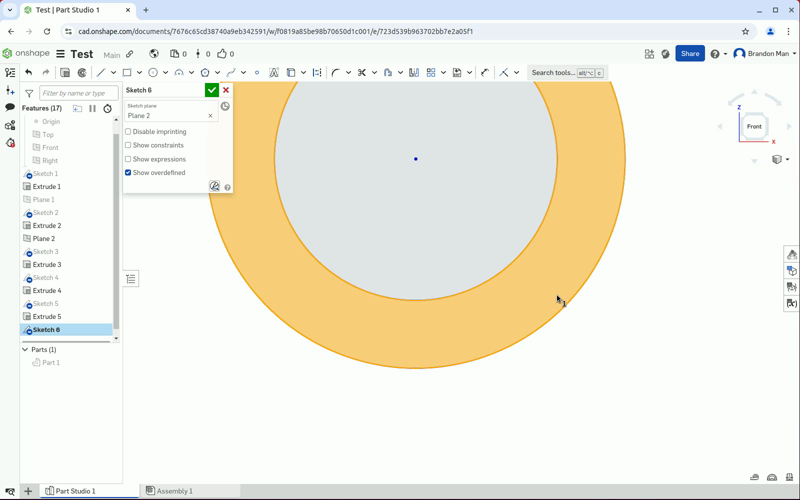
scroll(-6)
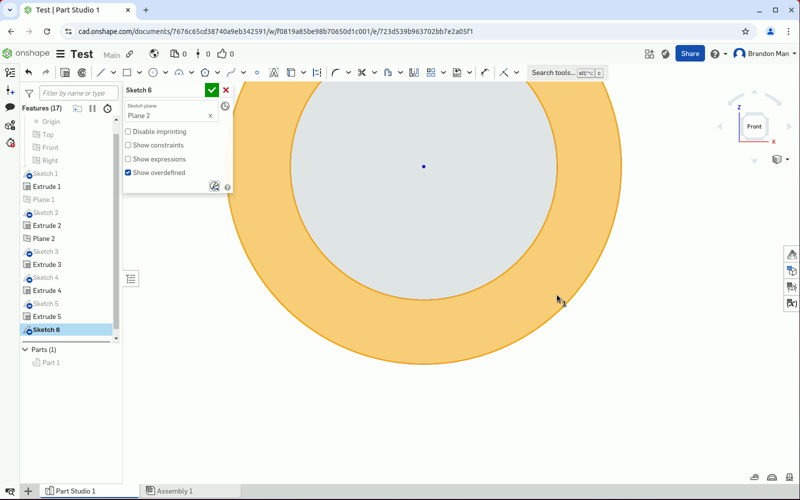
scroll(-6)
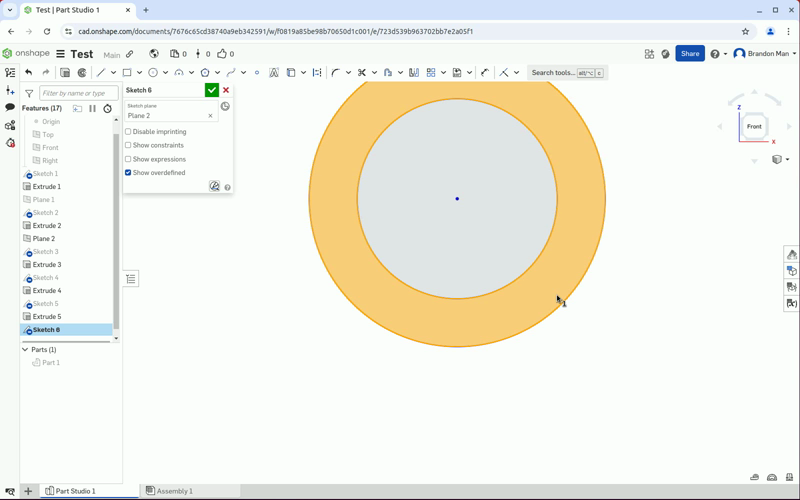
scroll(-6)
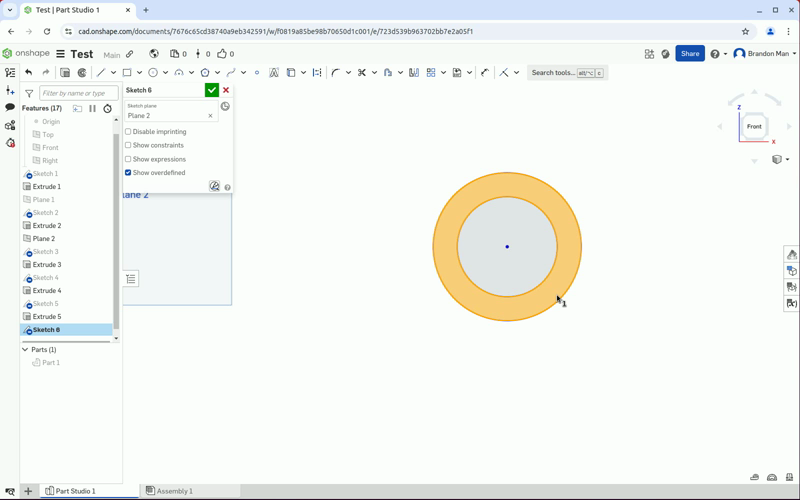
scroll(-6)
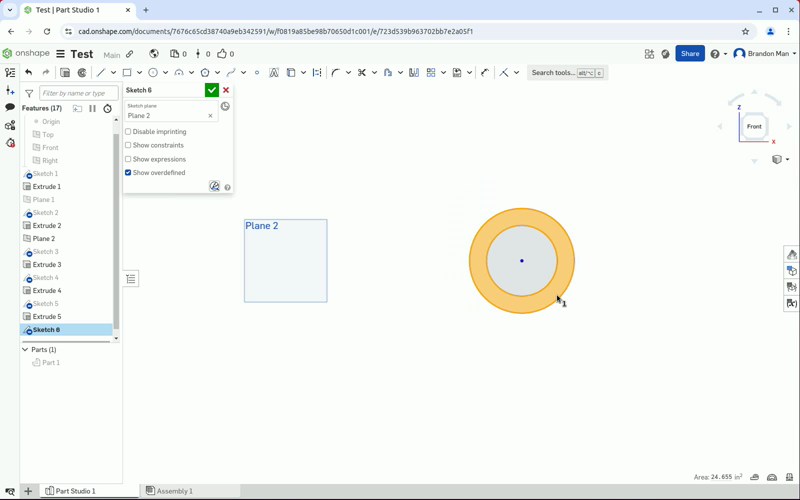
scroll(-6)
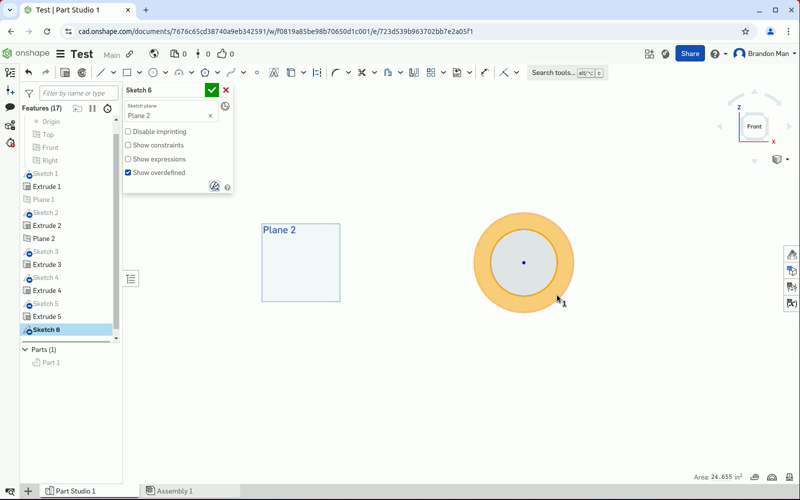
scroll(-6)
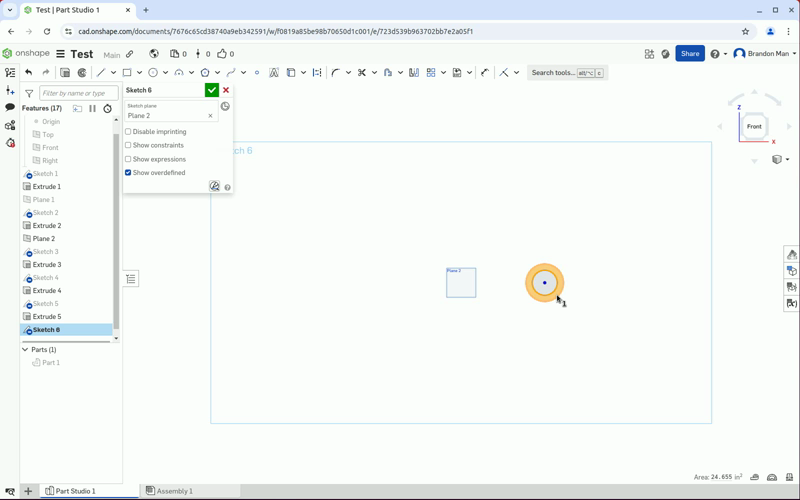
mouse_move(73, 352)
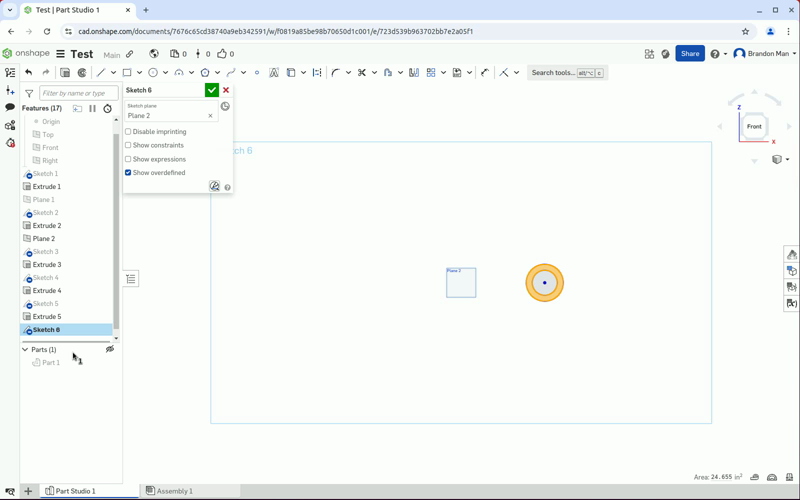
key(shift+y)
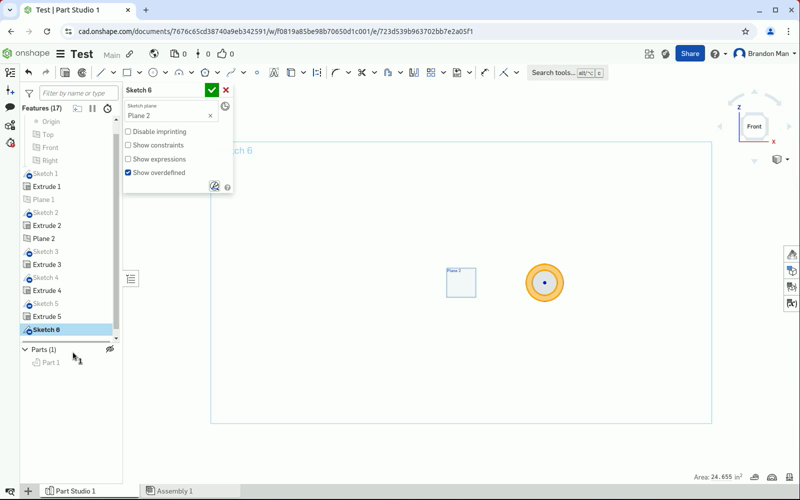
key(shift+e)
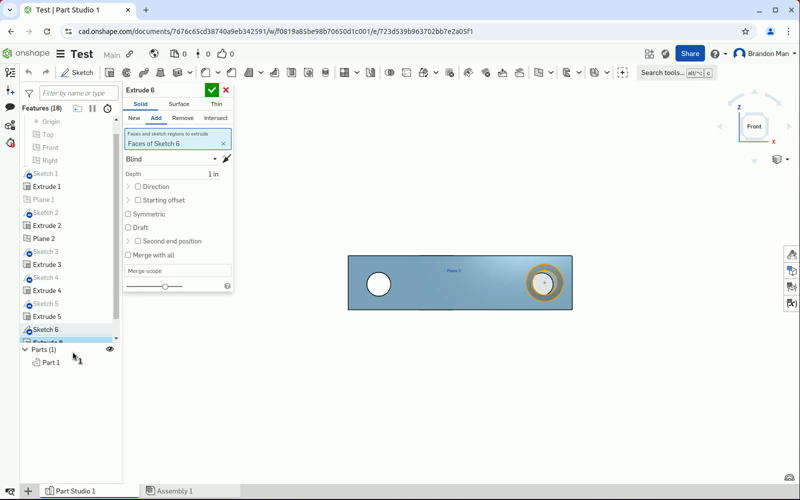
mouse_move(143, 106)
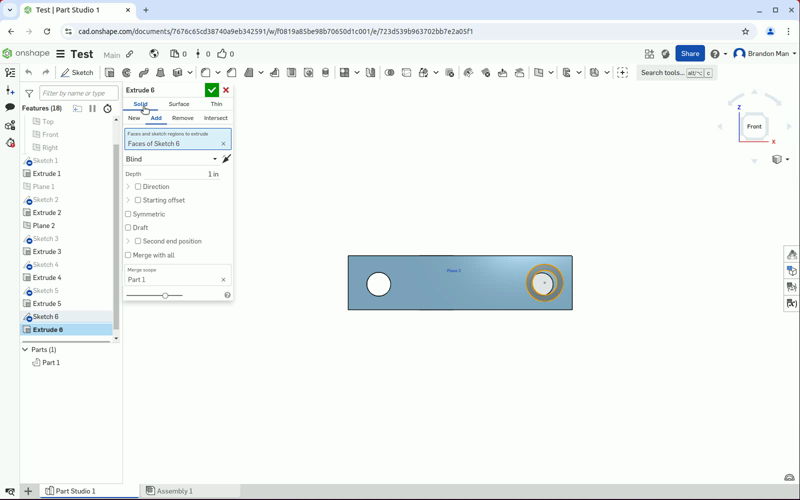
click(143, 106)
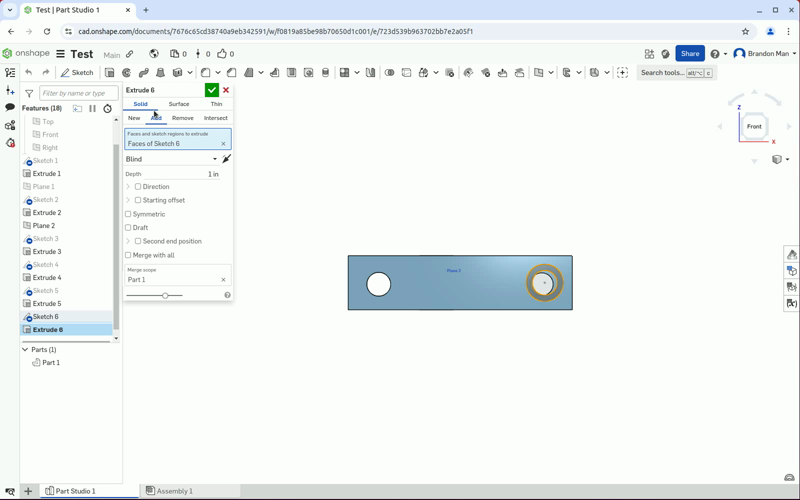
mouse_move(186, 120)
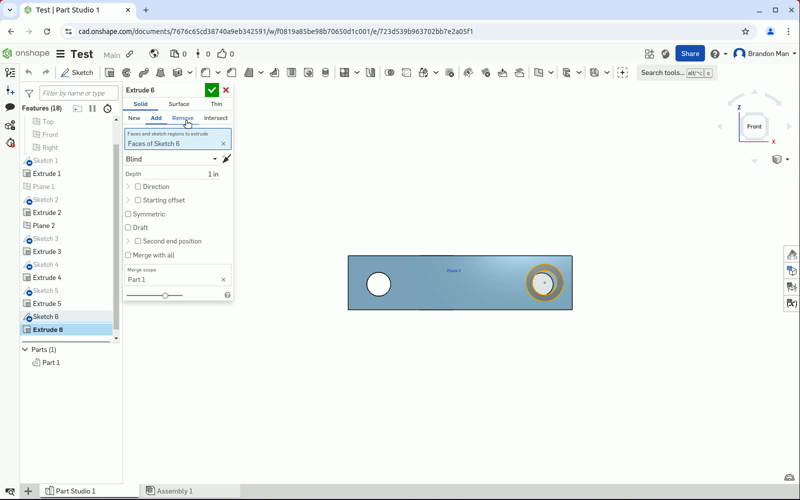
click(186, 120)
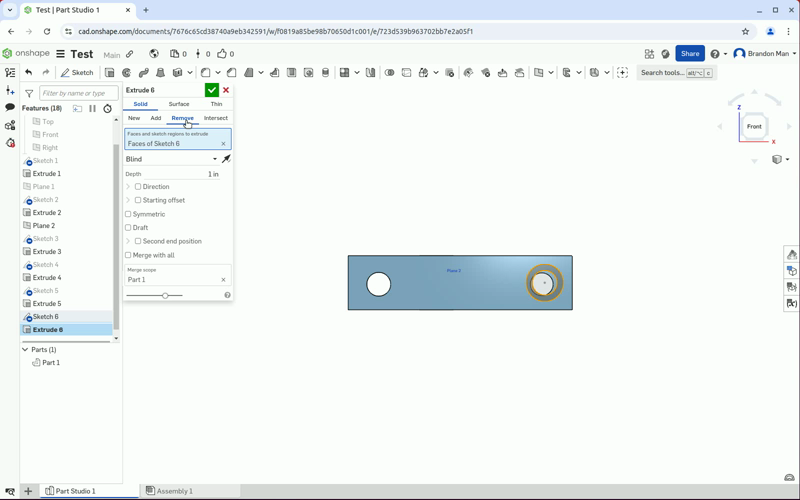
key(tab, 4)
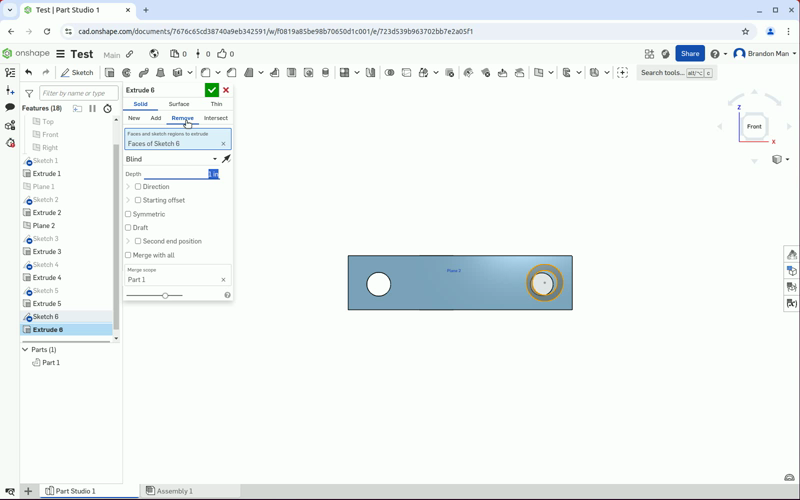
text(3.37)
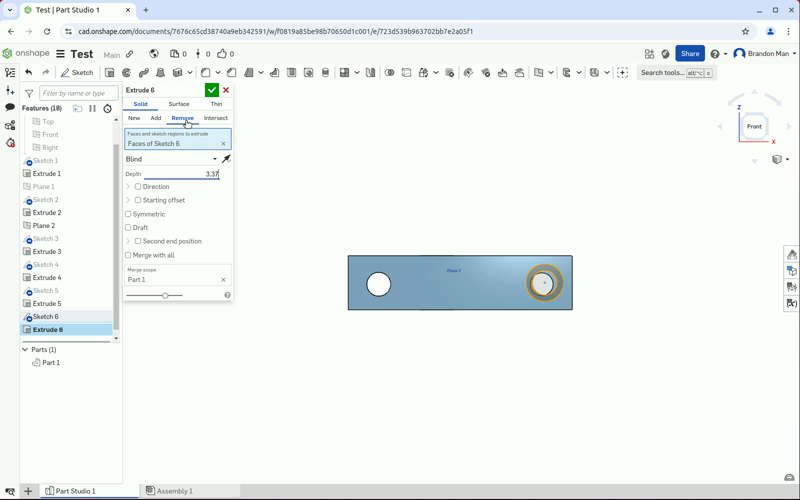
key(tab, 6)
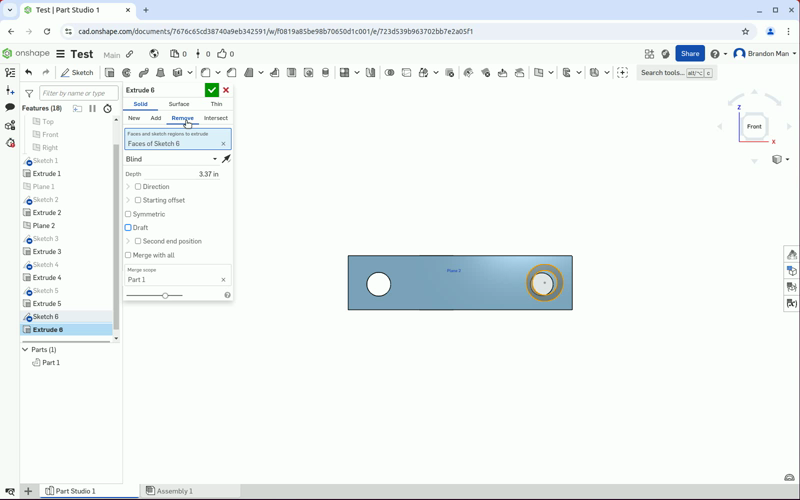
key(space)
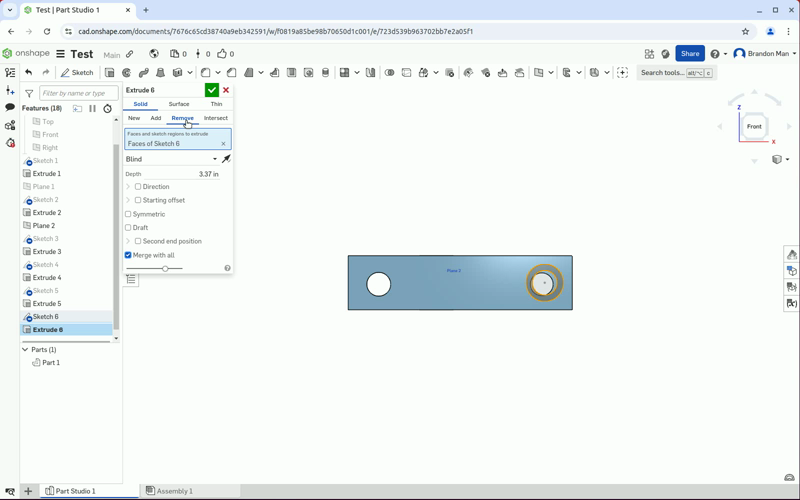
key(enter)
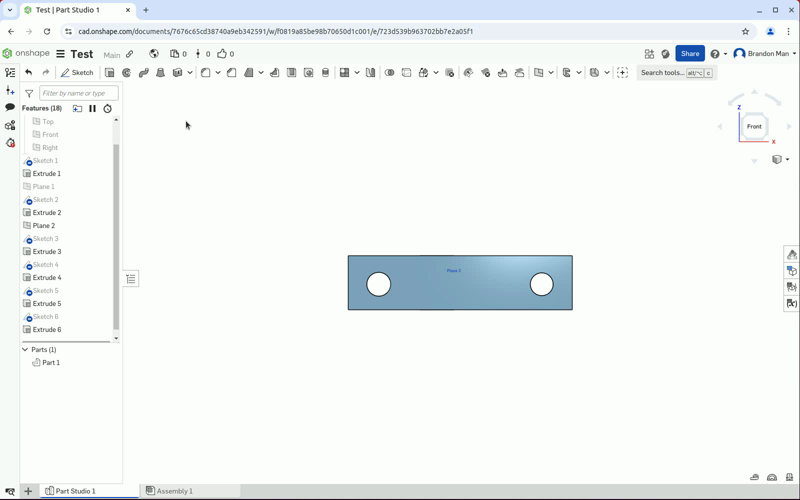
key(shift+h)
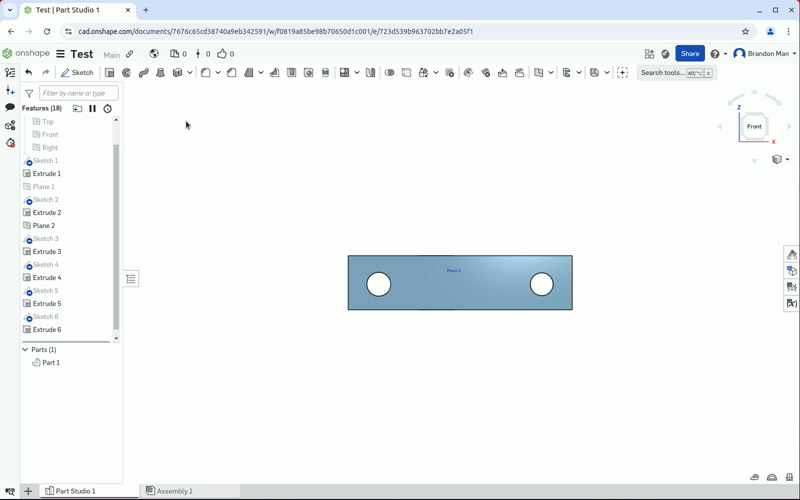
key(shift+h)
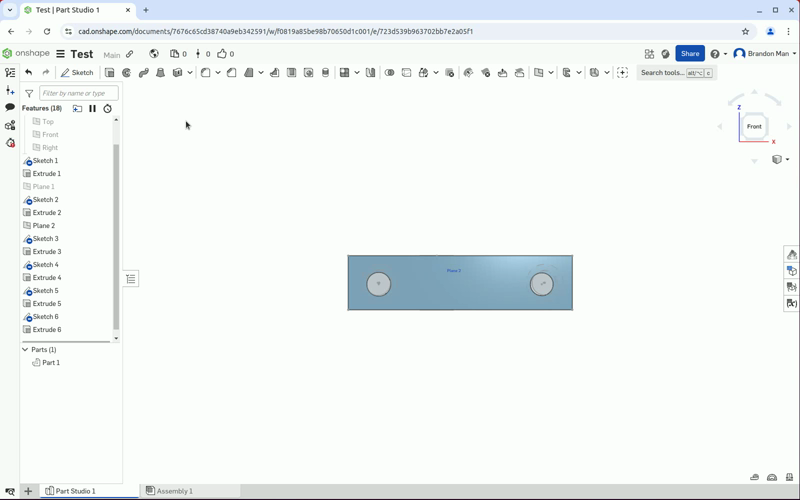
key(shift+7)
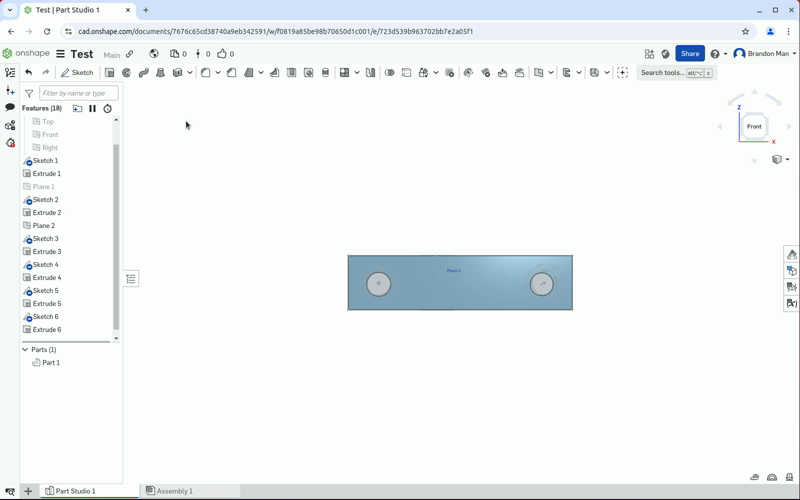
key(left, 2)
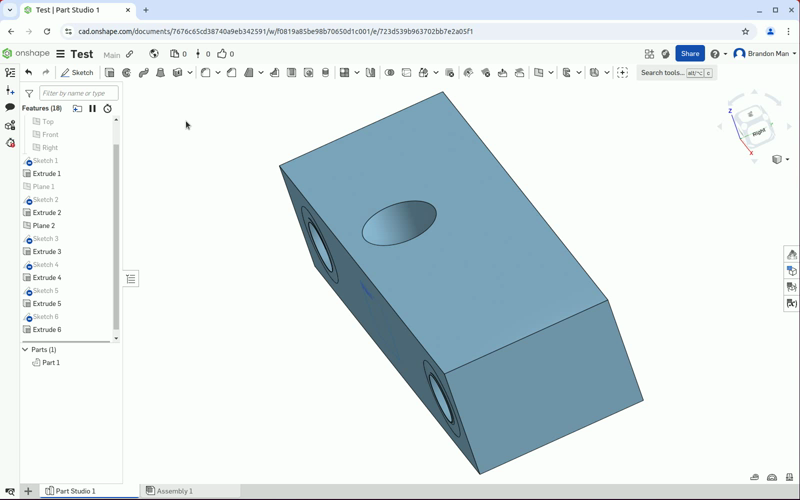
key(down, 2)
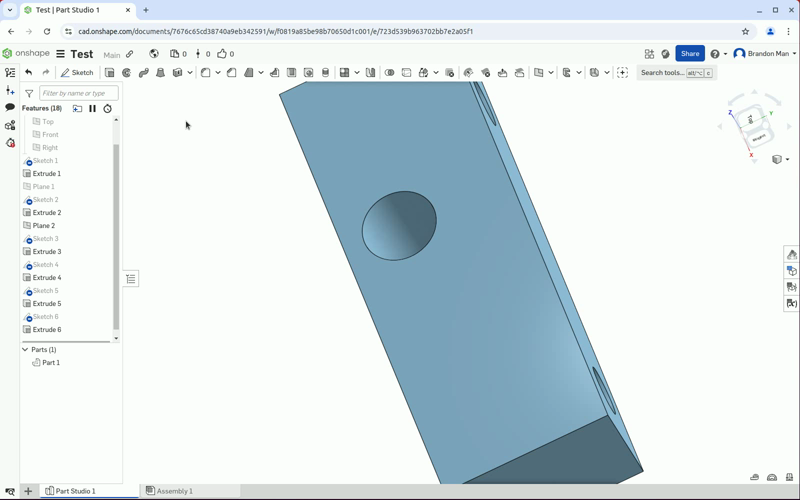
key(up, 2)
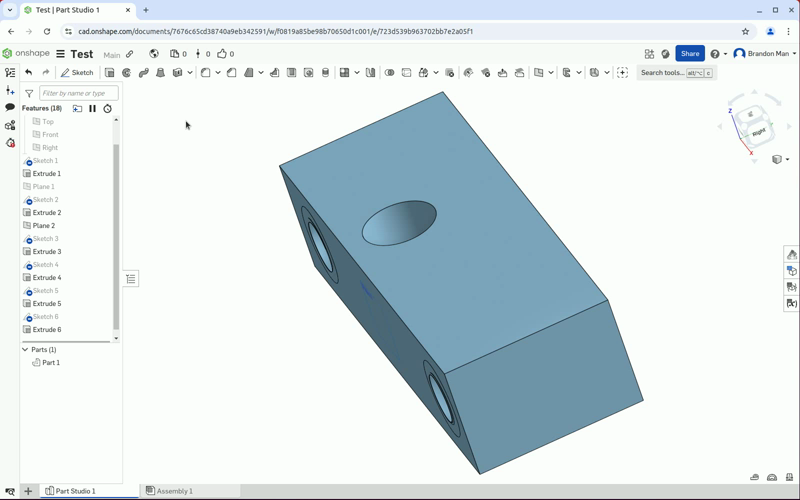
key(right, 2)
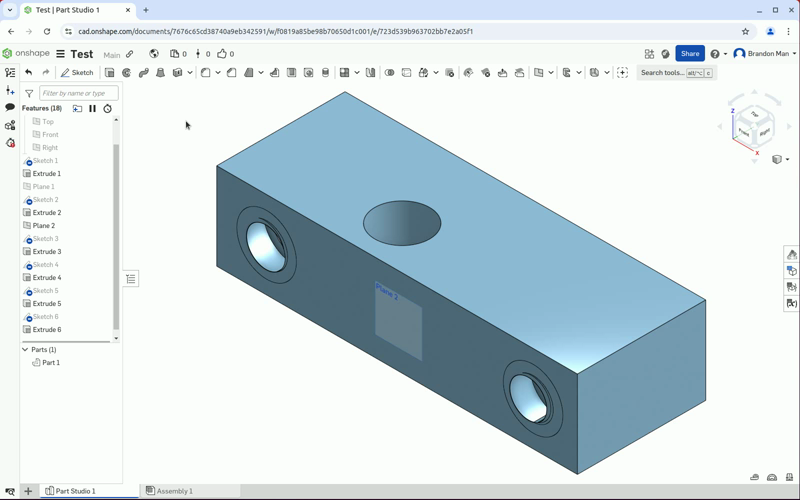
mouse_move(69, 163)
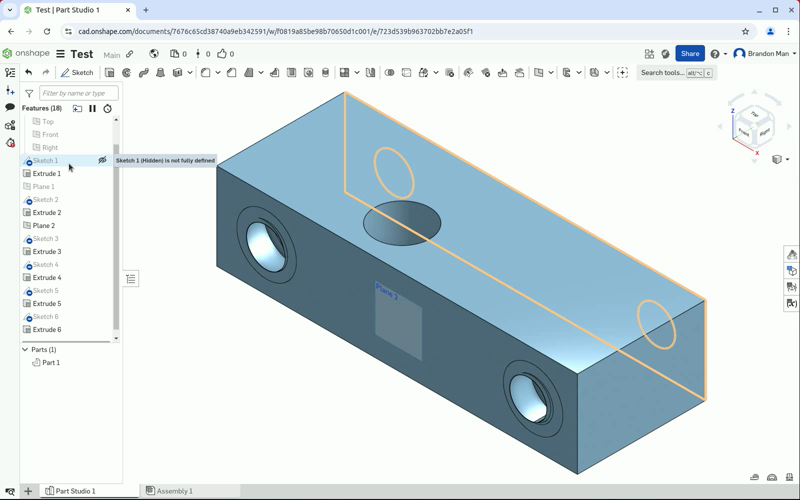
click(69, 163)